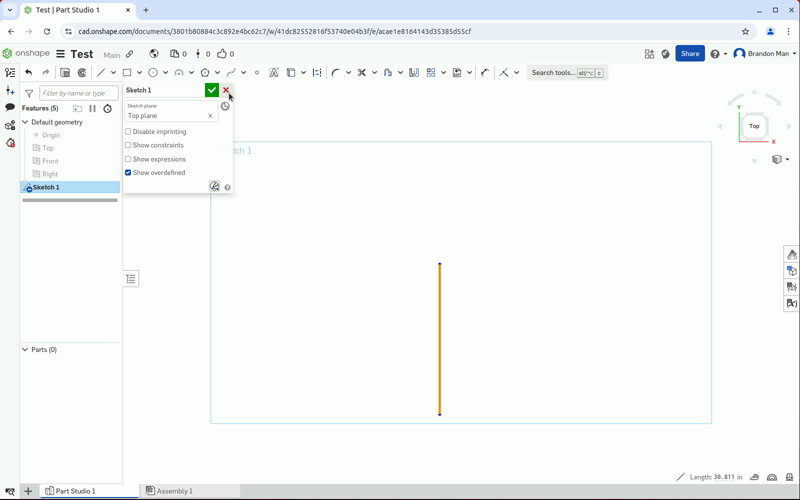
key(shift+h)
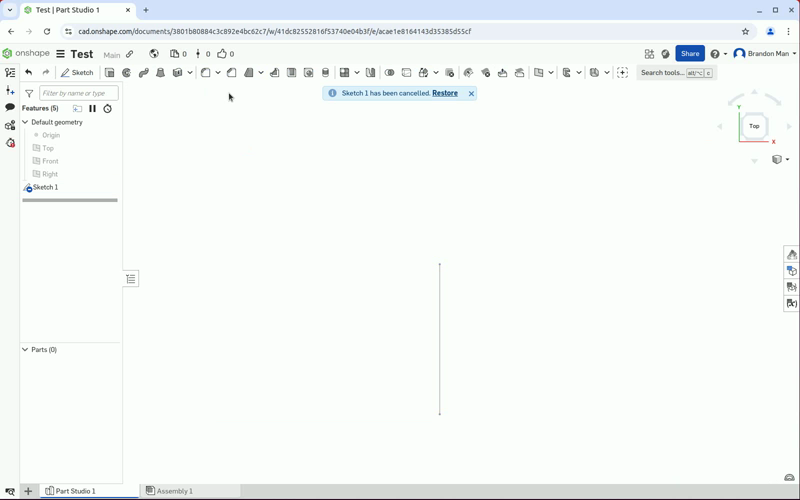
key(shift+s)
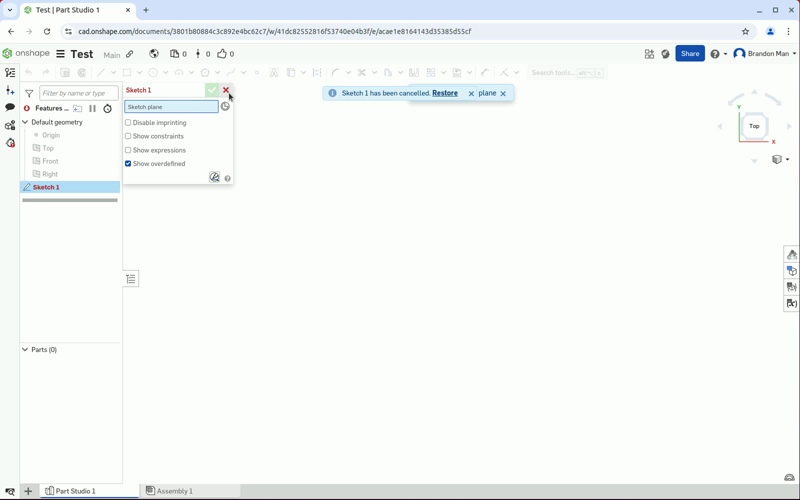
mouse_move(73, 150)
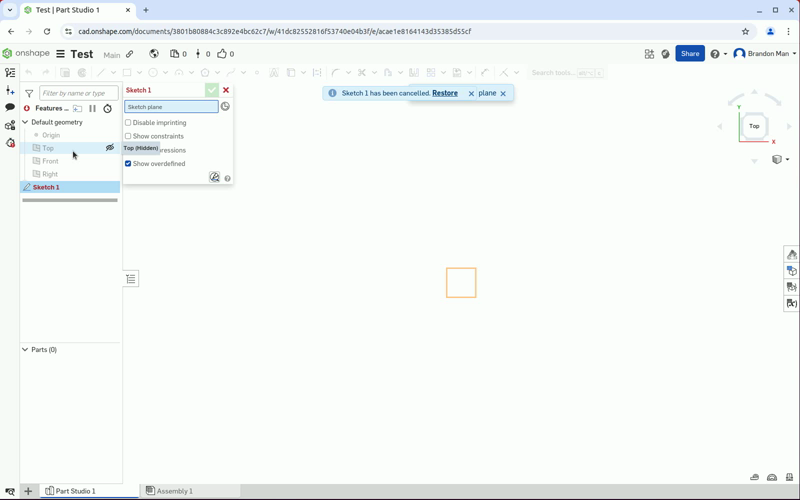
click(73, 150)
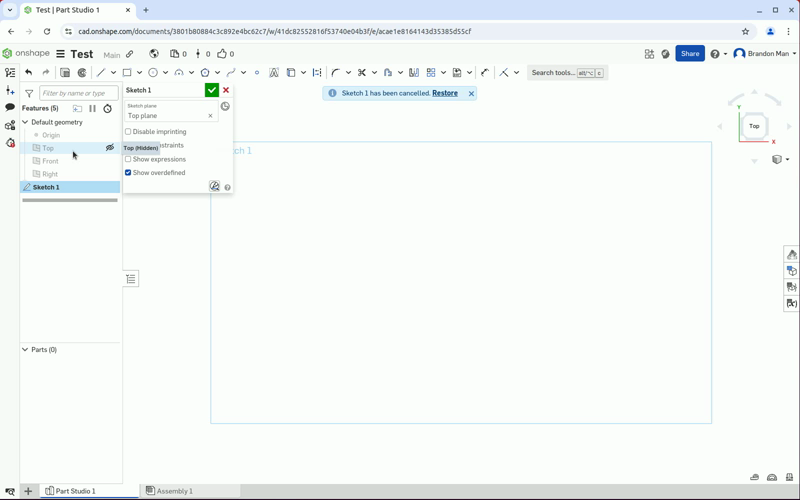
mouse_move(73, 352)
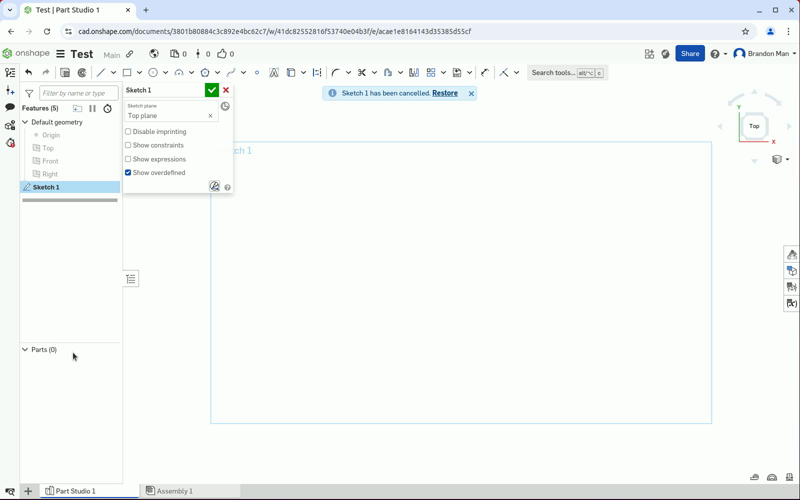
key(y)
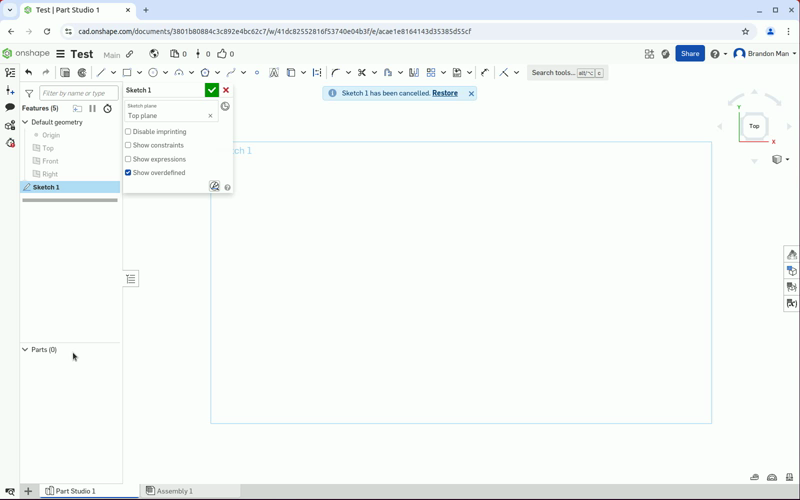
key(c)
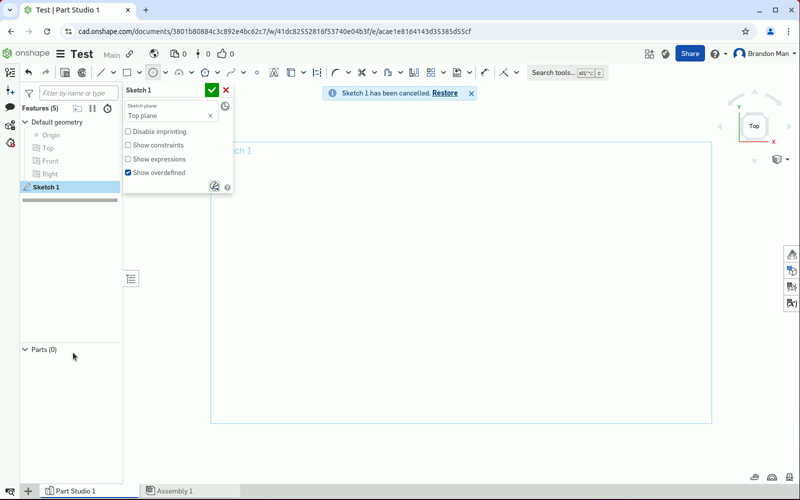
key_down(shift)
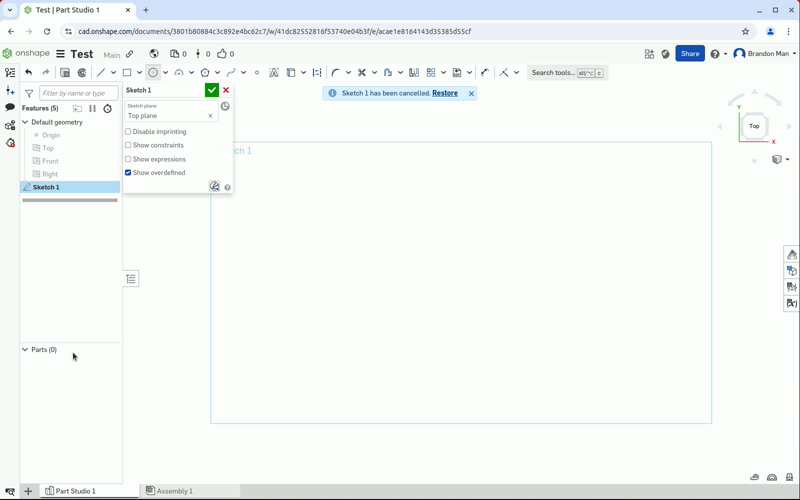
mouse_move(543, 282)
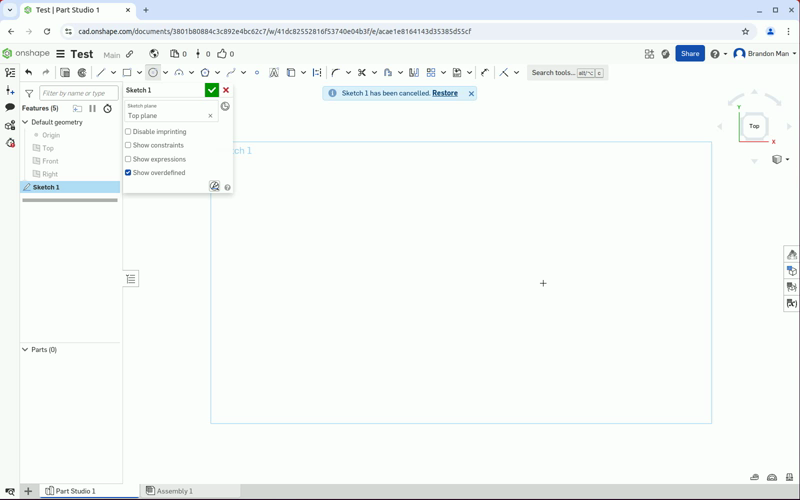
click(543, 282)
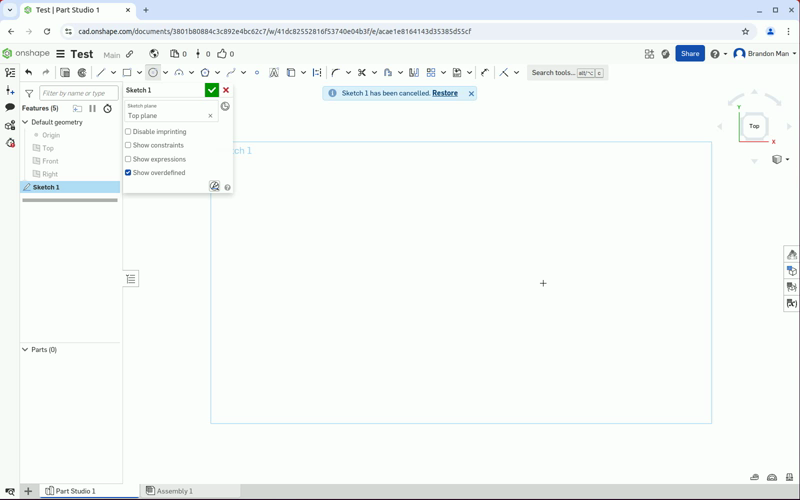
key_up(shift)
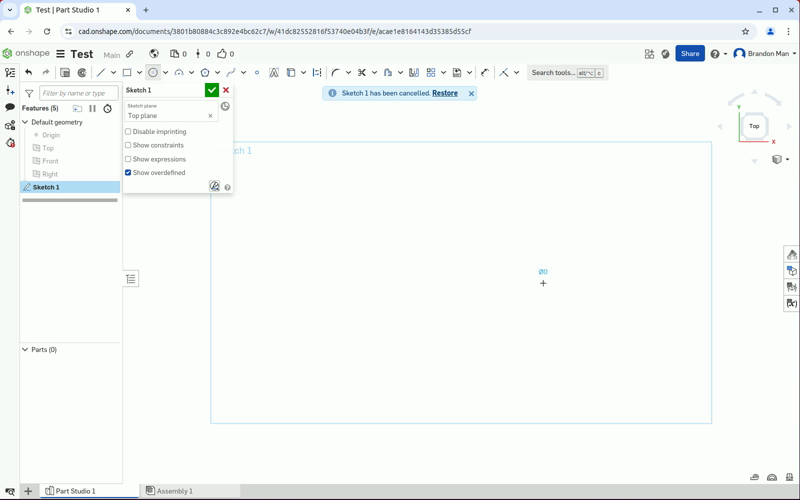
mouse_move(550, 282)
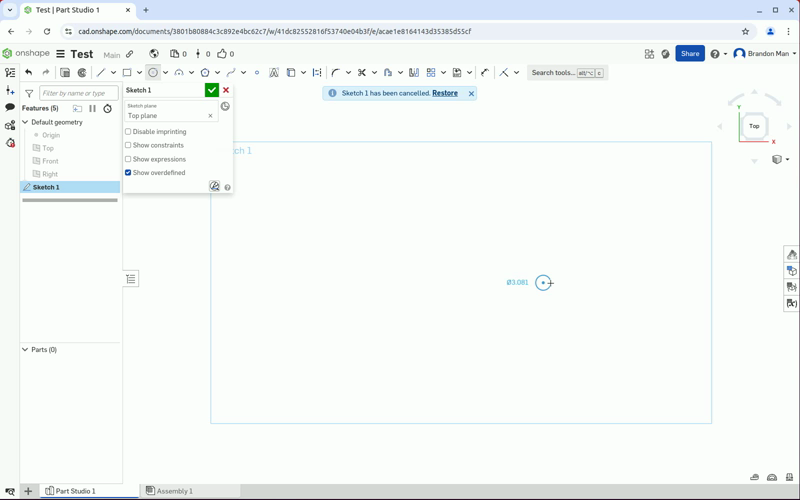
click(550, 282)
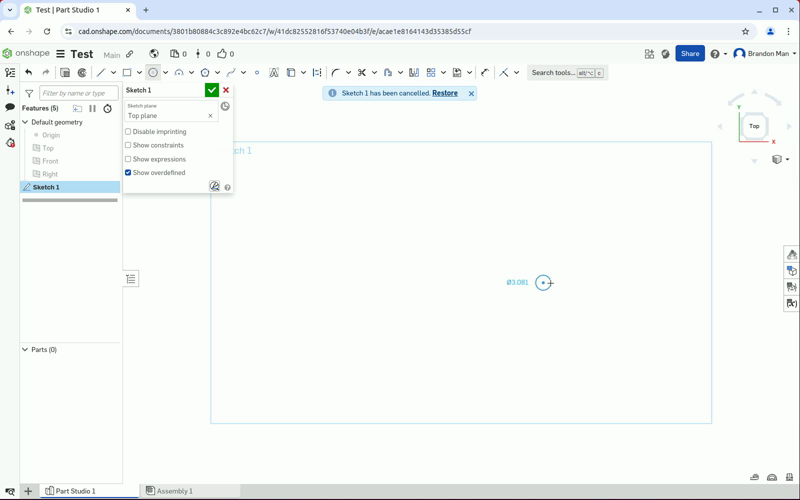
key(esc)
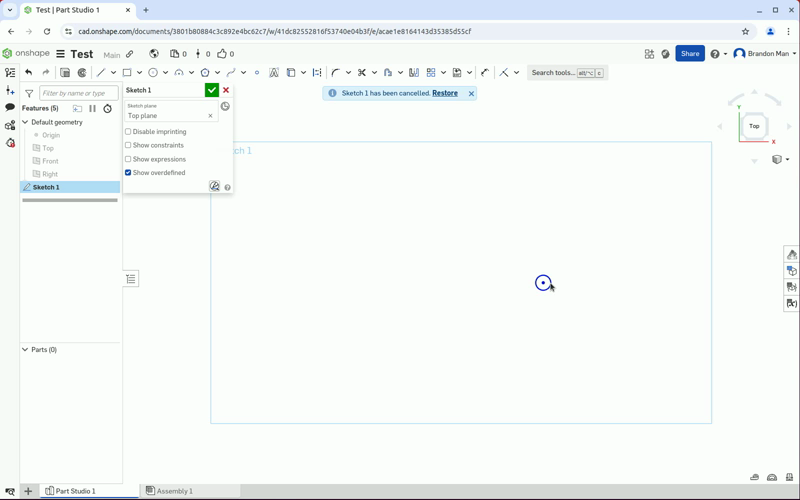
mouse_move(540, 279)
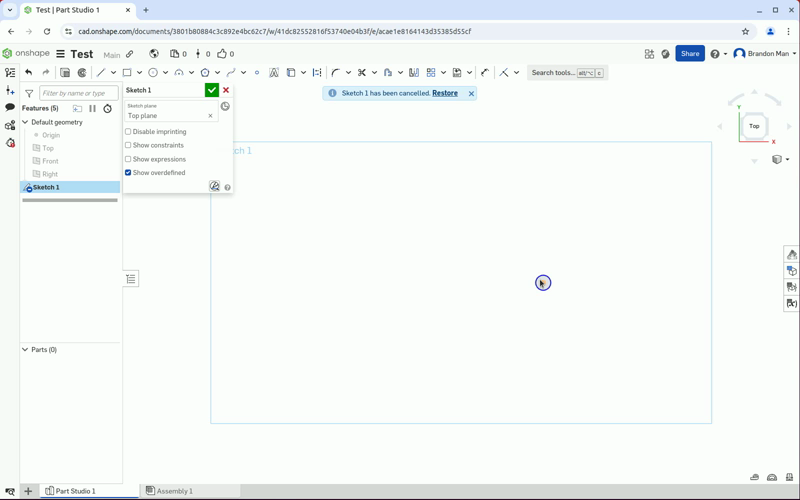
scroll(6)
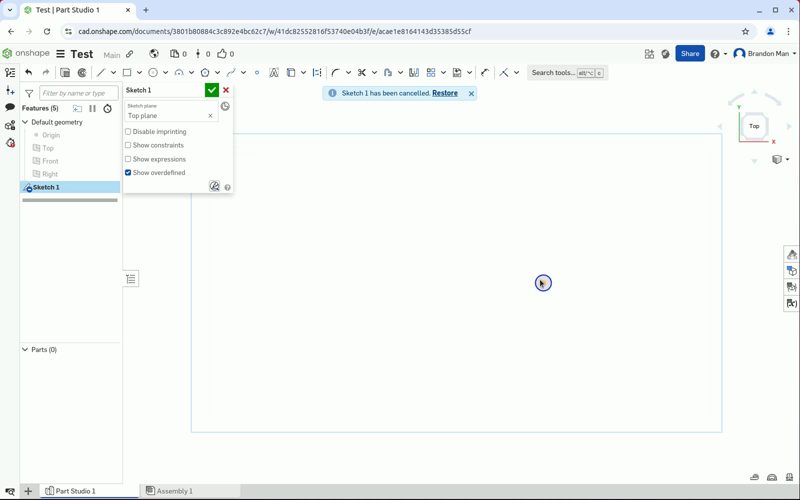
scroll(6)
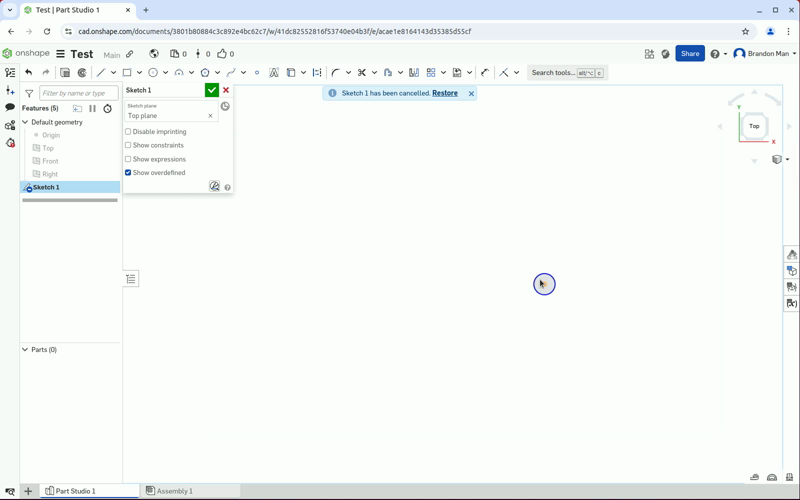
scroll(6)
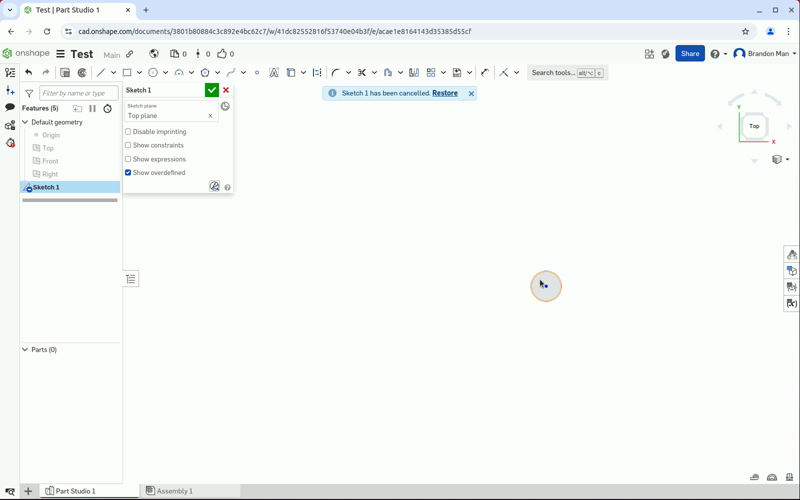
scroll(6)
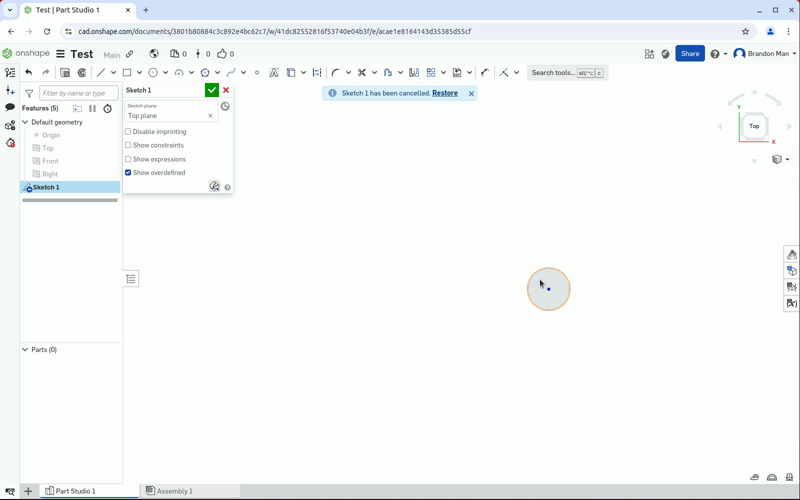
scroll(6)
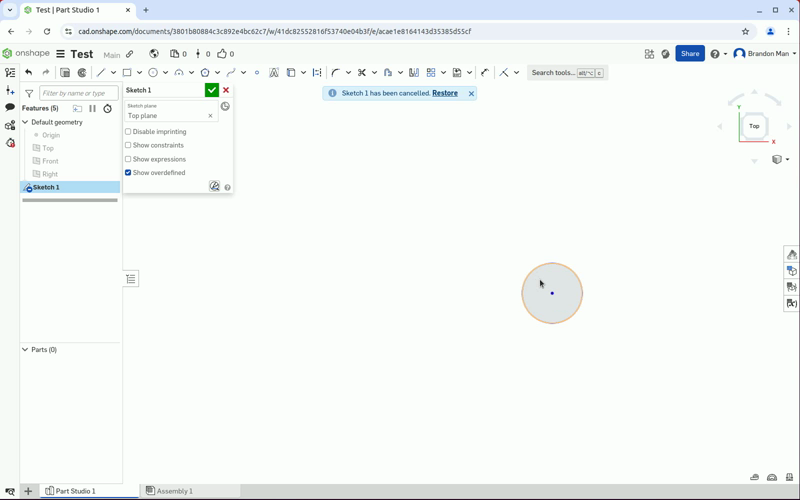
scroll(6)
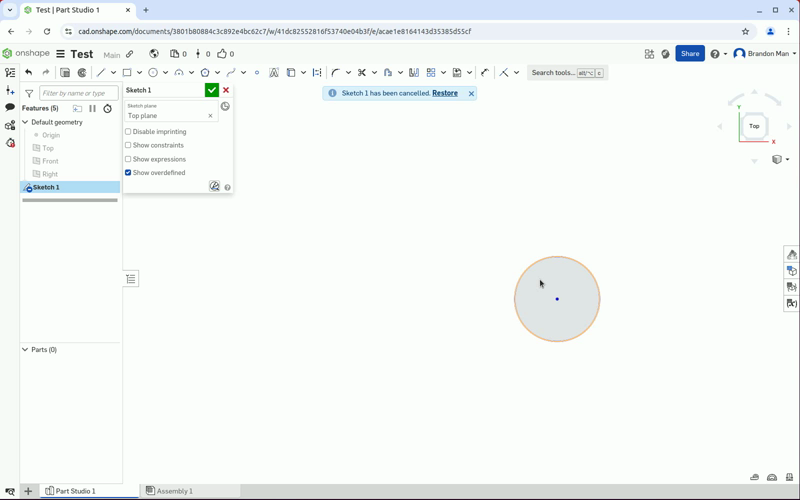
scroll(6)
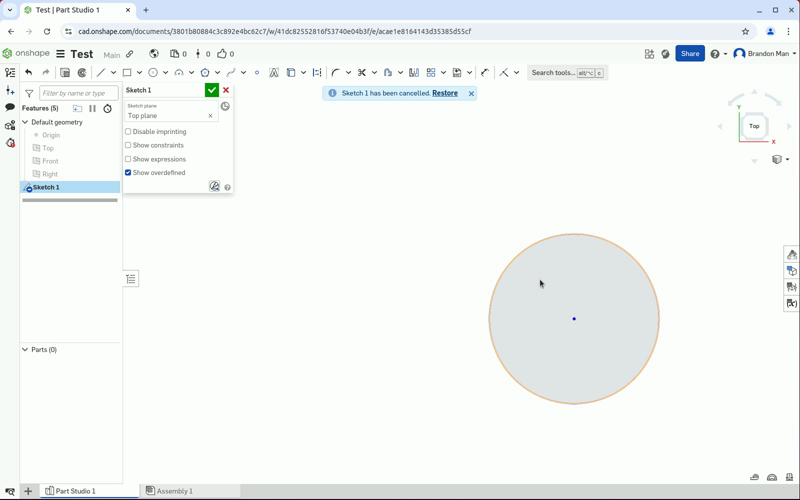
click(540, 279)
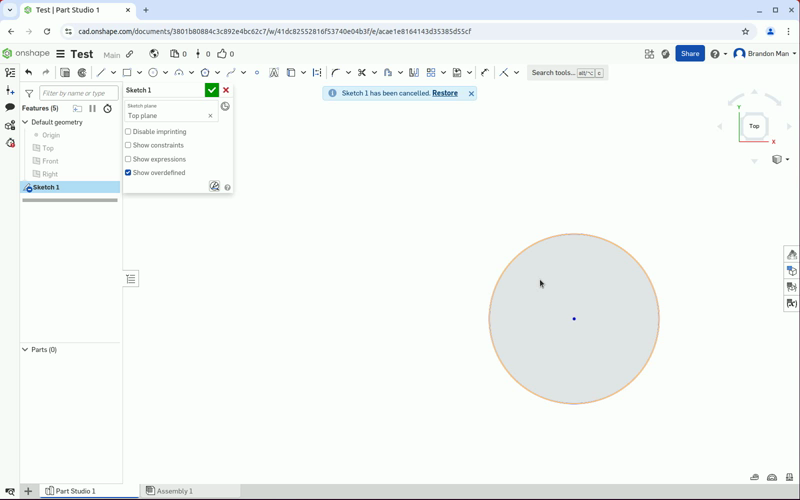
scroll(-6)
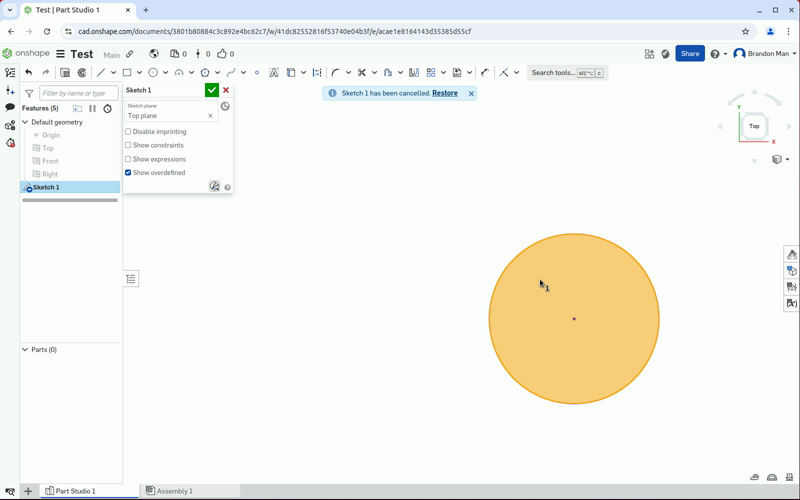
scroll(-6)
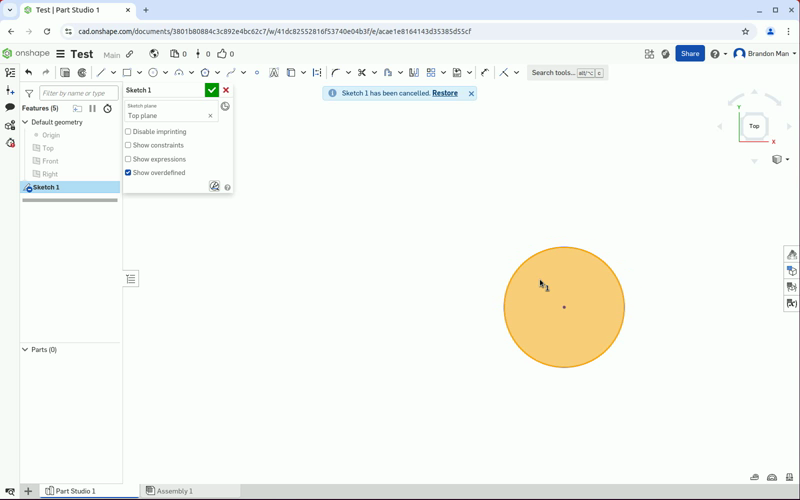
scroll(-6)
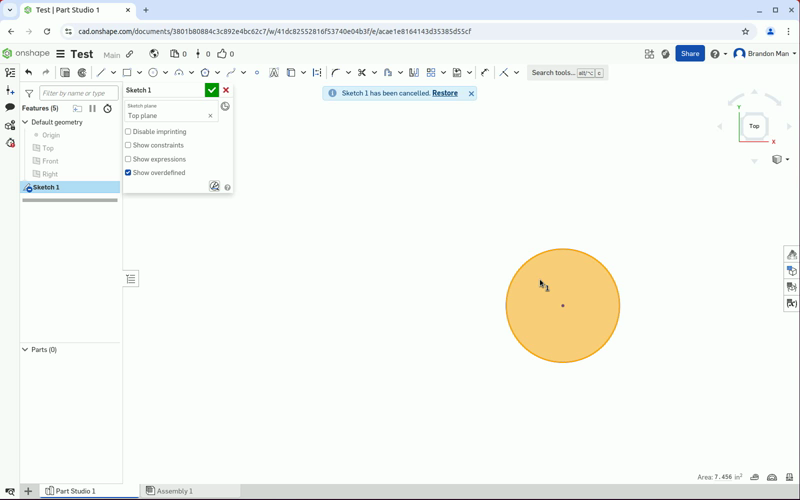
scroll(-6)
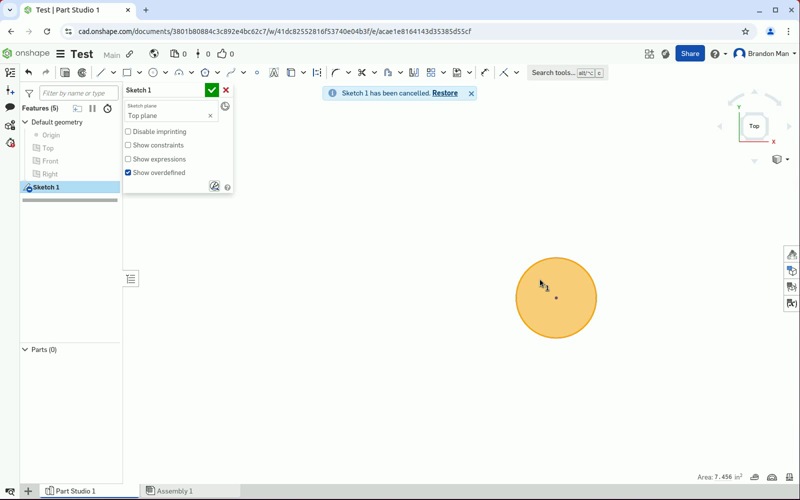
scroll(-6)
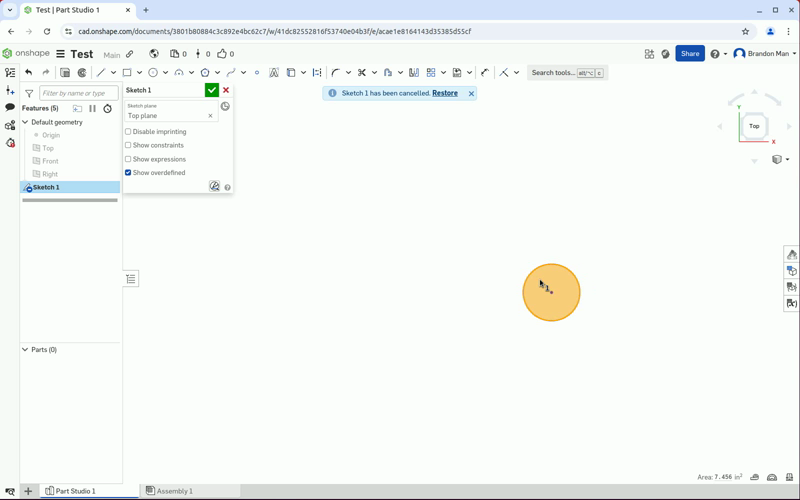
scroll(-6)
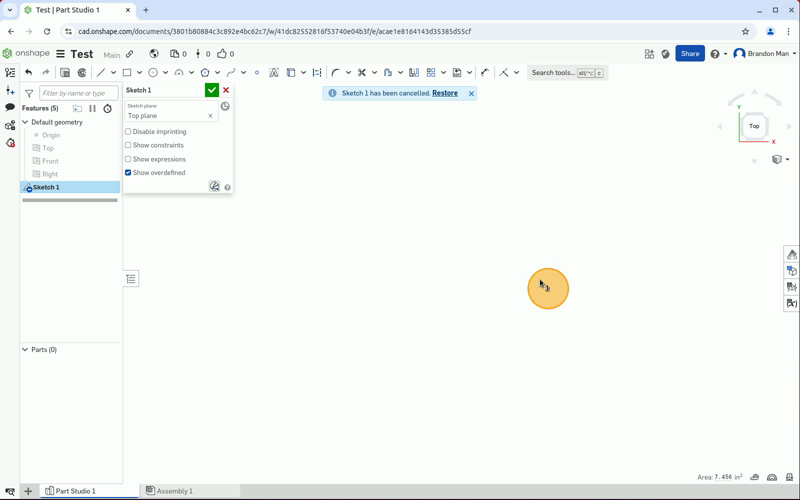
scroll(-6)
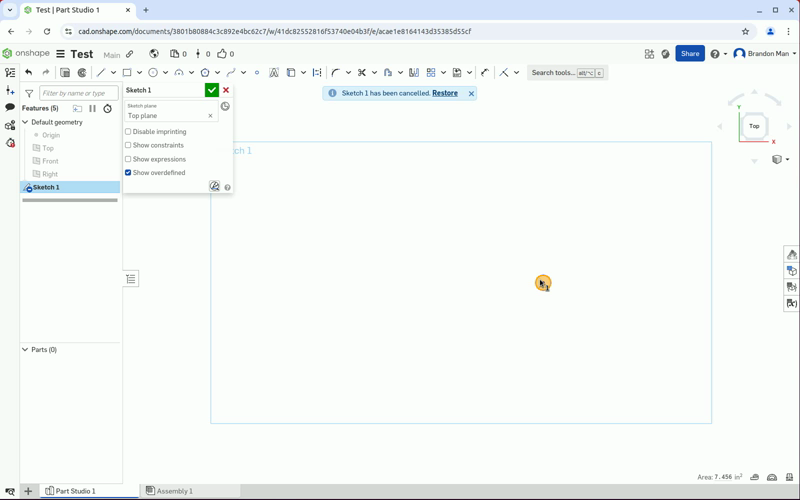
mouse_move(73, 352)
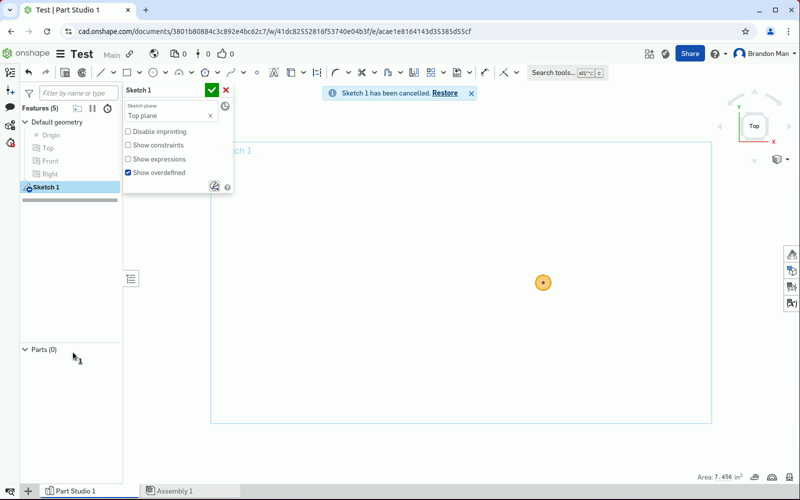
key(shift+y)
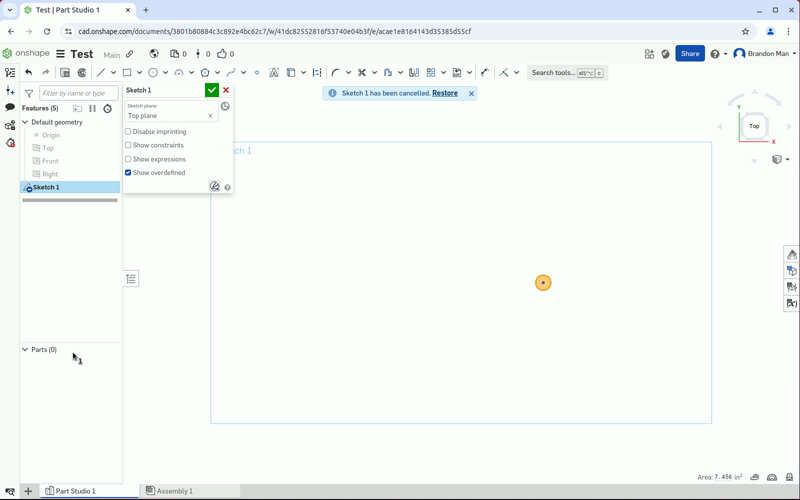
key(shift+e)
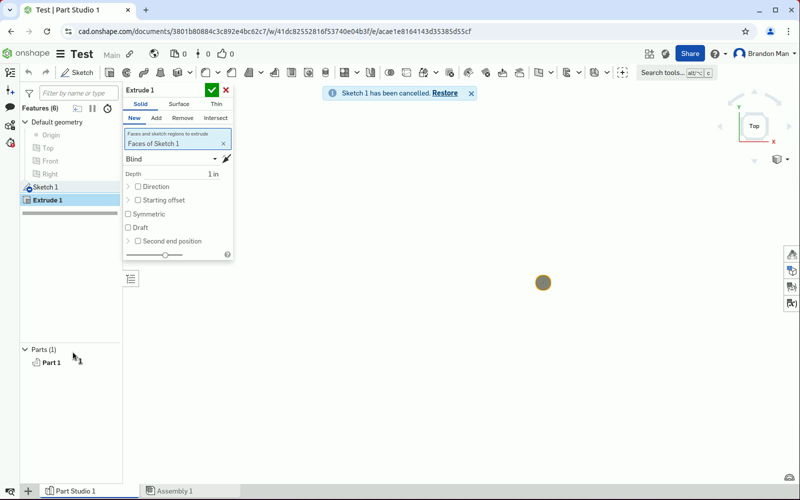
mouse_move(143, 106)
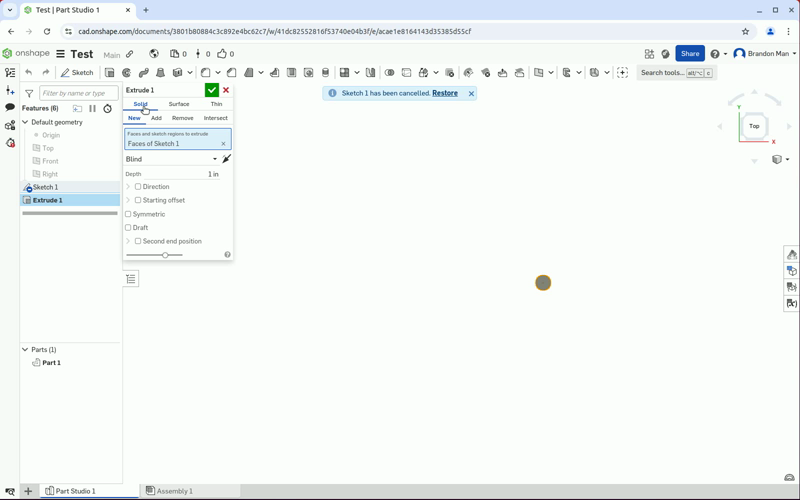
click(143, 106)
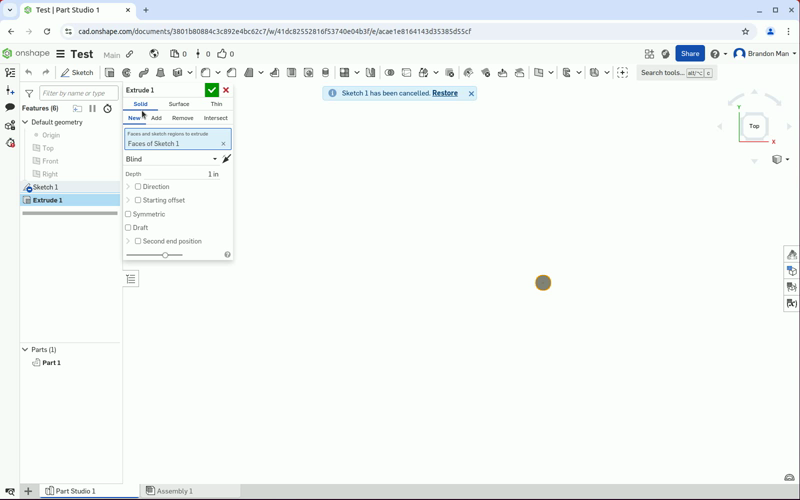
mouse_move(137, 120)
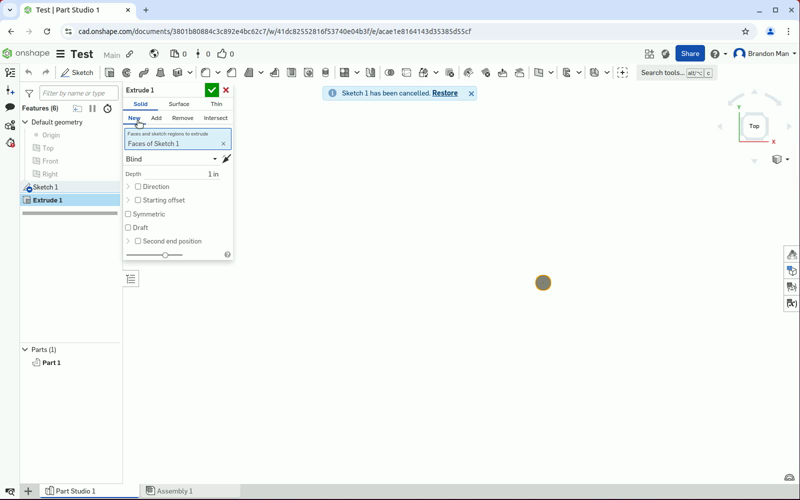
click(137, 120)
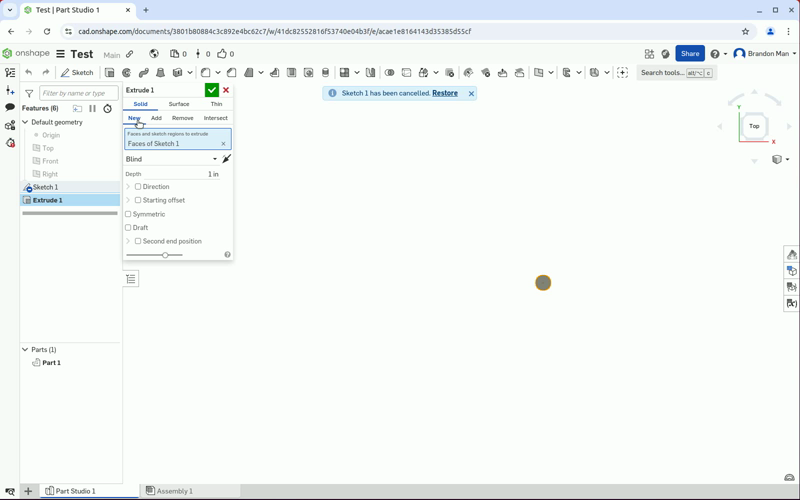
key(tab, 4)
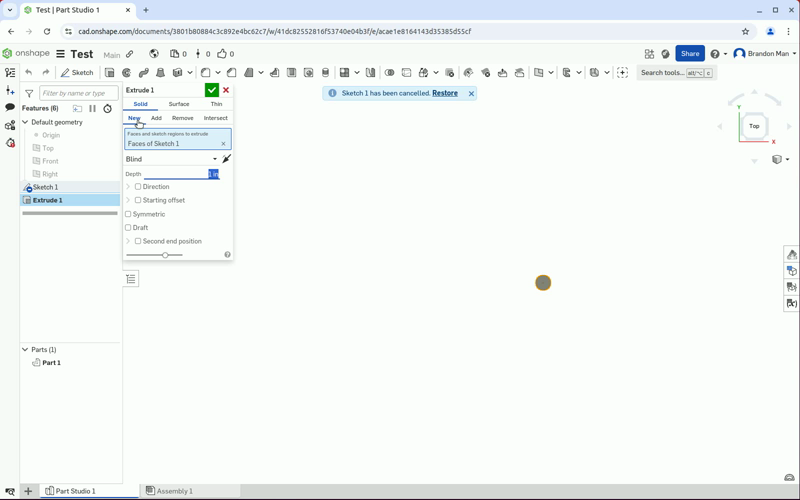
text(2.407)
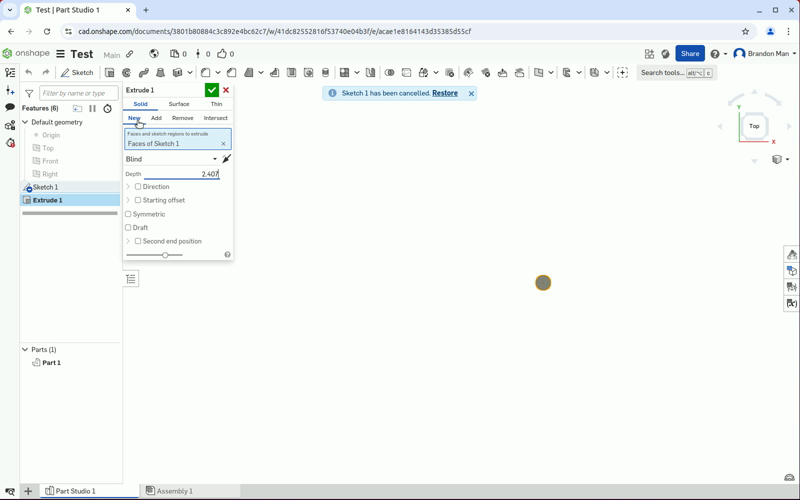
key(enter)
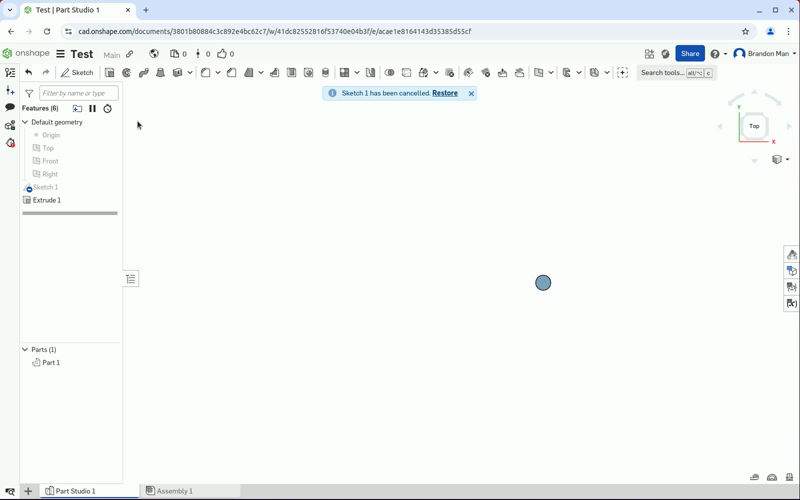
key(shift+h)
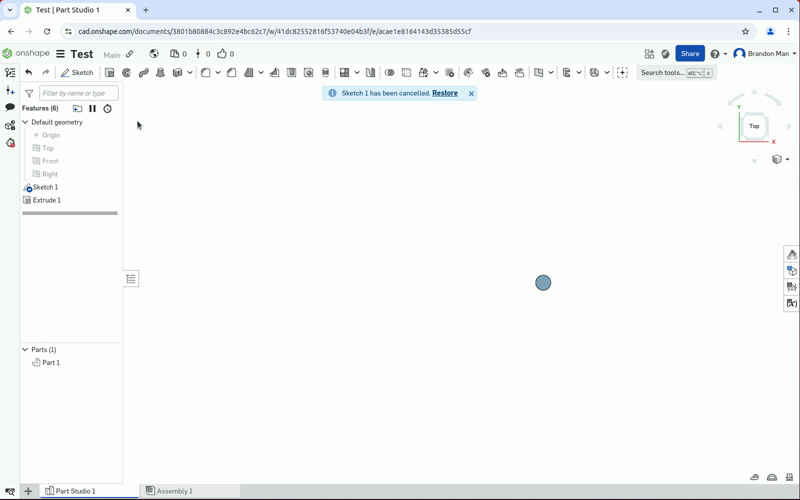
key(shift+h)
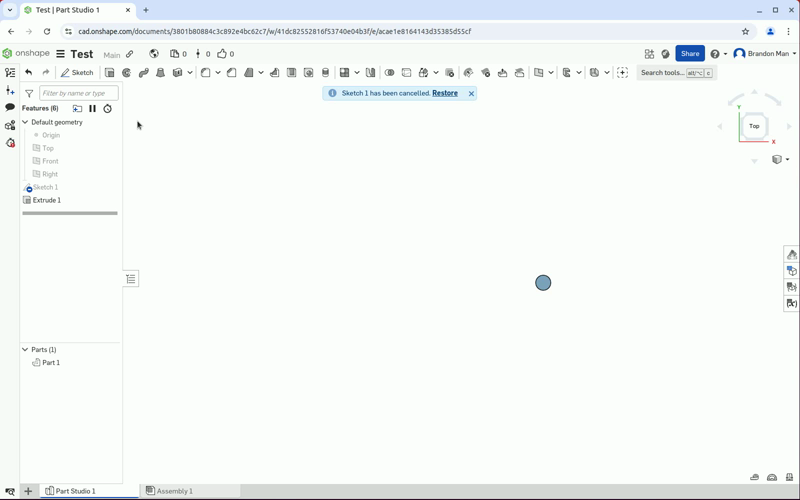
mouse_move(73, 189)
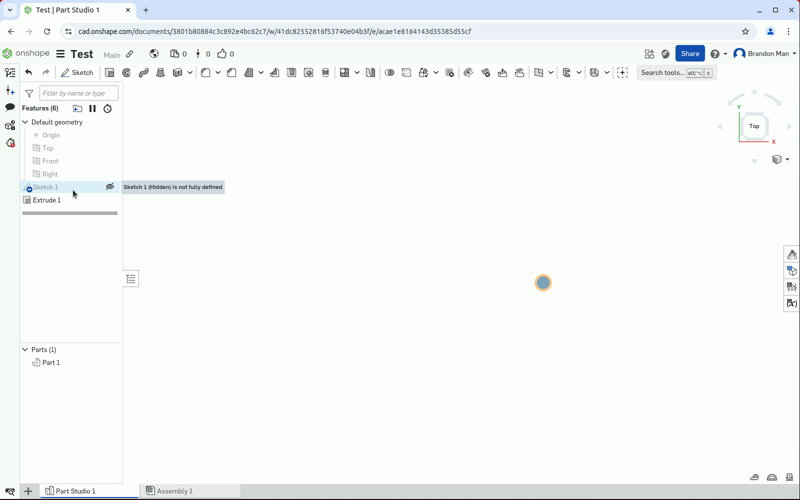
click(73, 189)
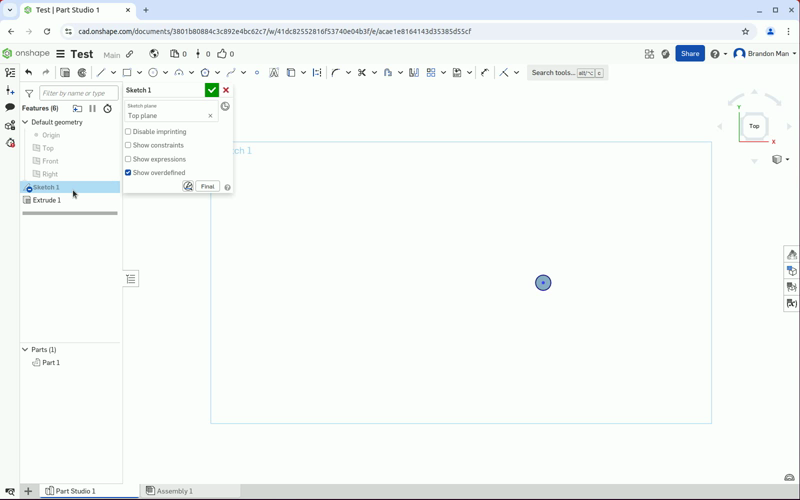
mouse_move(229, 92)
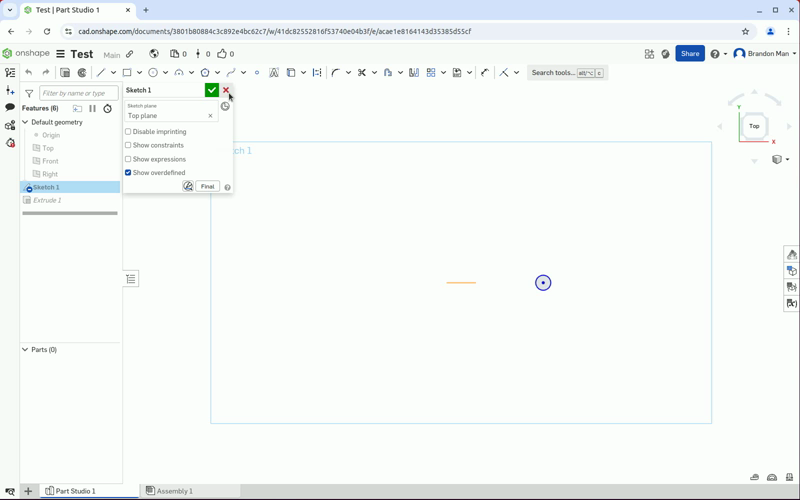
click(229, 92)
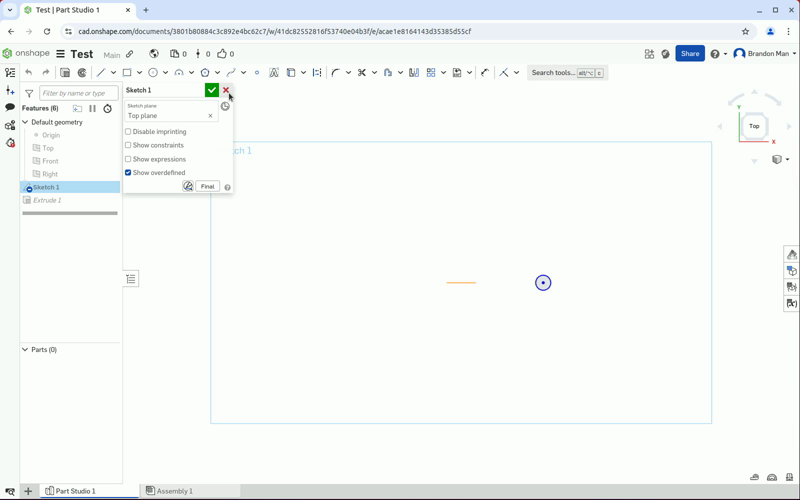
key(shift+s)
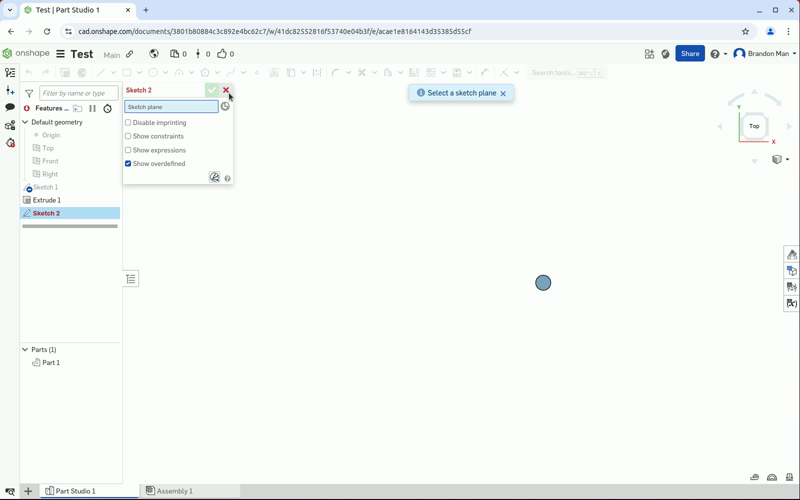
mouse_move(73, 150)
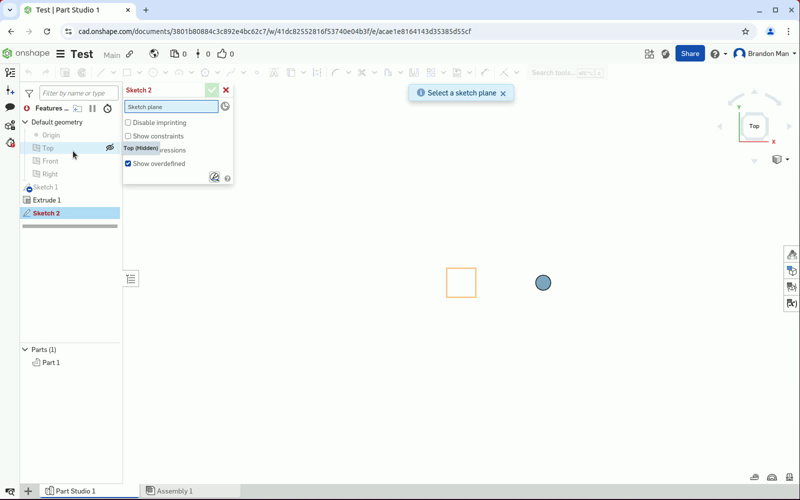
click(73, 150)
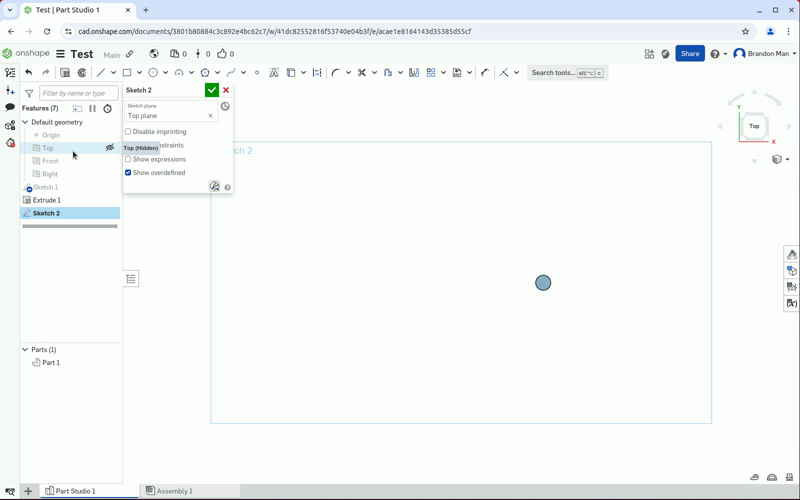
mouse_move(73, 352)
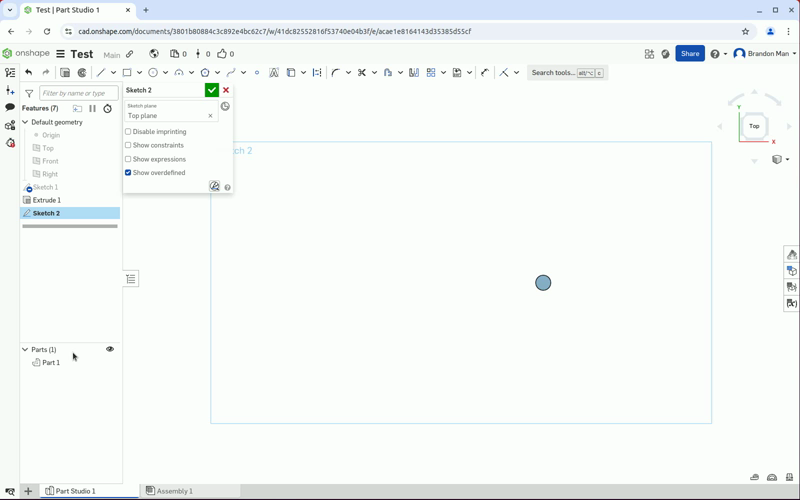
key(y)
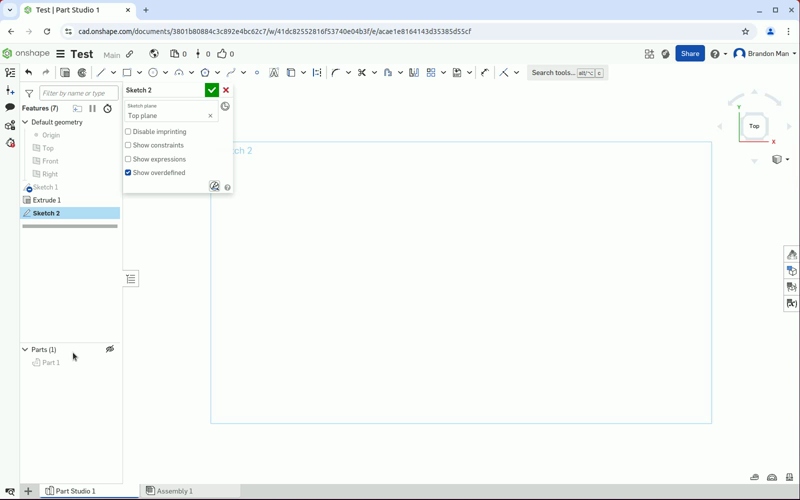
key(c)
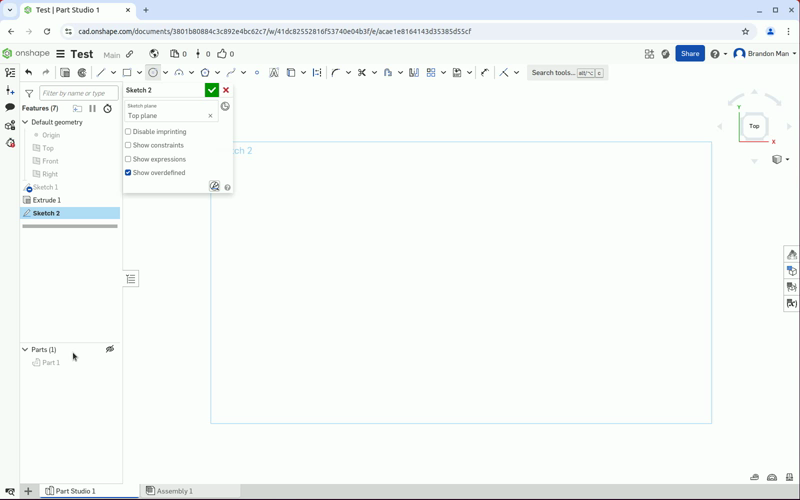
key_down(shift)
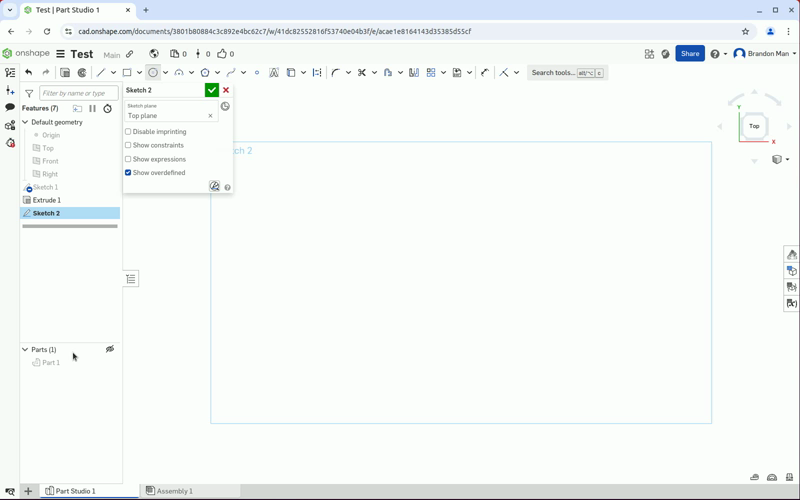
mouse_move(380, 282)
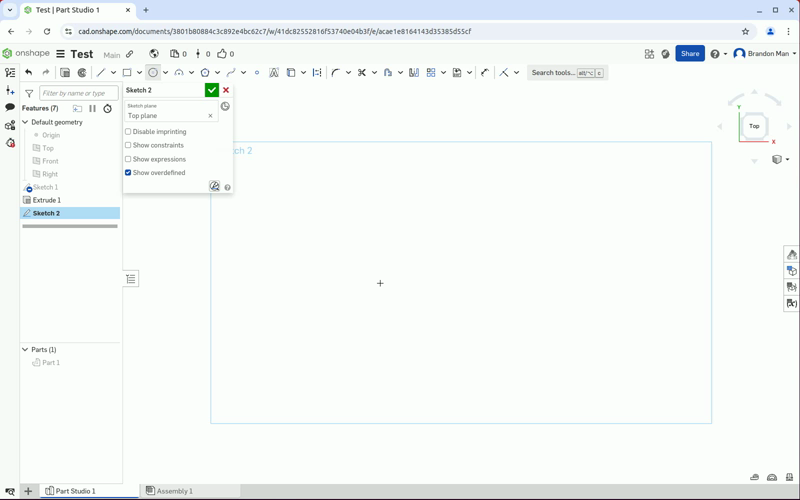
click(380, 282)
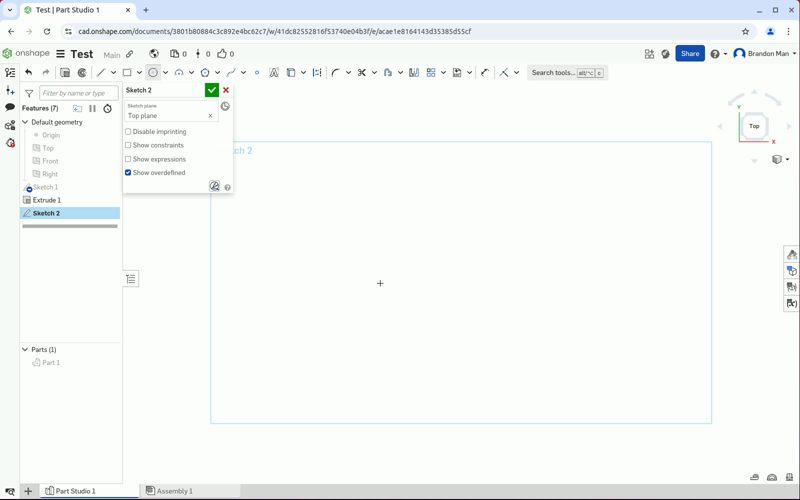
key_up(shift)
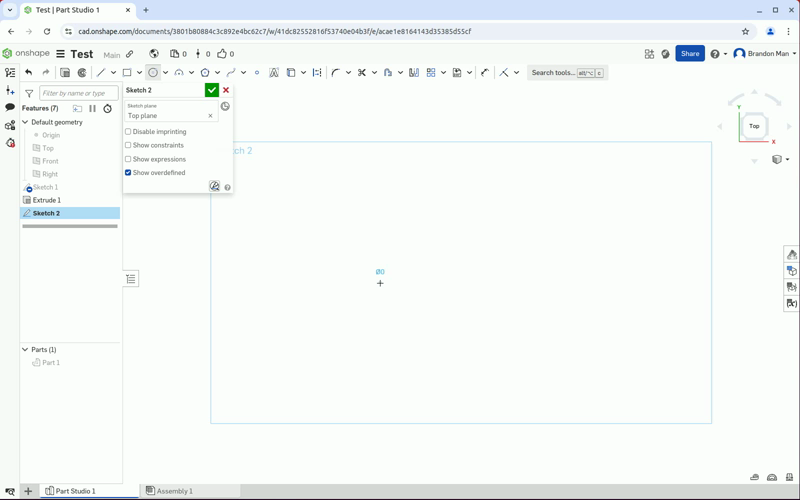
mouse_move(387, 282)
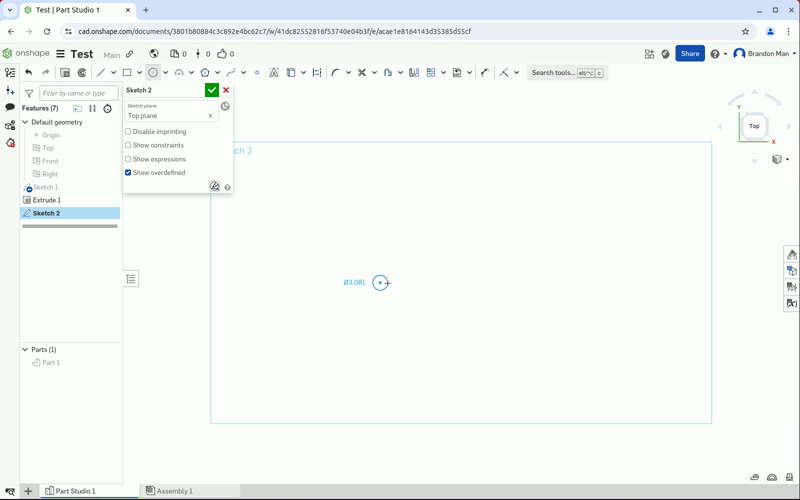
click(387, 282)
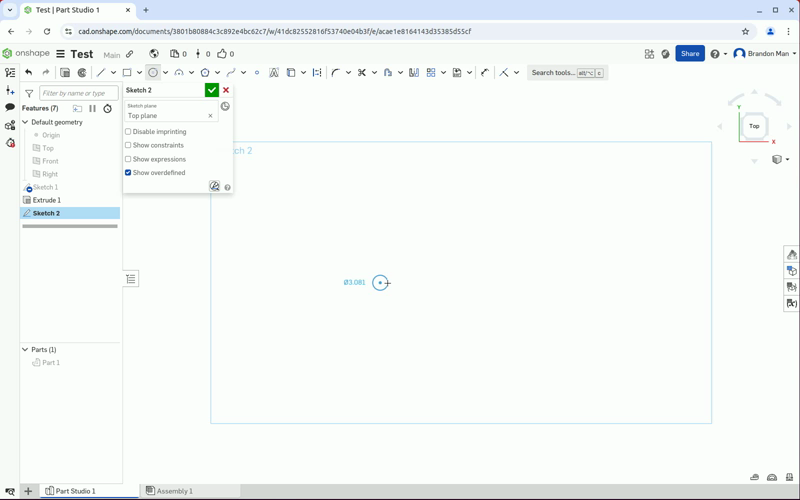
key(esc)
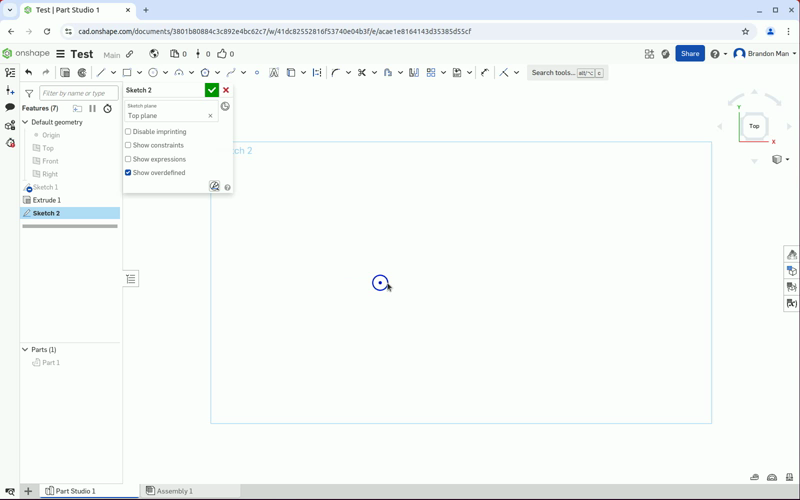
mouse_move(380, 286)
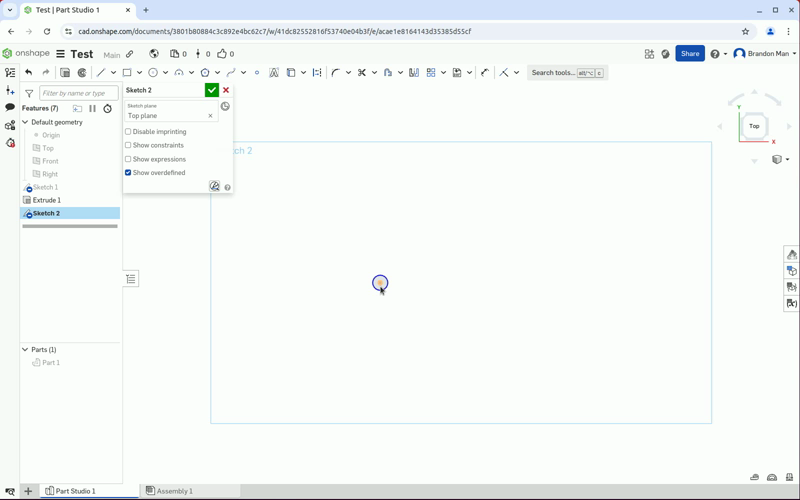
scroll(6)
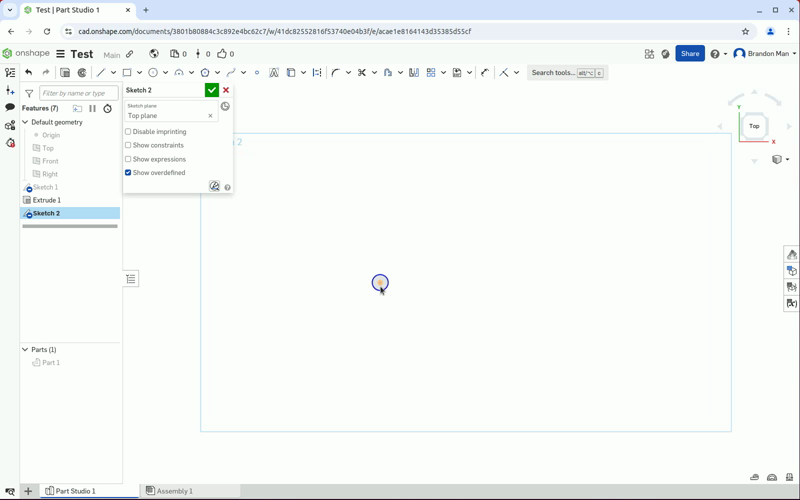
scroll(6)
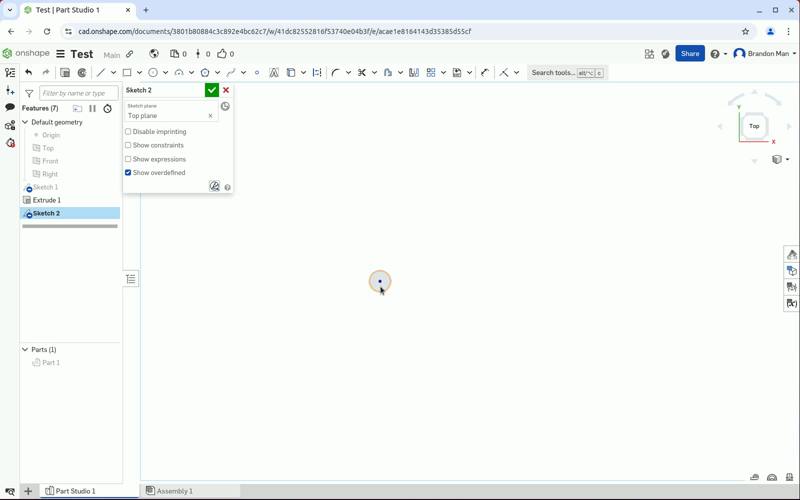
scroll(6)
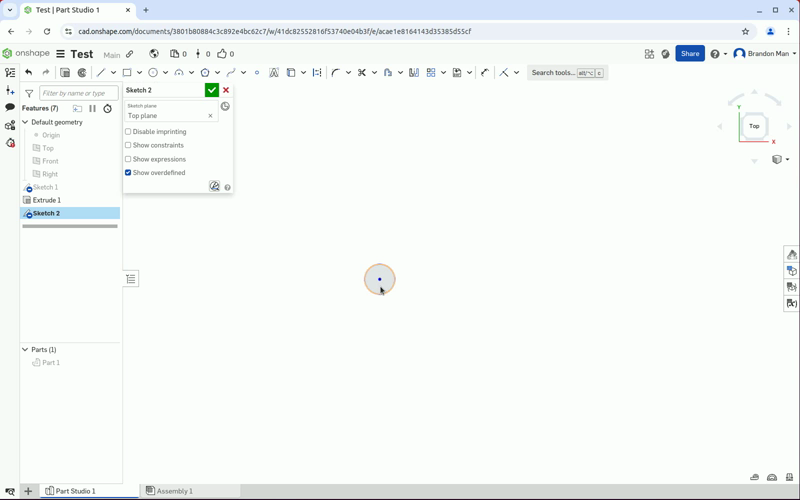
scroll(6)
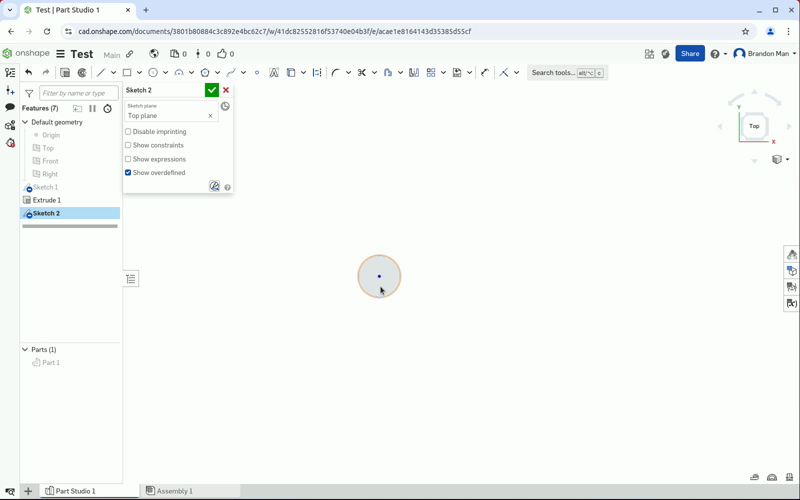
scroll(6)
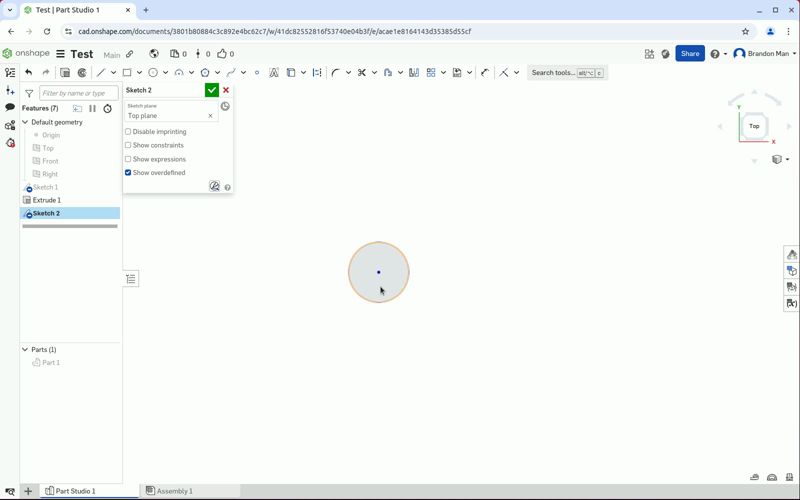
scroll(6)
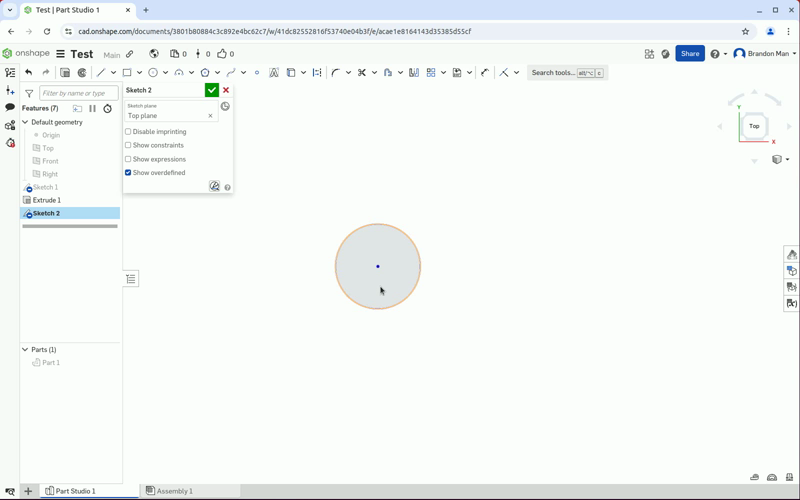
scroll(6)
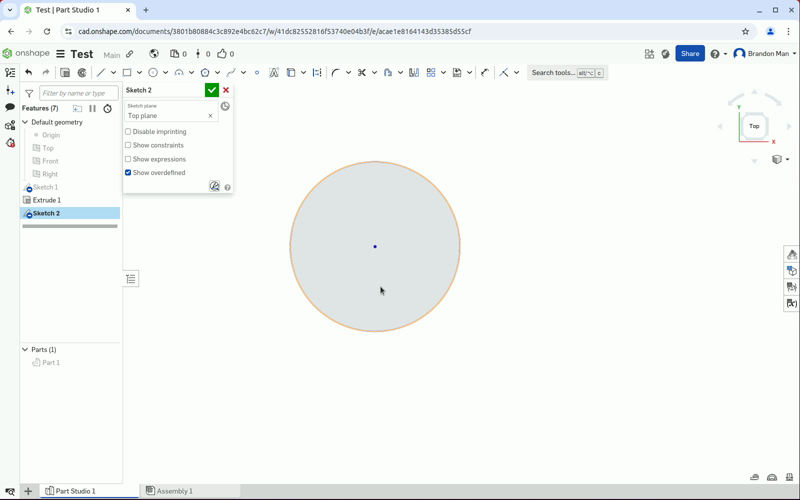
click(380, 286)
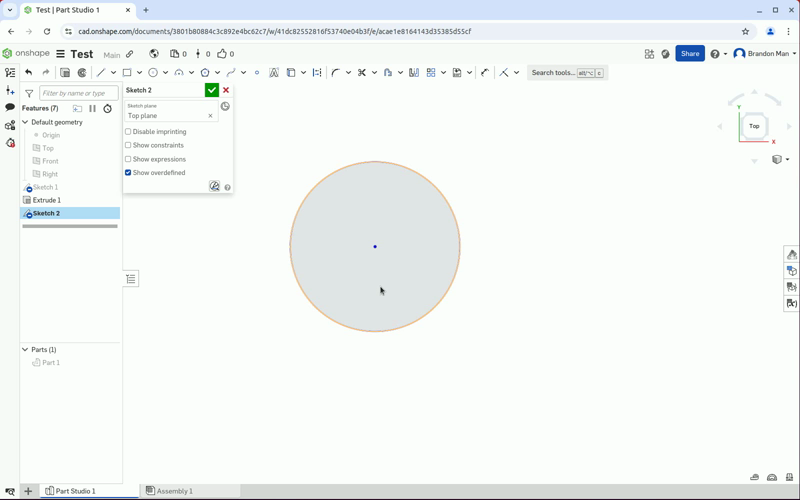
scroll(-6)
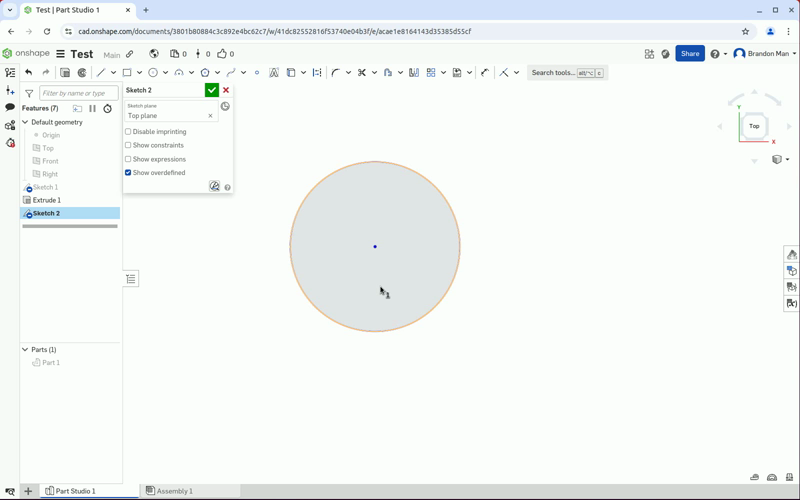
scroll(-6)
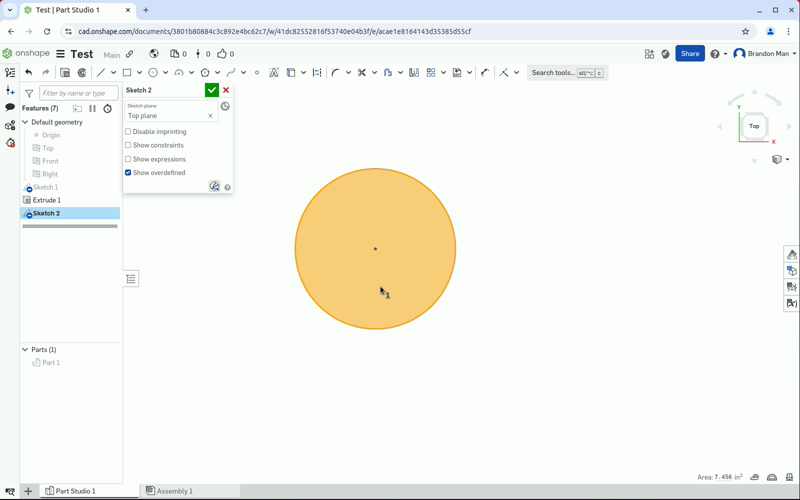
scroll(-6)
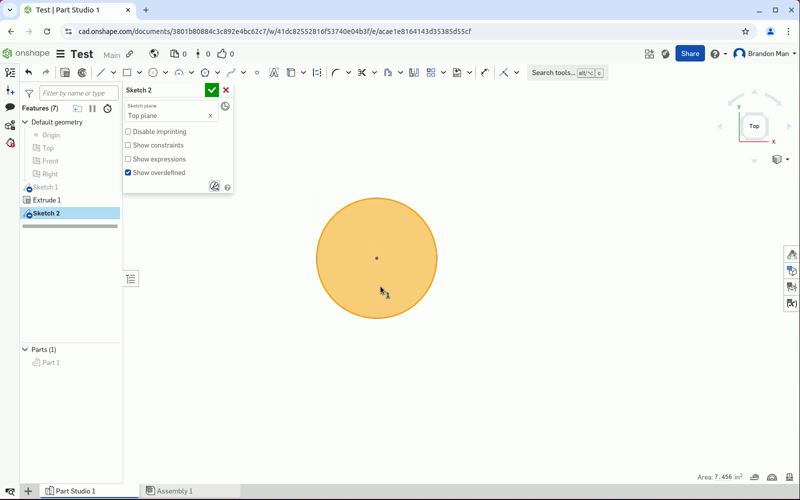
scroll(-6)
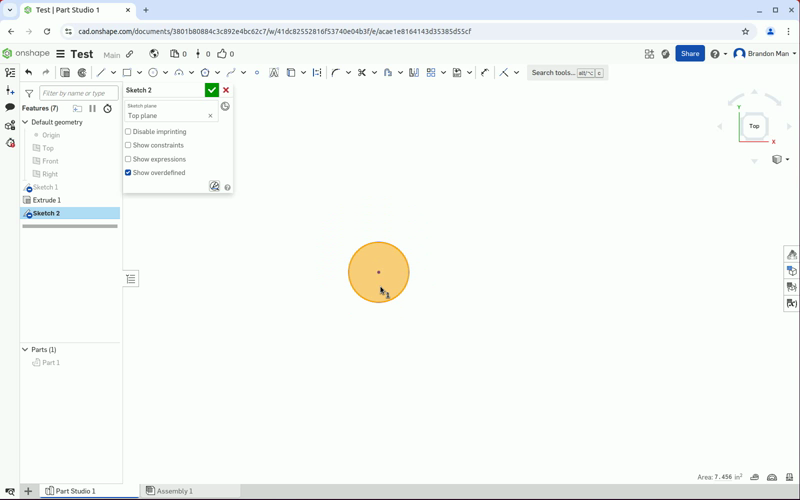
scroll(-6)
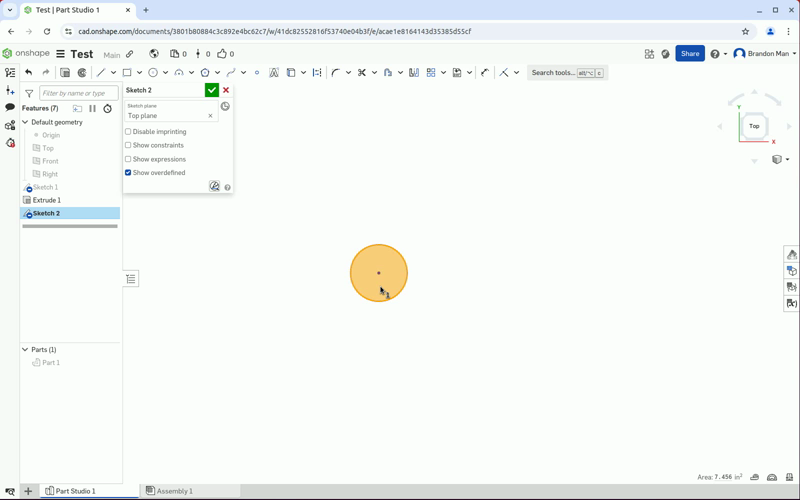
scroll(-6)
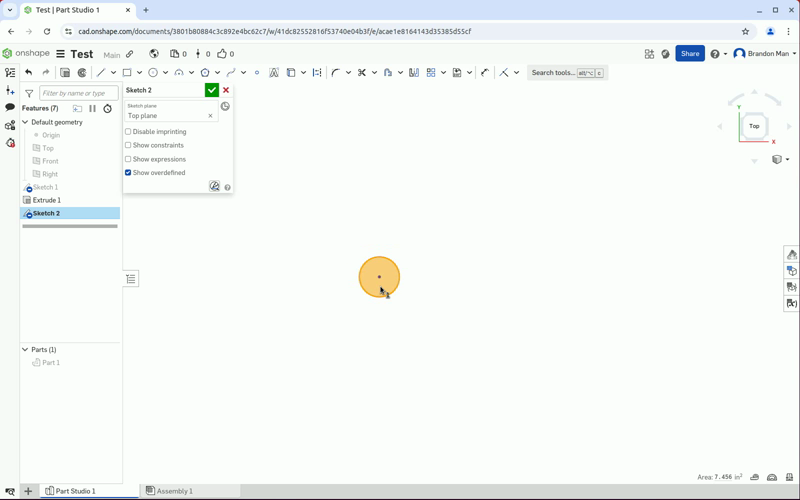
scroll(-6)
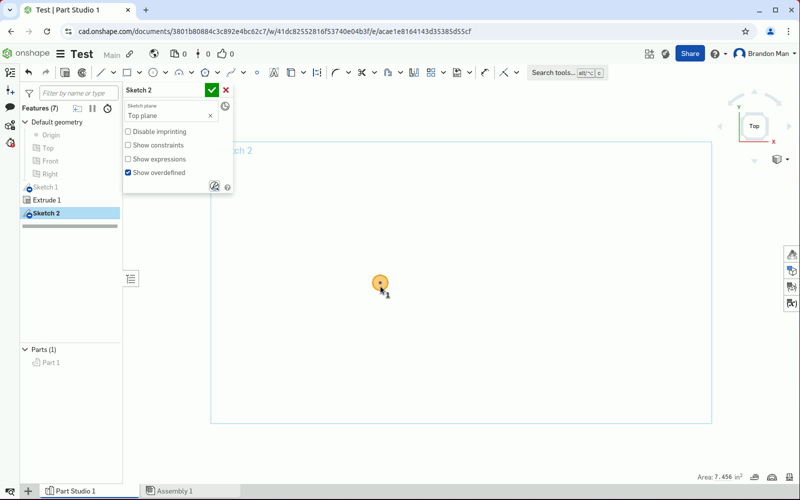
mouse_move(73, 352)
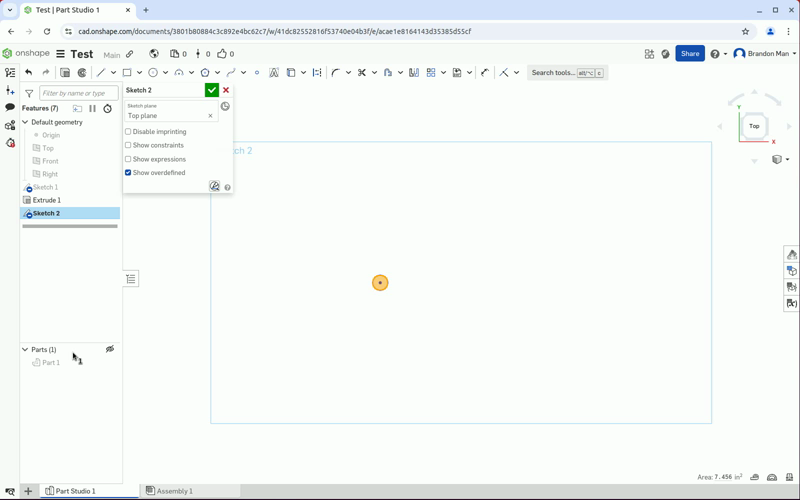
key(shift+y)
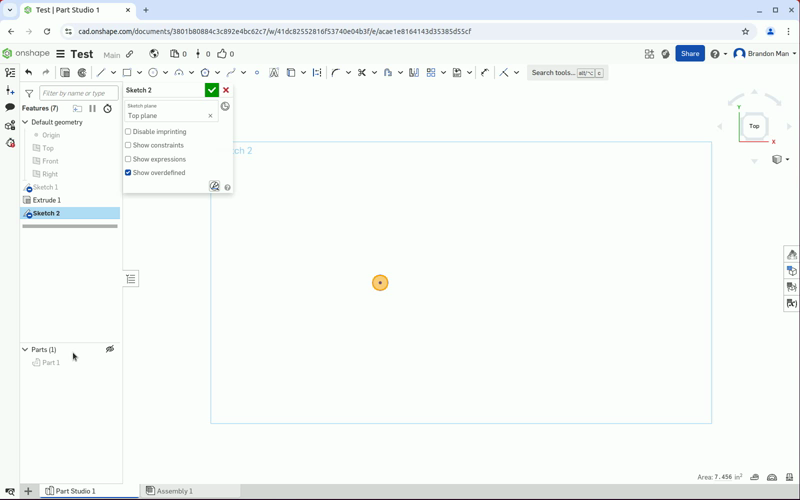
key(shift+e)
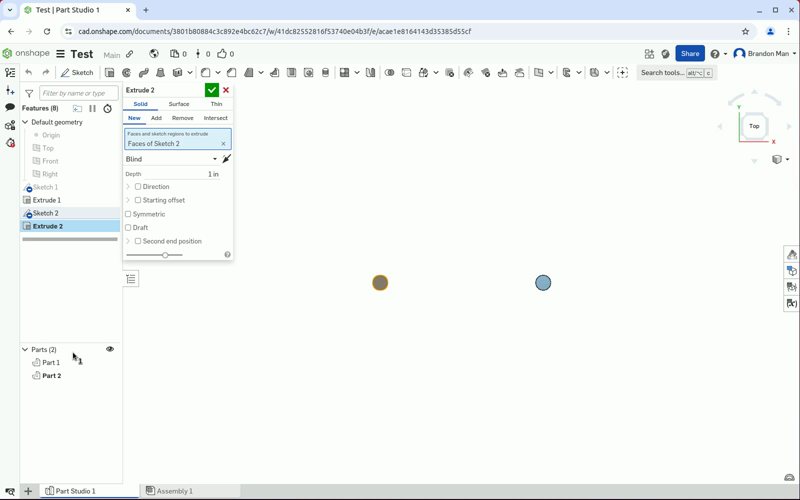
mouse_move(143, 106)
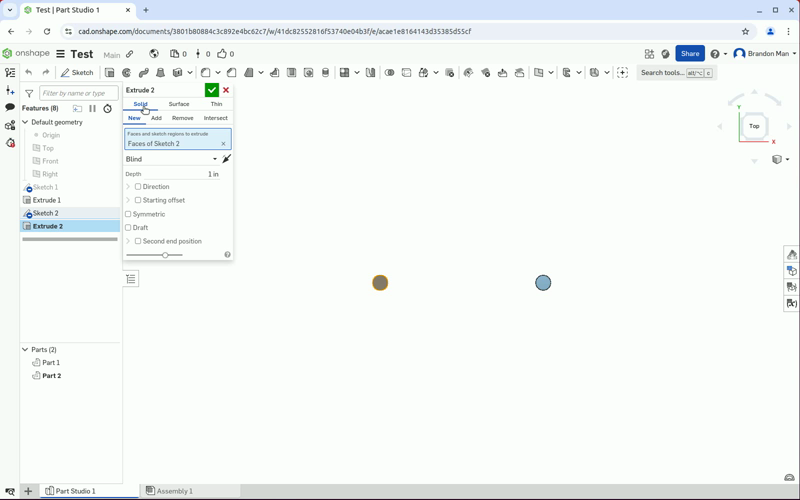
click(143, 106)
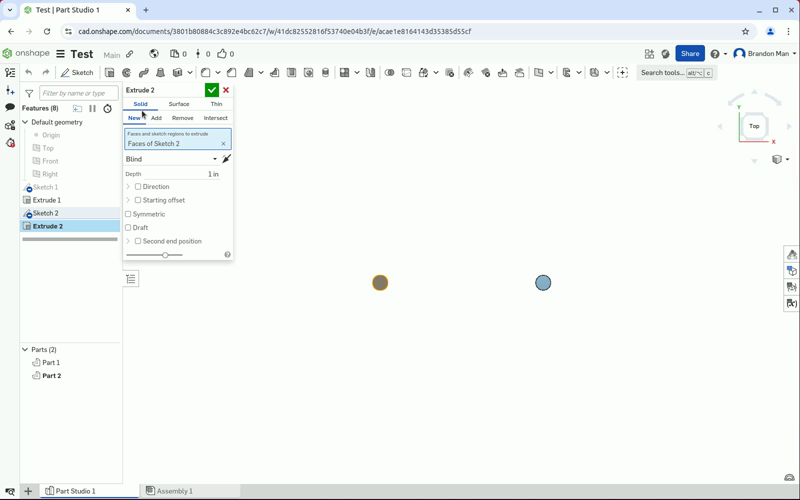
mouse_move(137, 120)
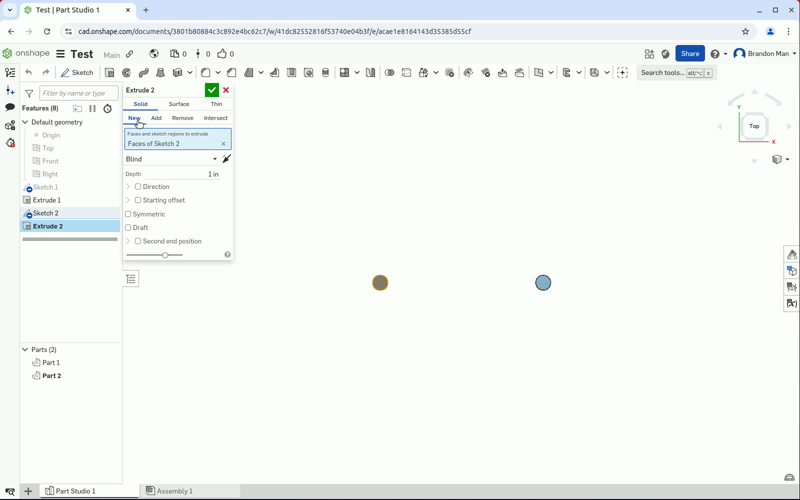
click(137, 120)
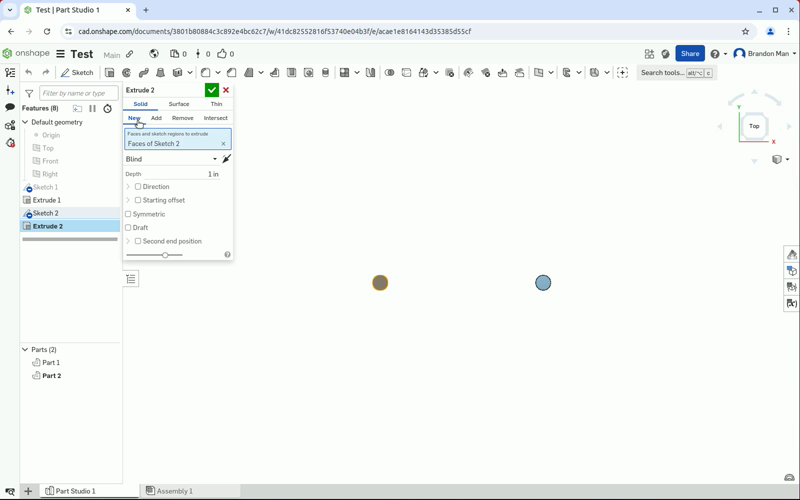
key(tab, 4)
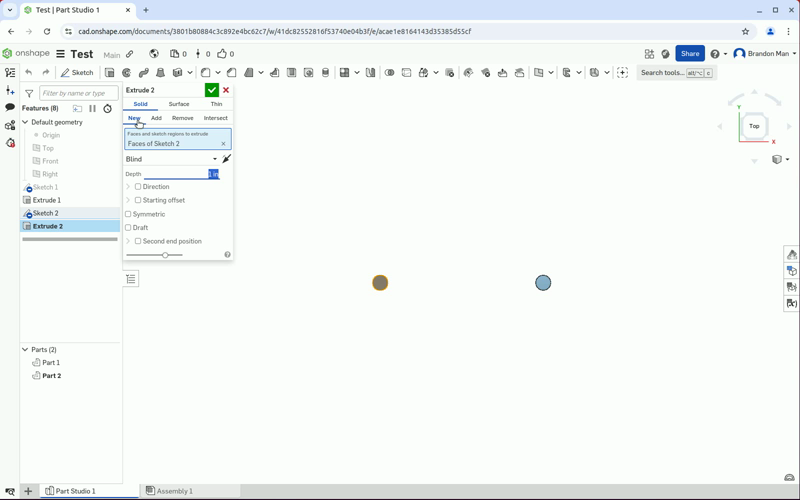
text(2.407)
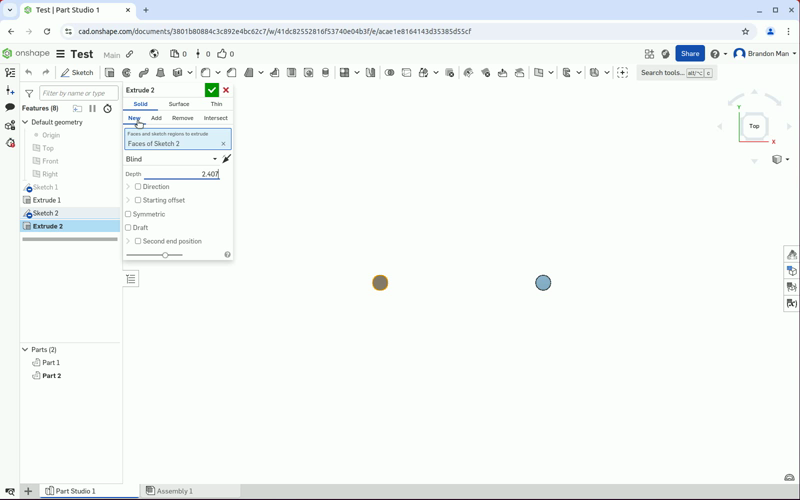
key(enter)
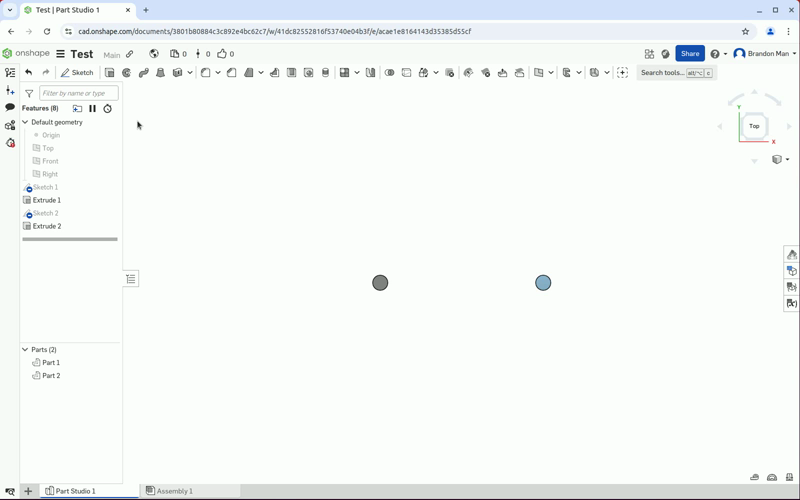
key(shift+h)
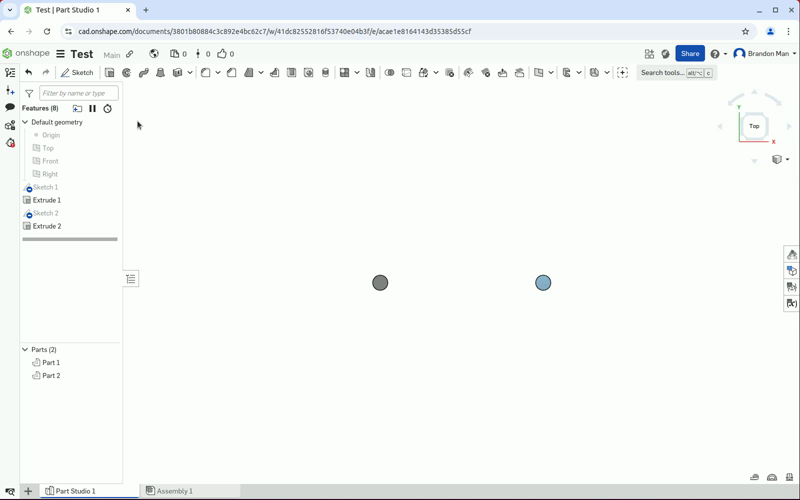
key(shift+h)
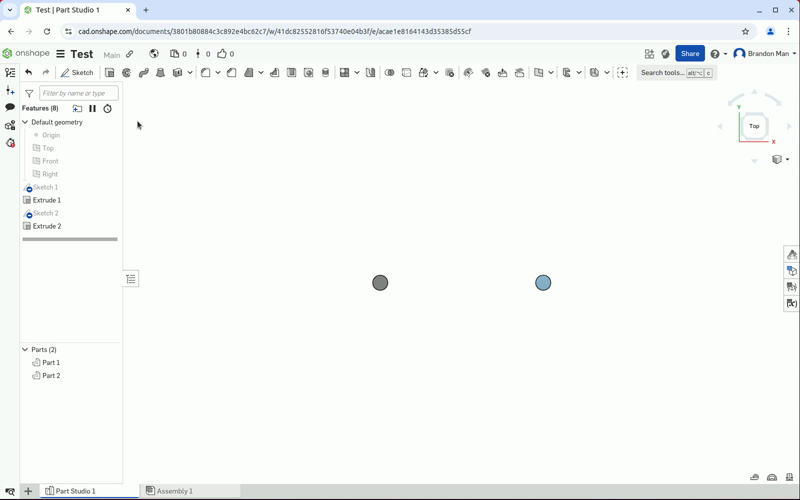
mouse_move(73, 189)
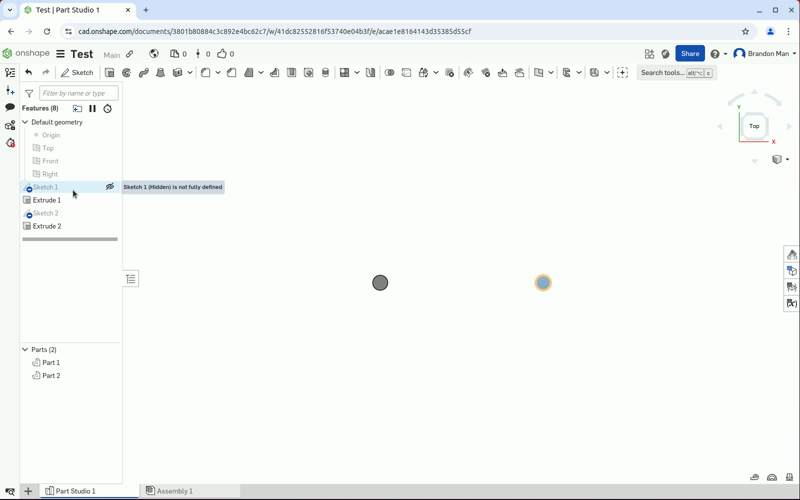
click(73, 189)
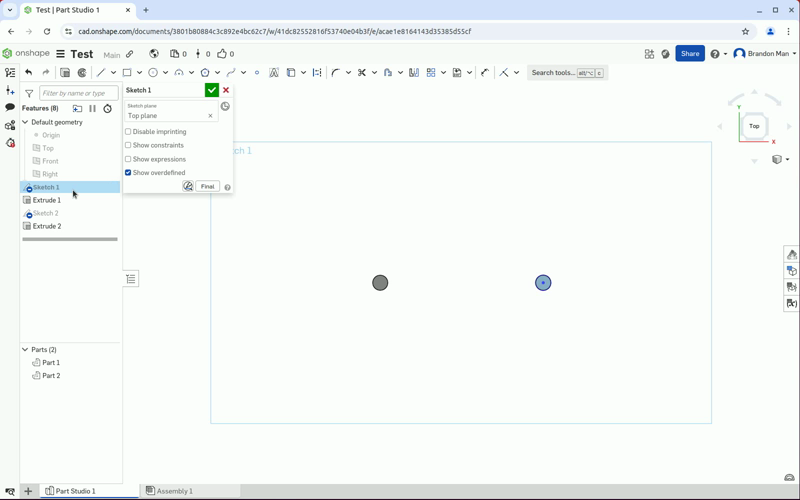
mouse_move(229, 92)
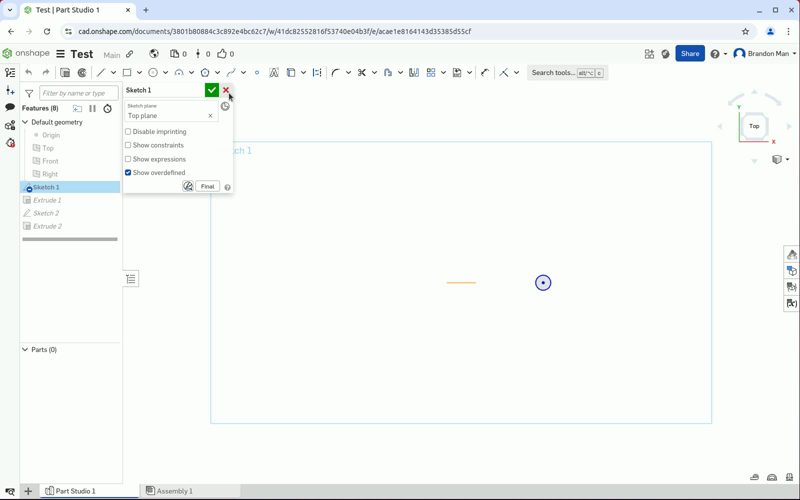
click(229, 92)
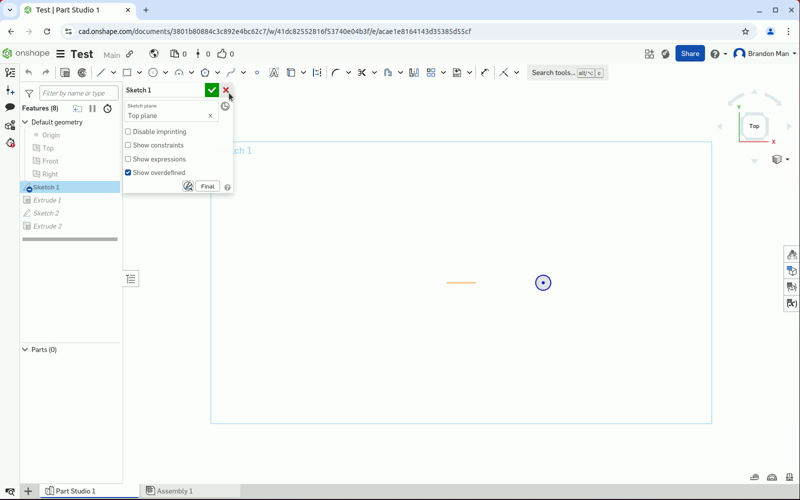
key(shift+s)
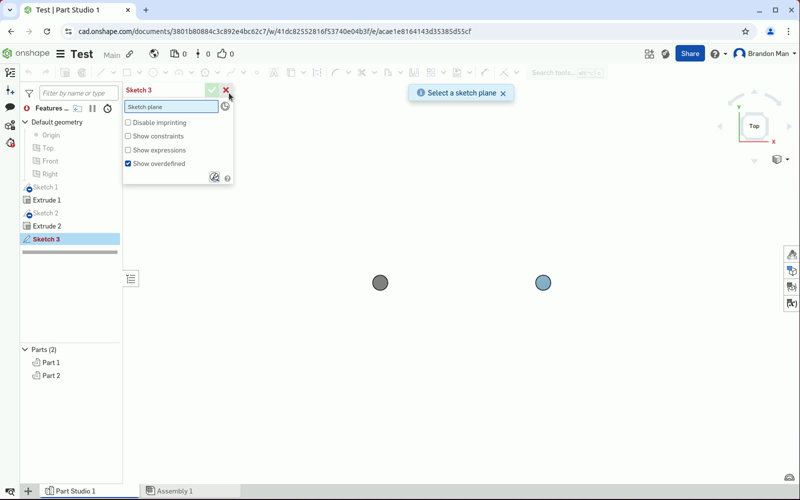
mouse_move(73, 150)
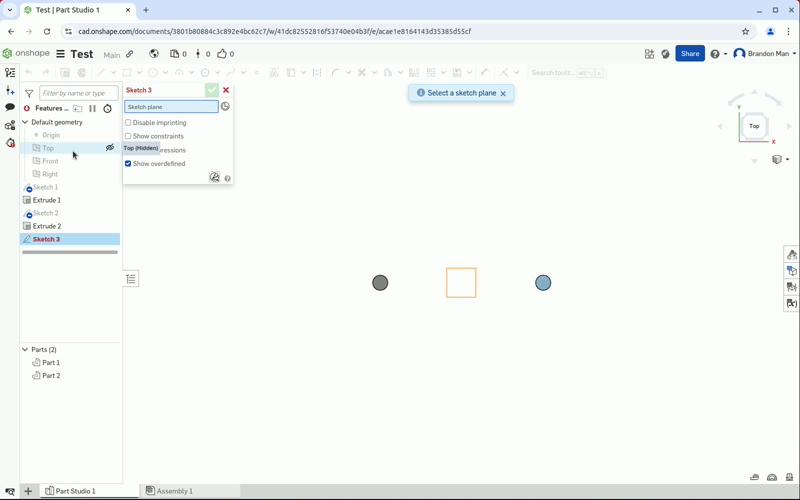
click(73, 150)
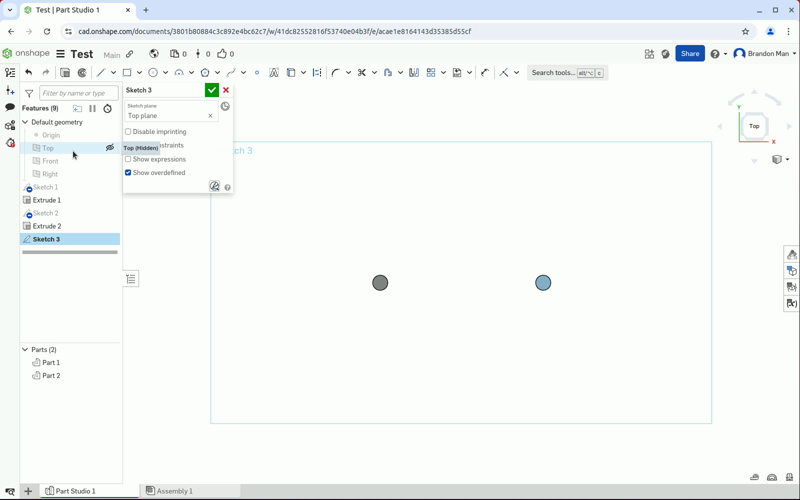
mouse_move(73, 352)
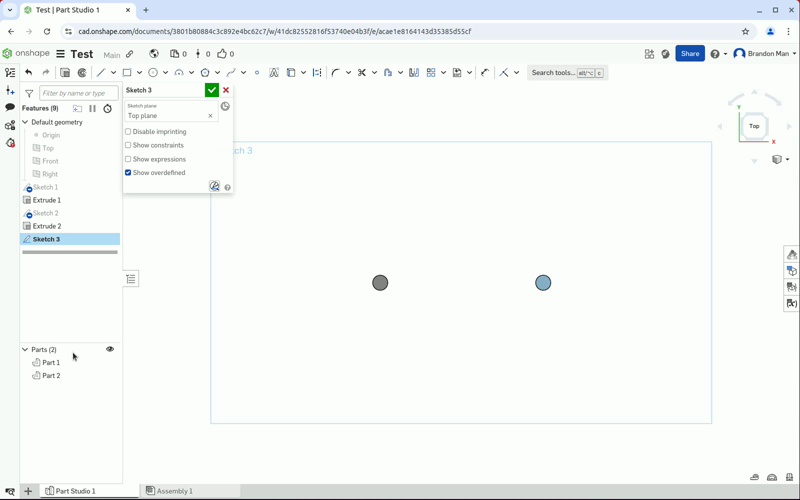
key(y)
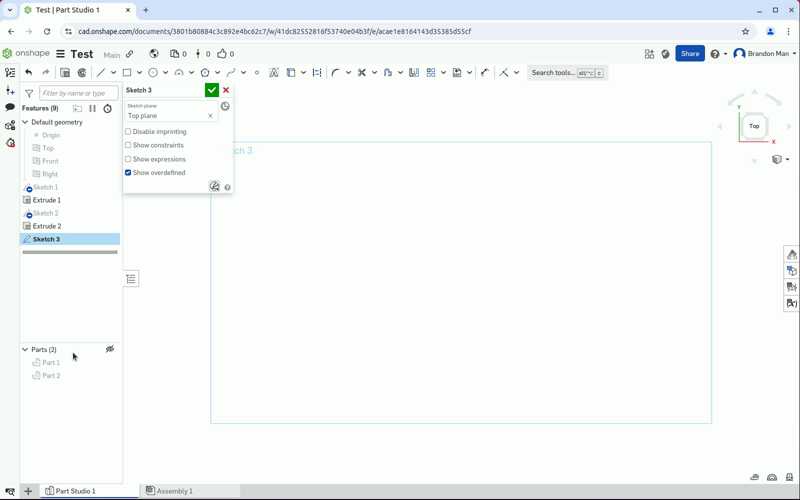
key(a)
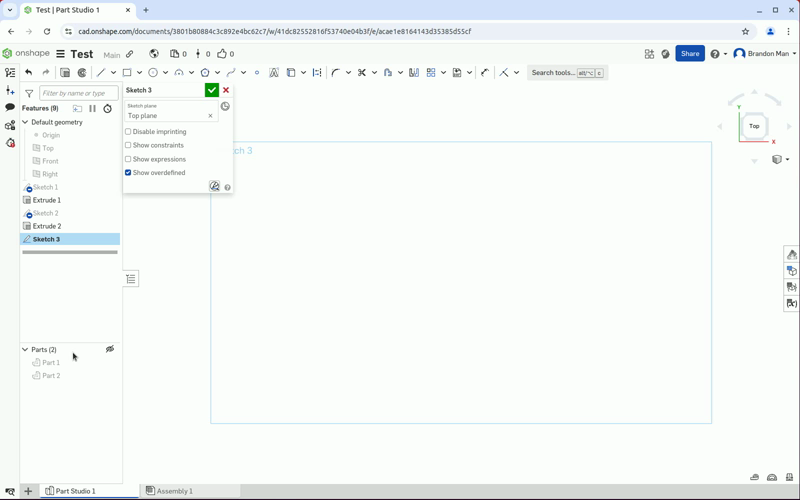
key_down(shift)
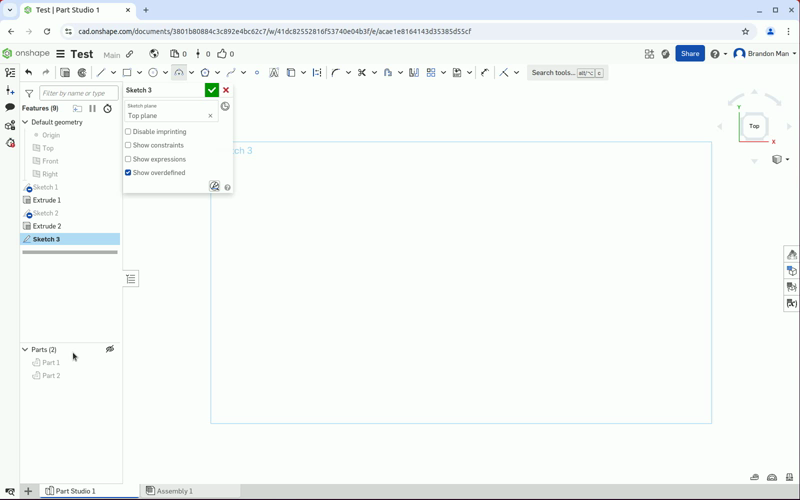
mouse_move(460, 275)
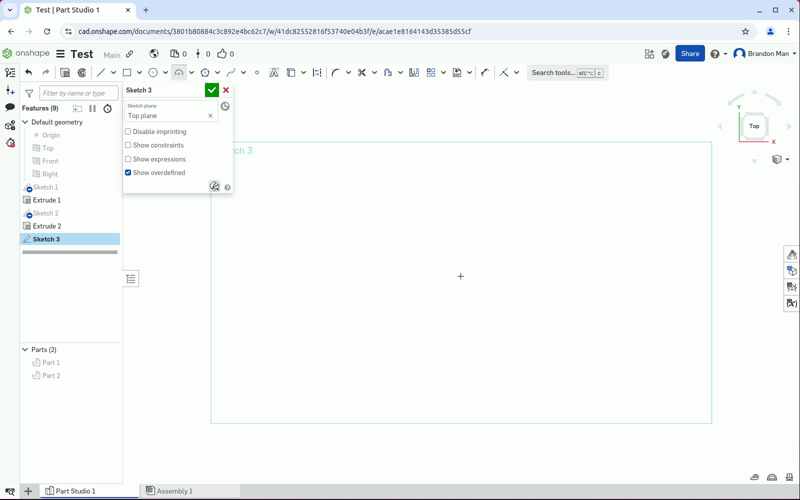
click(460, 275)
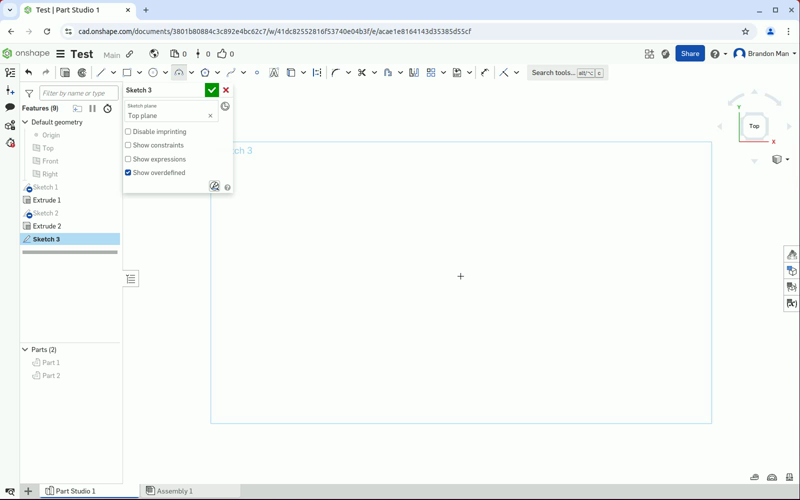
key_up(shift)
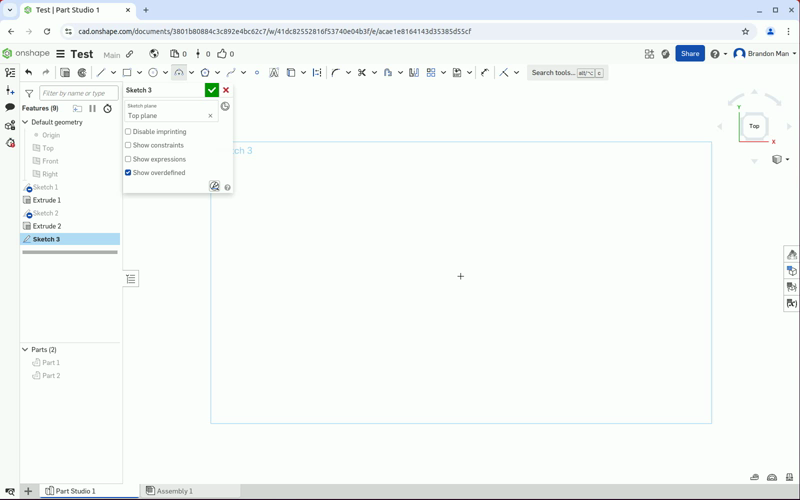
key_down(shift)
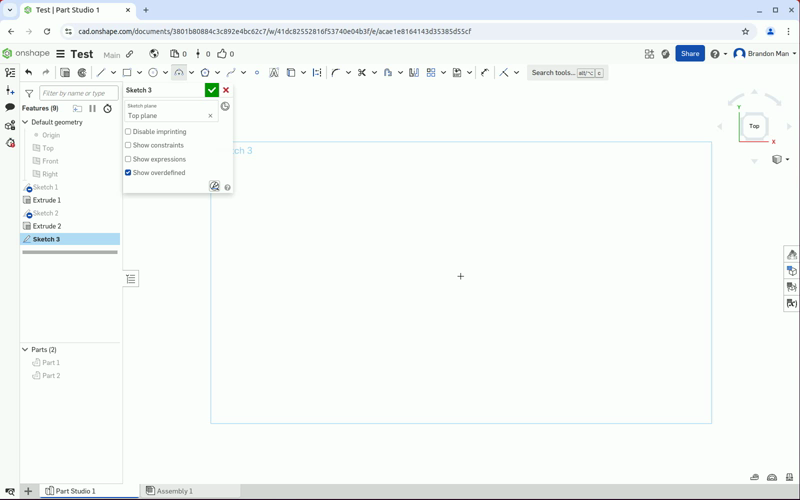
mouse_move(467, 282)
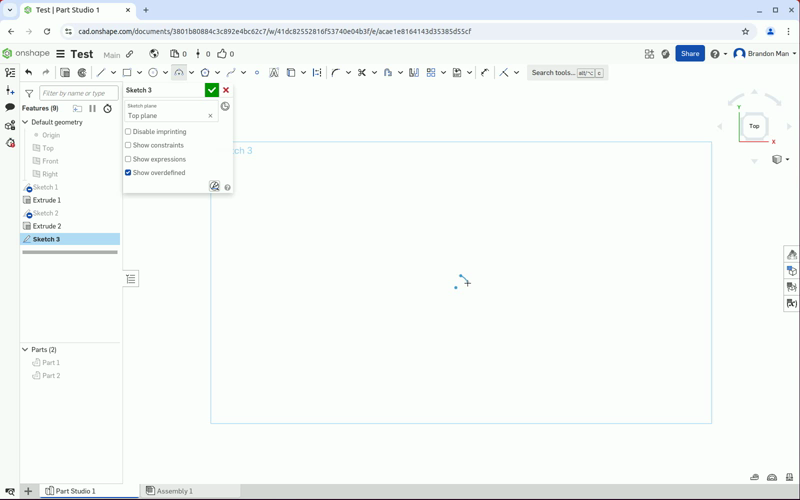
click(467, 282)
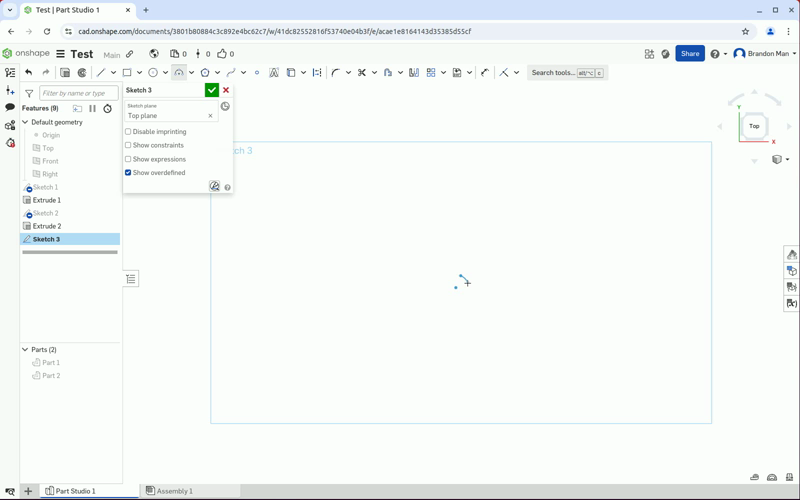
mouse_move(465, 277)
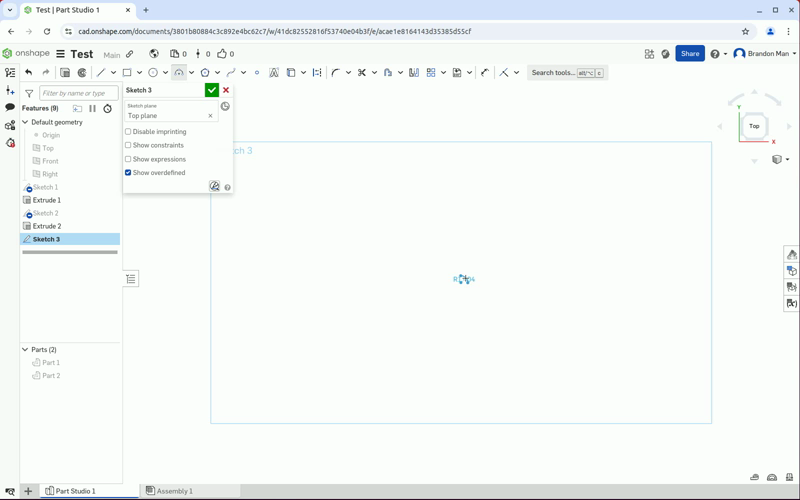
click(465, 277)
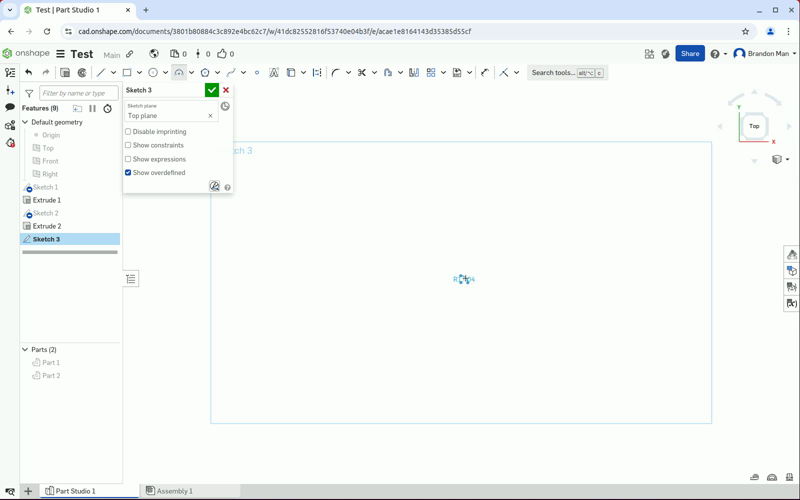
key_up(shift)
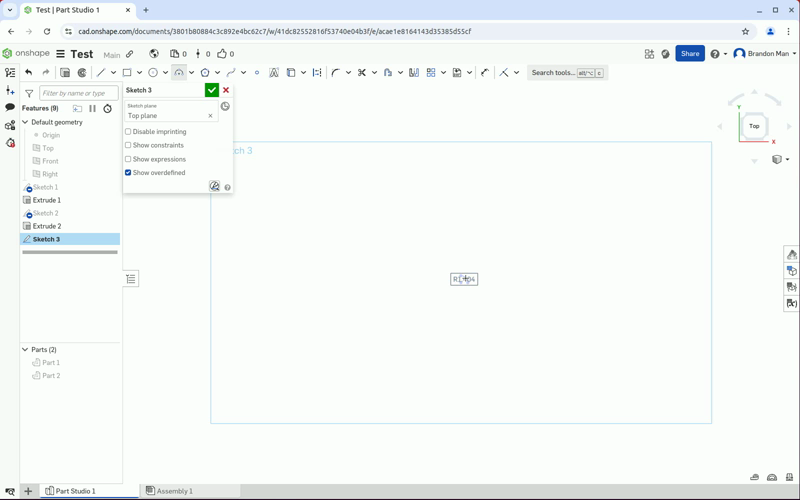
key(esc)
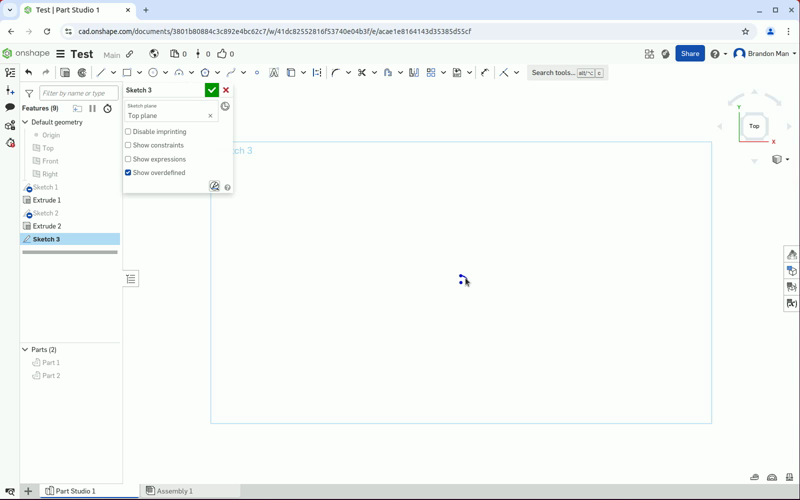
key(l)
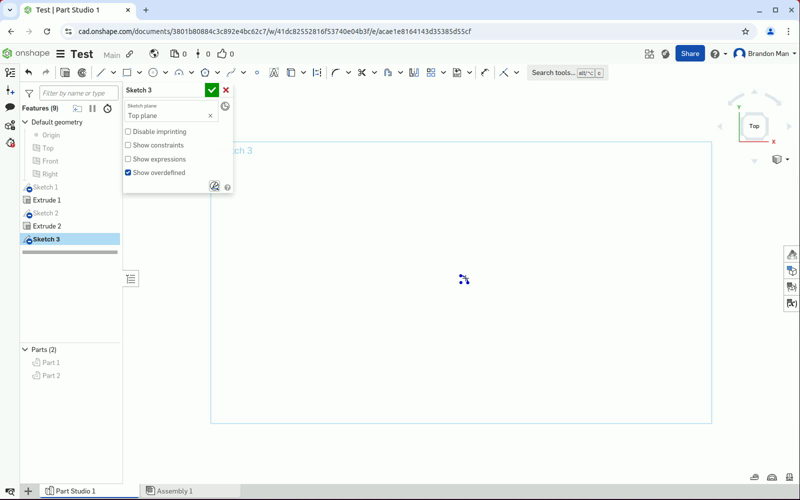
mouse_move(467, 282)
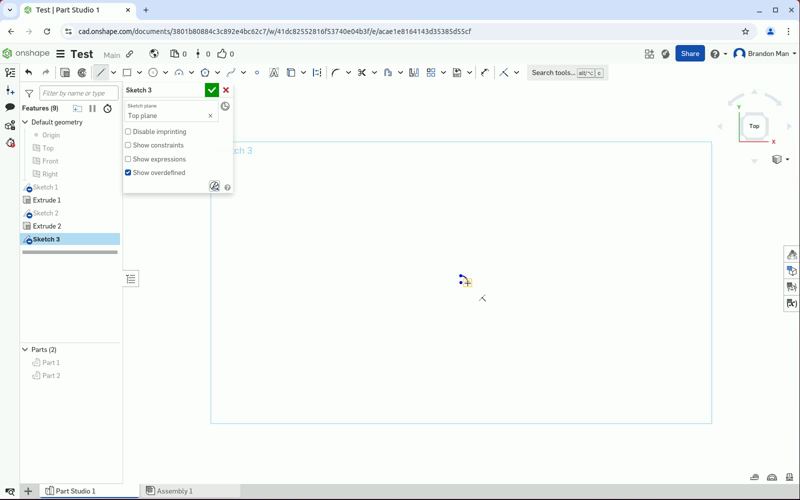
click(467, 282)
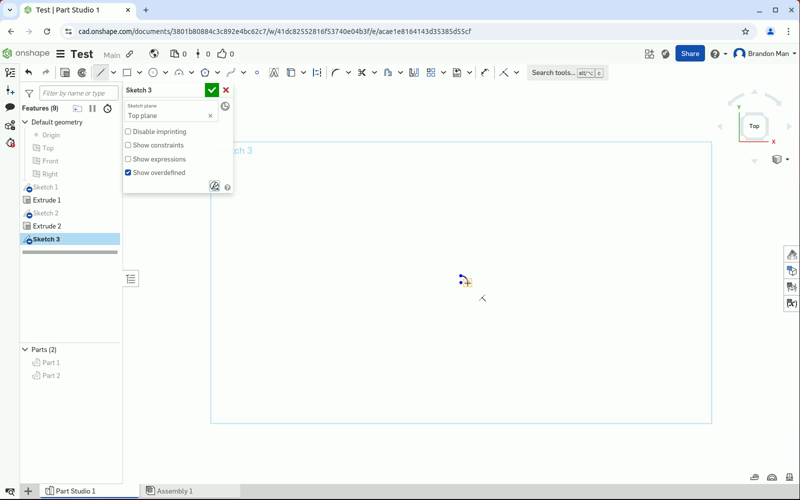
key_down(shift)
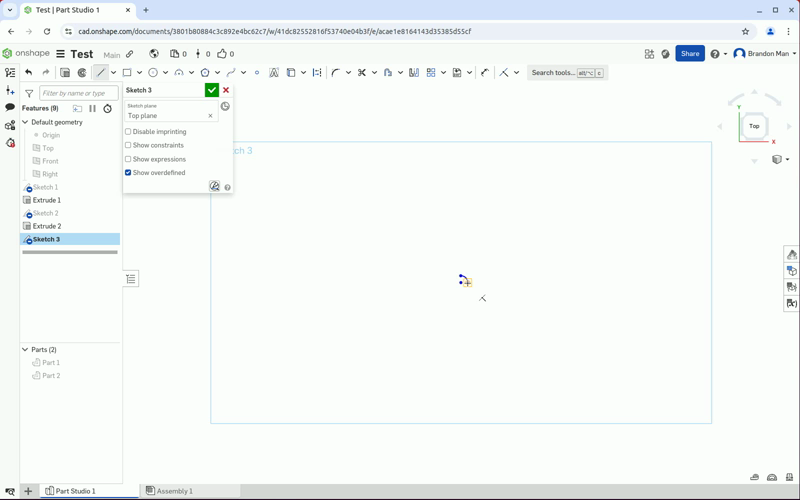
mouse_move(535, 282)
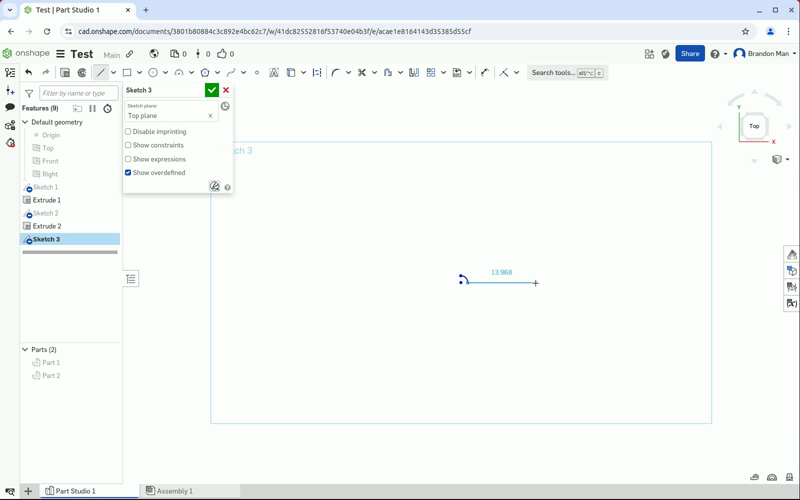
click(535, 282)
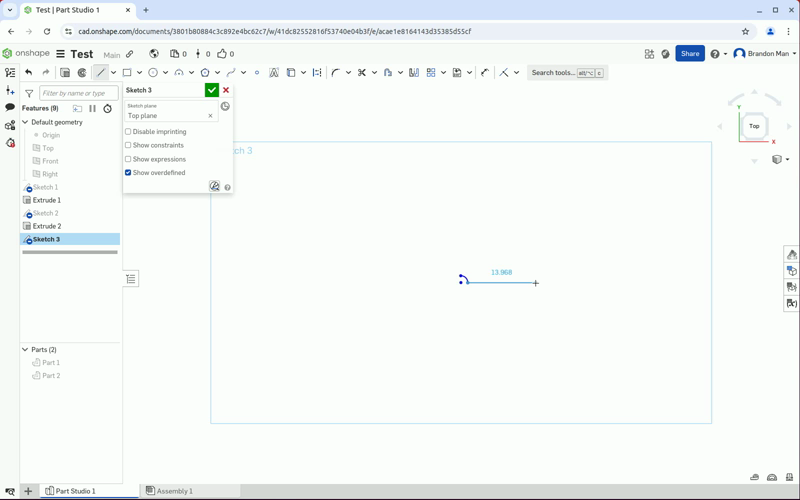
key_up(shift)
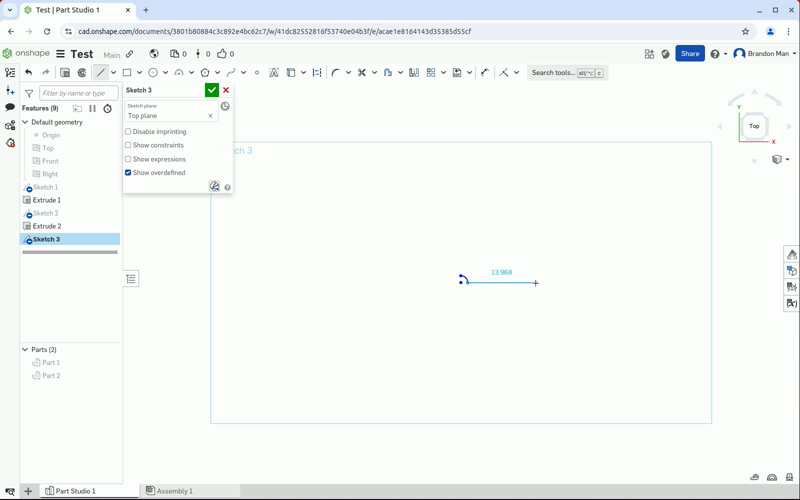
key(esc)
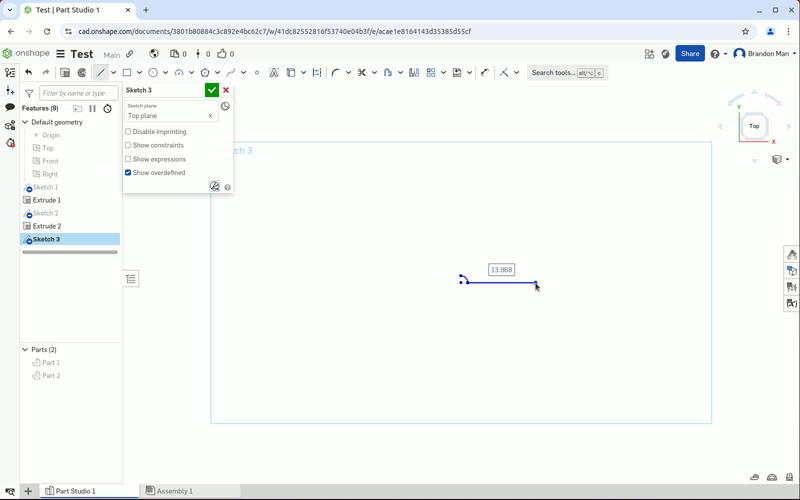
key(a)
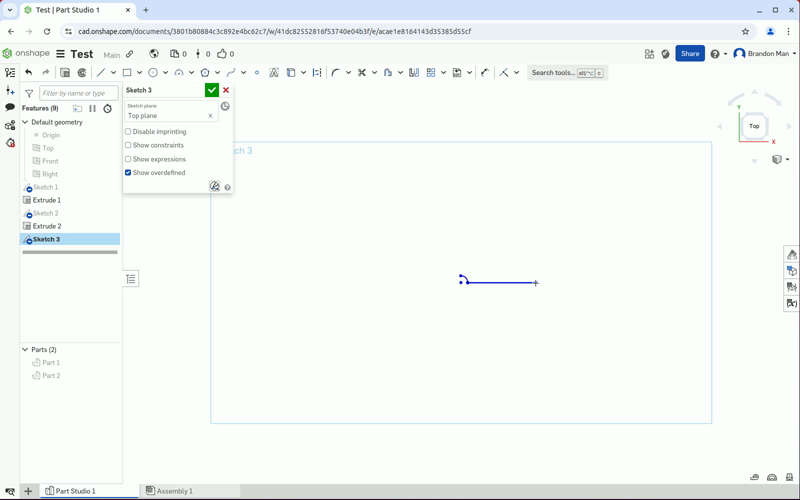
mouse_move(535, 282)
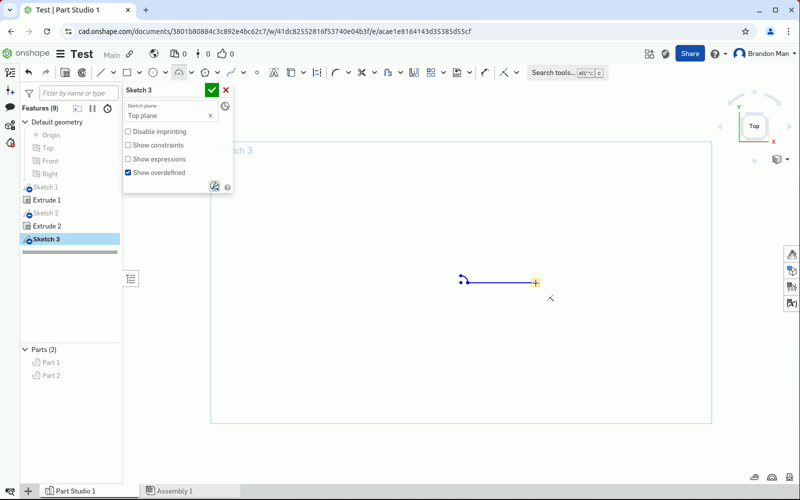
click(535, 282)
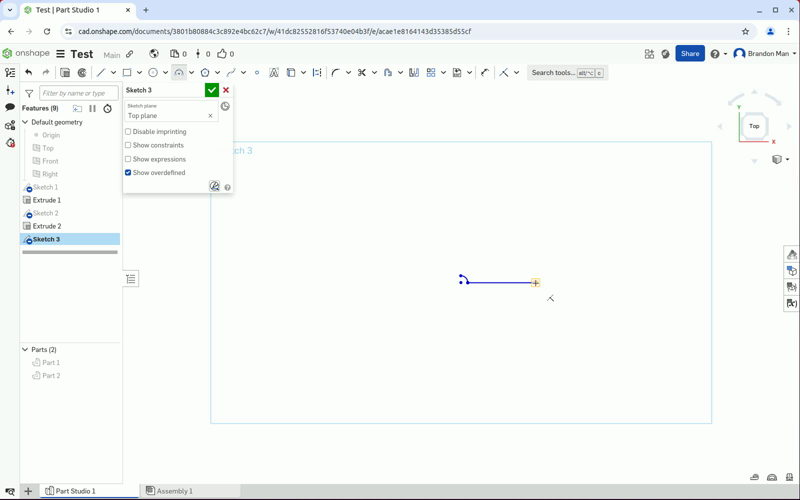
key_down(shift)
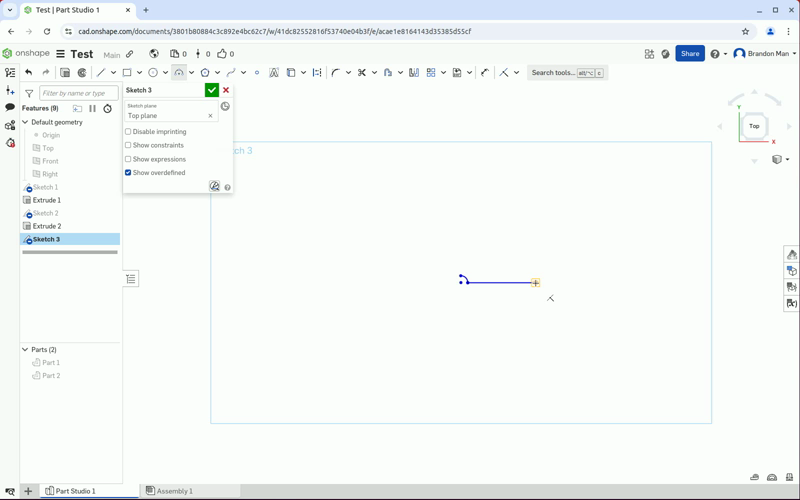
mouse_move(549, 282)
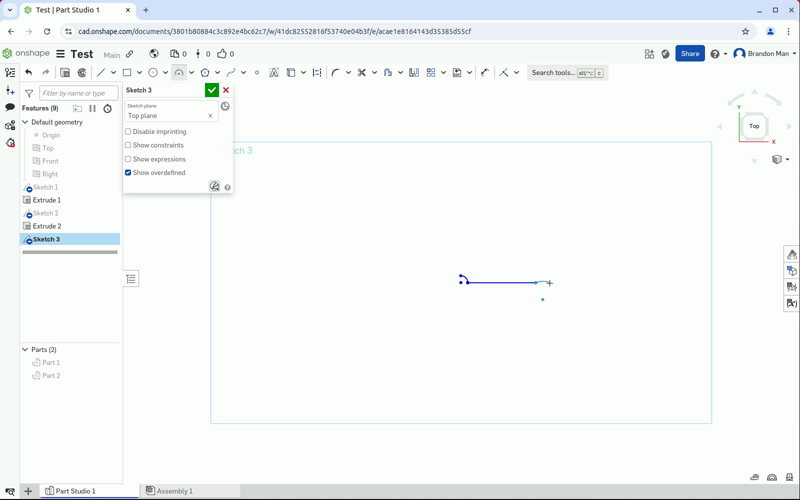
click(549, 282)
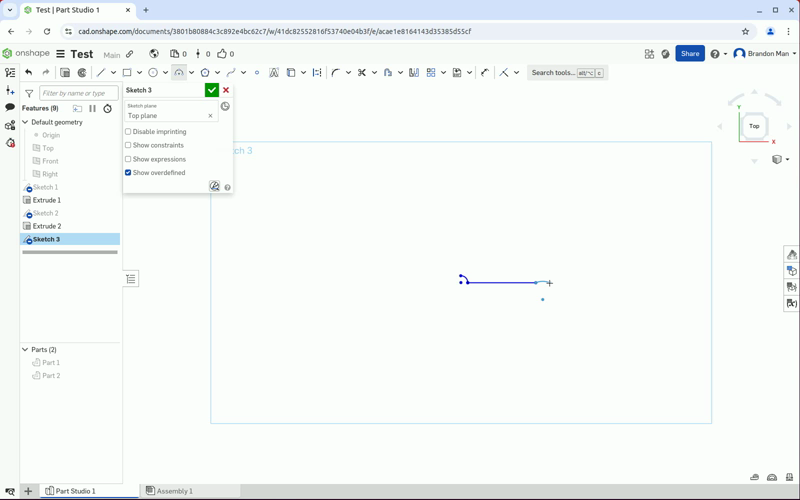
mouse_move(542, 275)
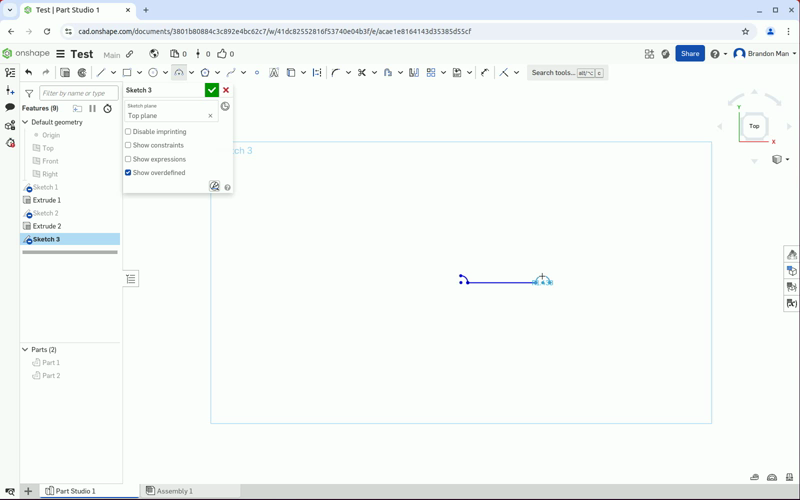
click(542, 275)
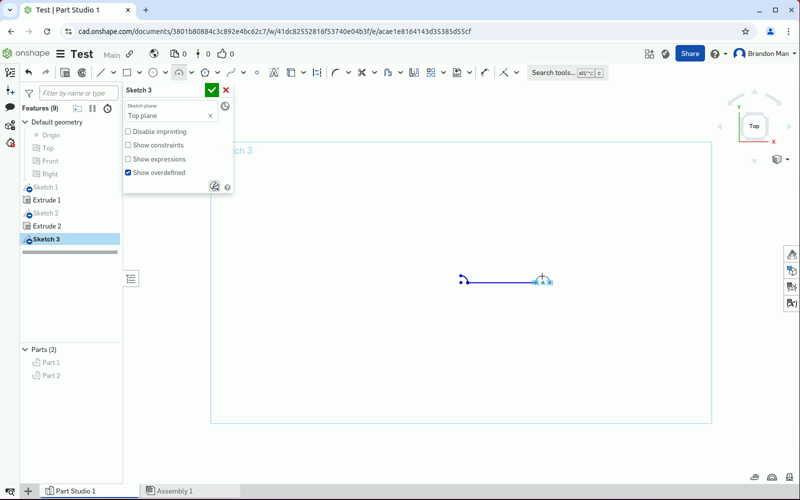
key_up(shift)
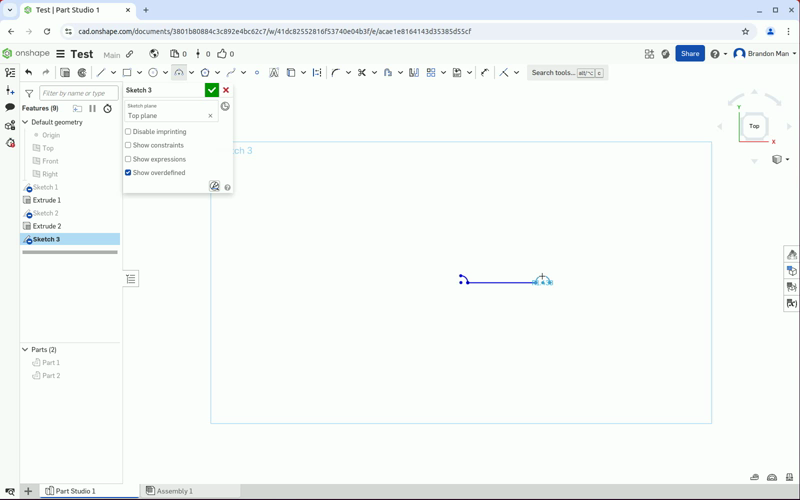
key(esc)
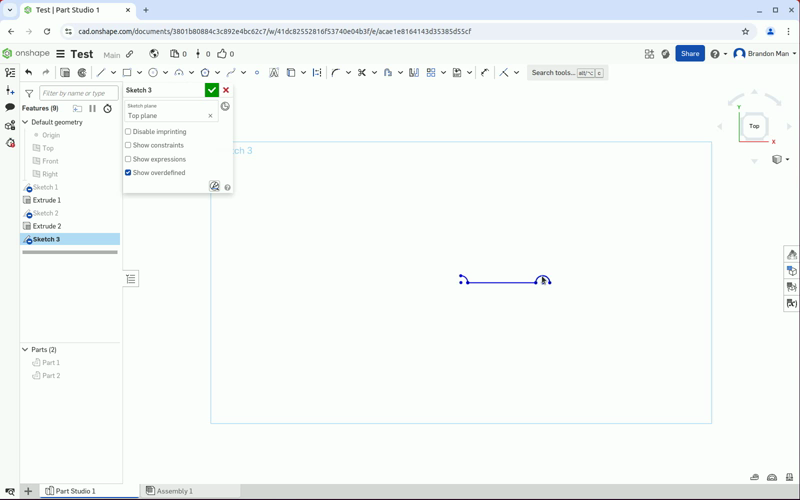
key(l)
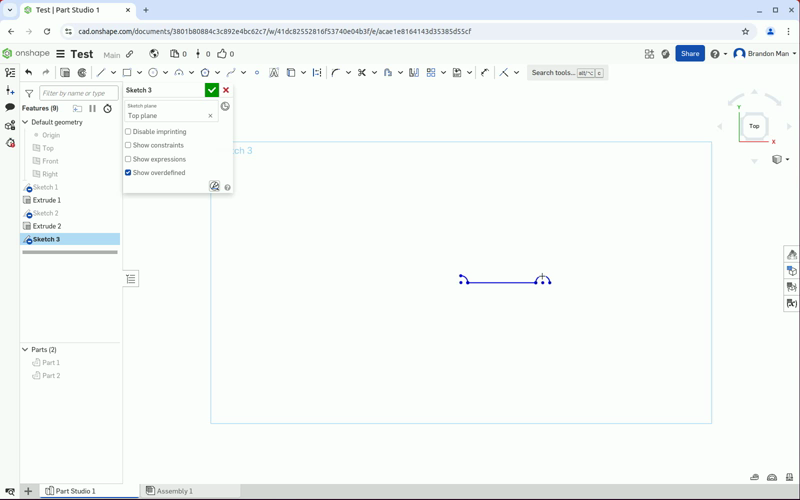
mouse_move(549, 282)
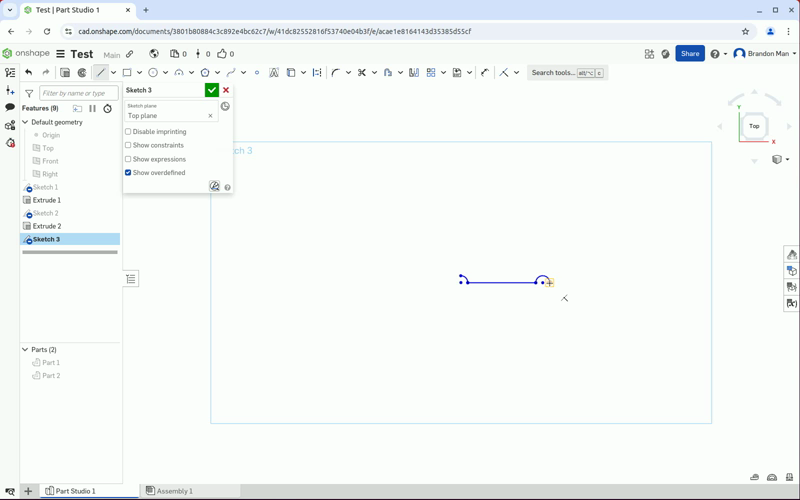
click(549, 282)
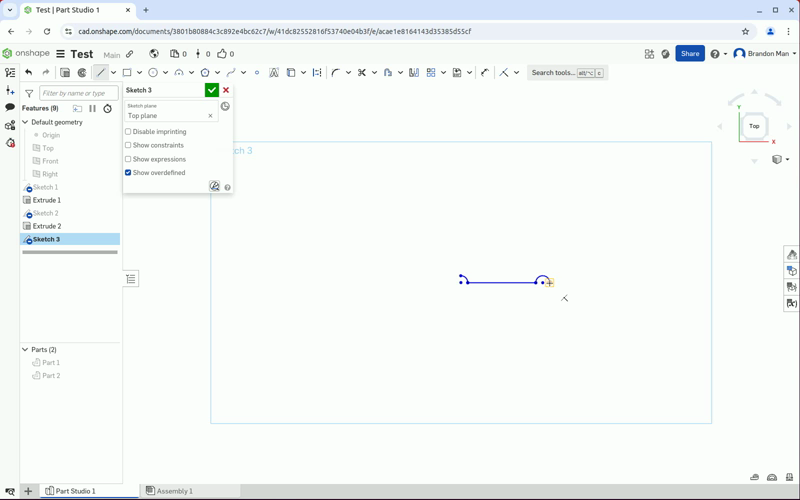
key_down(shift)
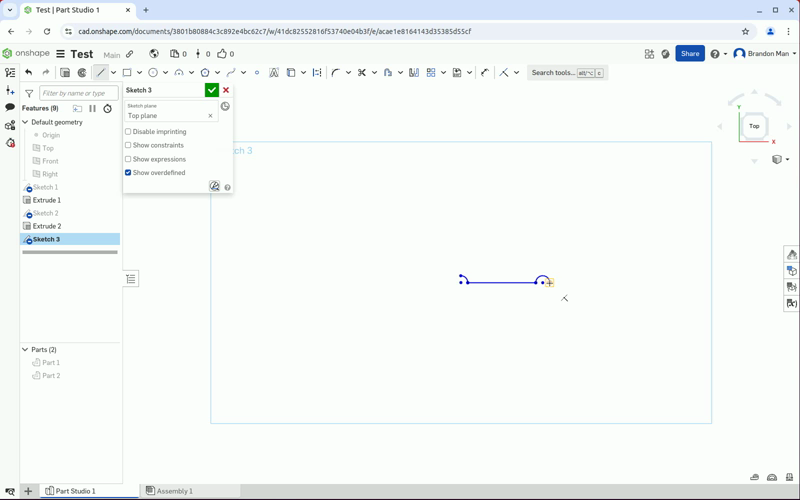
mouse_move(579, 282)
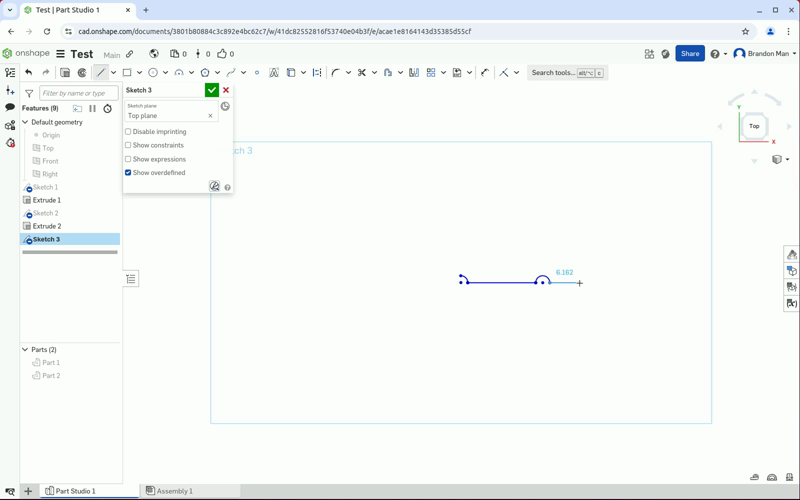
mouse_move(573, 282)
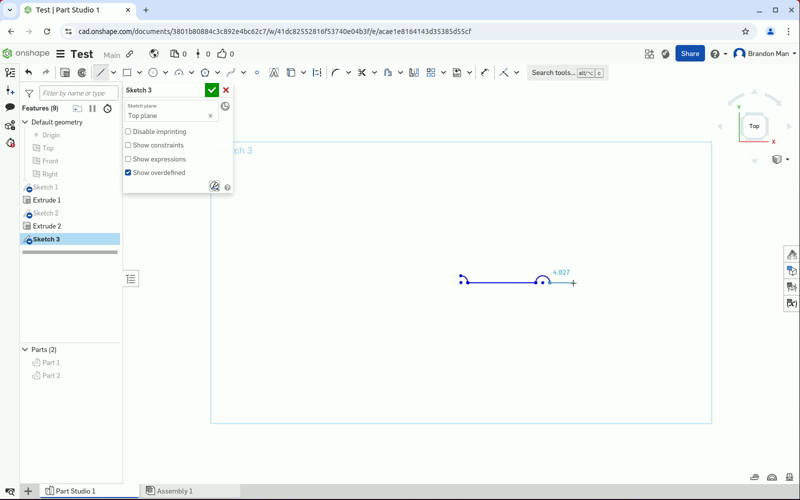
click(573, 282)
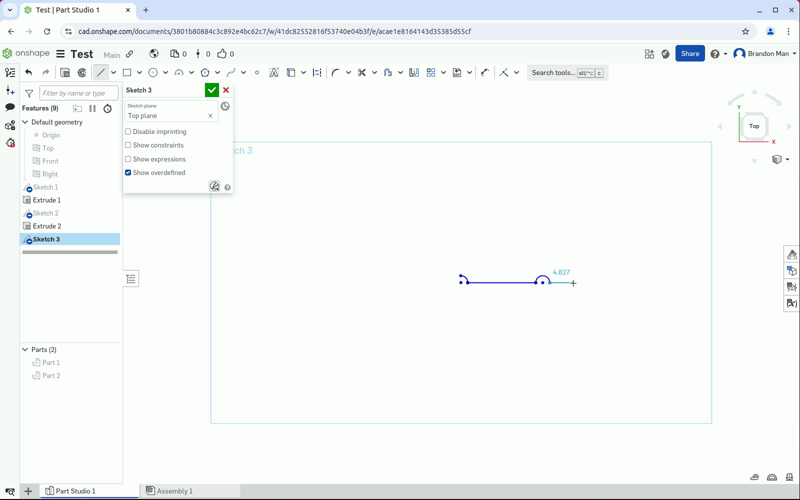
key_up(shift)
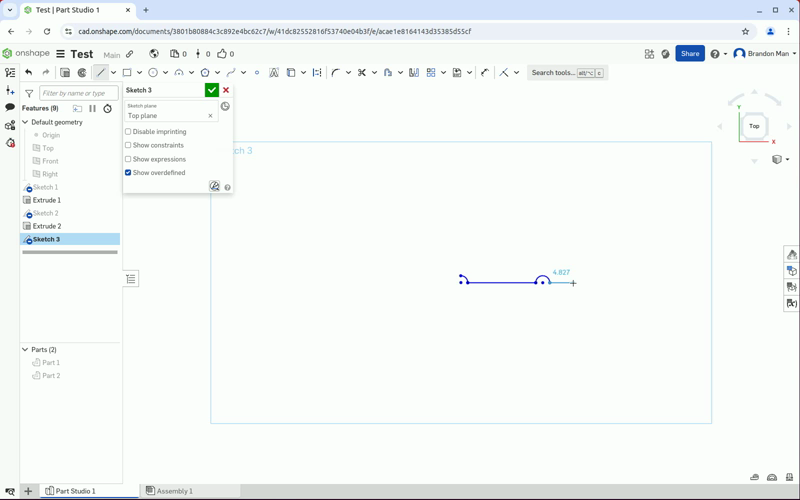
key_down(shift)
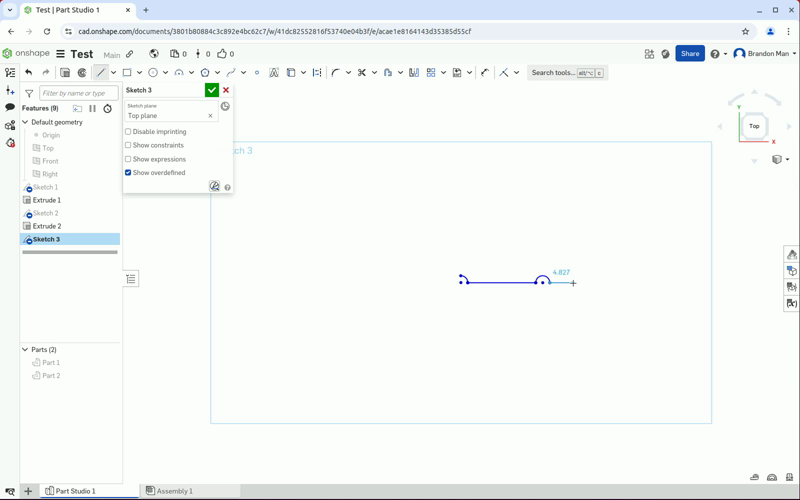
mouse_move(589, 282)
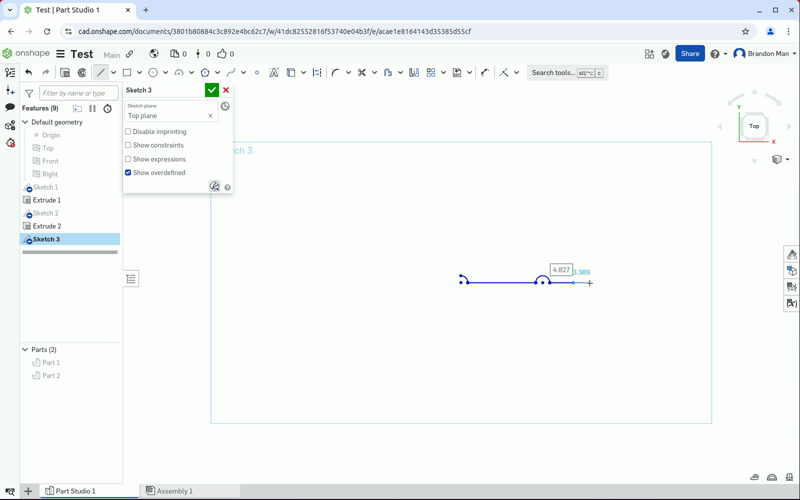
mouse_move(573, 270)
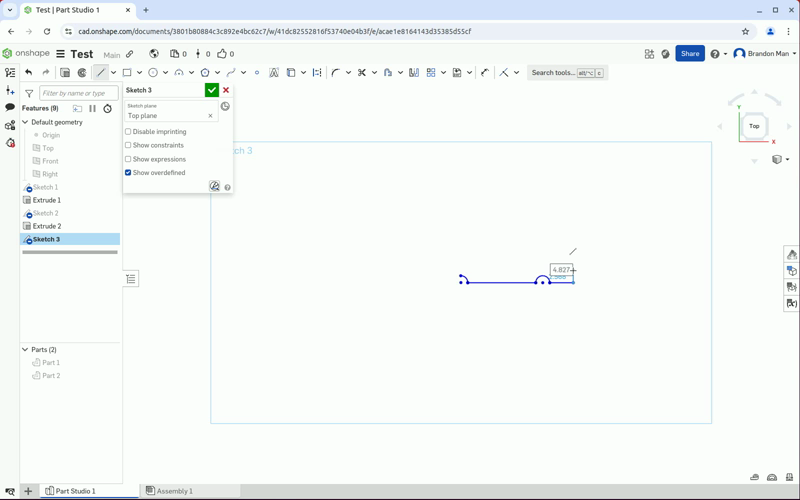
click(573, 270)
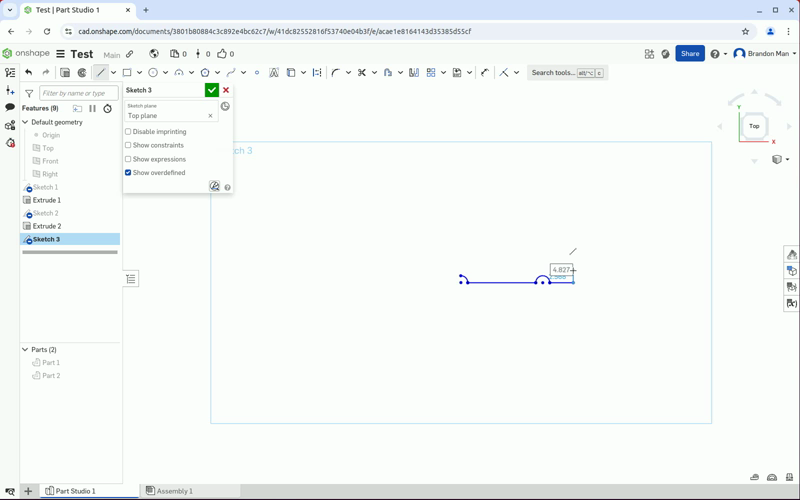
key_up(shift)
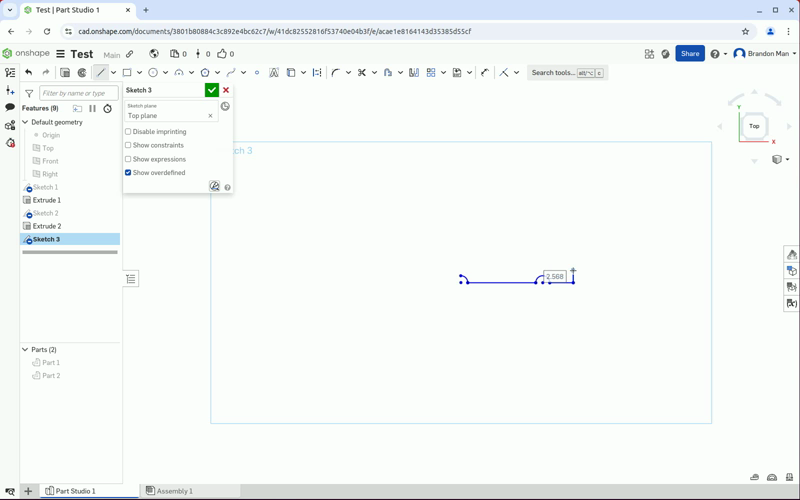
key(esc)
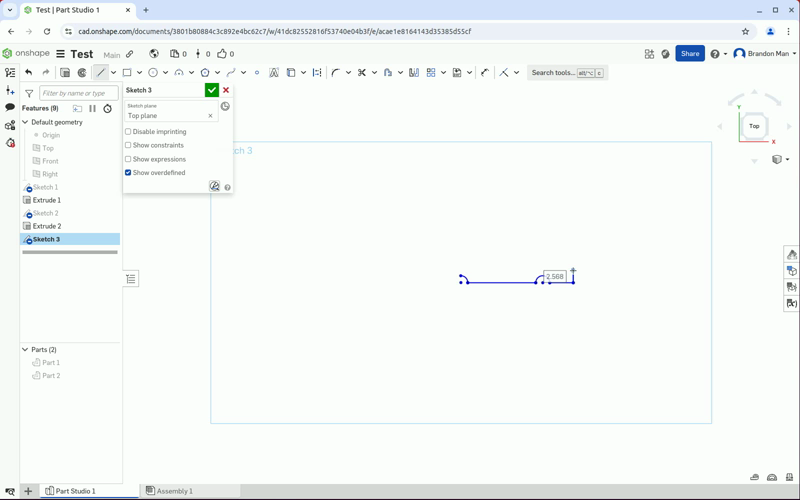
key(a)
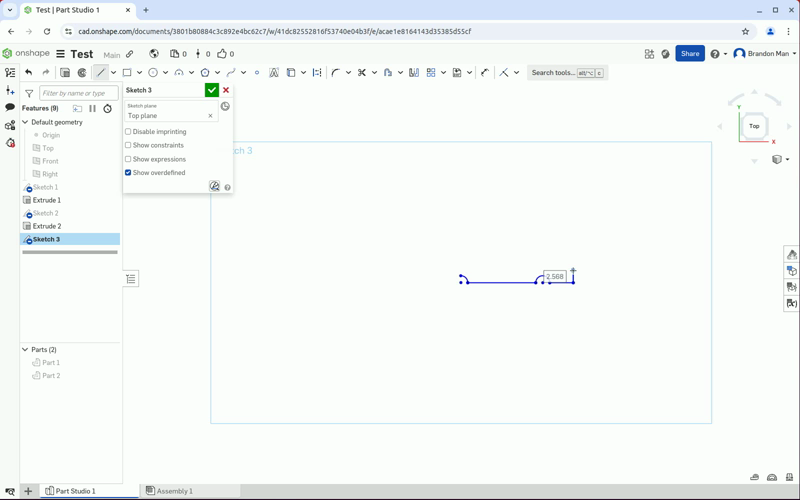
mouse_move(573, 270)
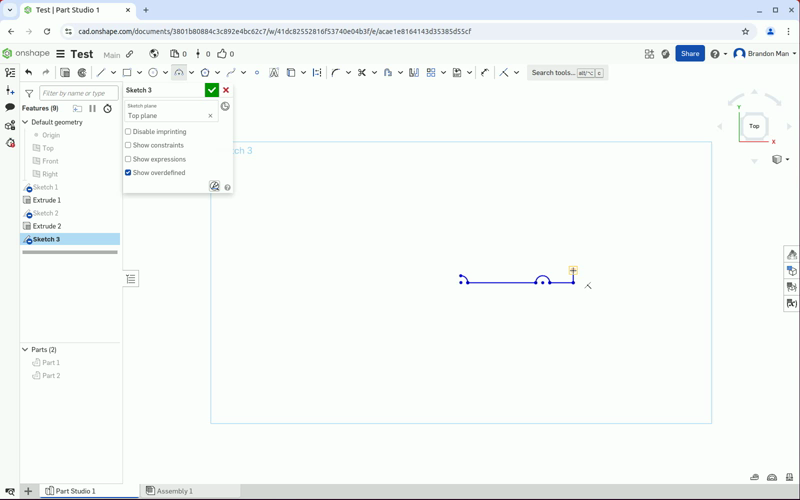
click(573, 270)
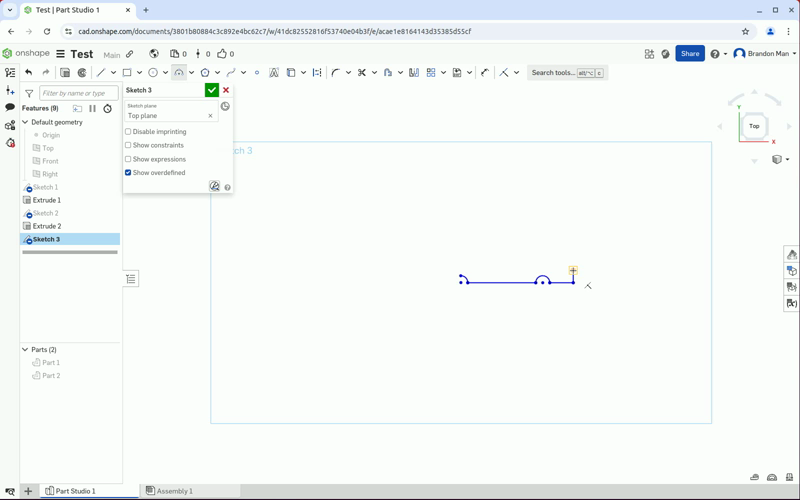
key_down(shift)
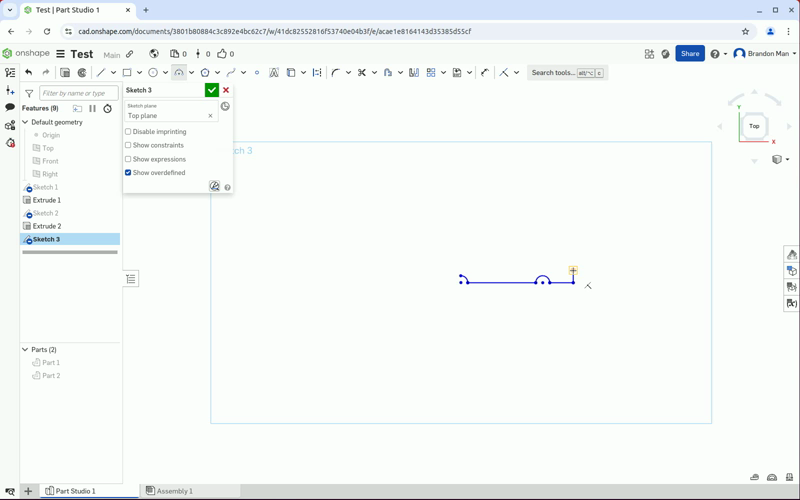
mouse_move(562, 259)
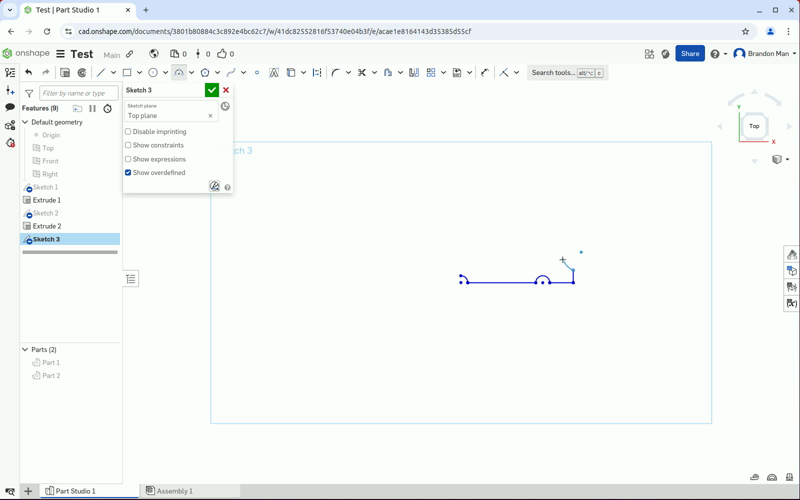
click(562, 259)
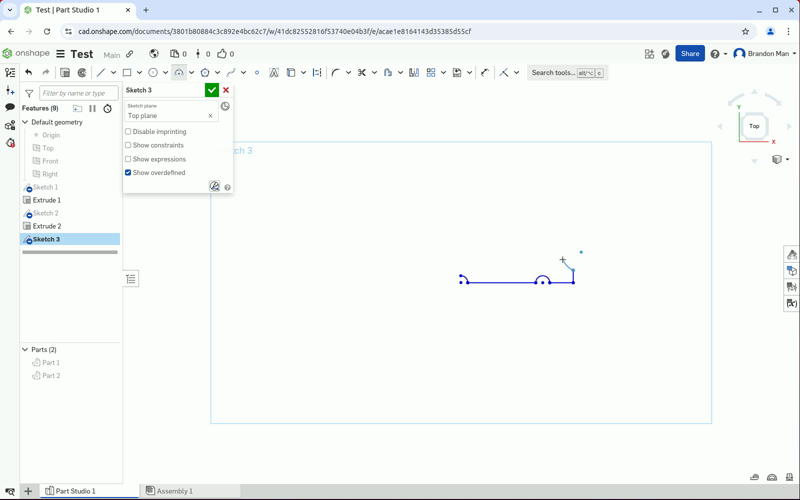
mouse_move(570, 262)
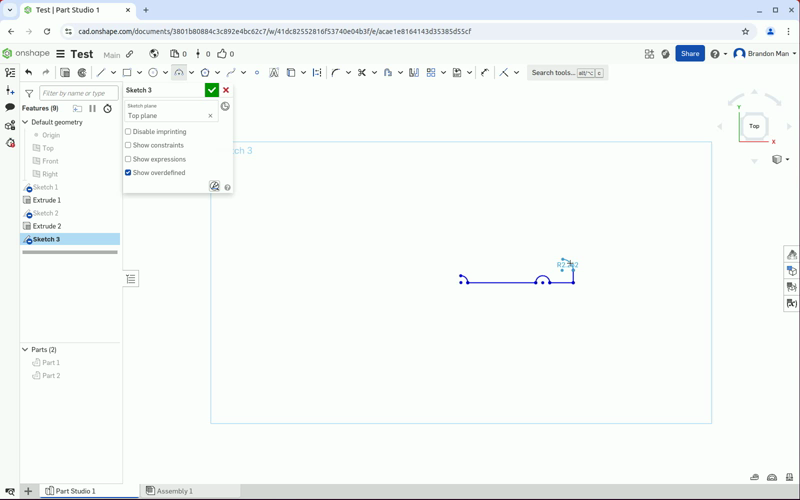
click(570, 262)
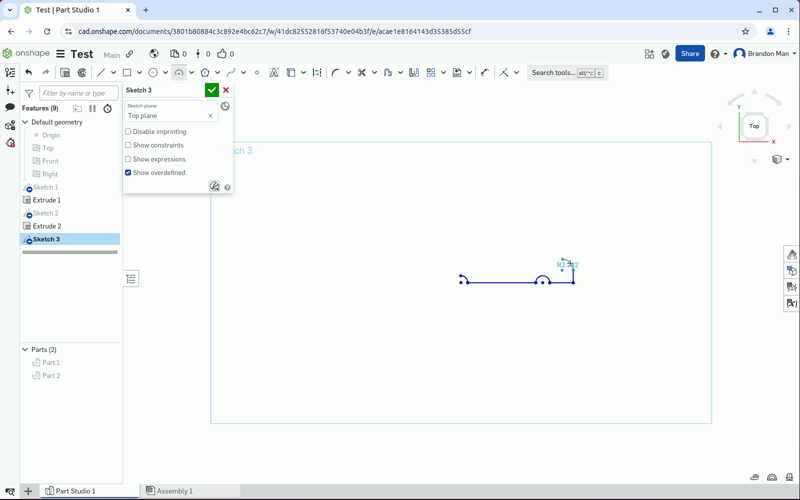
key_up(shift)
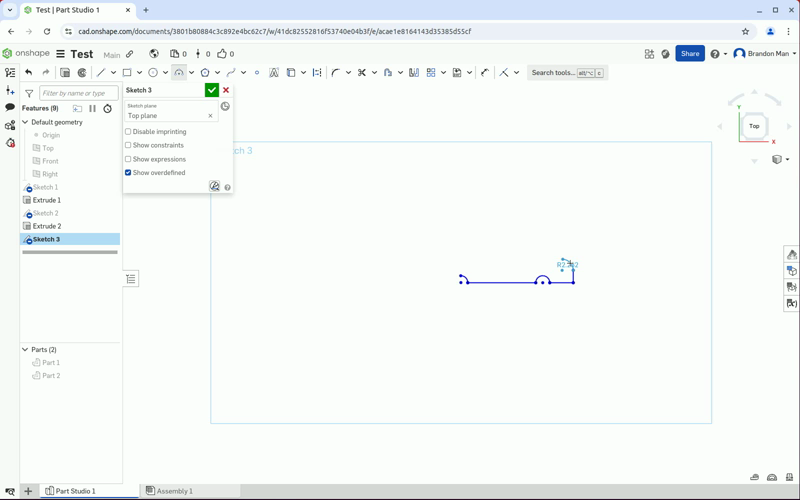
key(esc)
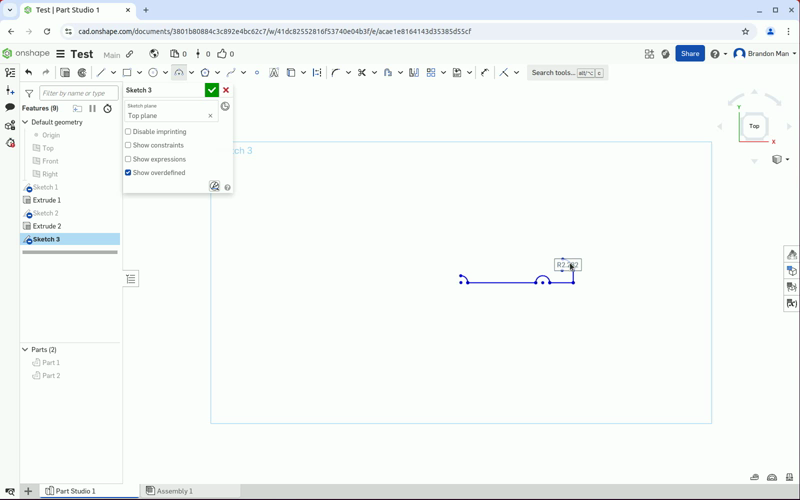
key(l)
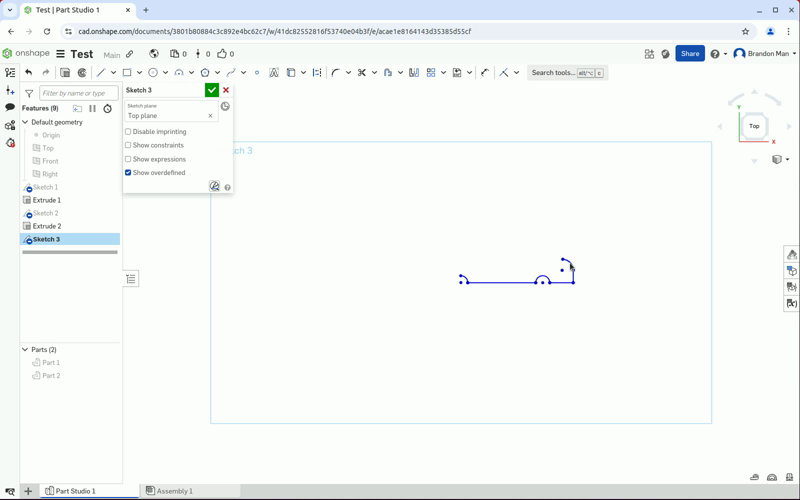
mouse_move(562, 259)
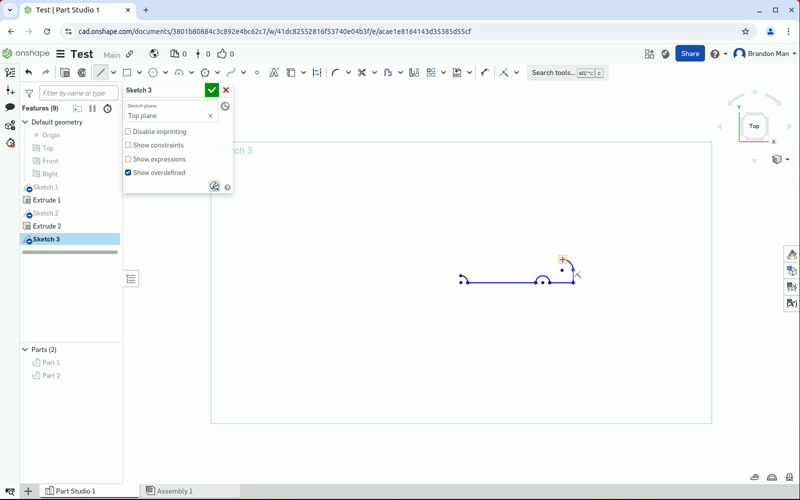
click(562, 259)
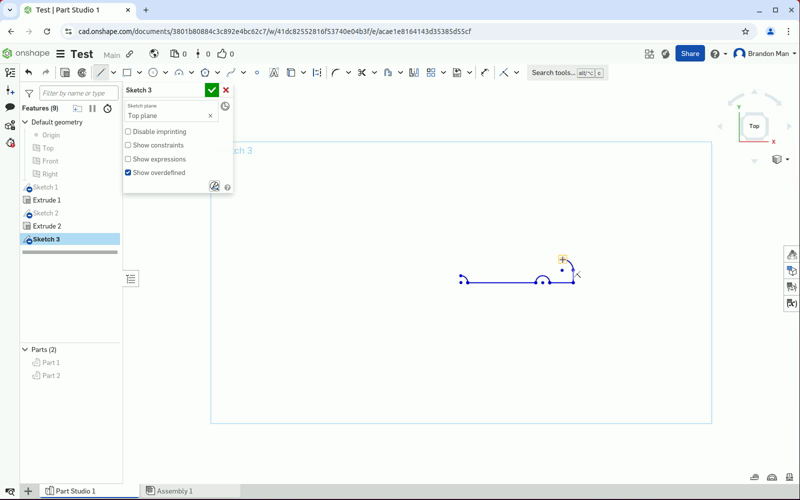
key_down(shift)
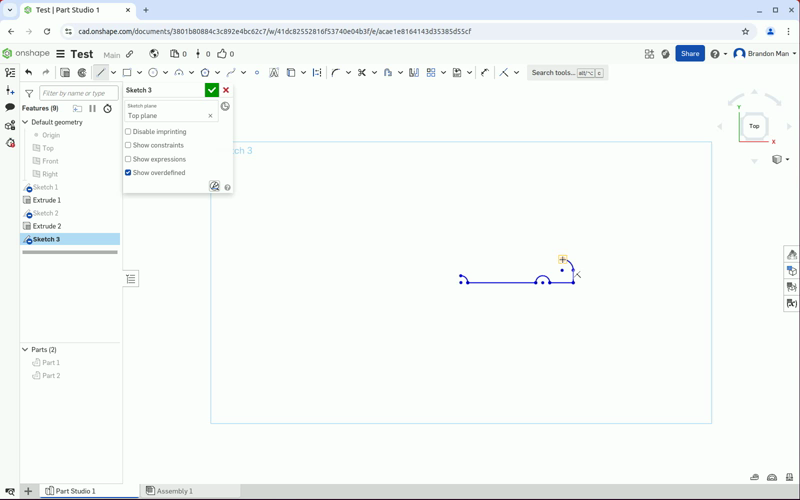
mouse_move(460, 259)
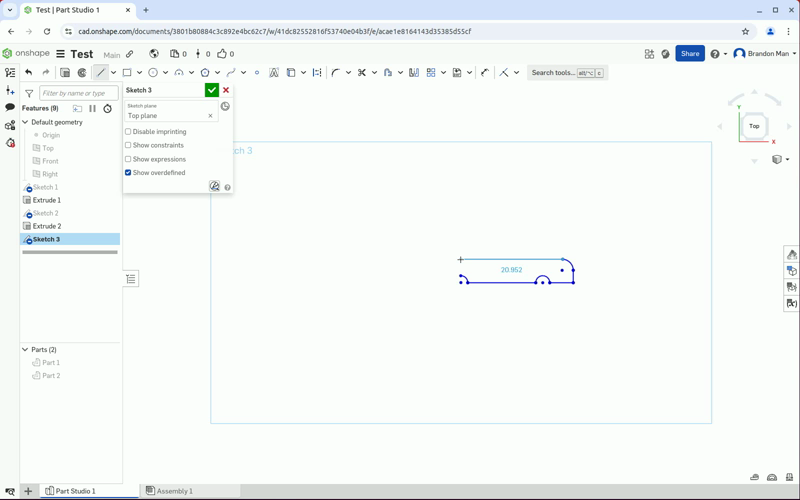
click(460, 259)
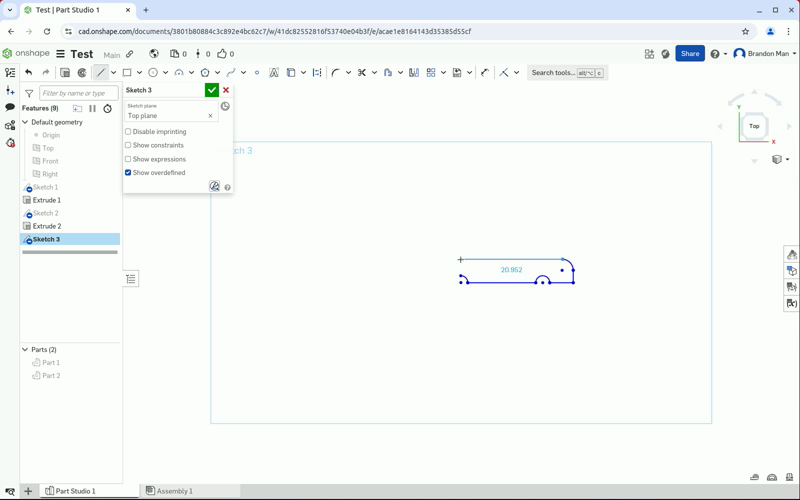
key_up(shift)
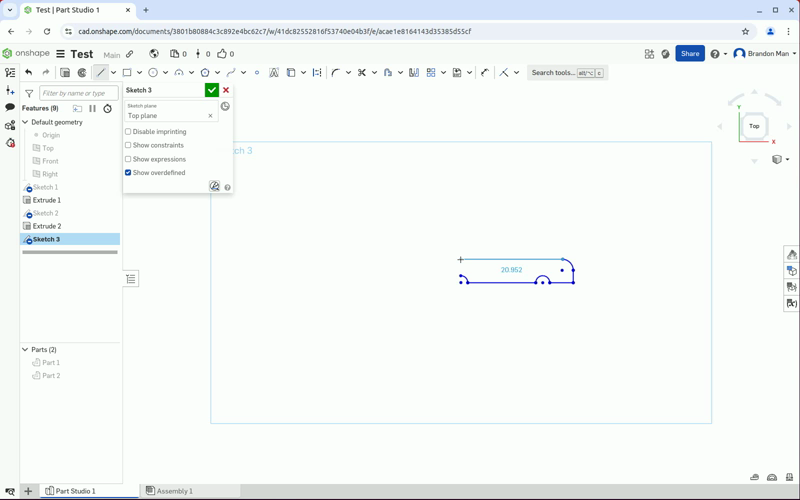
mouse_move(490, 259)
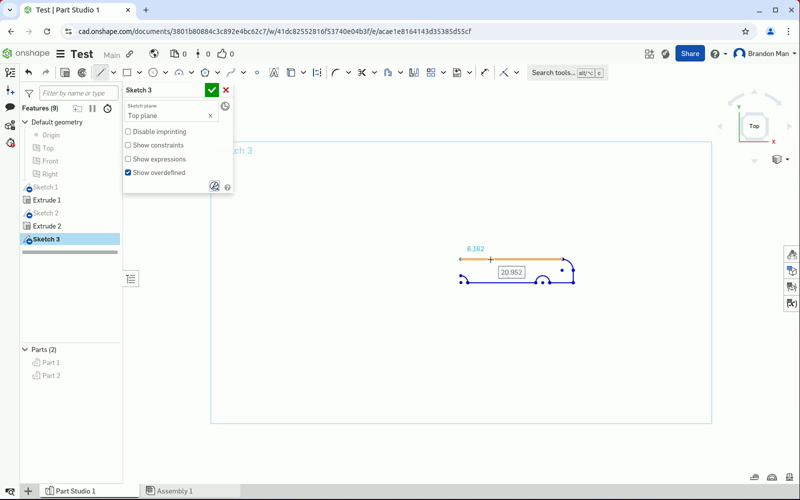
key_down(shift)
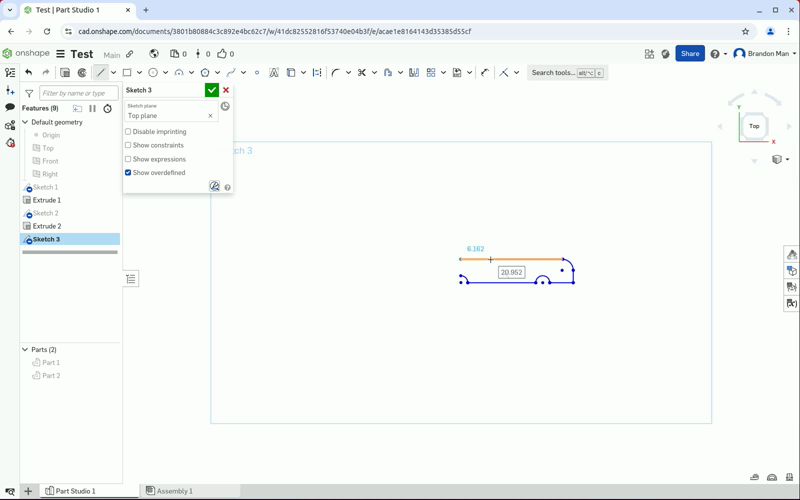
mouse_move(460, 275)
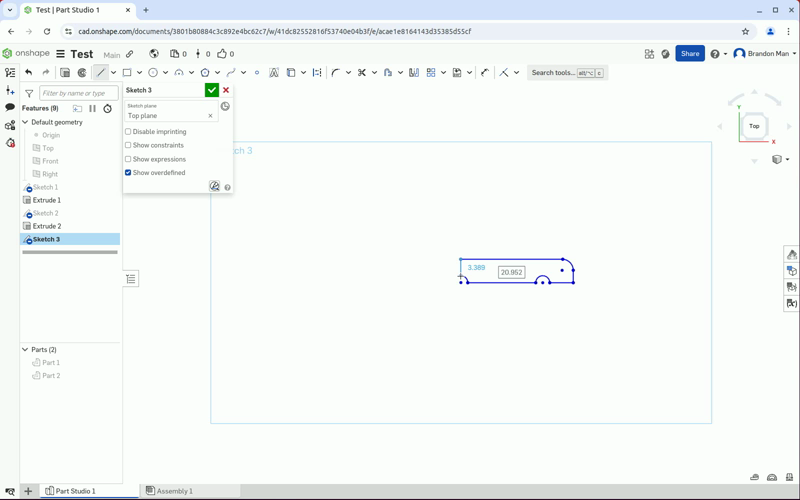
key_up(shift)
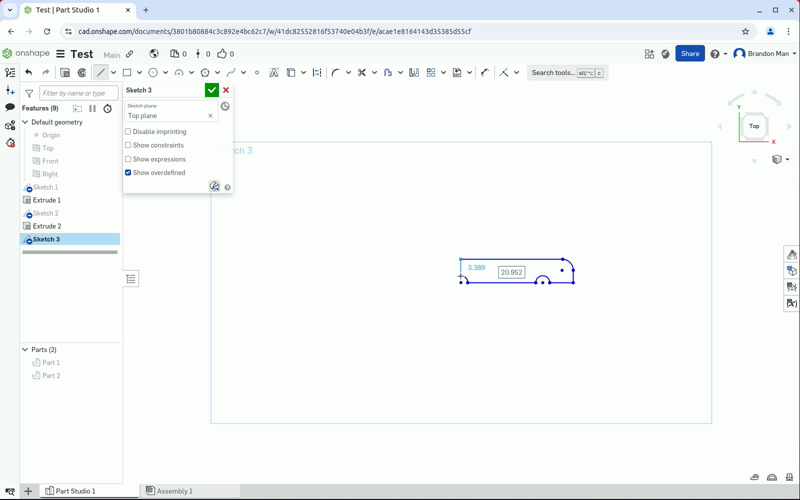
click(460, 275)
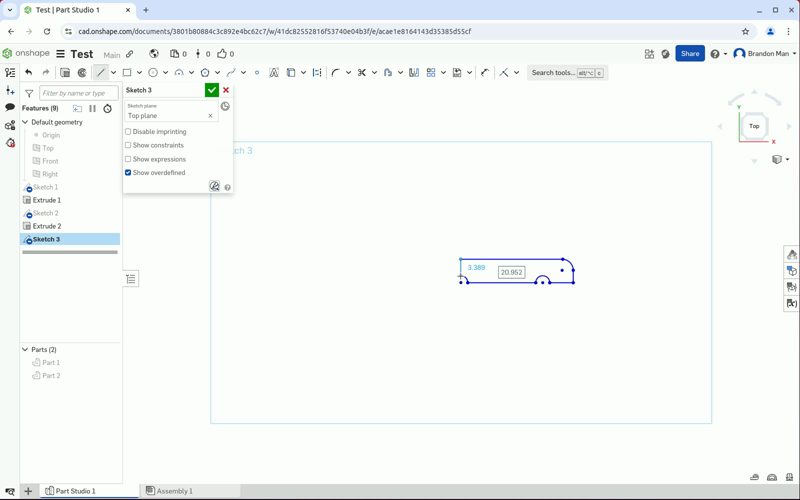
key(esc)
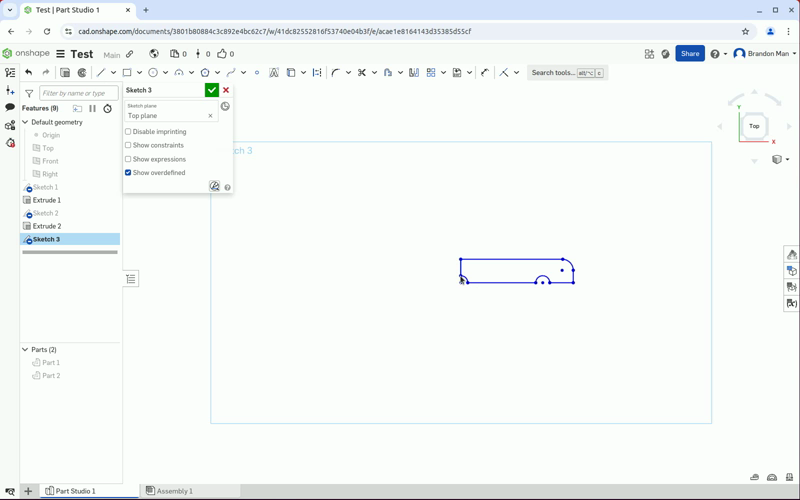
mouse_move(497, 265)
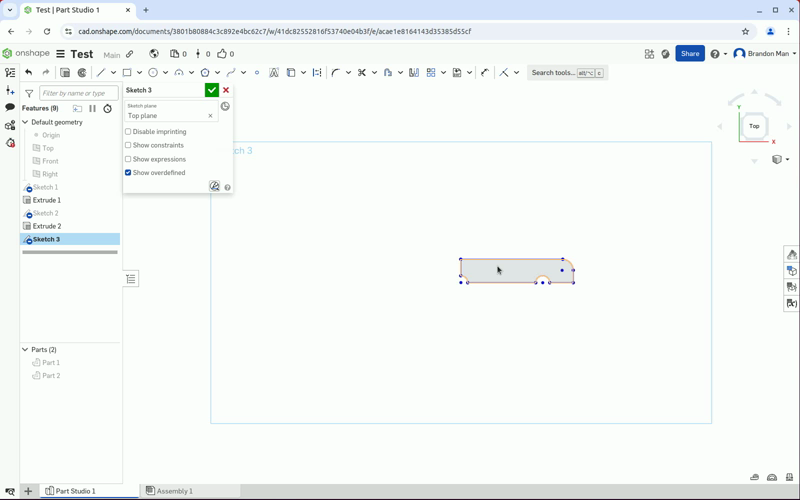
scroll(6)
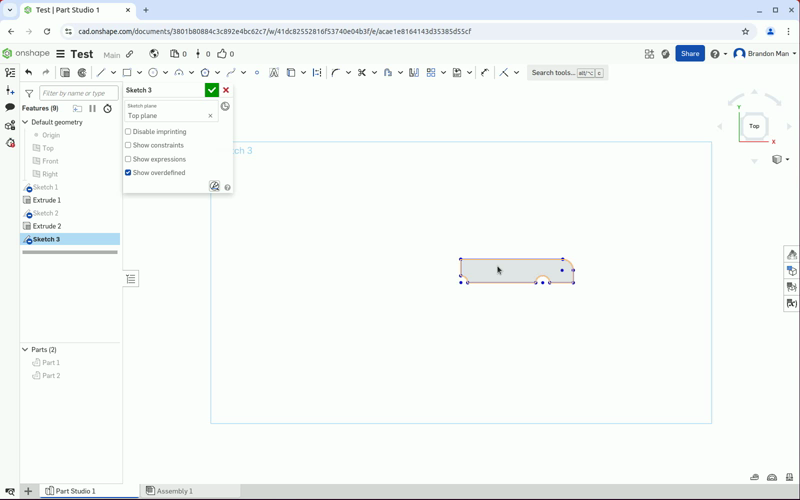
scroll(6)
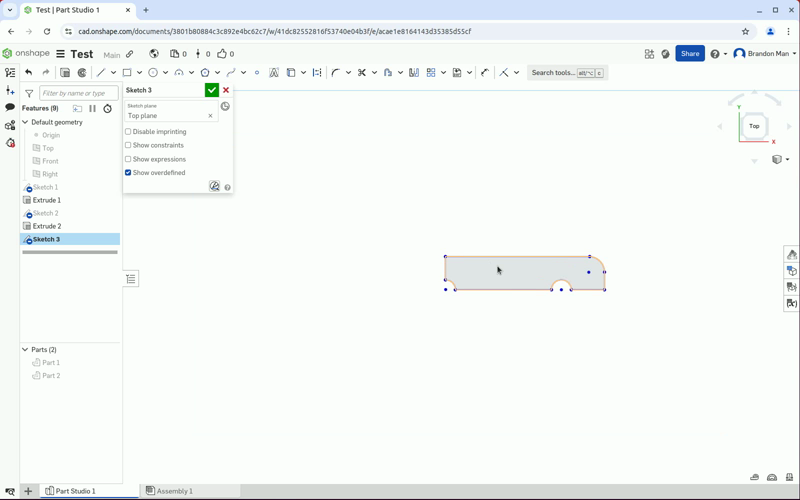
scroll(6)
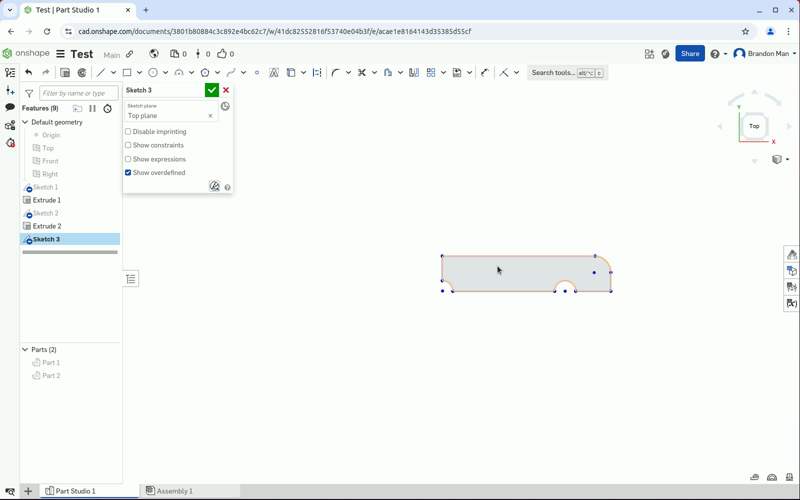
scroll(6)
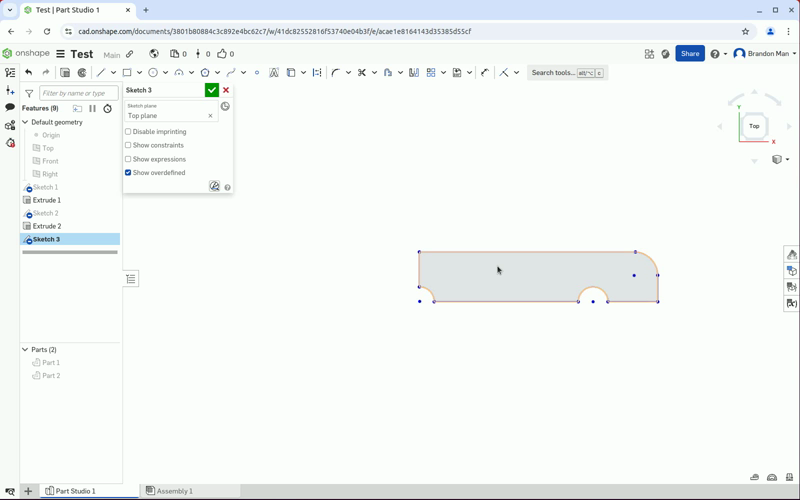
scroll(6)
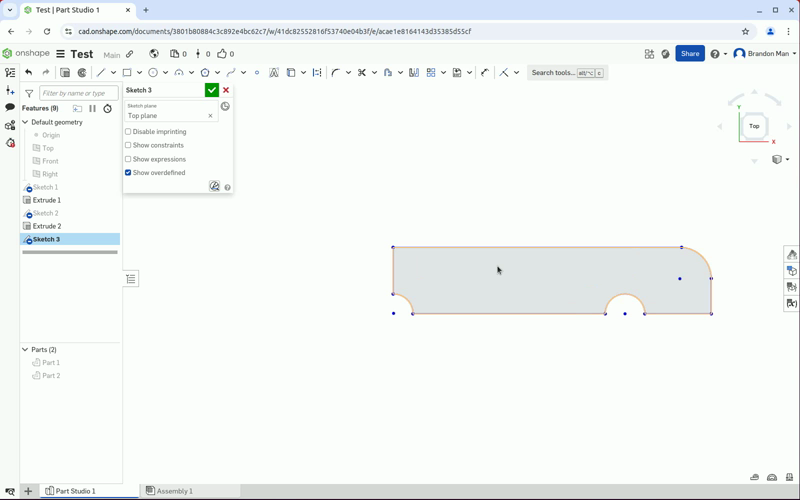
scroll(6)
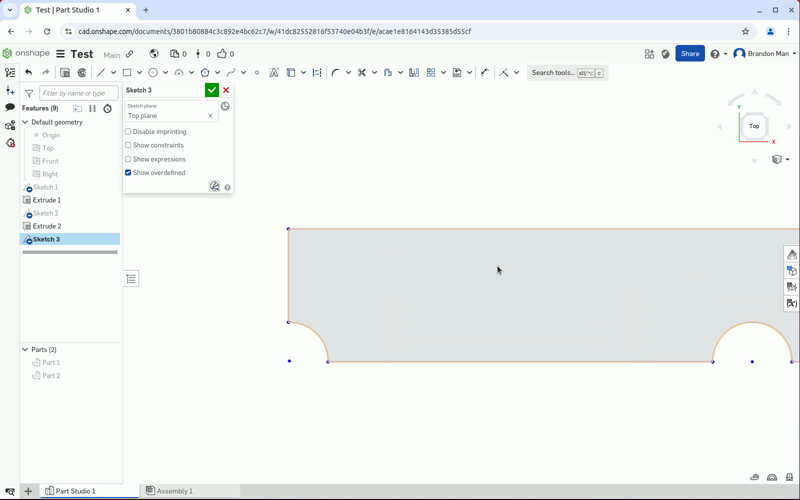
scroll(6)
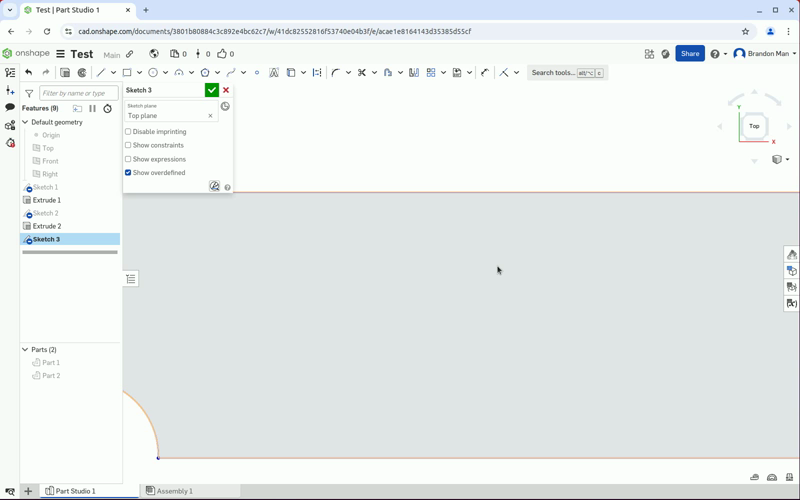
click(497, 265)
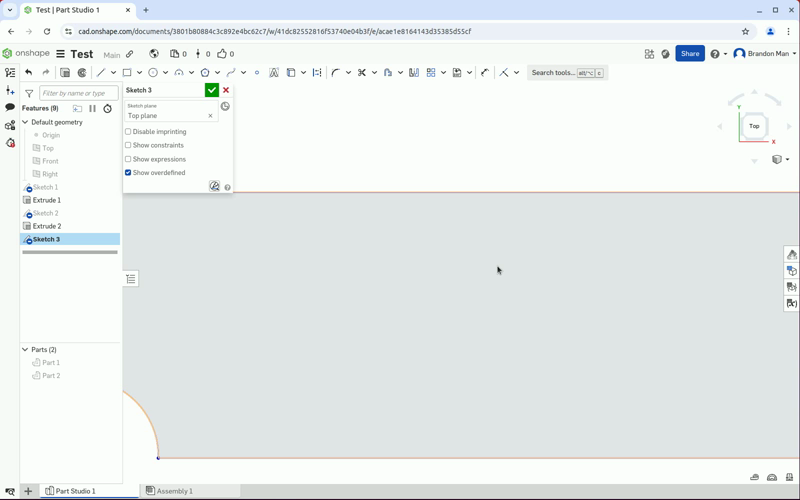
scroll(-6)
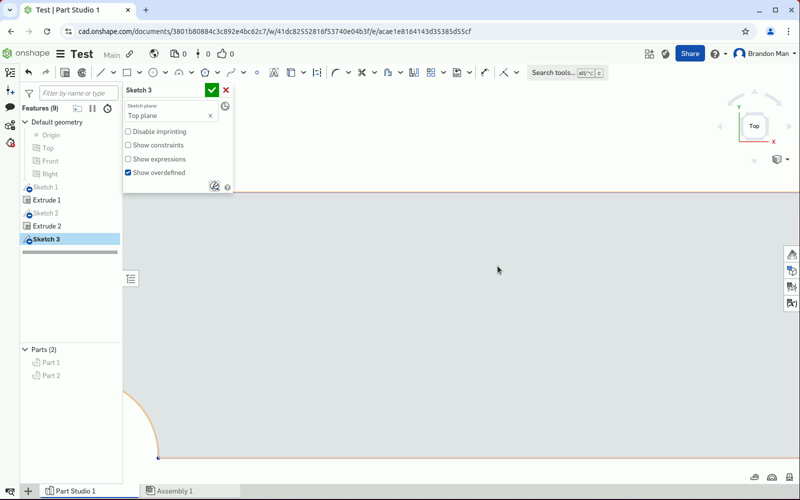
scroll(-6)
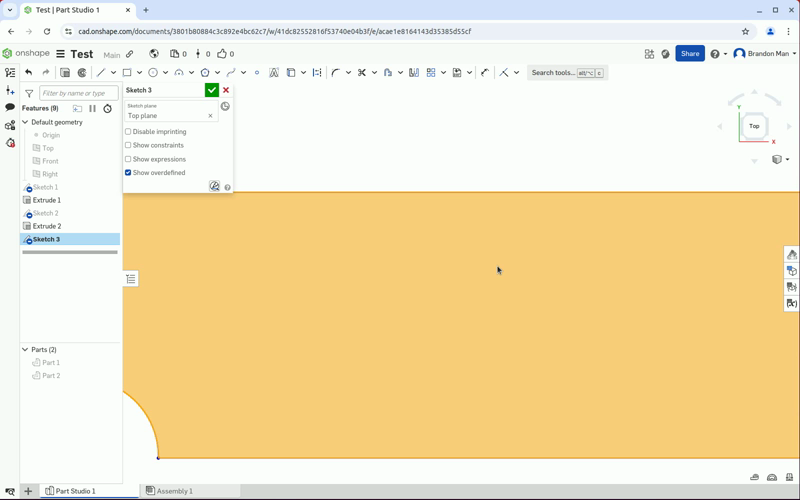
scroll(-6)
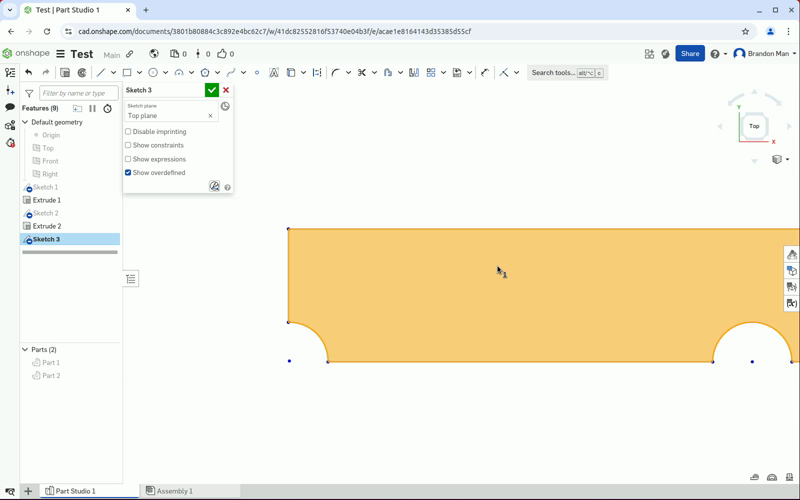
scroll(-6)
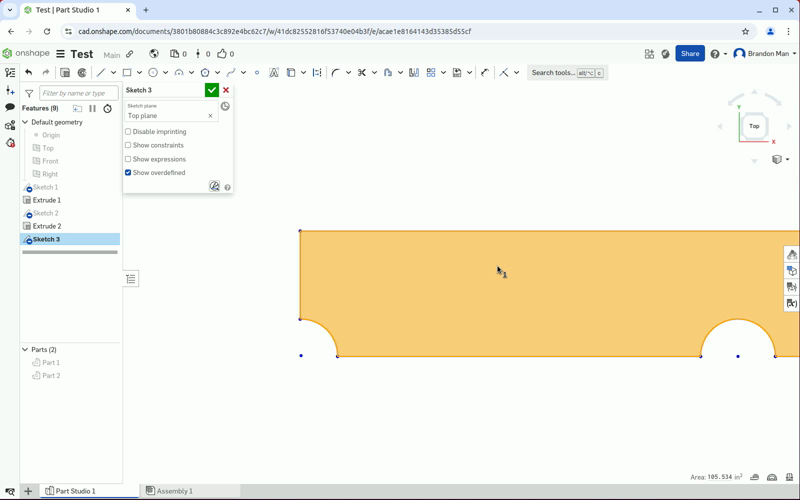
scroll(-6)
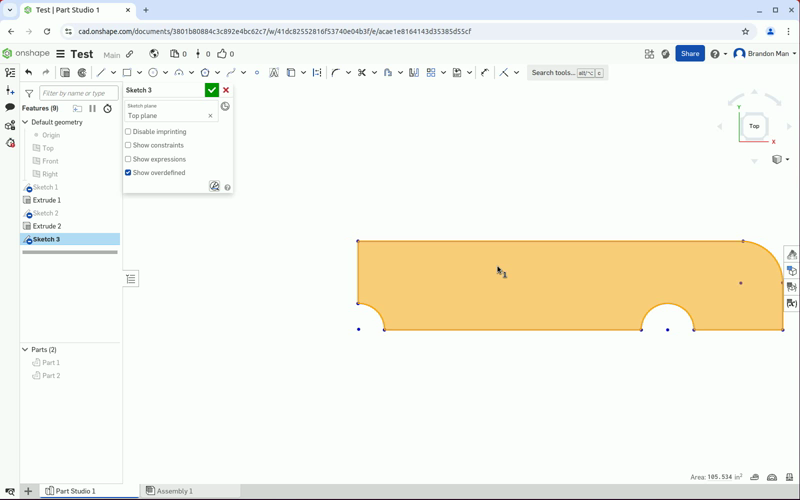
scroll(-6)
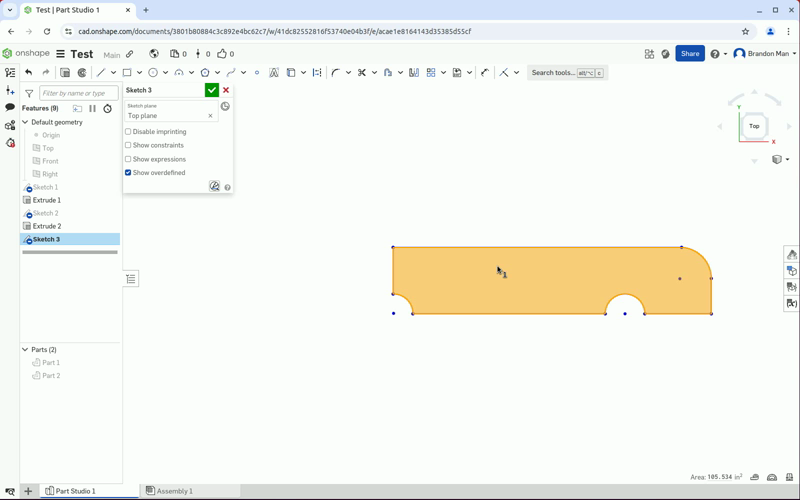
scroll(-6)
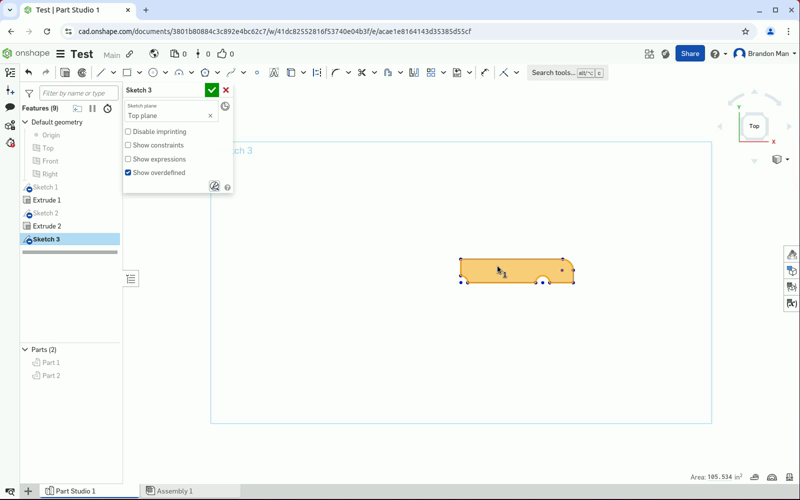
mouse_move(73, 352)
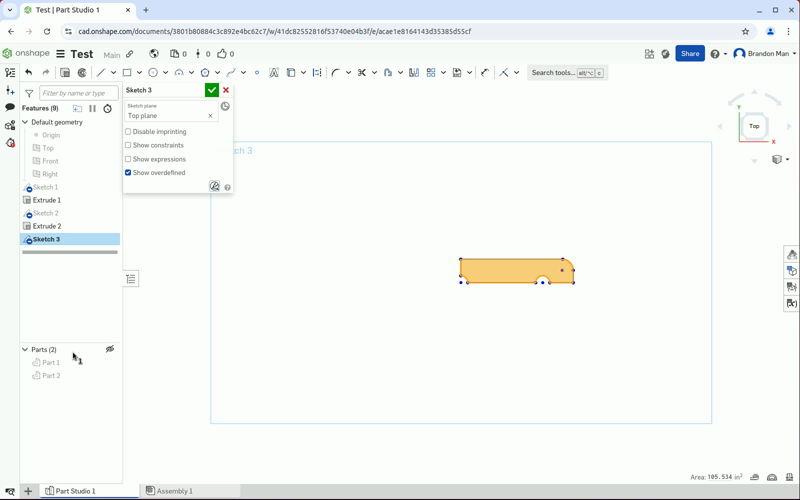
key(shift+y)
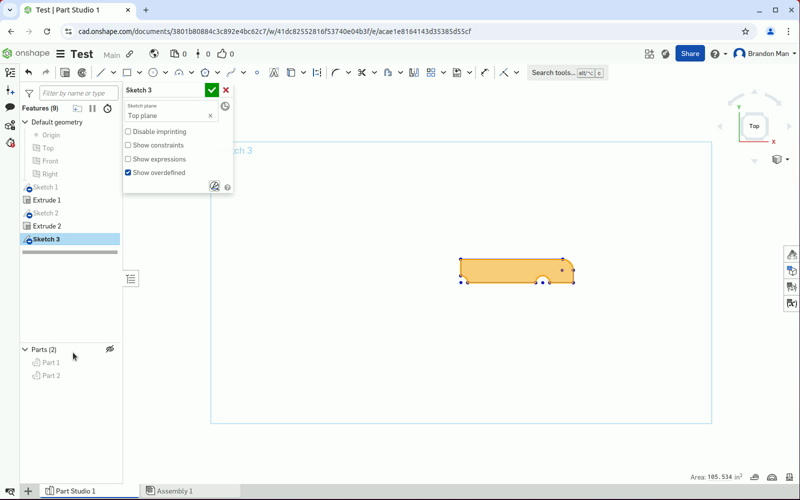
key(shift+e)
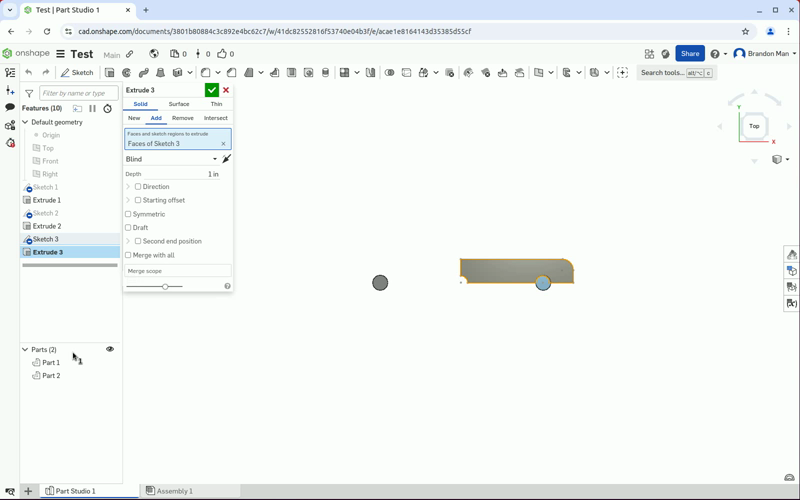
mouse_move(143, 106)
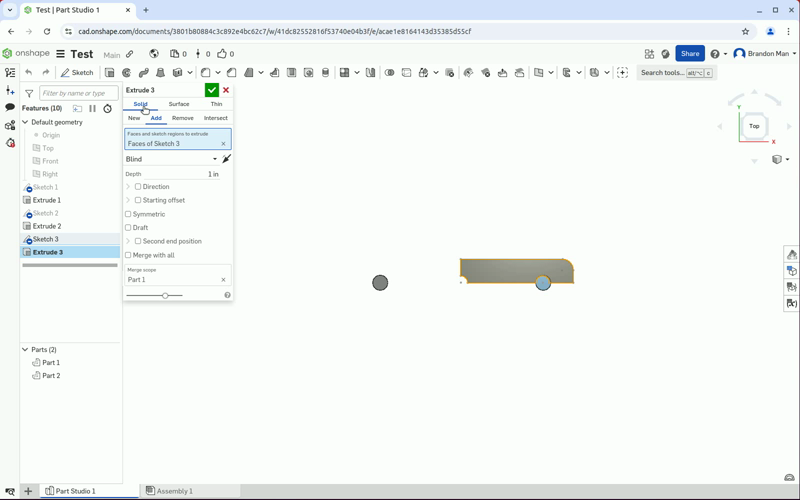
click(143, 106)
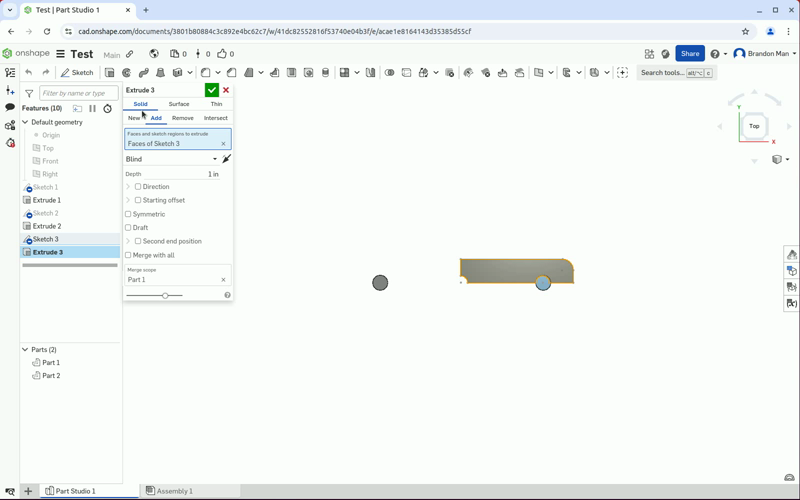
mouse_move(137, 120)
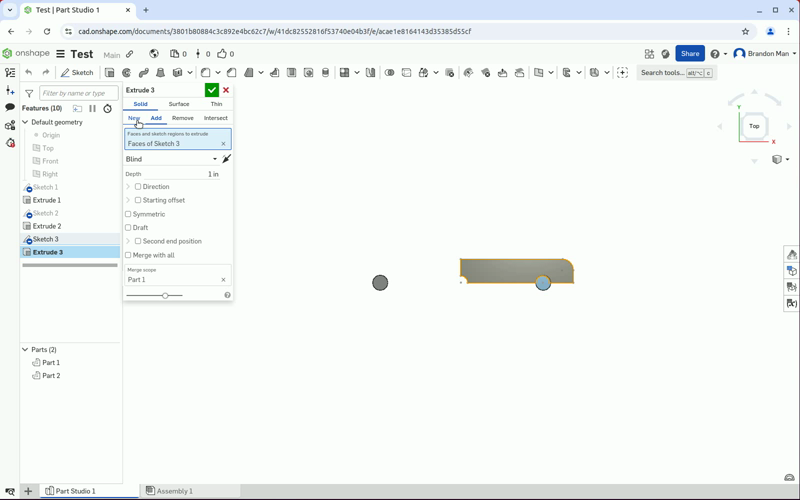
click(137, 120)
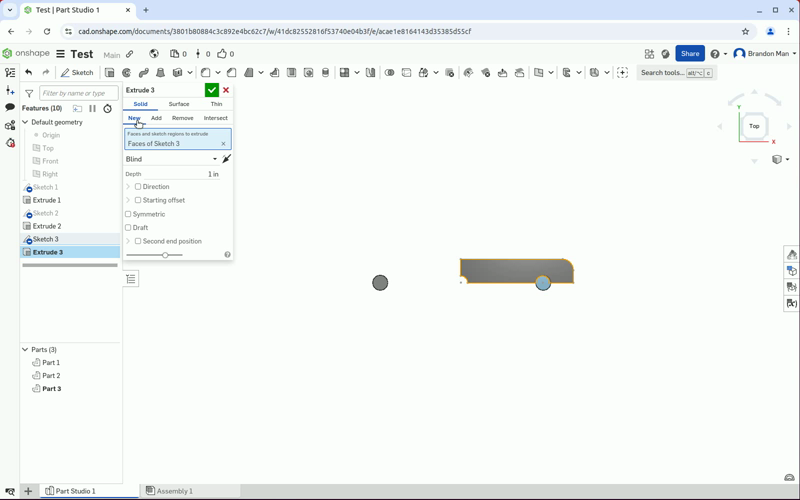
key(tab, 4)
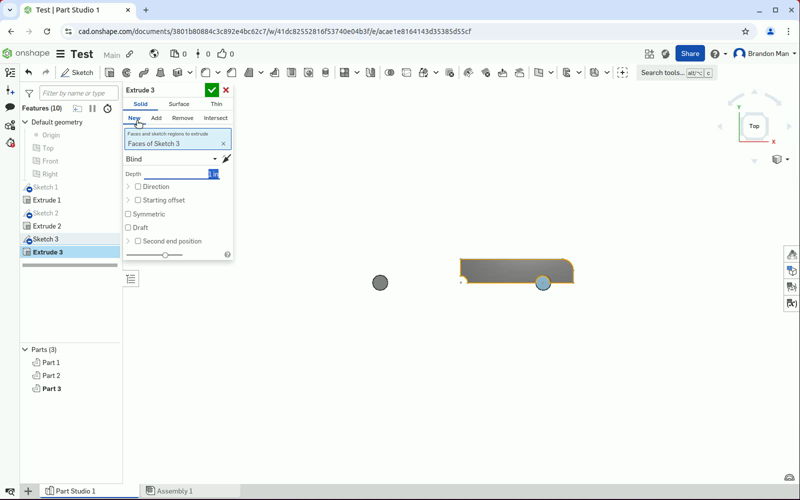
text(0.963)
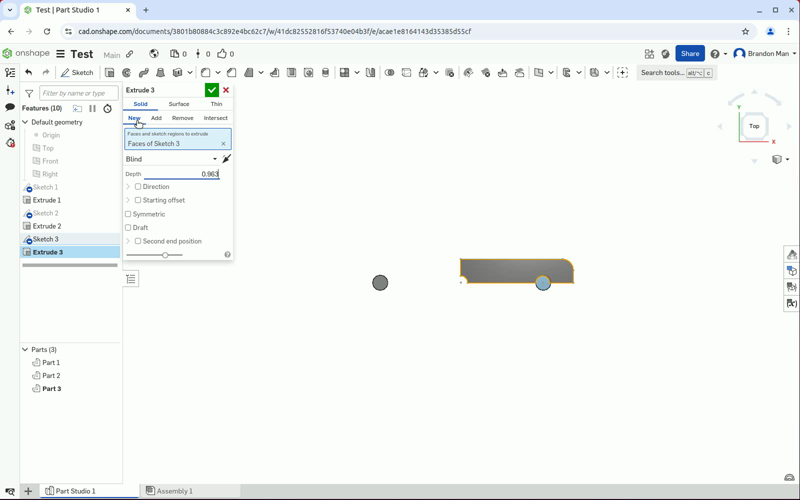
key(enter)
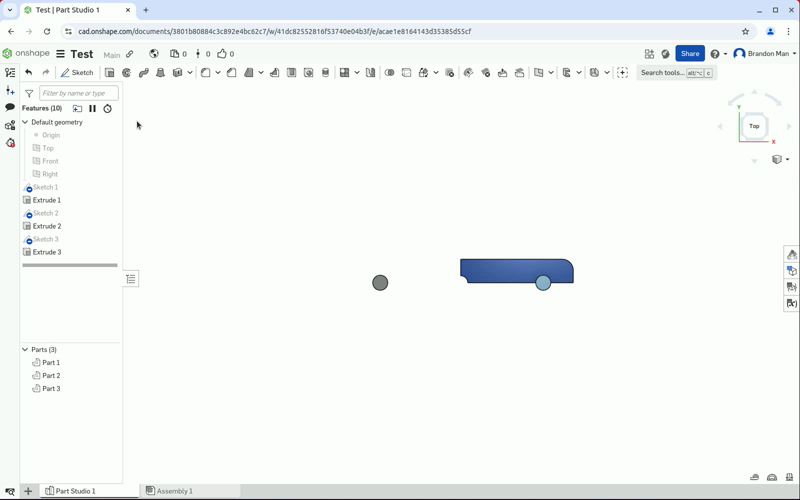
key(shift+h)
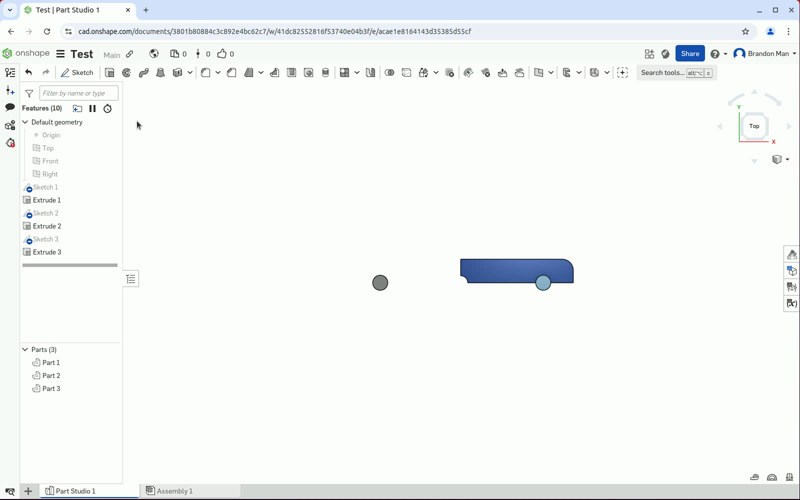
key(shift+h)
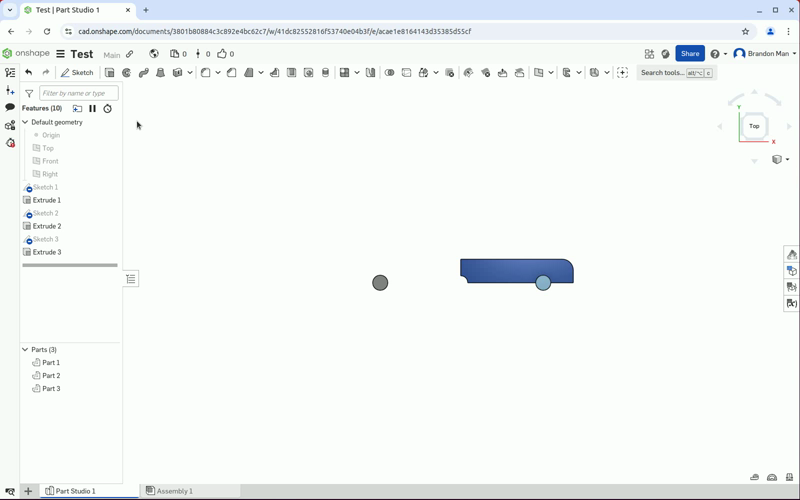
mouse_move(73, 189)
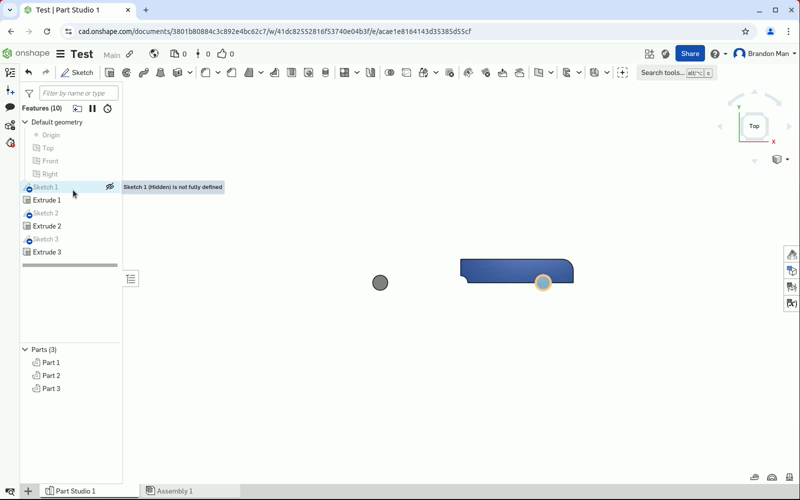
click(73, 189)
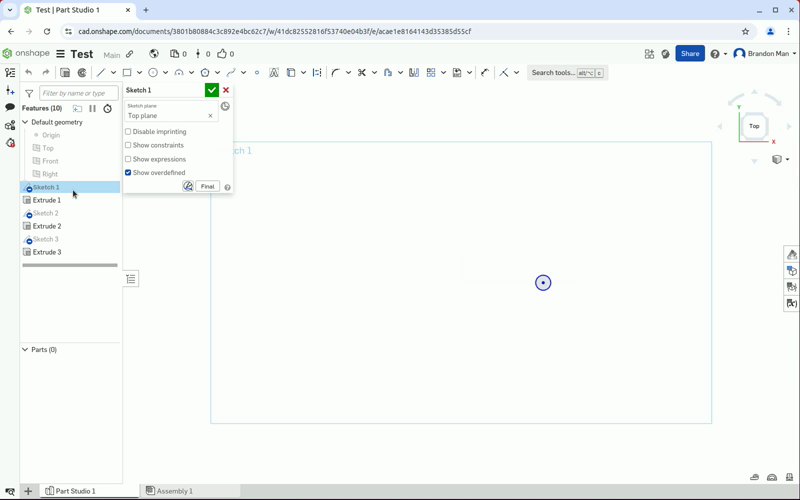
mouse_move(229, 92)
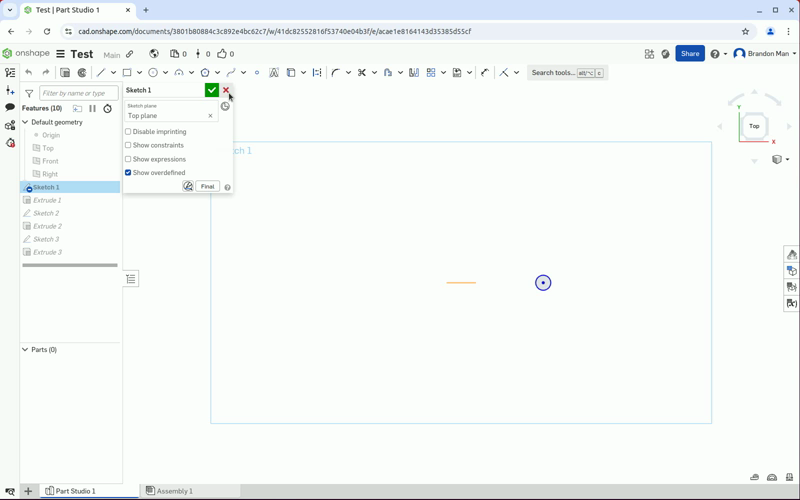
click(229, 92)
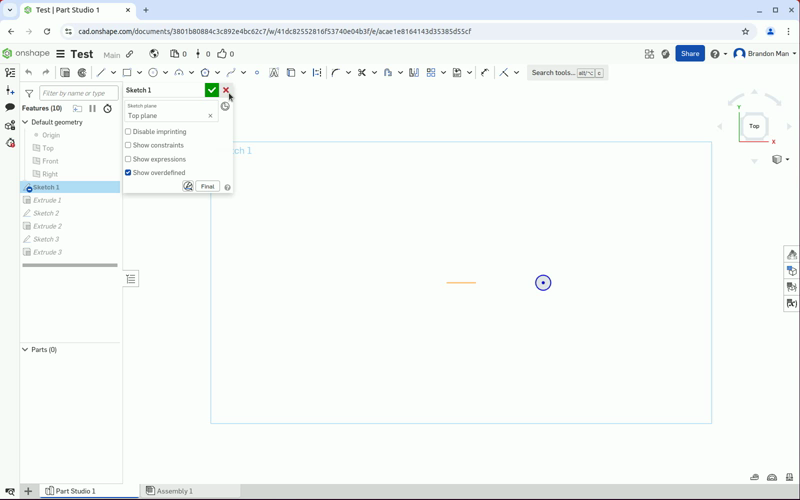
key(shift+s)
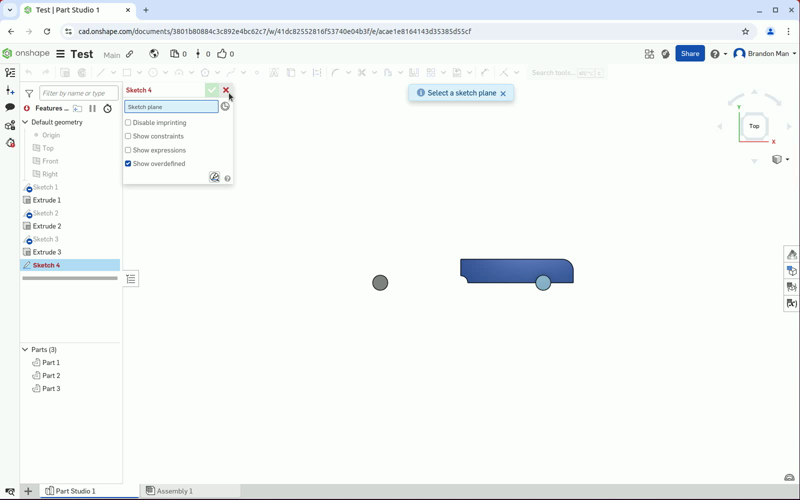
mouse_move(73, 150)
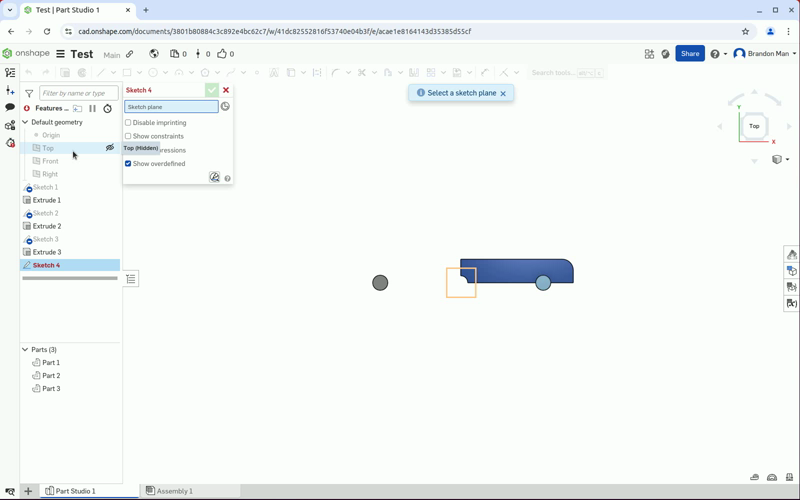
click(73, 150)
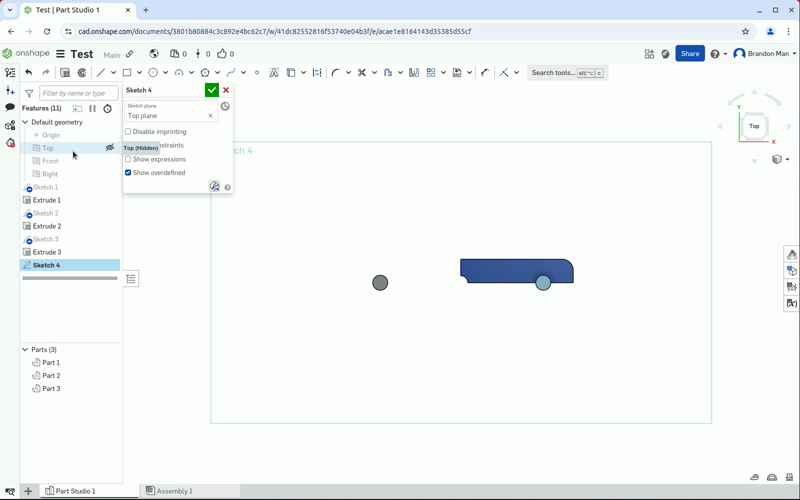
mouse_move(73, 352)
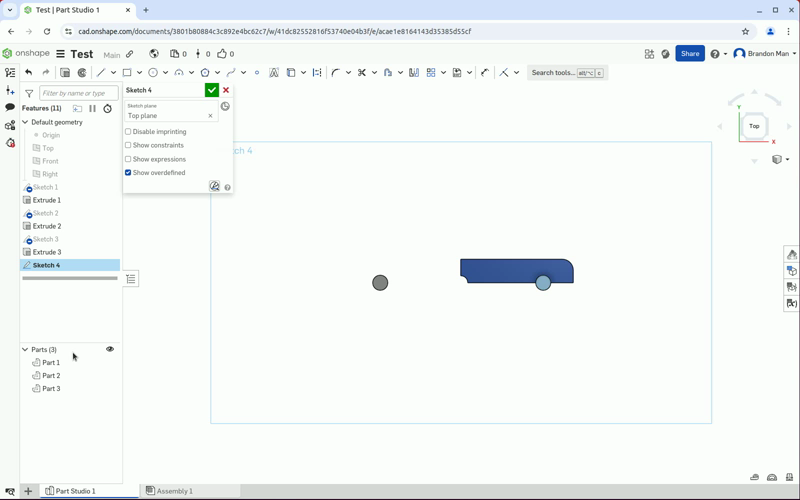
key(y)
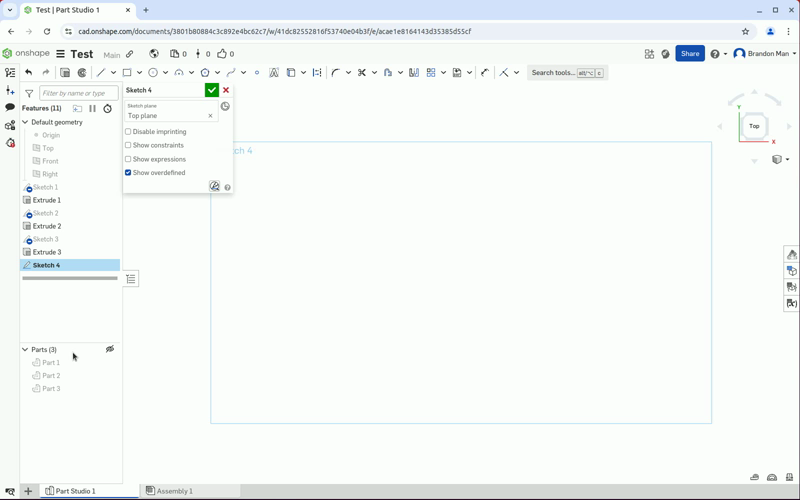
key(l)
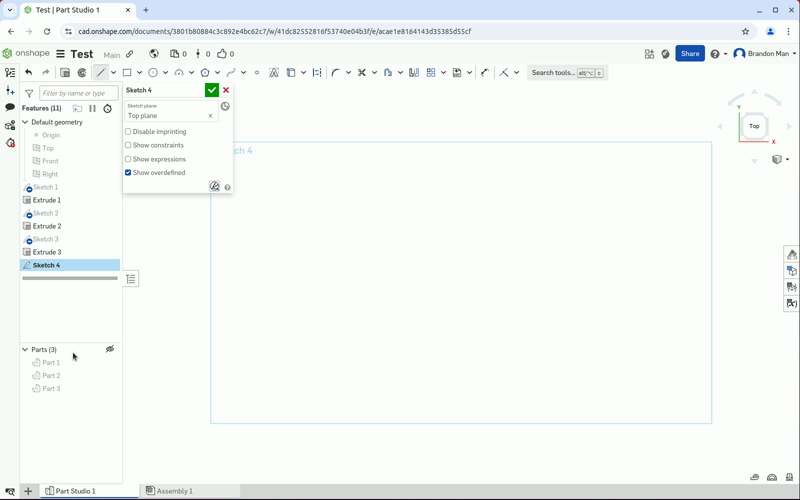
key_down(shift)
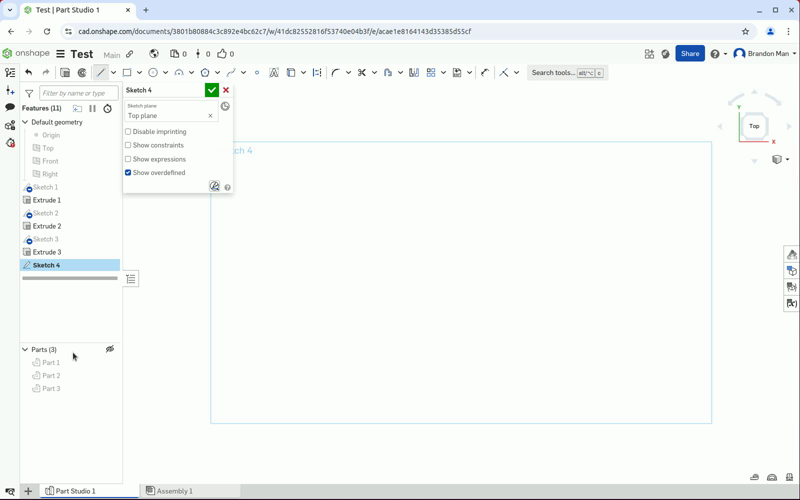
mouse_move(348, 282)
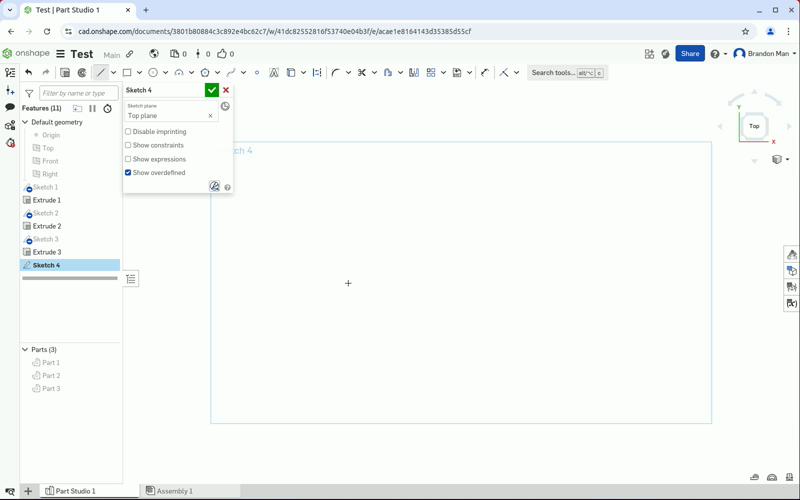
click(348, 282)
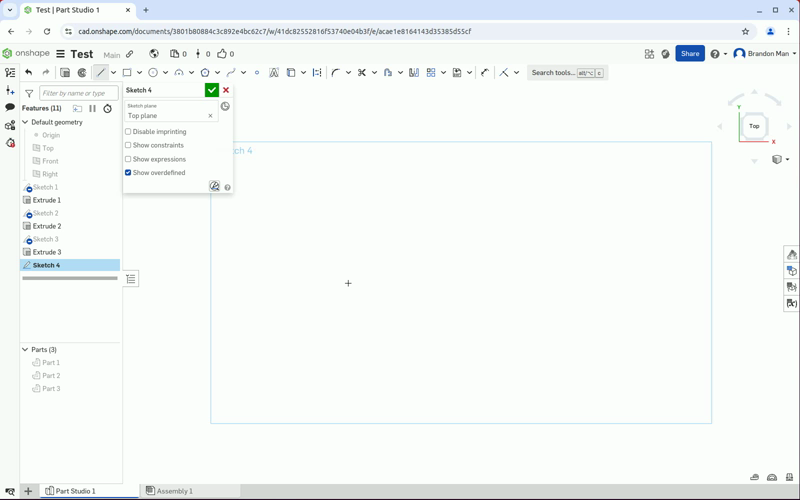
key_up(shift)
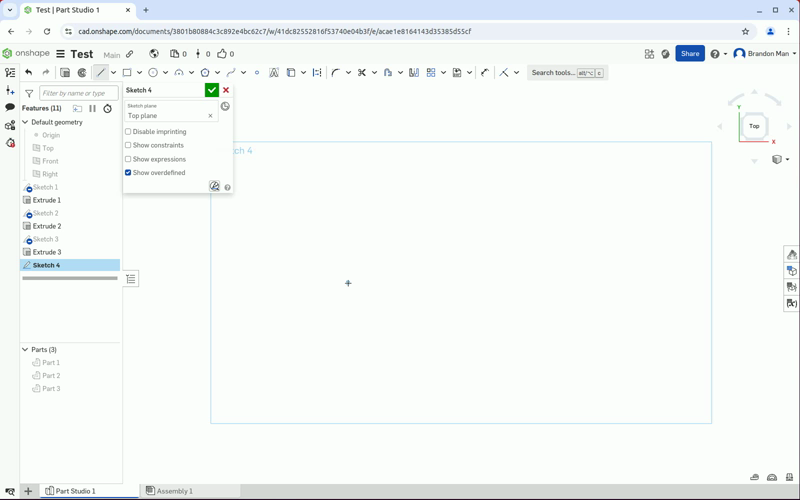
key_down(shift)
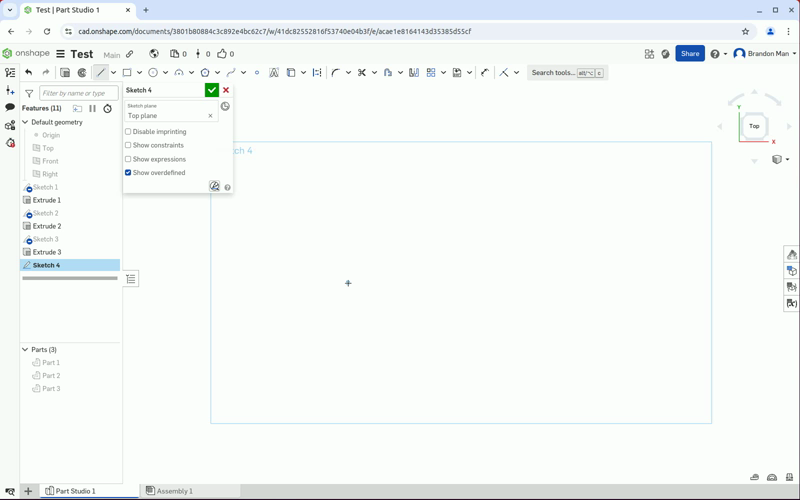
mouse_move(378, 282)
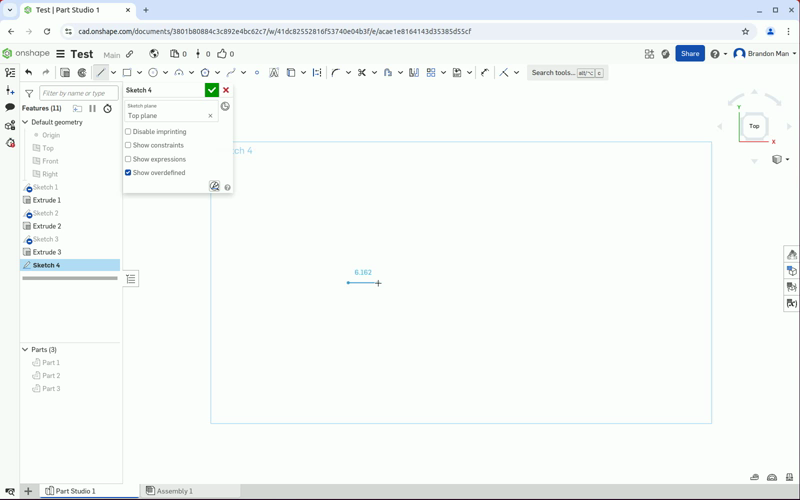
mouse_move(371, 282)
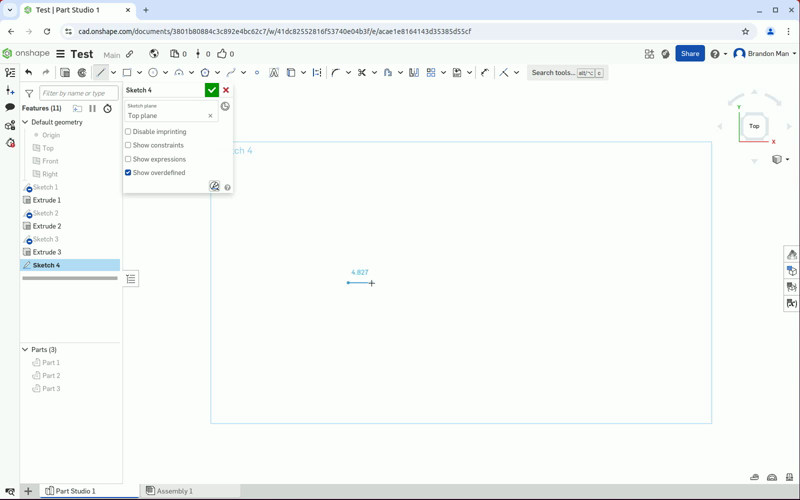
click(371, 282)
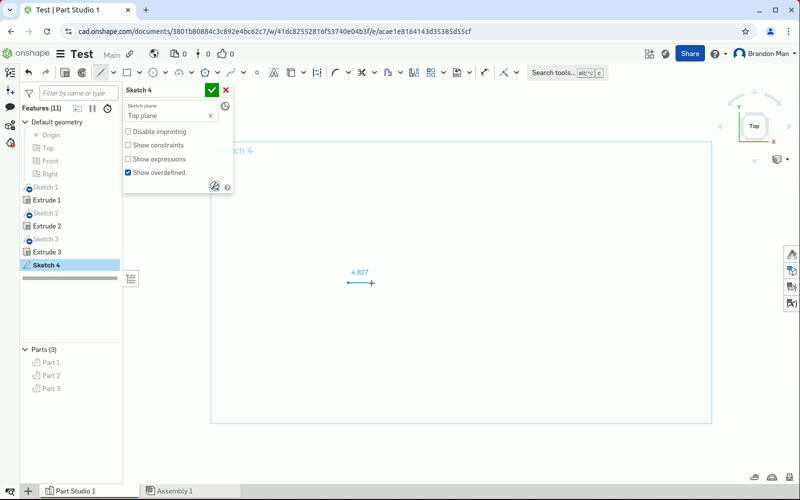
key_up(shift)
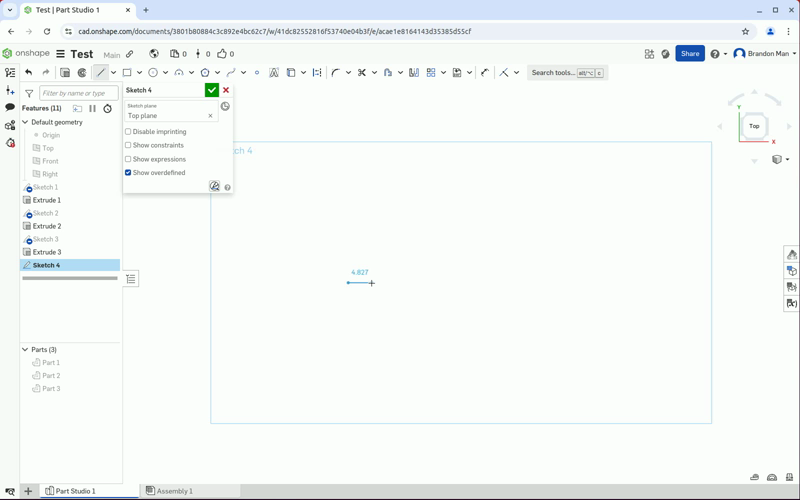
key(esc)
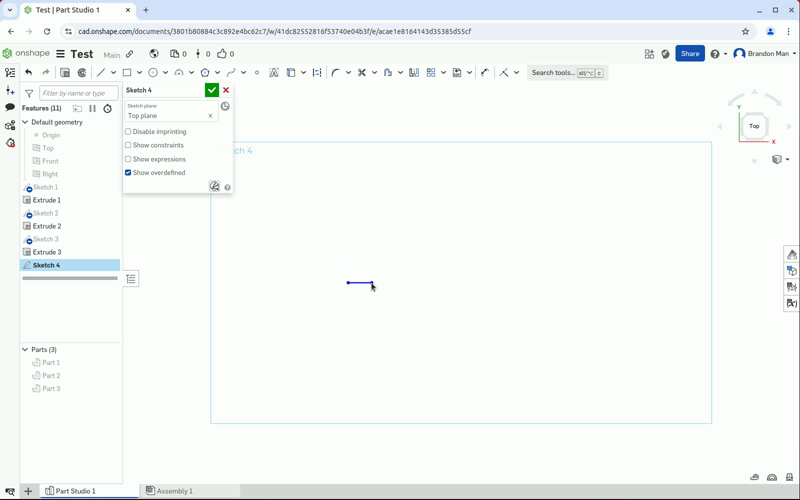
key(a)
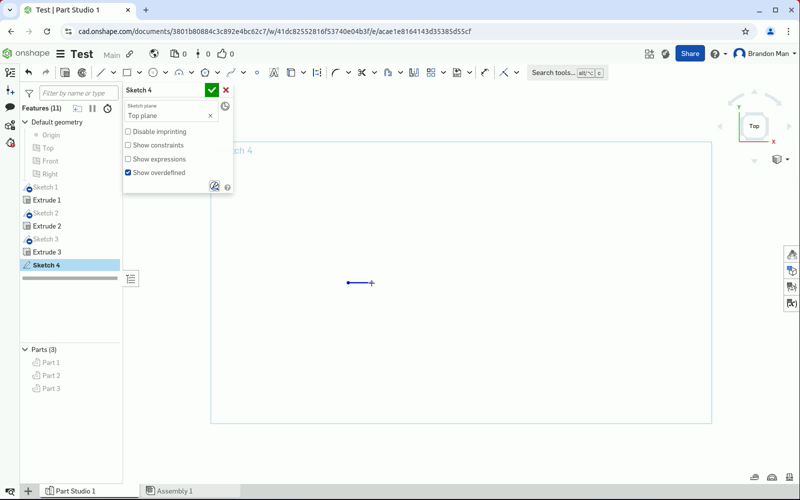
mouse_move(371, 282)
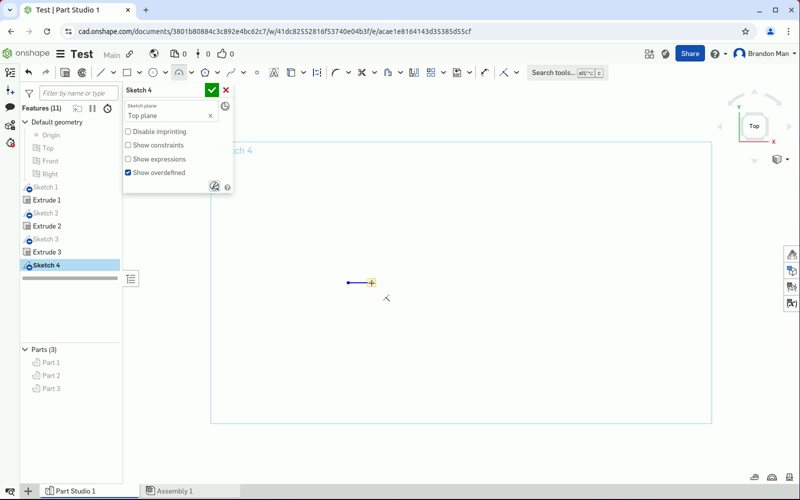
click(371, 282)
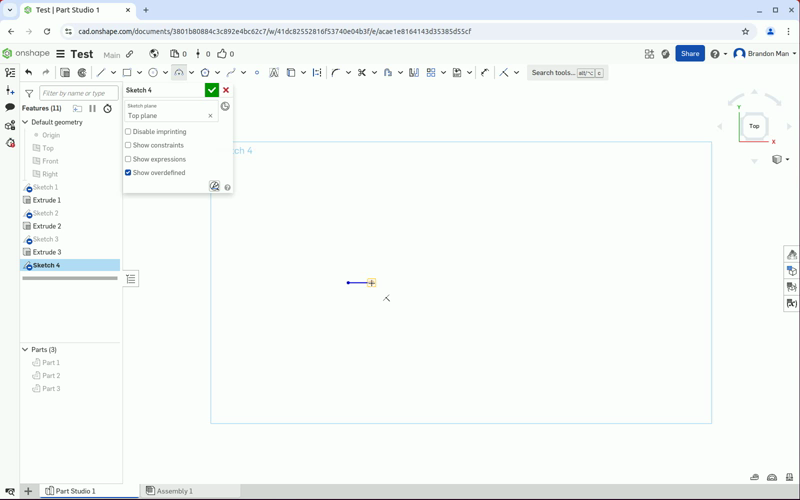
key_down(shift)
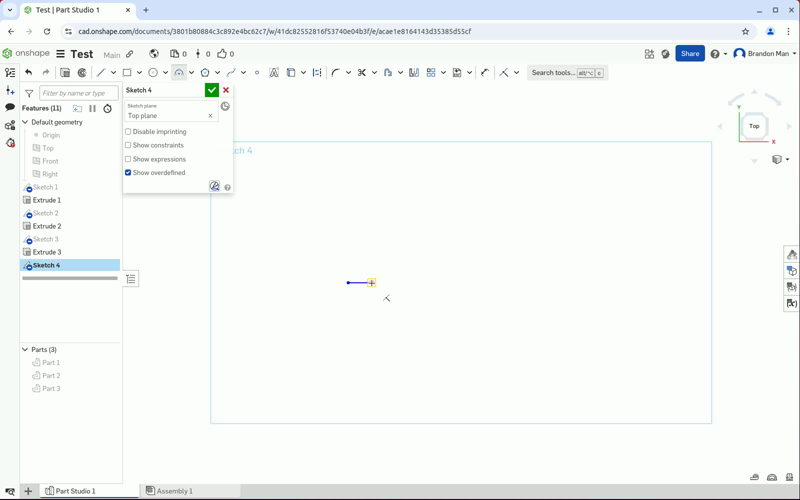
mouse_move(386, 282)
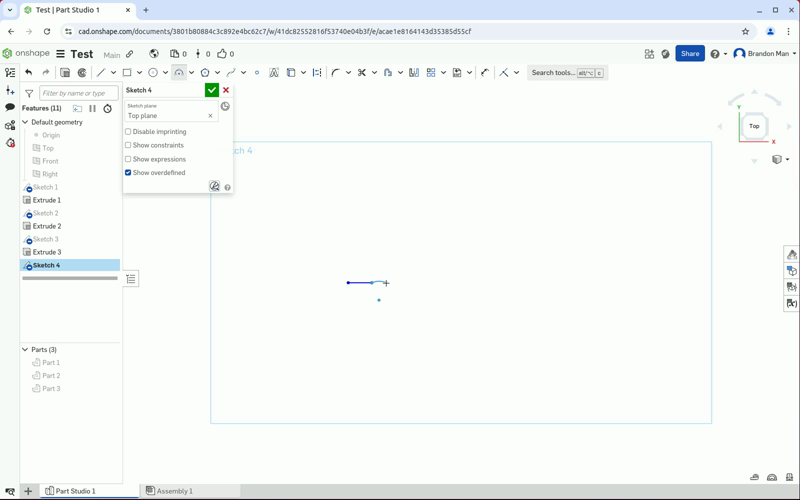
click(386, 282)
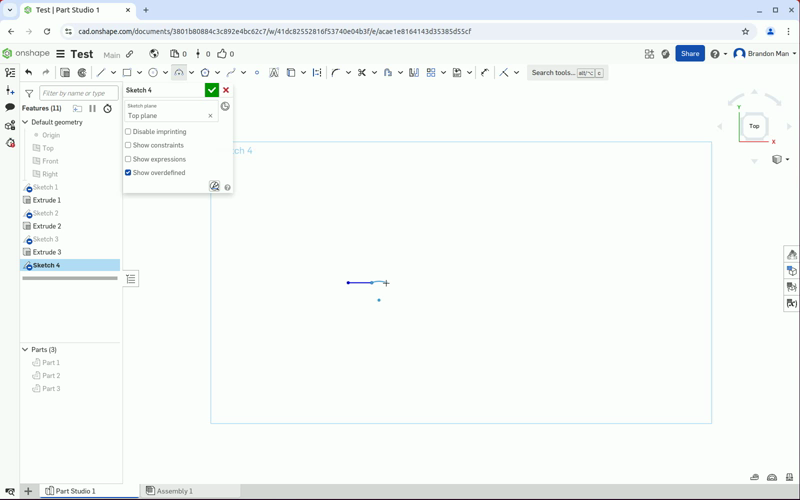
mouse_move(379, 275)
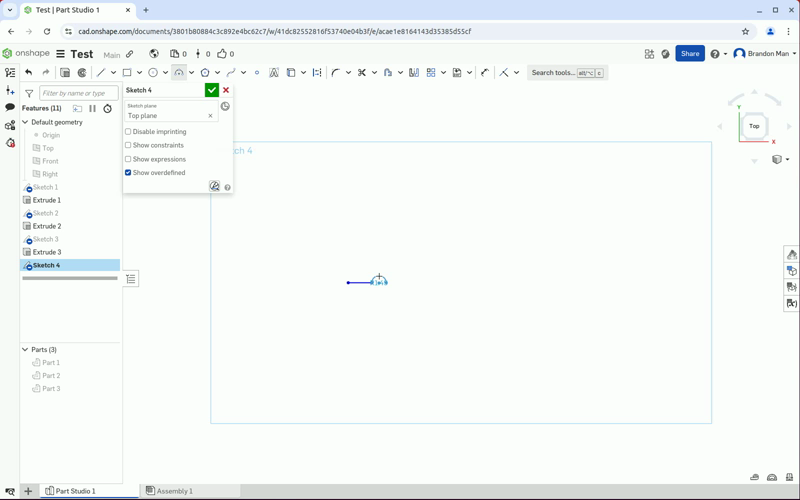
click(379, 275)
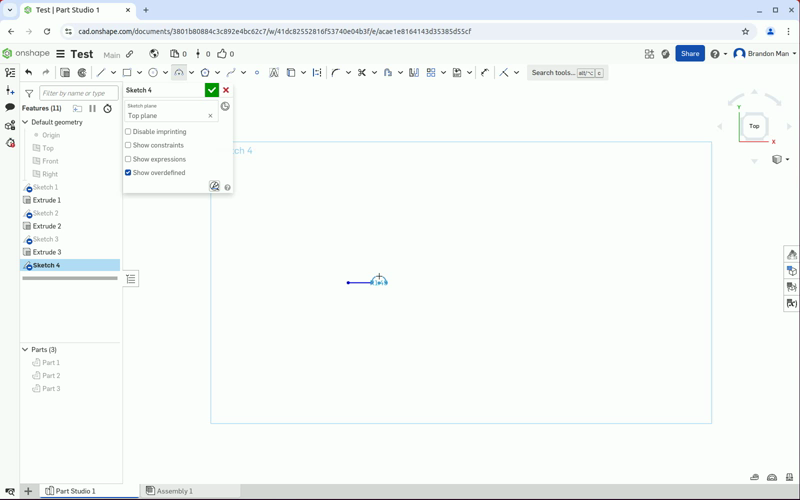
key_up(shift)
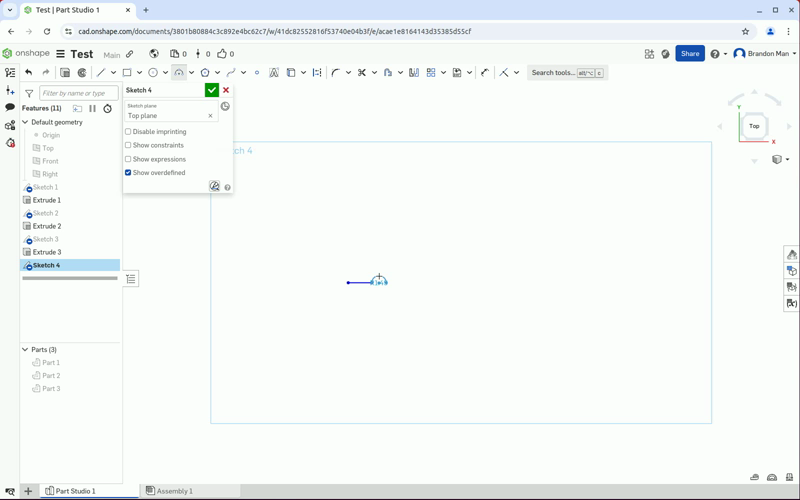
key(esc)
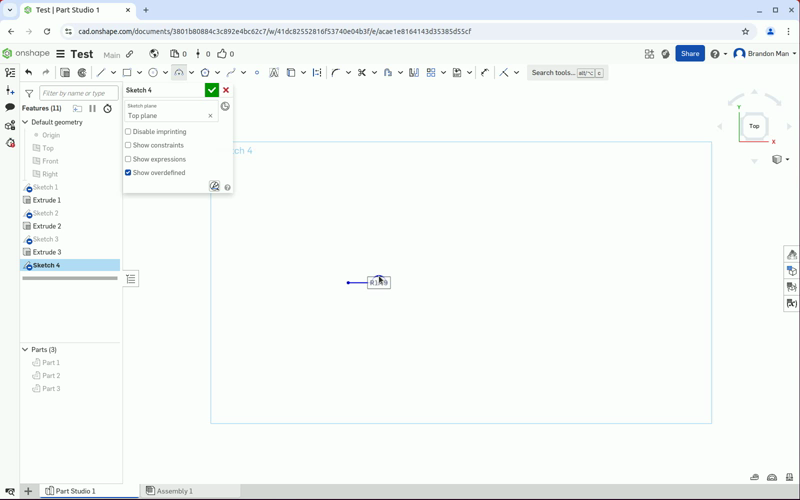
key(l)
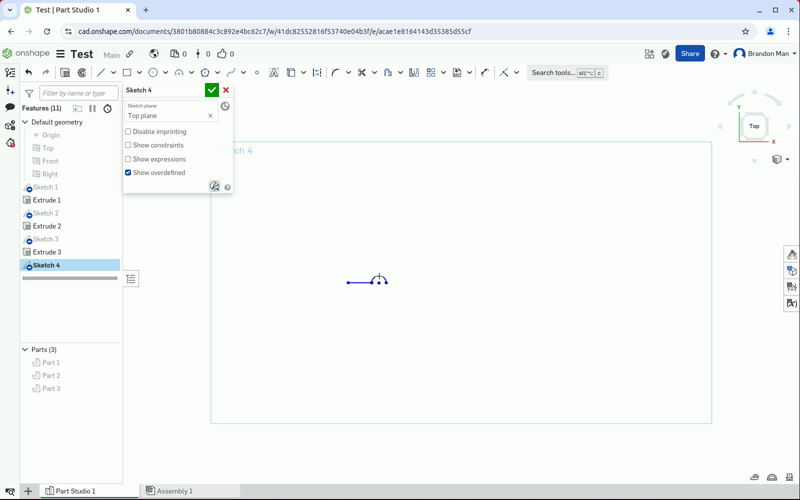
mouse_move(386, 282)
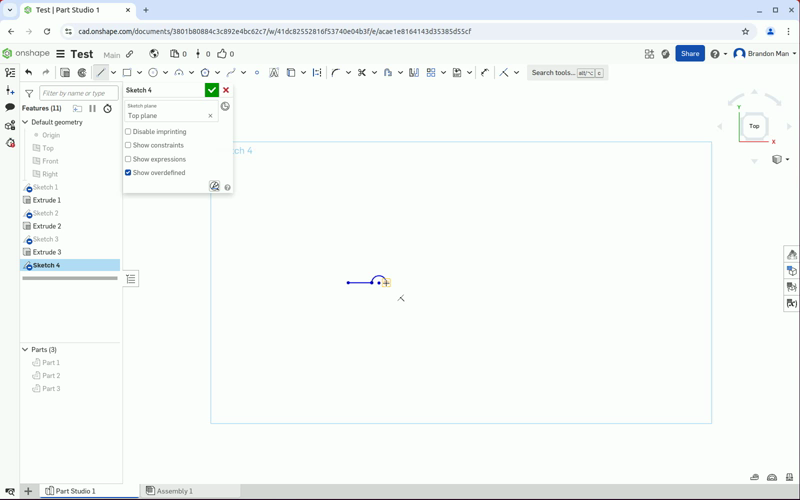
click(386, 282)
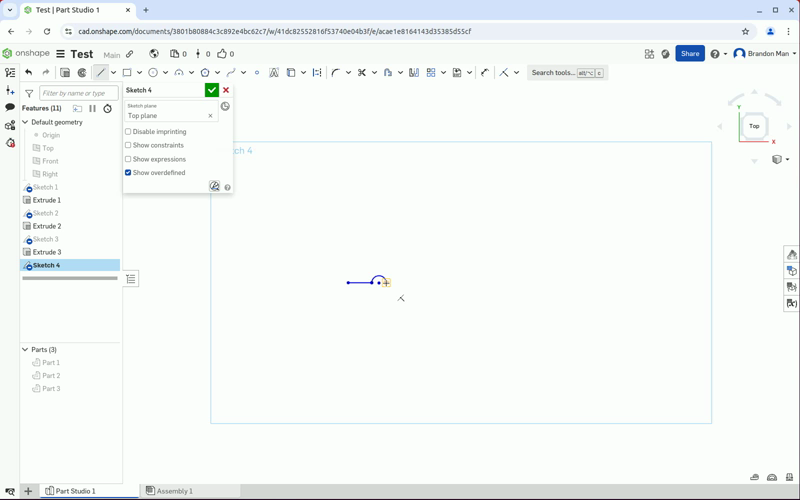
key_down(shift)
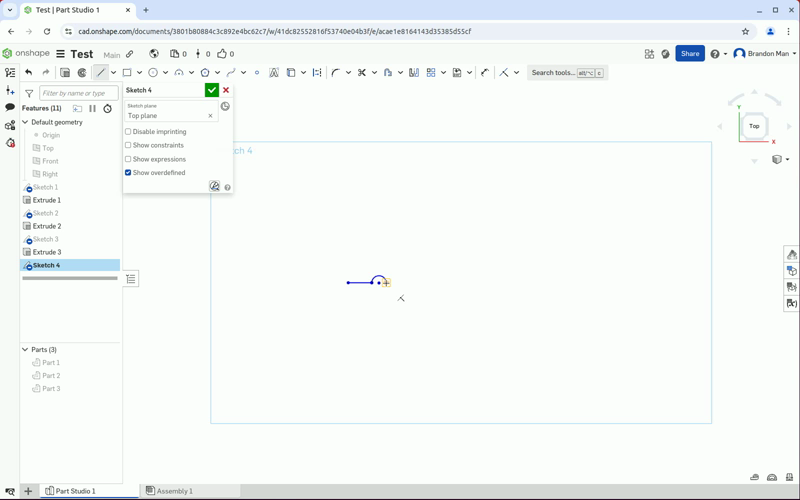
mouse_move(453, 282)
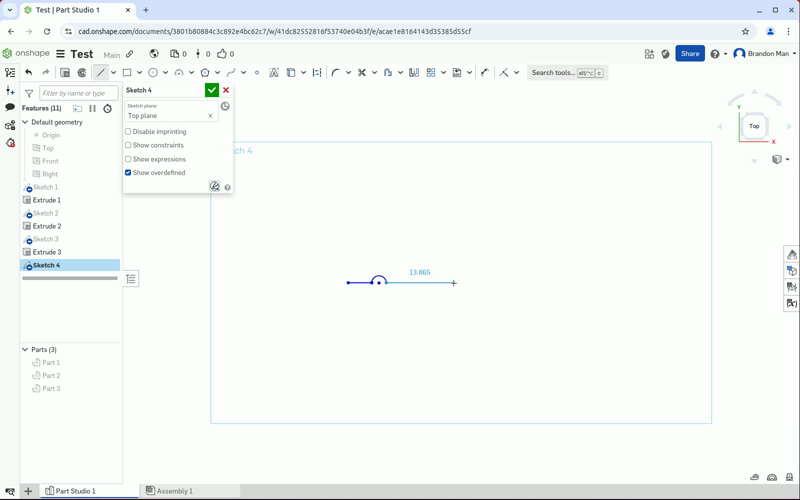
click(453, 282)
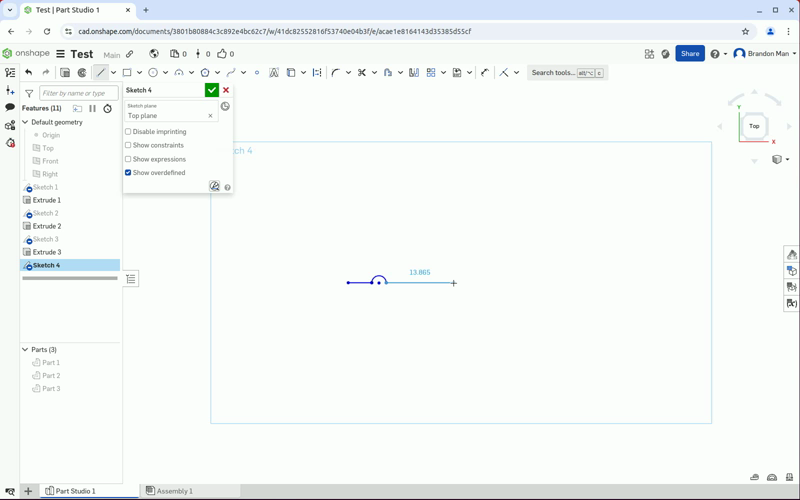
key_up(shift)
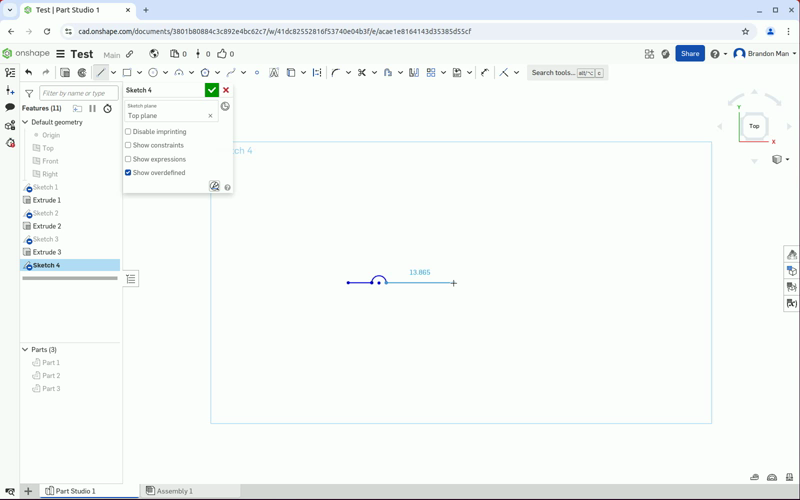
key(esc)
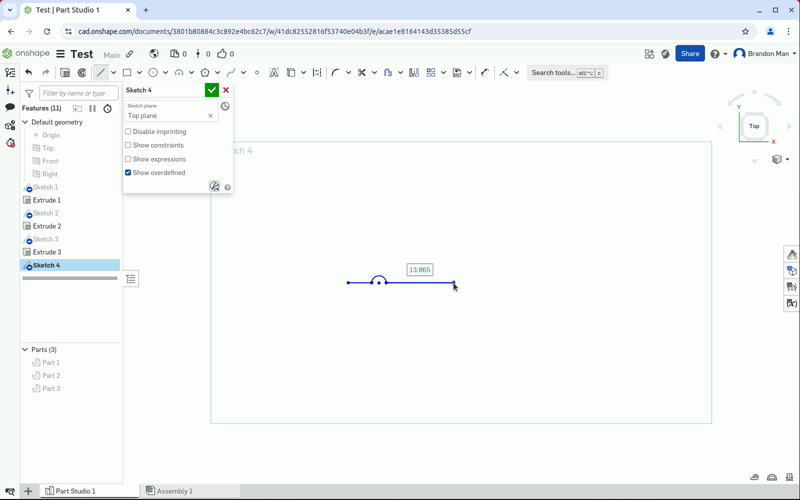
key(a)
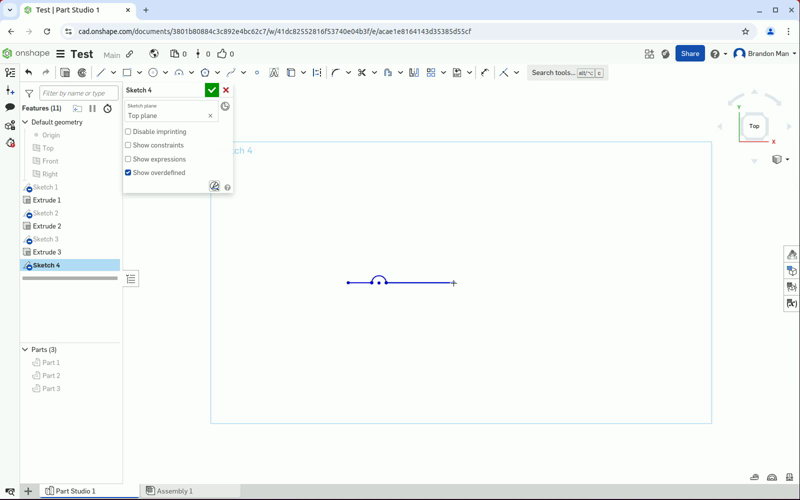
mouse_move(453, 282)
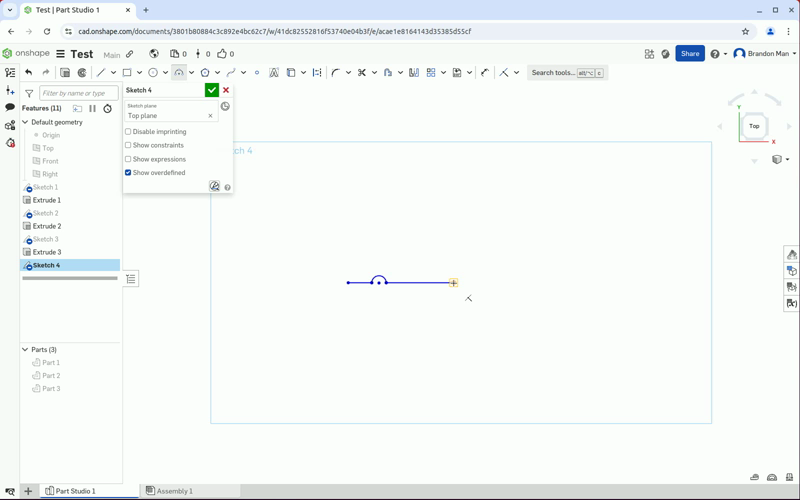
click(453, 282)
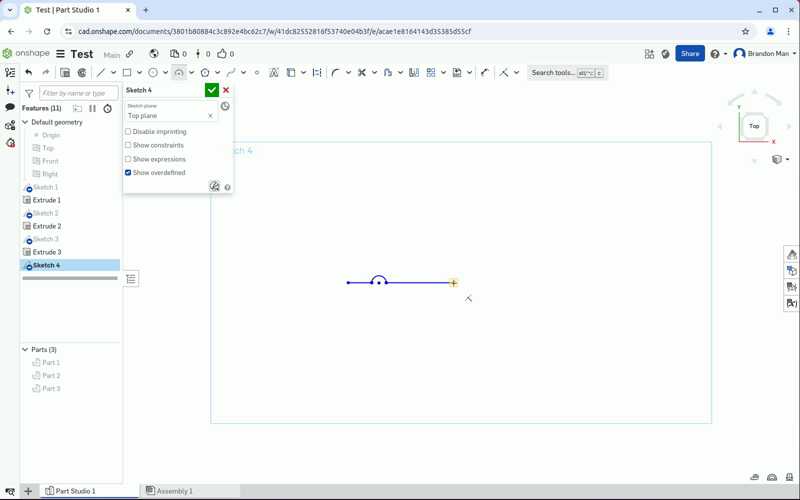
key_down(shift)
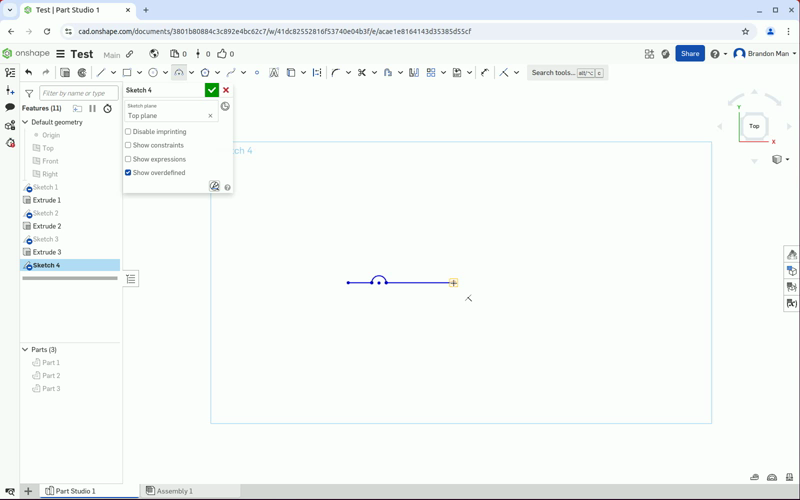
mouse_move(460, 275)
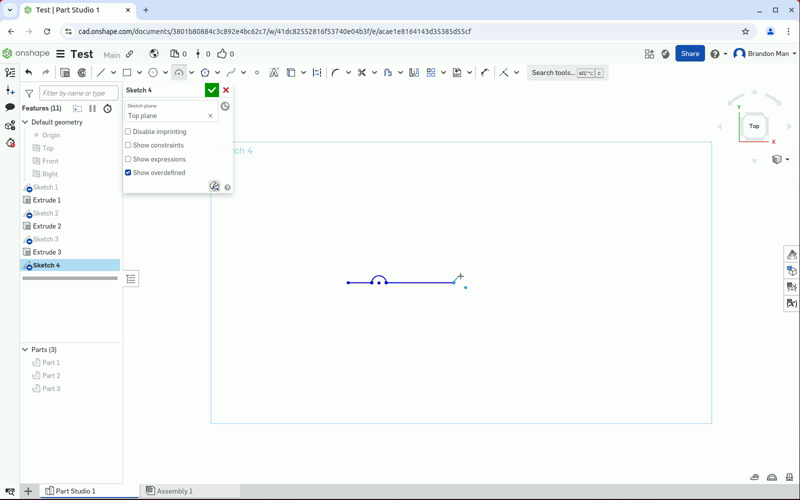
click(460, 275)
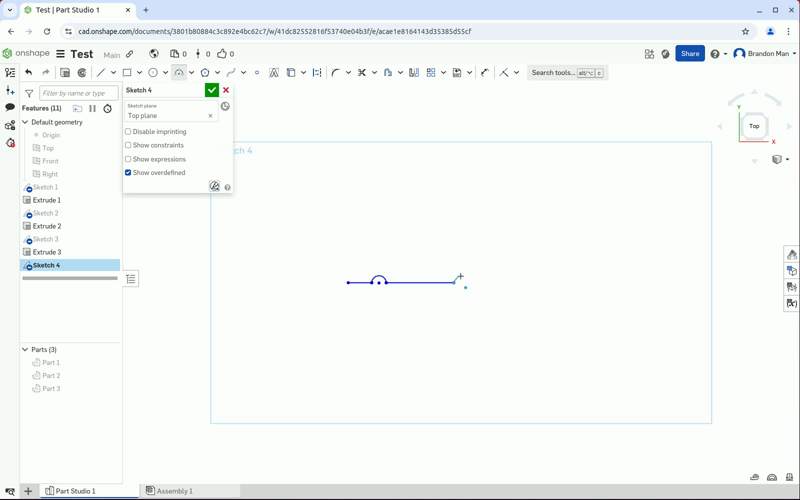
mouse_move(455, 277)
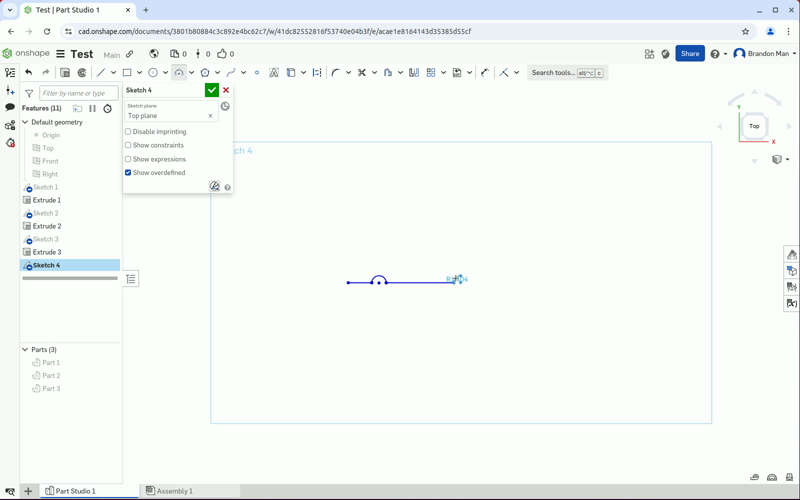
click(455, 277)
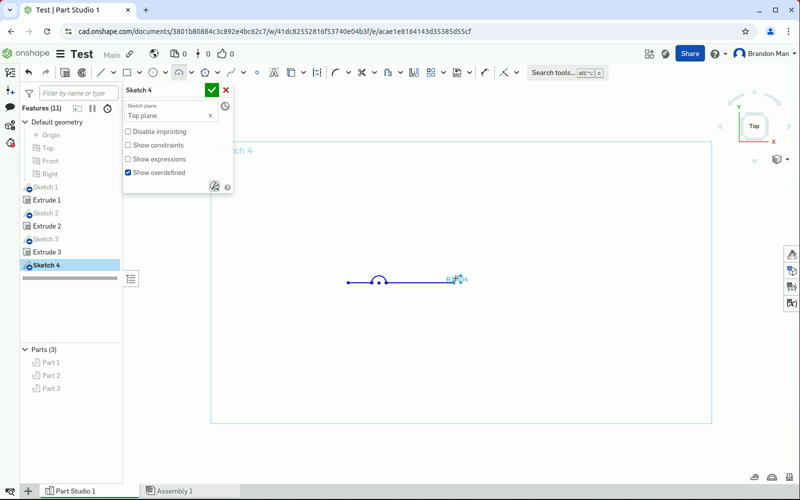
key_up(shift)
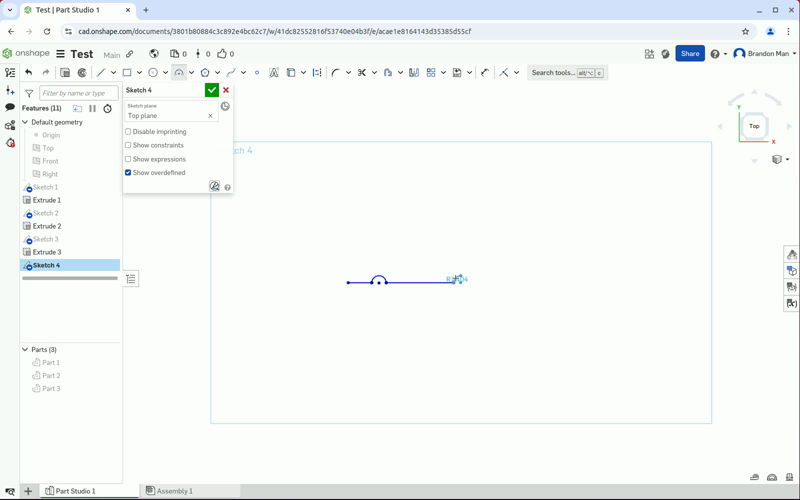
key(esc)
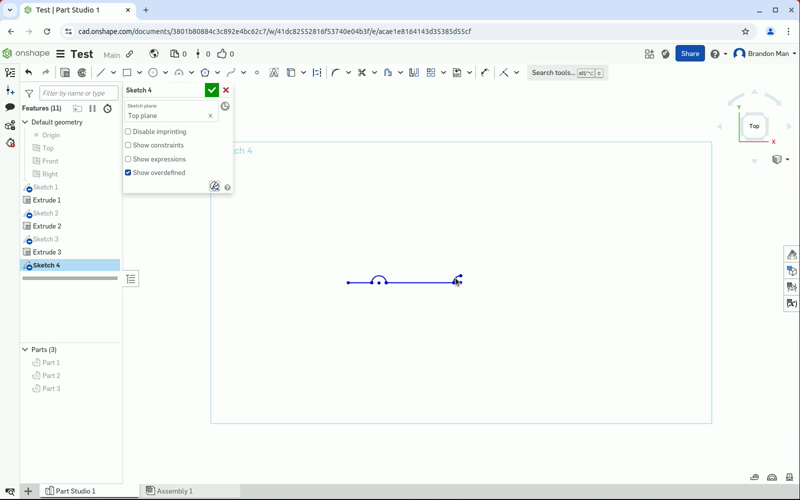
key(l)
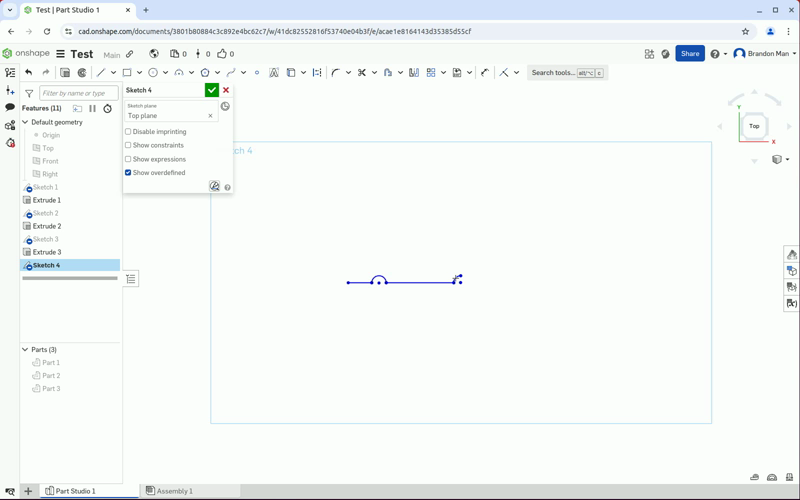
mouse_move(460, 275)
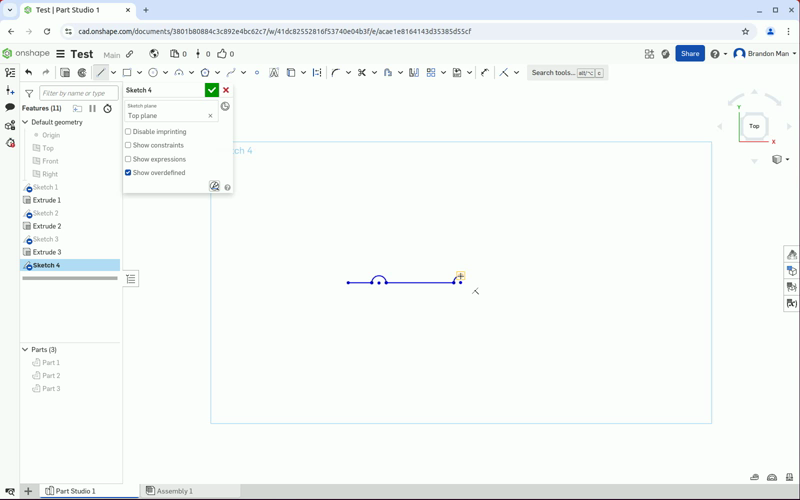
click(460, 275)
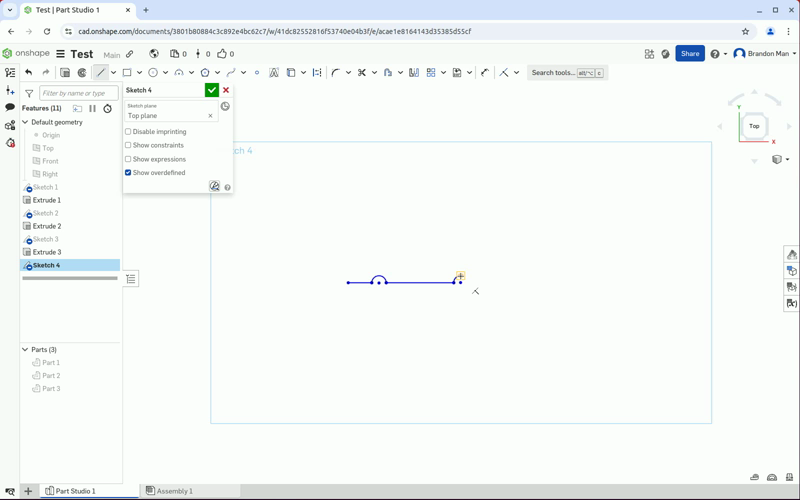
key_down(shift)
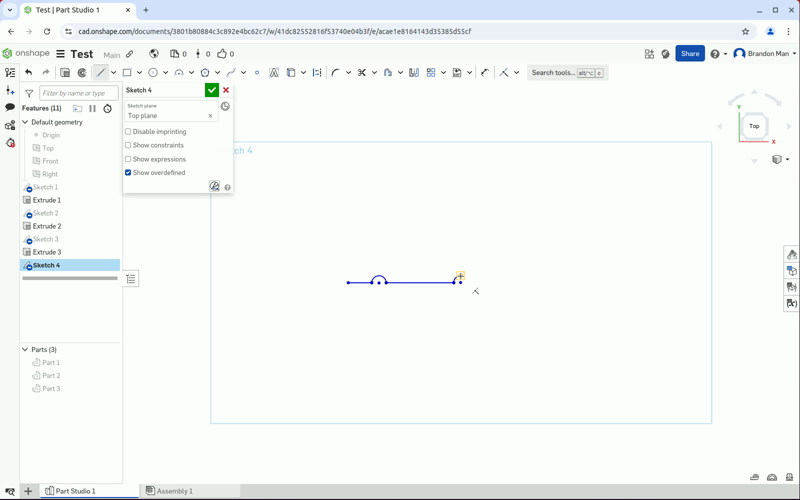
mouse_move(490, 275)
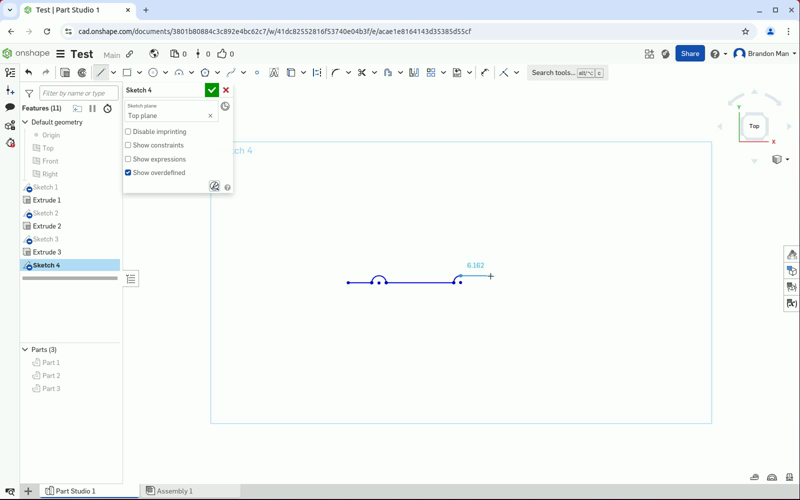
mouse_move(460, 259)
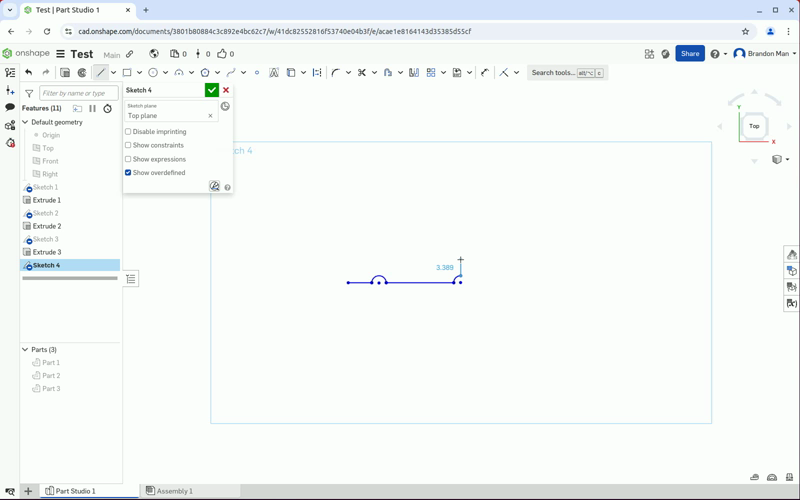
click(460, 259)
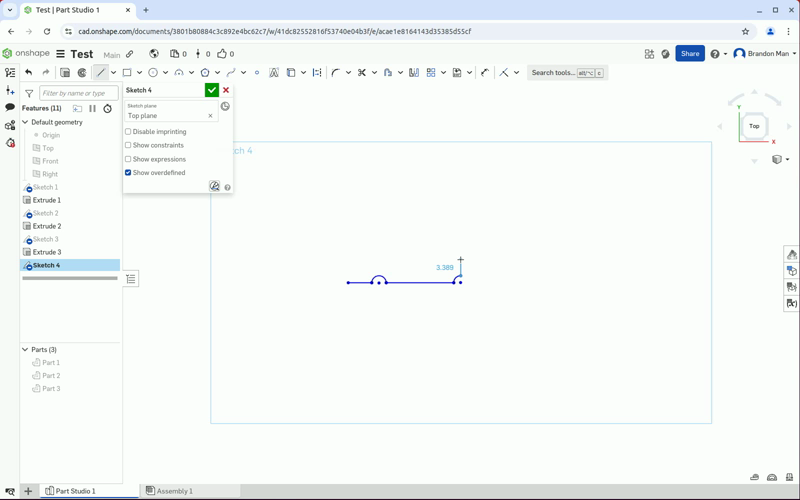
key_up(shift)
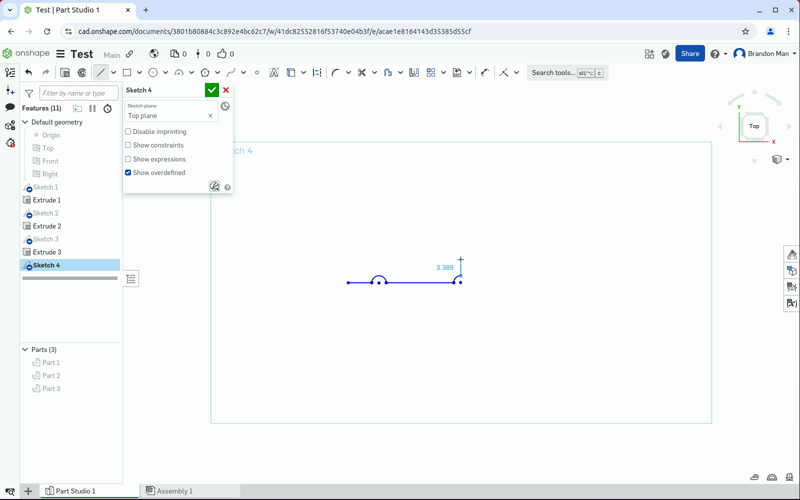
key_down(shift)
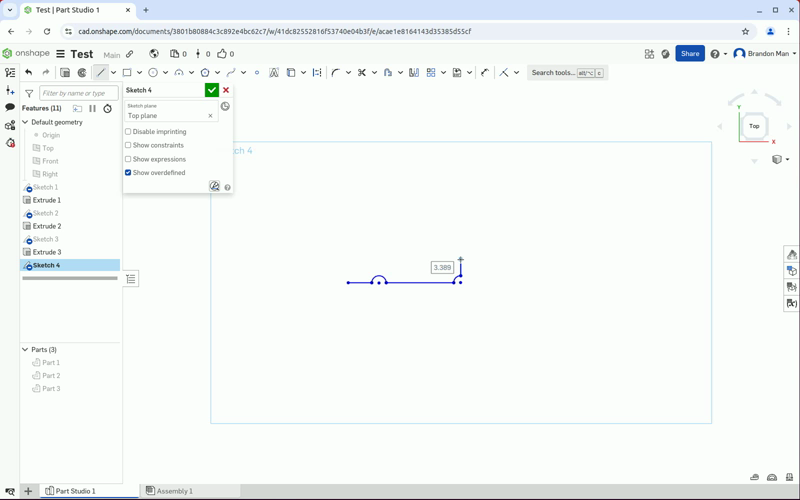
mouse_move(359, 259)
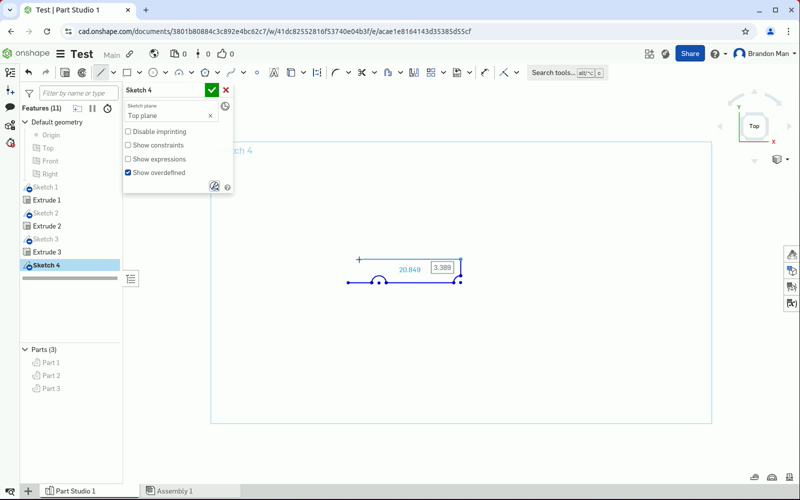
click(359, 259)
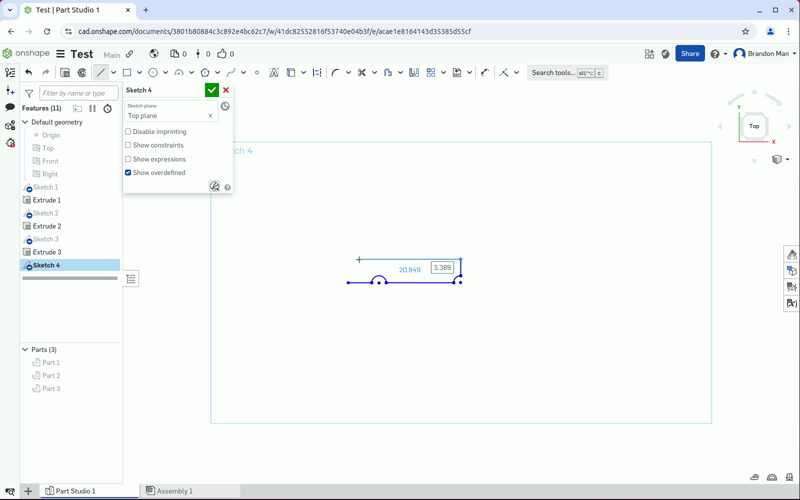
key_up(shift)
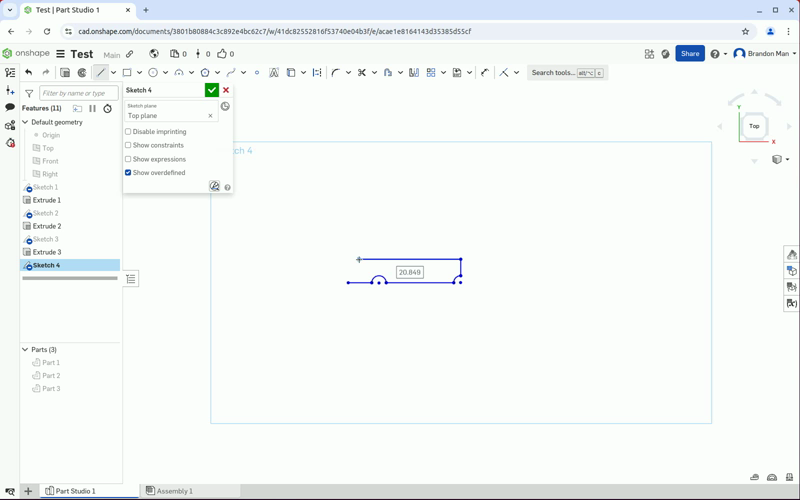
key(esc)
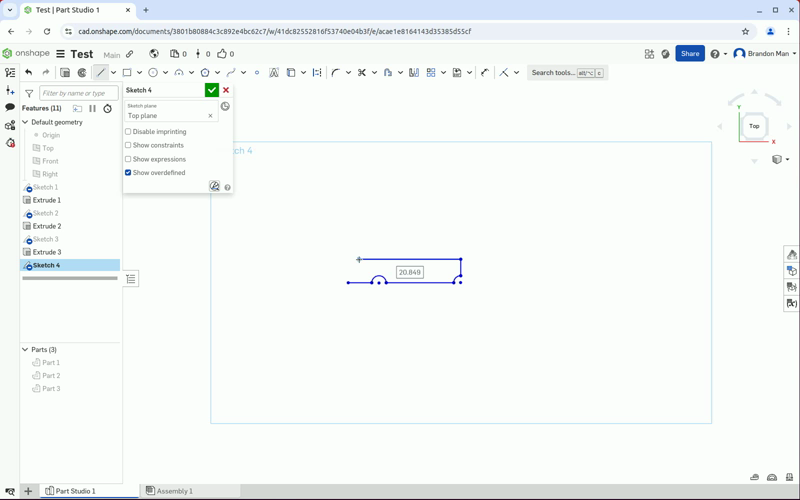
key(a)
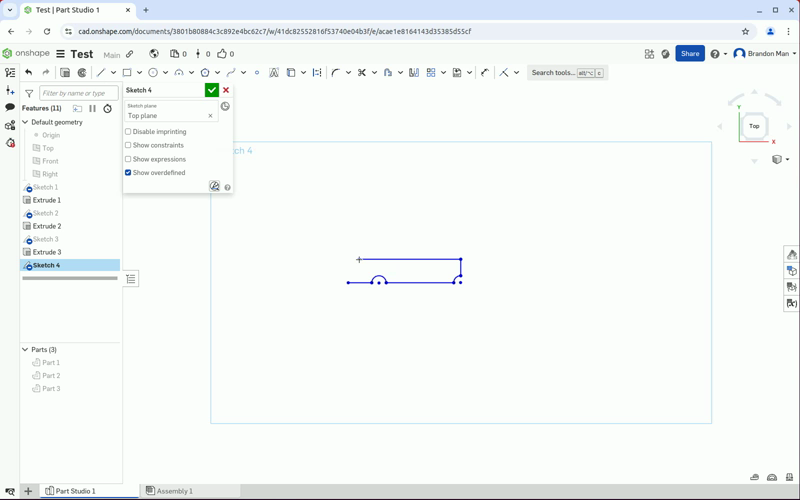
mouse_move(359, 259)
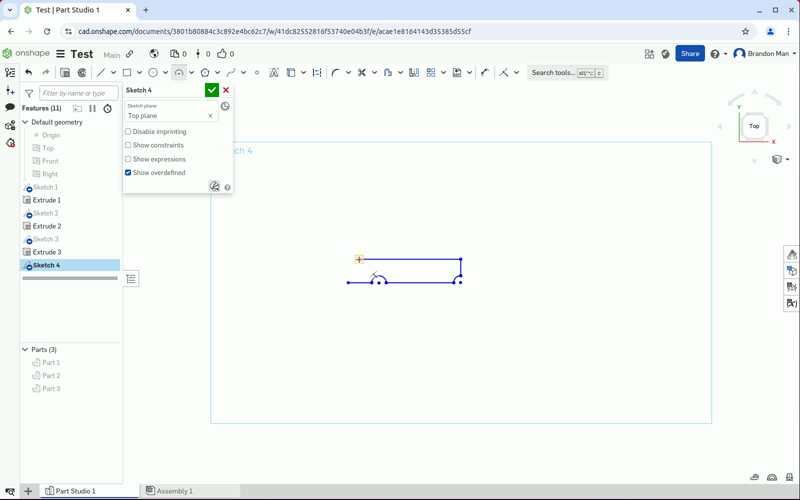
click(359, 259)
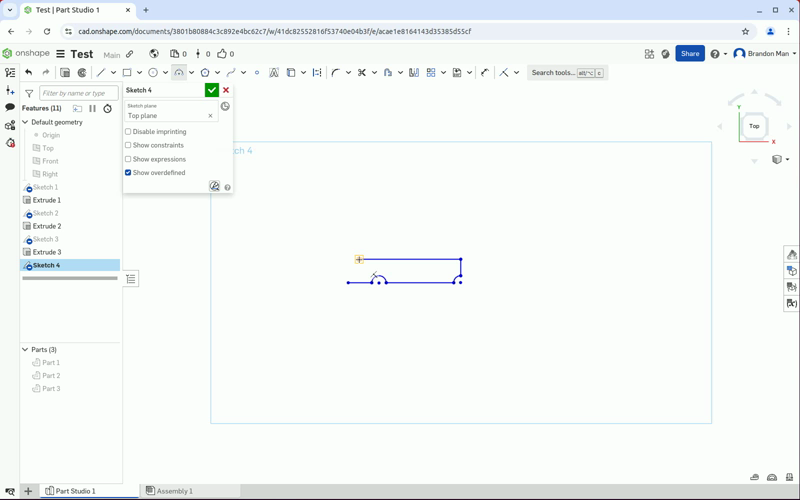
key_down(shift)
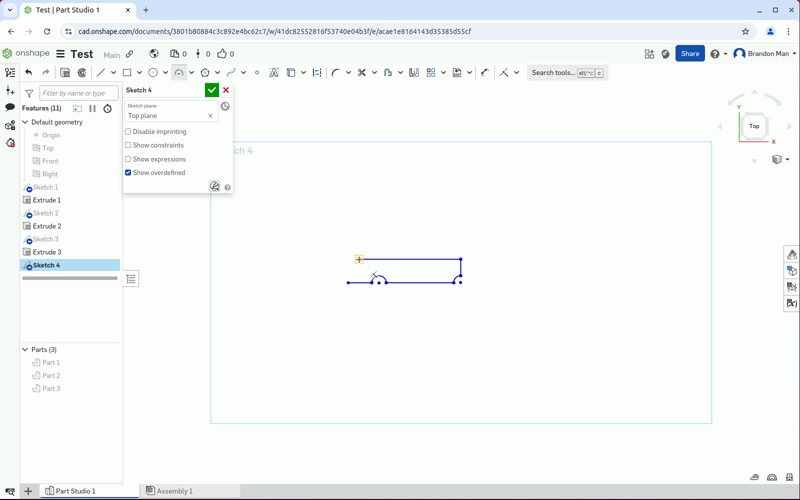
mouse_move(348, 271)
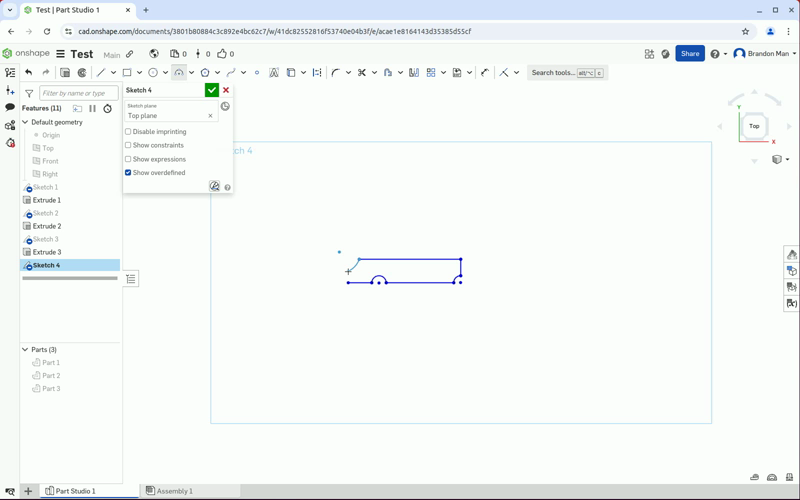
click(348, 271)
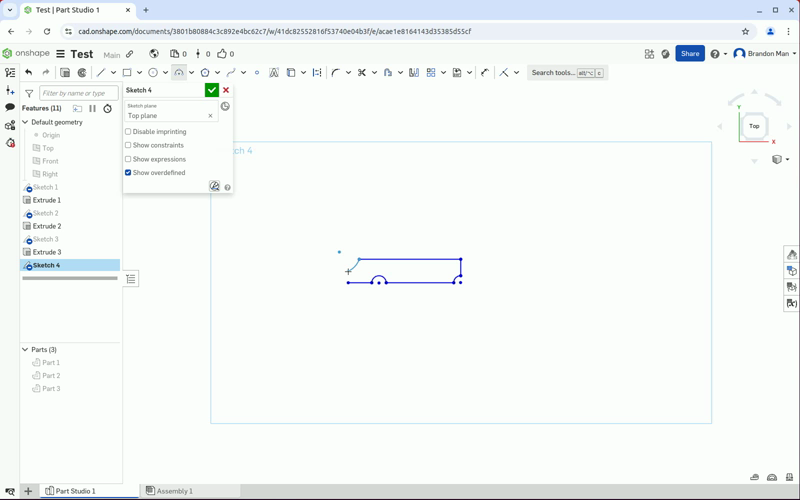
mouse_move(351, 262)
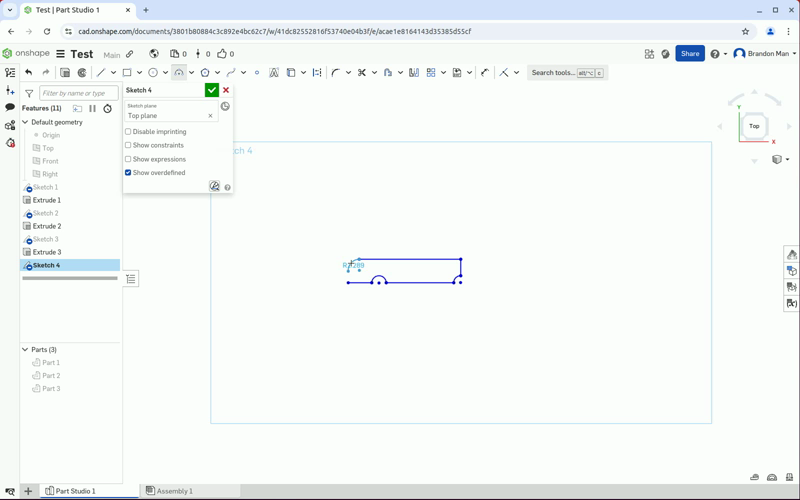
click(351, 262)
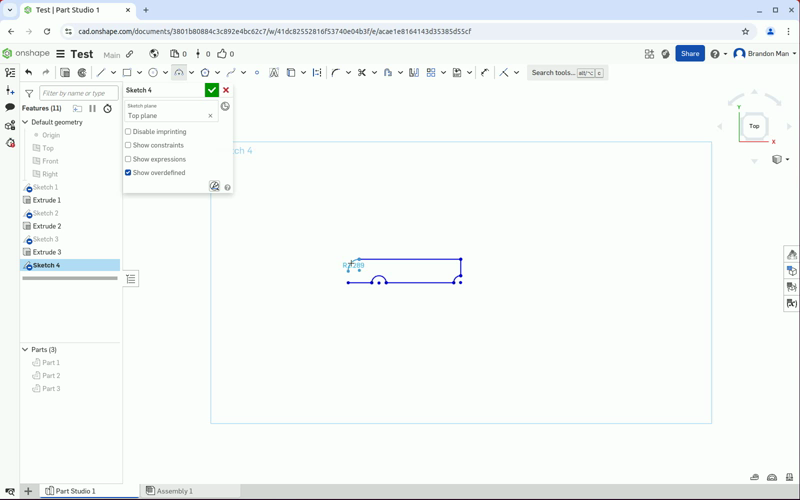
key_up(shift)
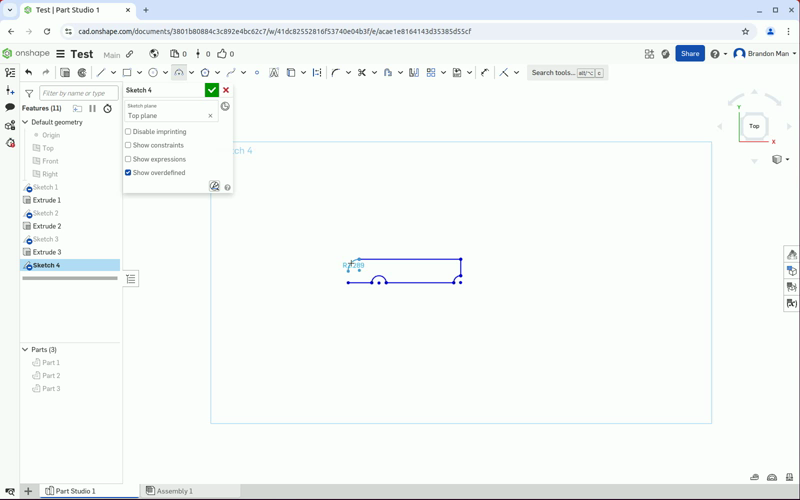
key(esc)
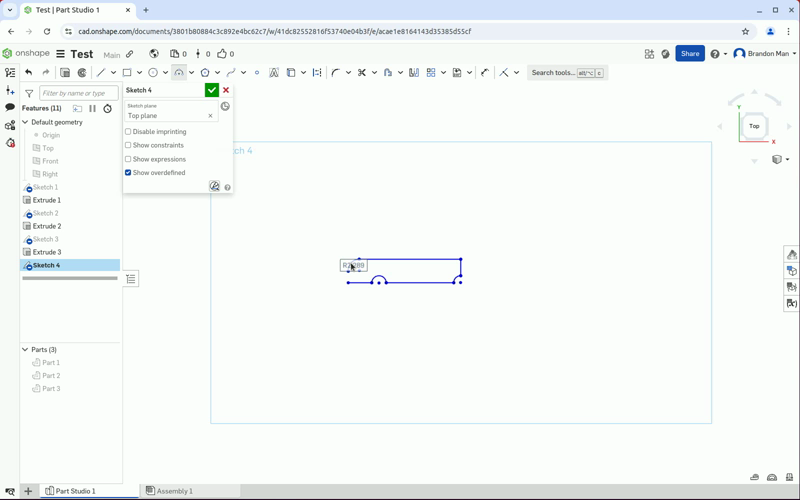
key(l)
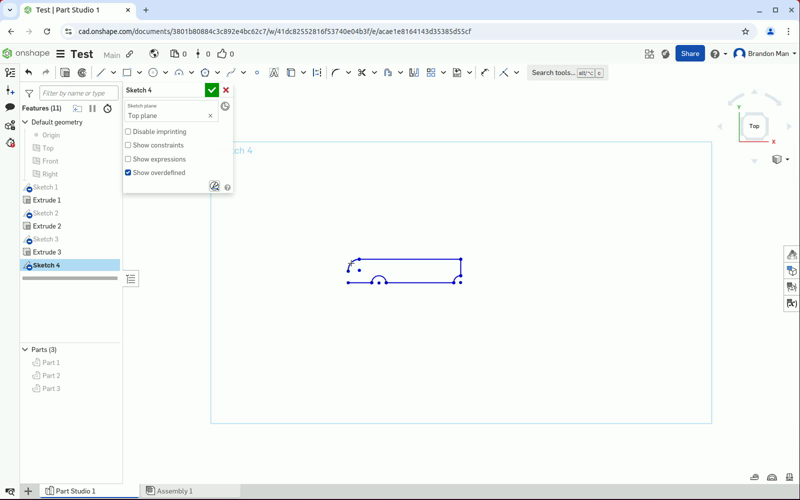
mouse_move(348, 271)
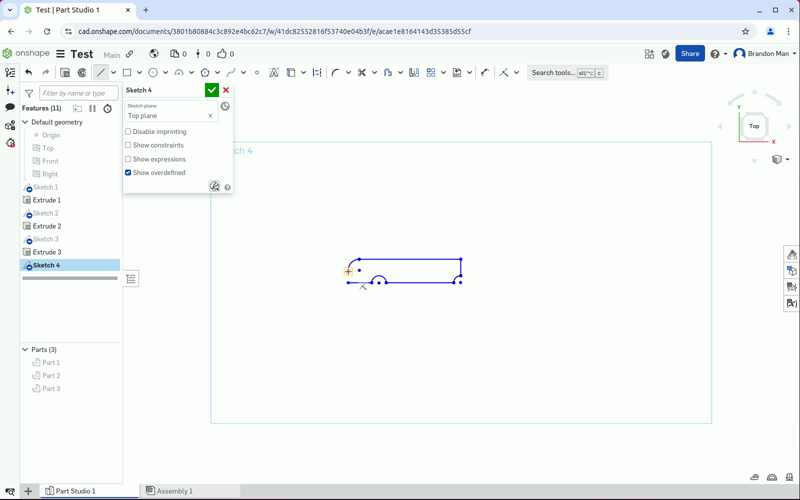
click(348, 271)
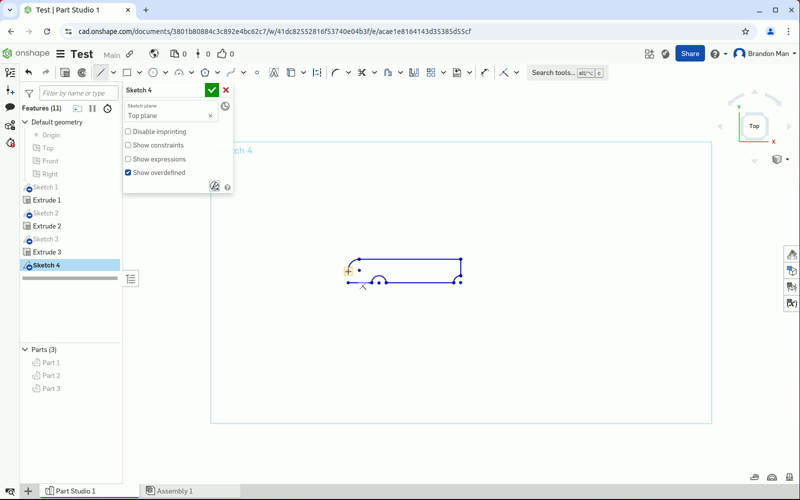
mouse_move(378, 271)
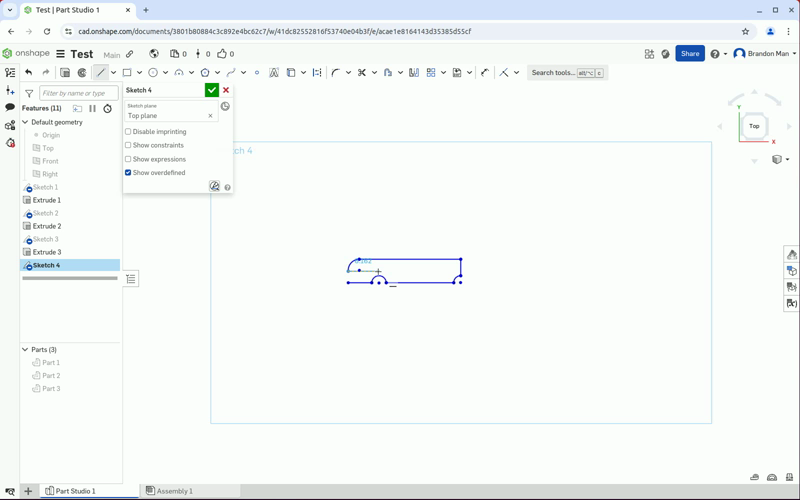
key_down(shift)
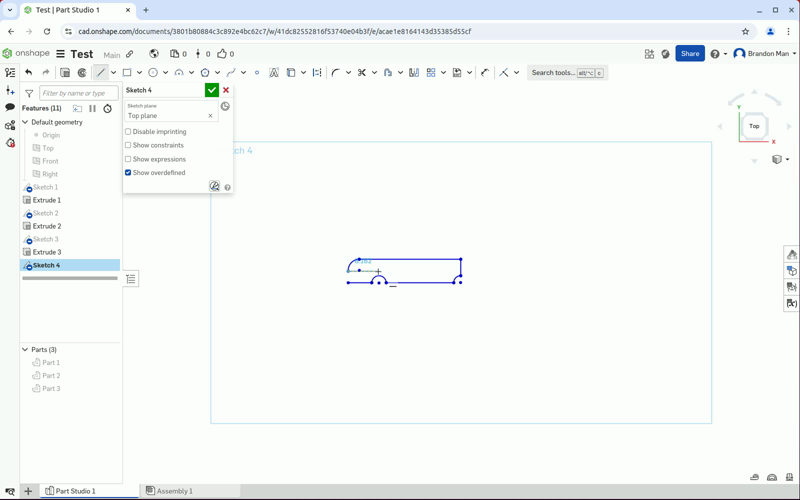
mouse_move(348, 282)
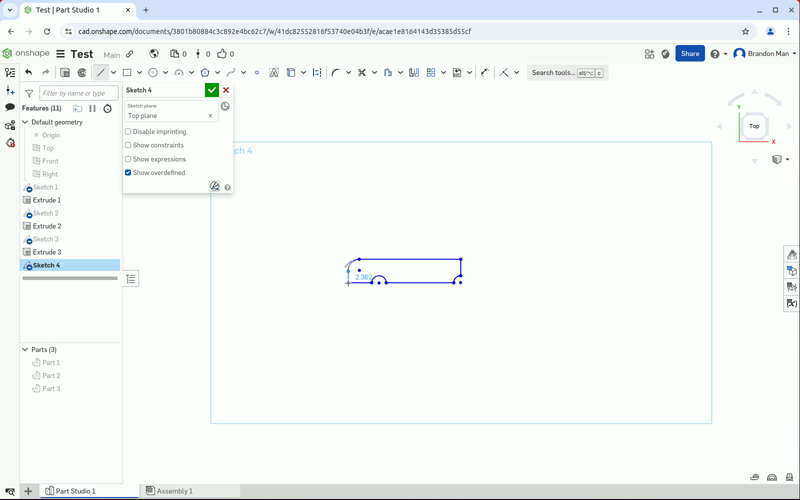
key_up(shift)
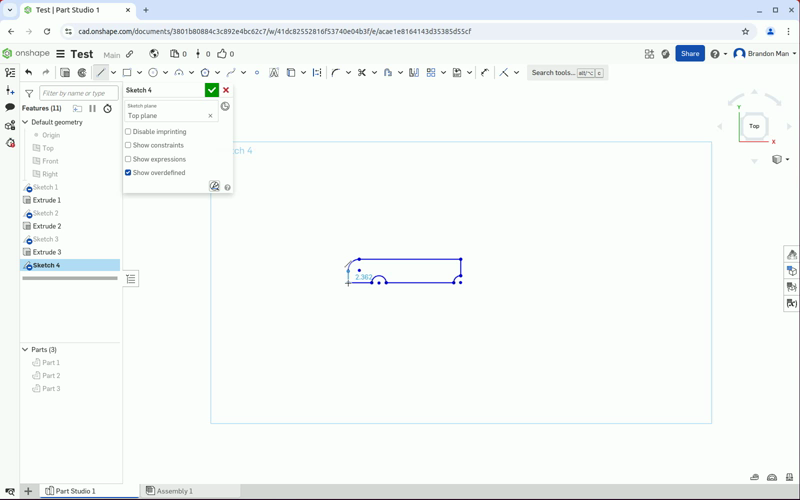
click(348, 282)
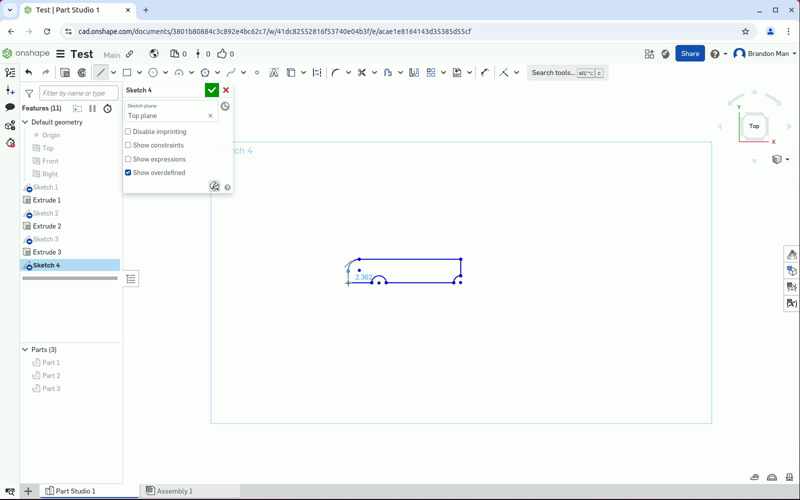
key(esc)
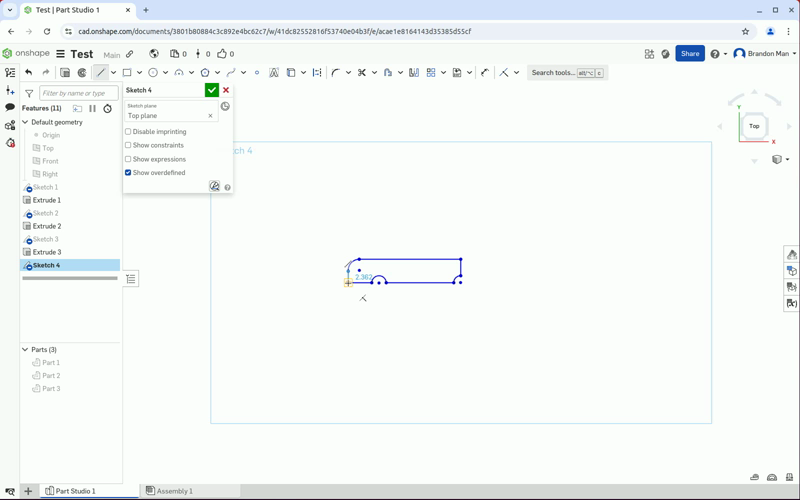
mouse_move(445, 264)
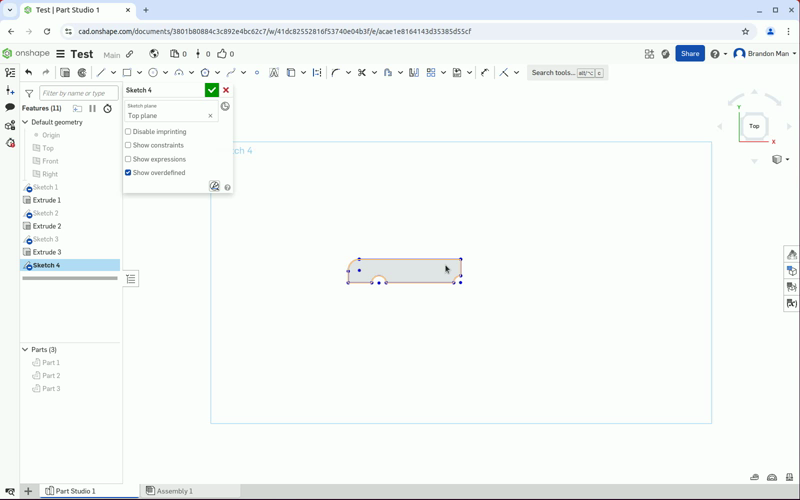
scroll(6)
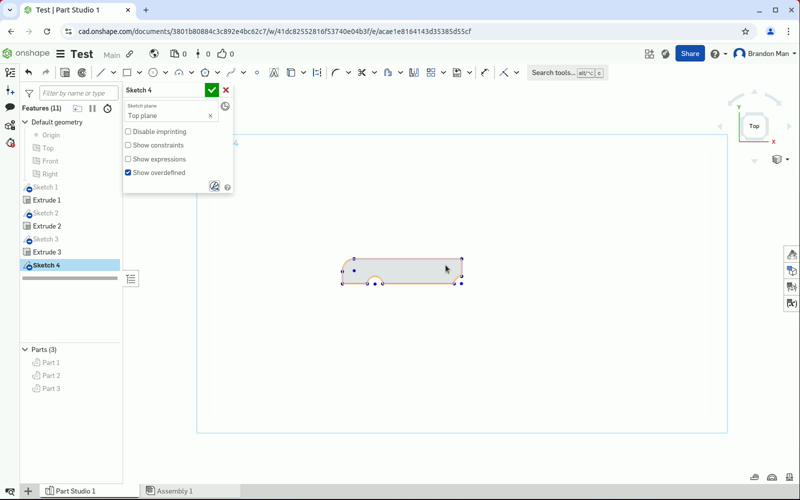
scroll(6)
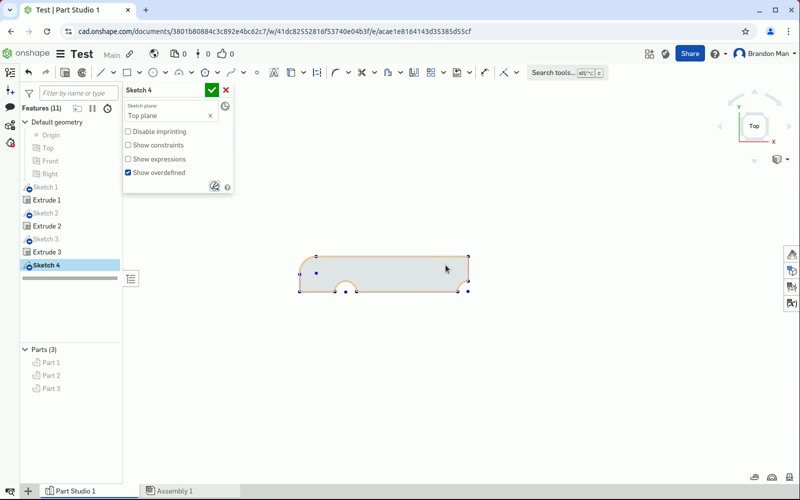
scroll(6)
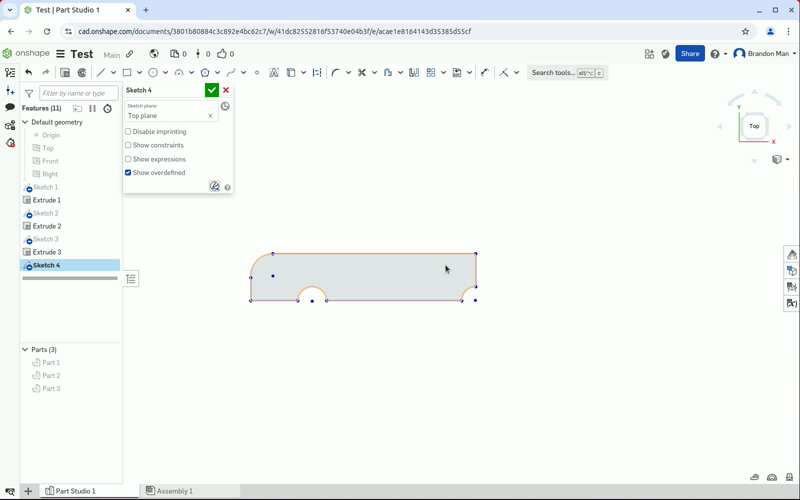
scroll(6)
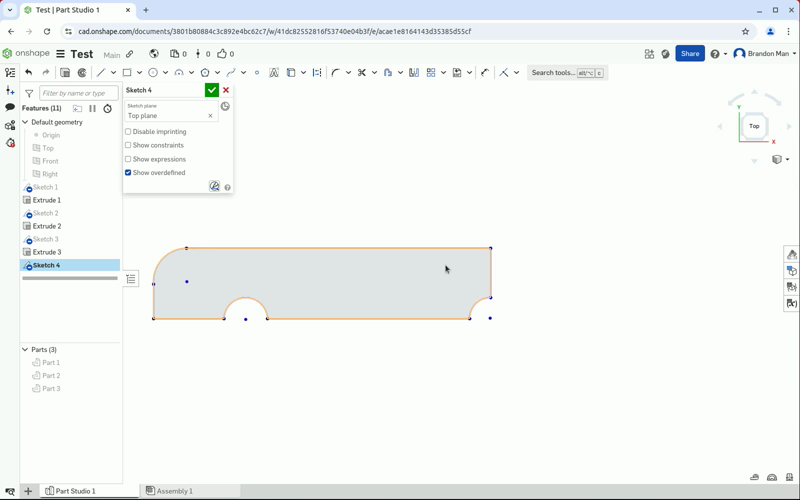
scroll(6)
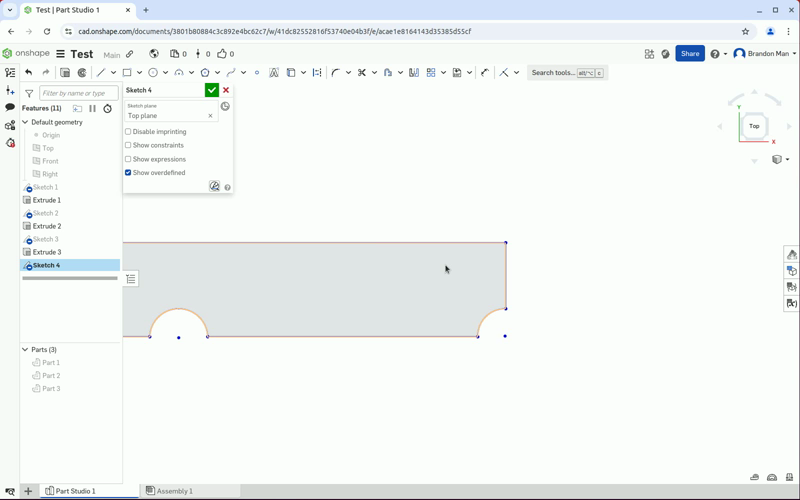
scroll(6)
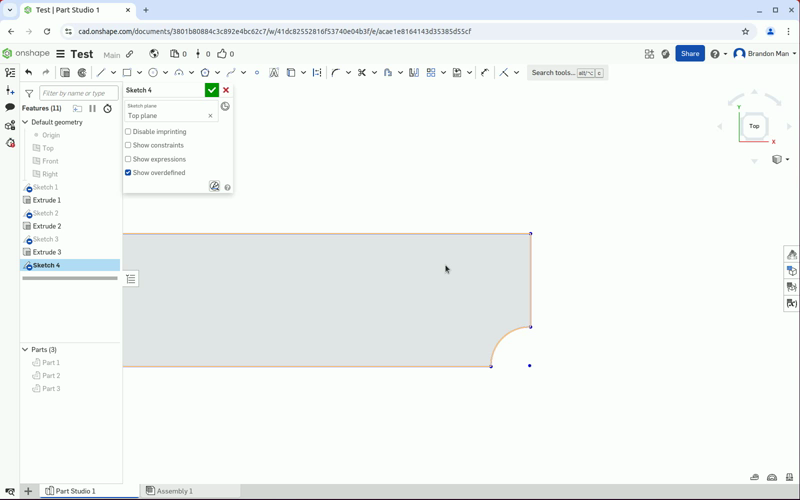
scroll(6)
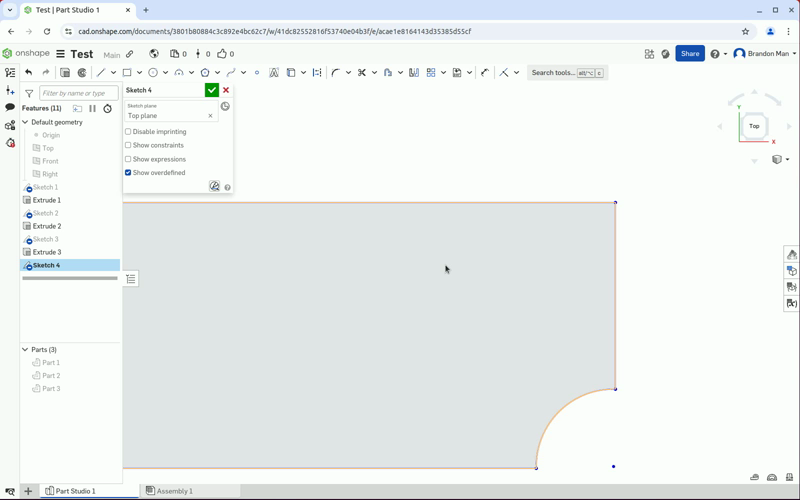
click(445, 264)
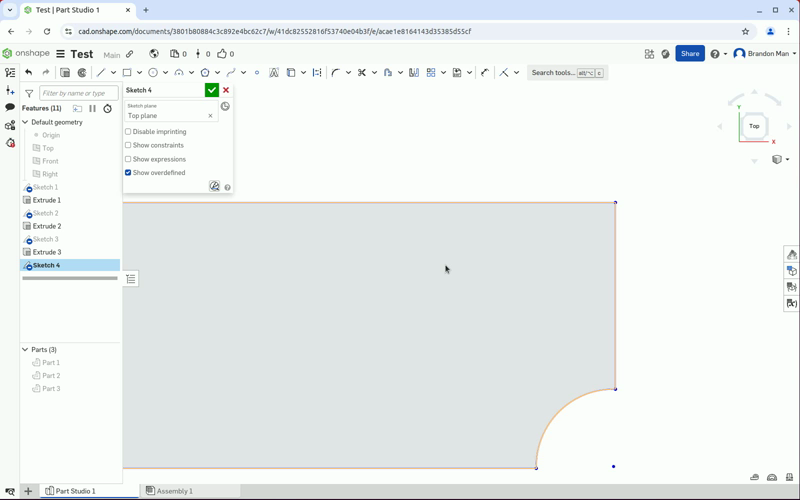
scroll(-6)
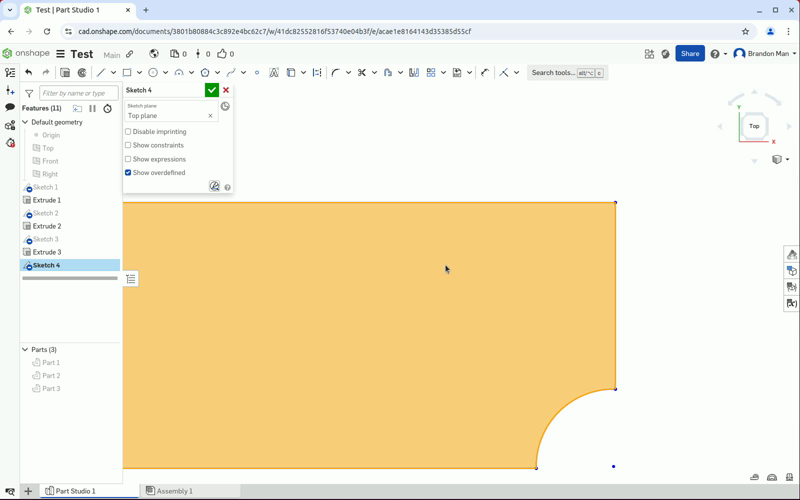
scroll(-6)
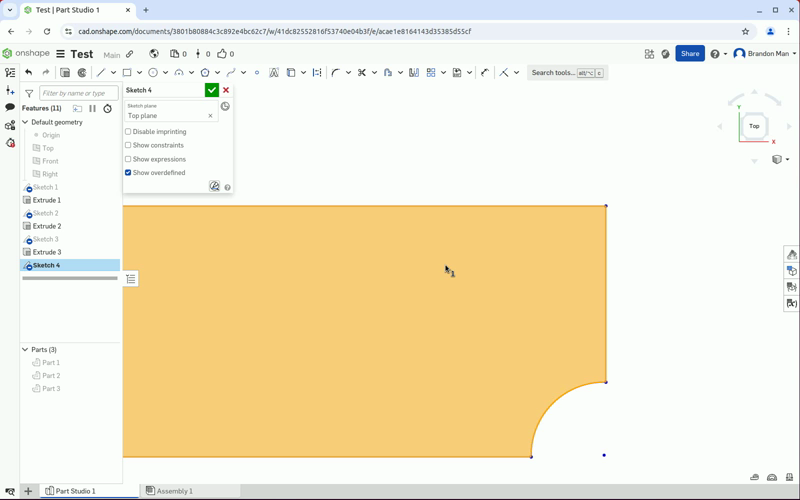
scroll(-6)
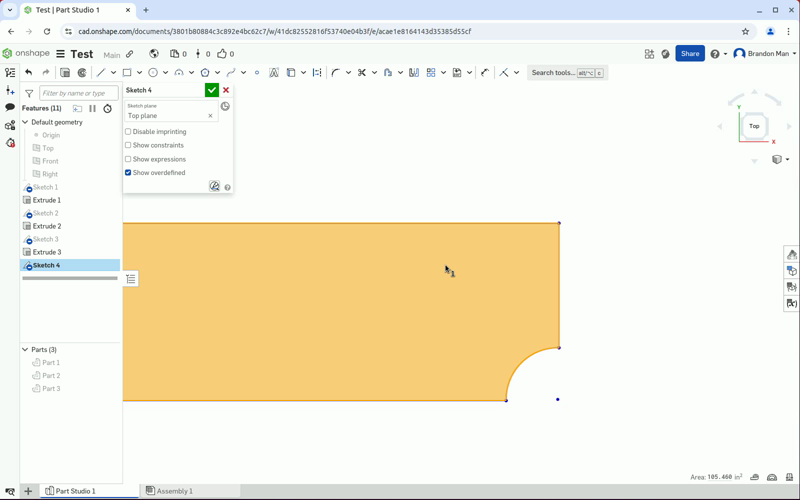
scroll(-6)
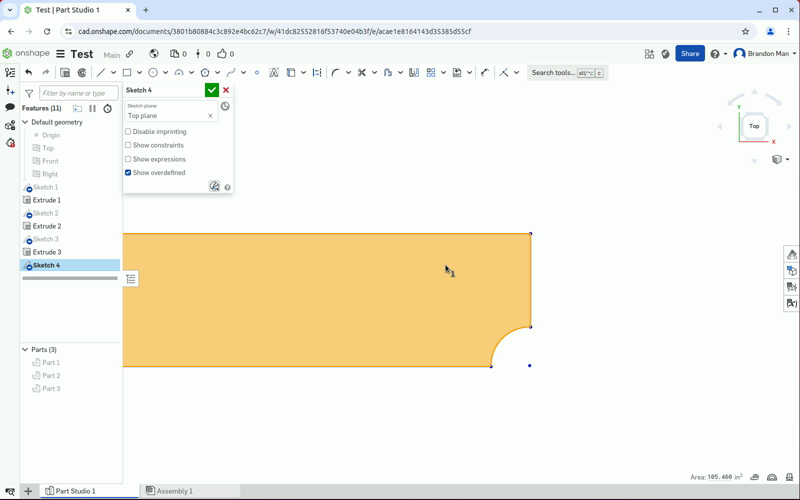
scroll(-6)
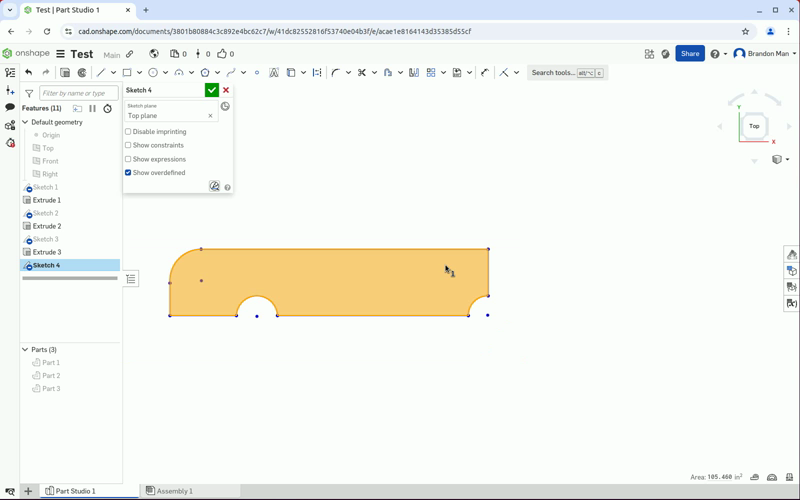
scroll(-6)
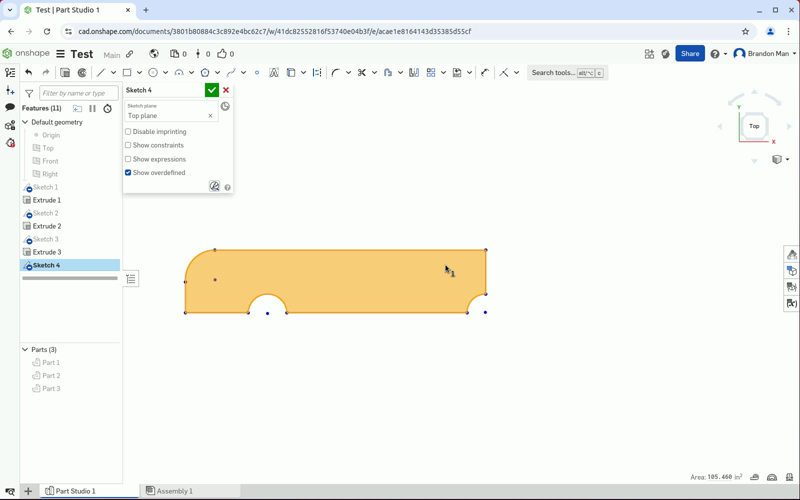
scroll(-6)
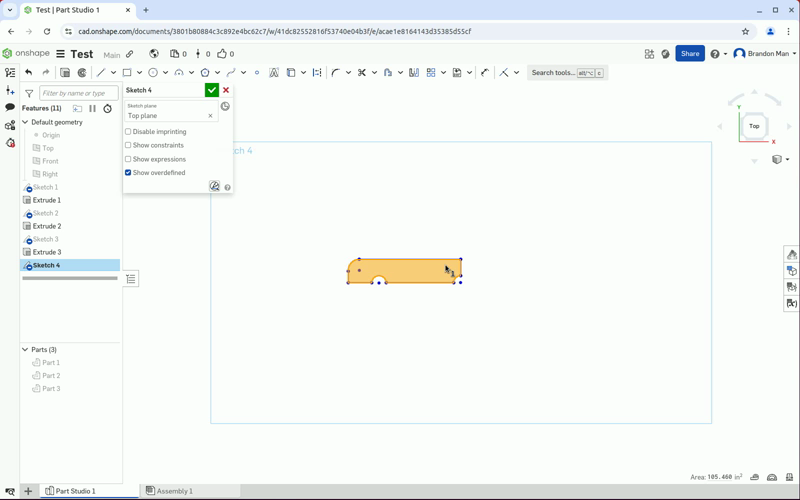
mouse_move(73, 352)
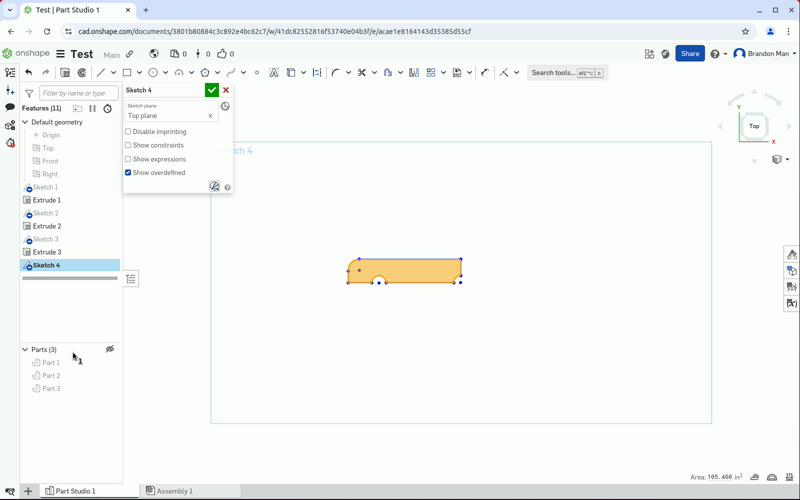
key(shift+y)
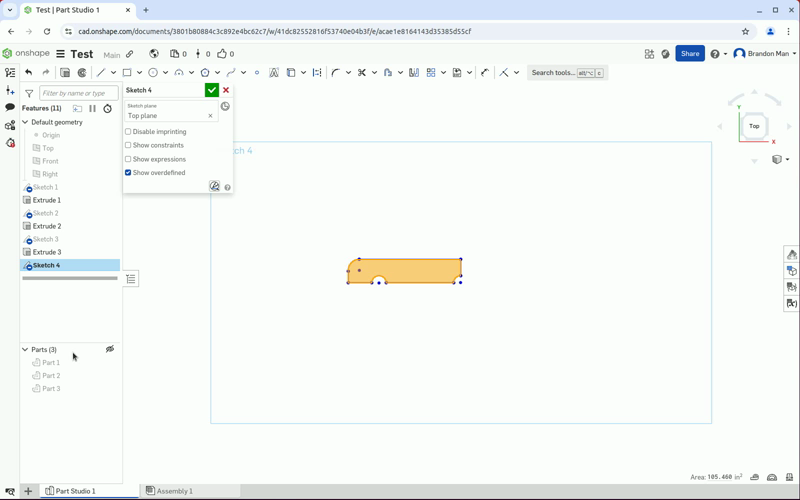
key(shift+e)
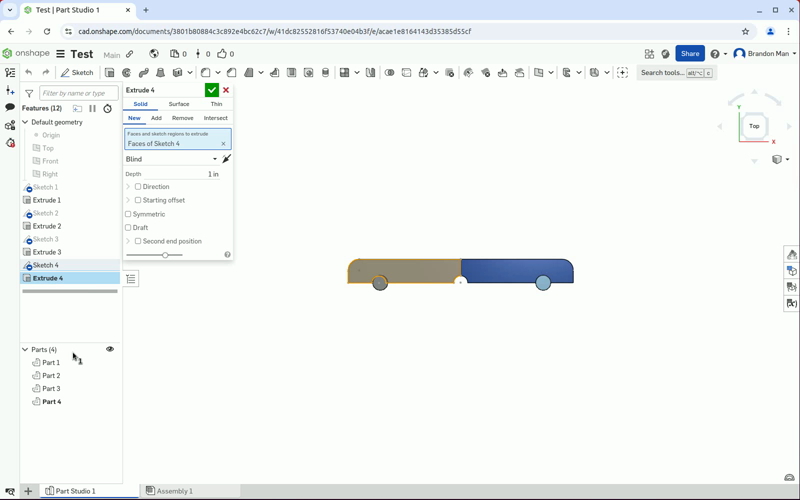
mouse_move(143, 106)
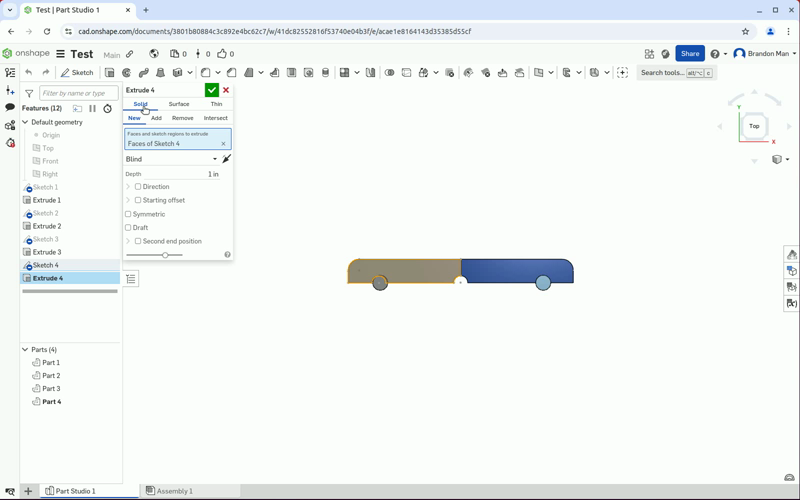
click(143, 106)
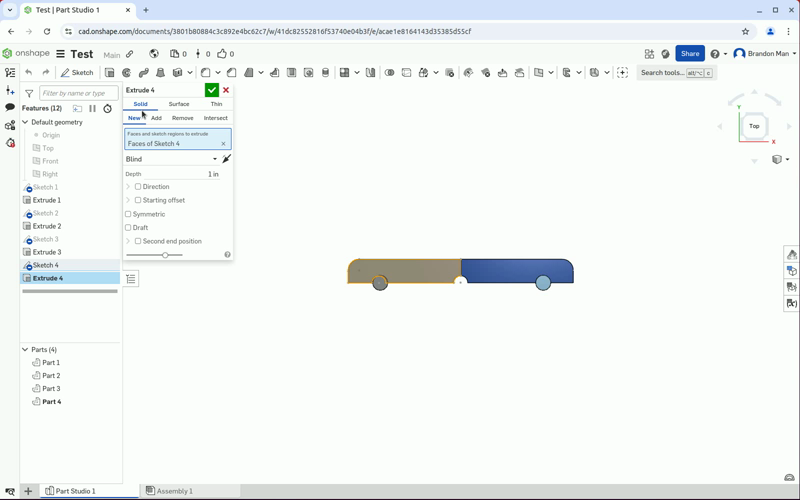
mouse_move(137, 120)
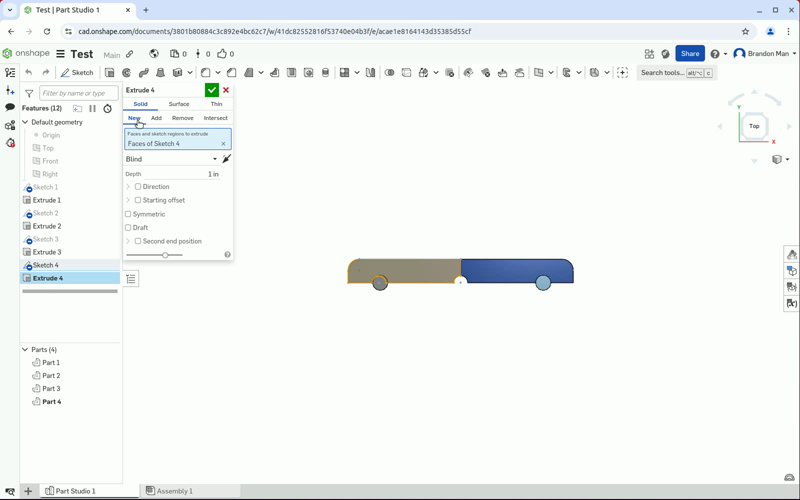
click(137, 120)
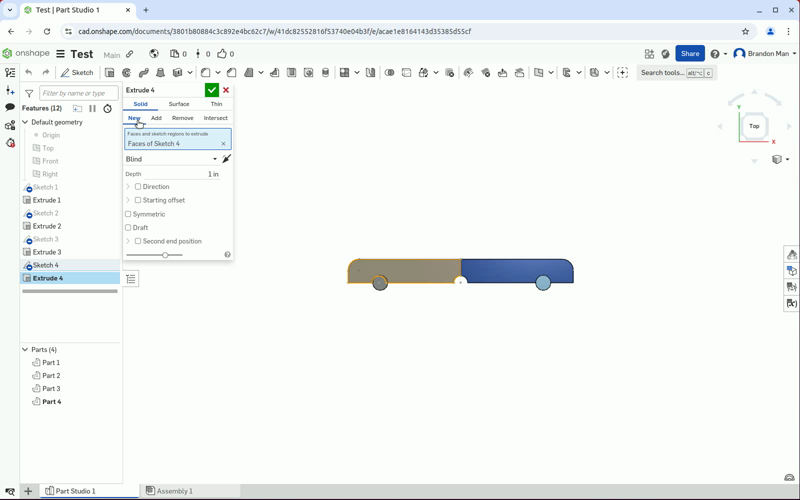
key(tab, 4)
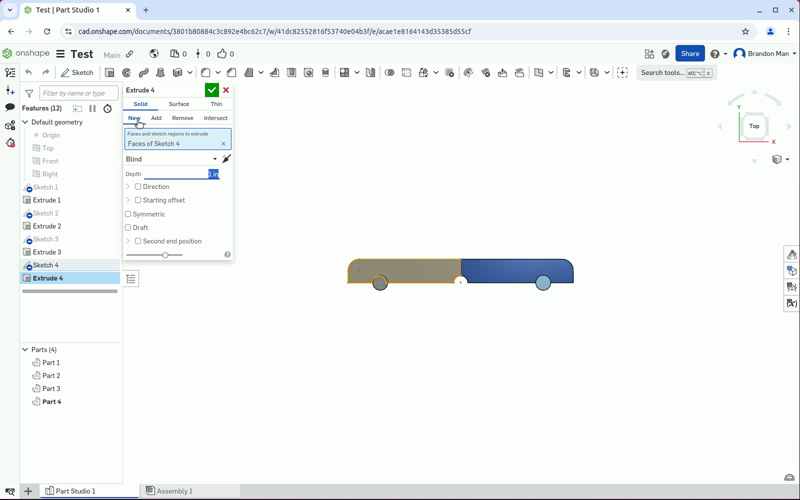
text(0.963)
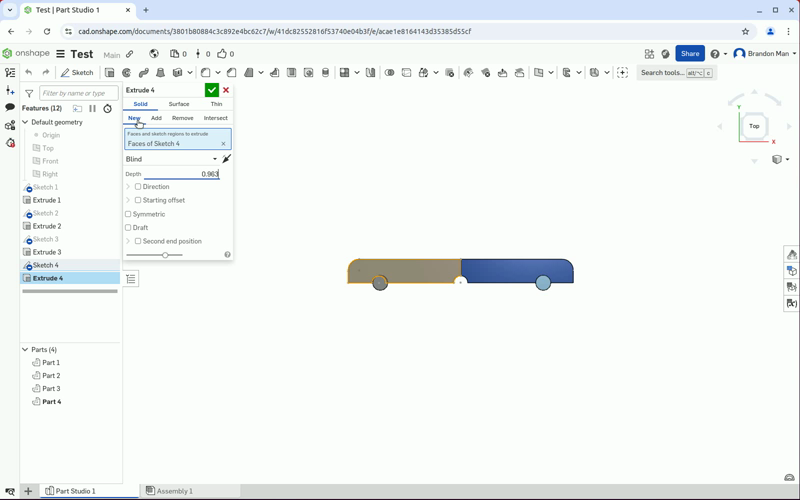
key(enter)
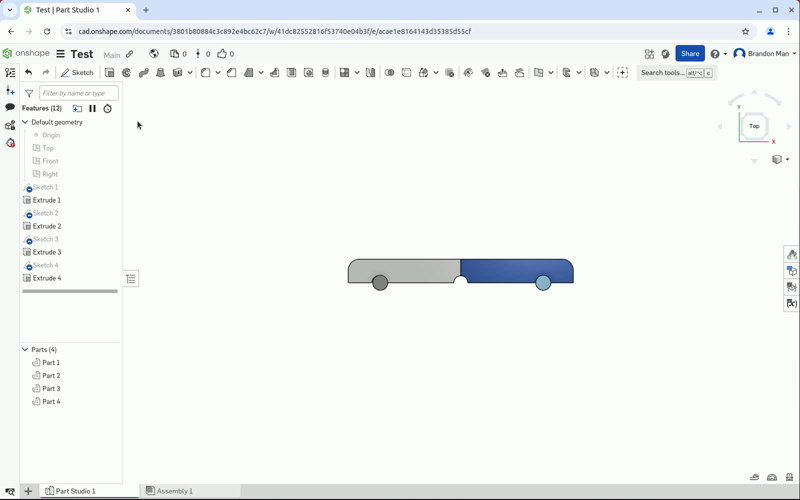
key(shift+h)
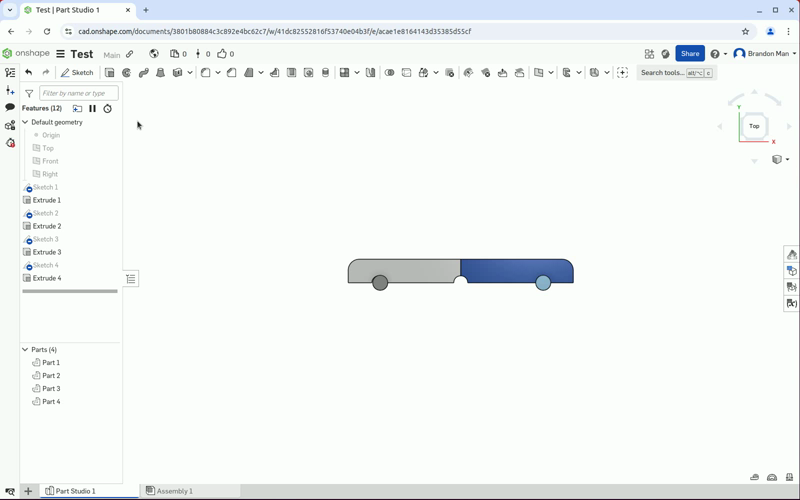
key(shift+h)
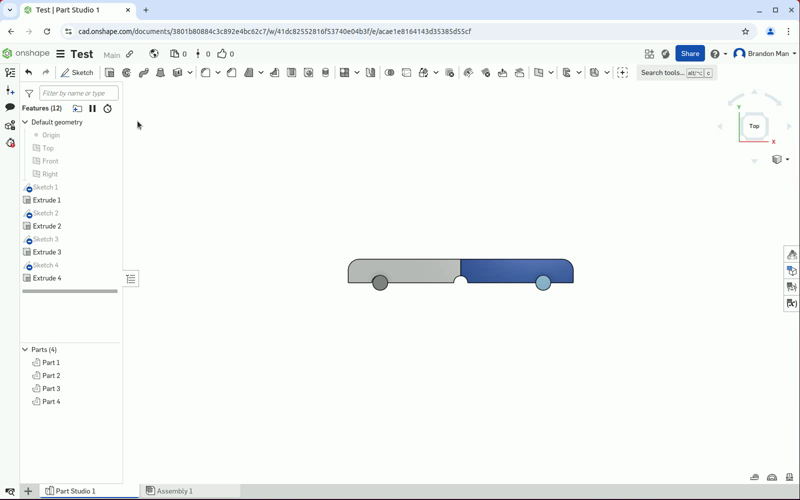
mouse_move(73, 189)
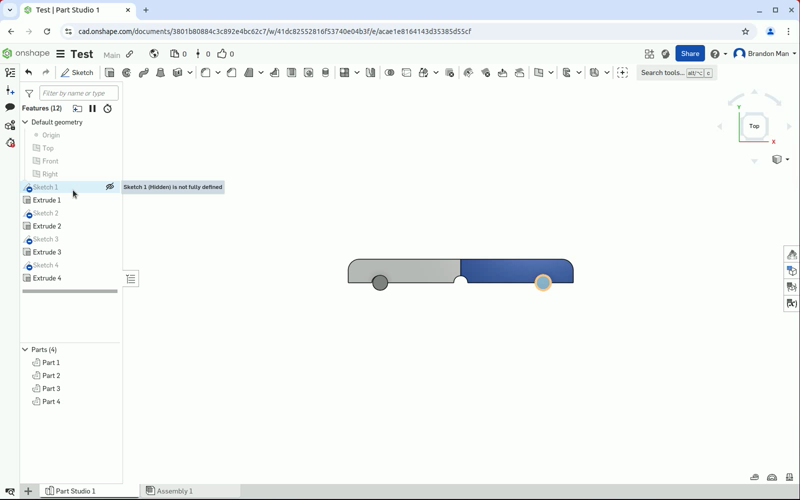
click(73, 189)
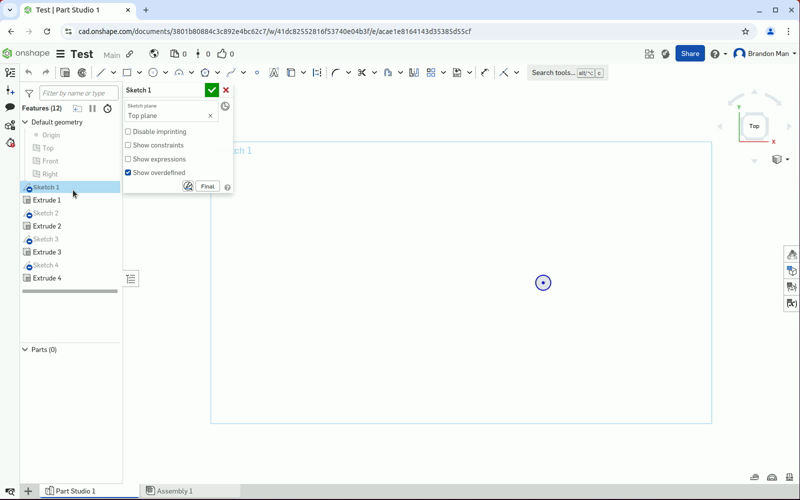
mouse_move(229, 92)
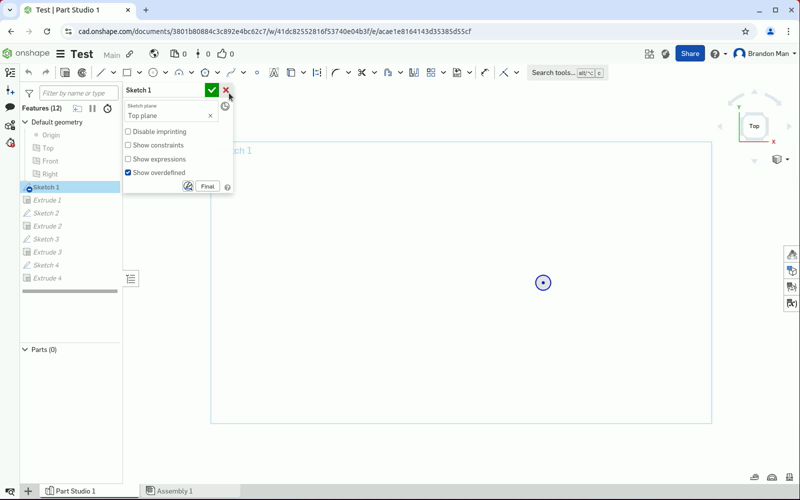
click(229, 92)
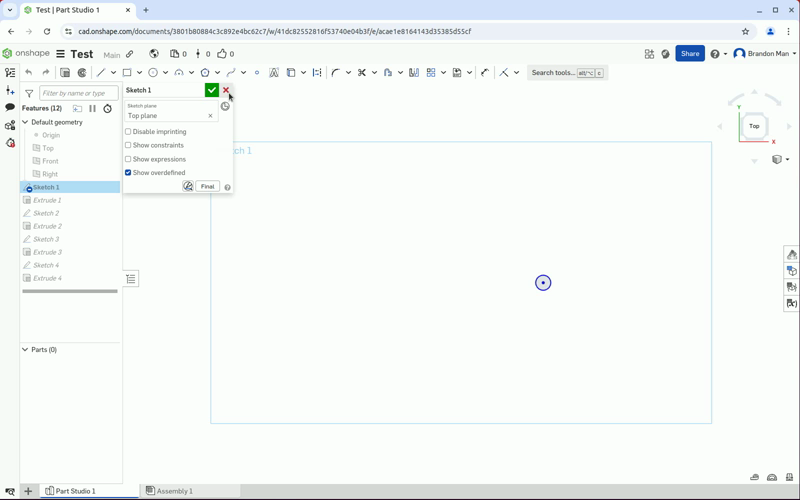
key(shift+s)
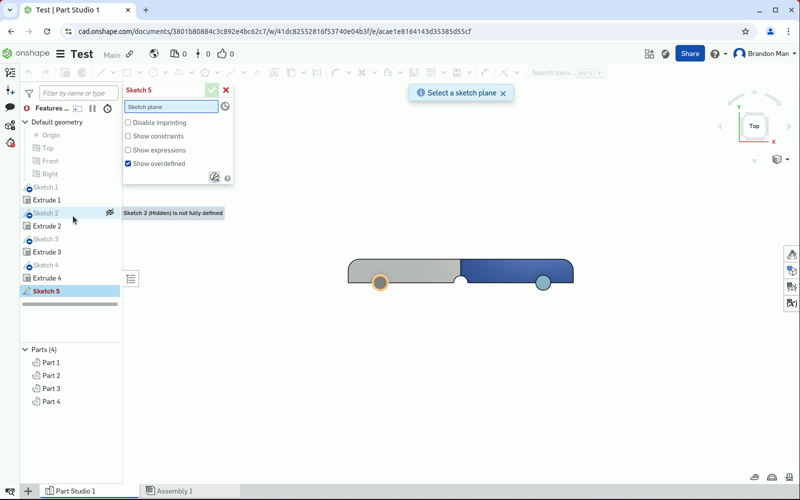
scroll(3)
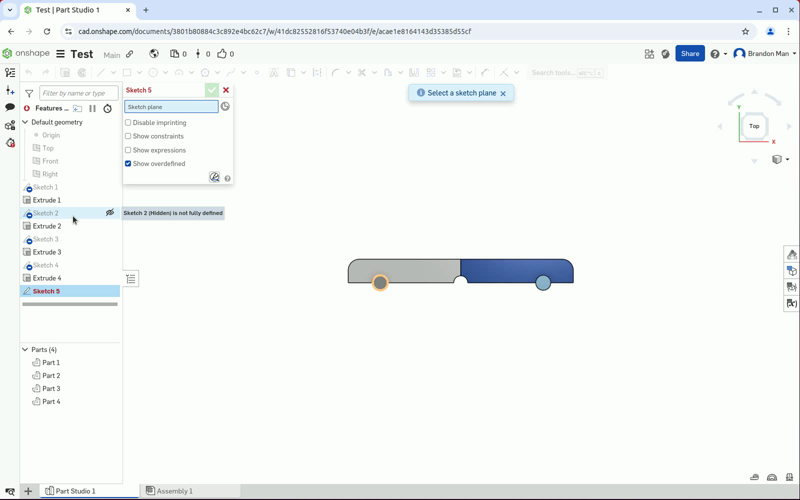
mouse_move(73, 150)
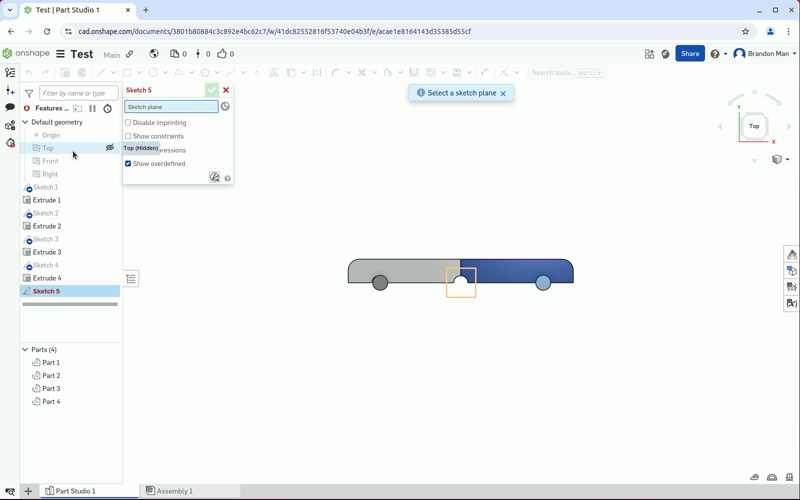
click(73, 150)
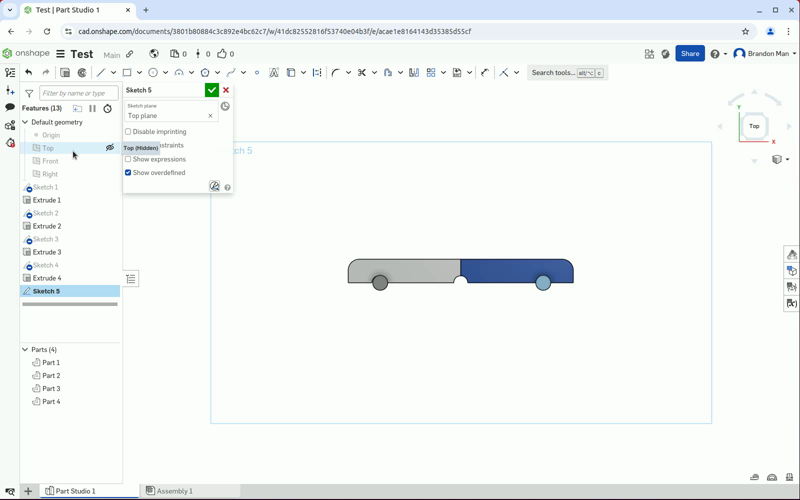
mouse_move(73, 352)
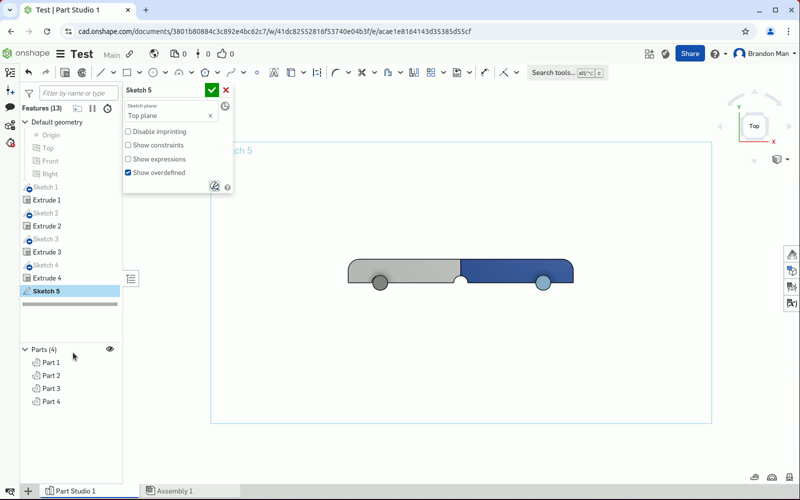
key(y)
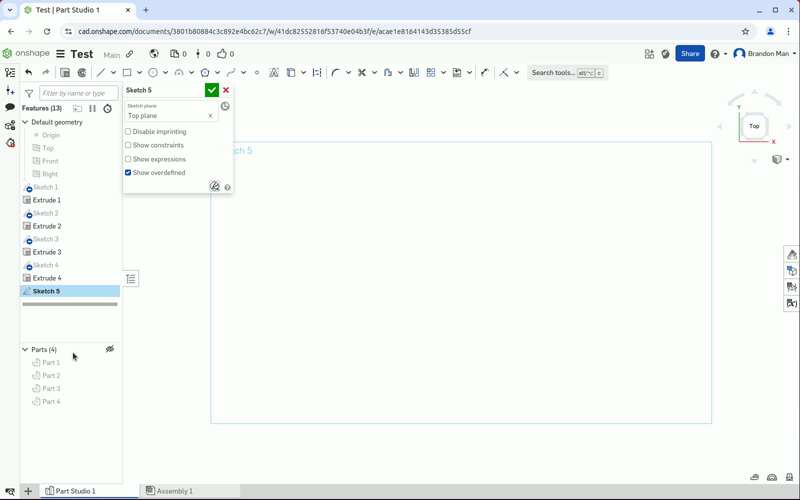
key(a)
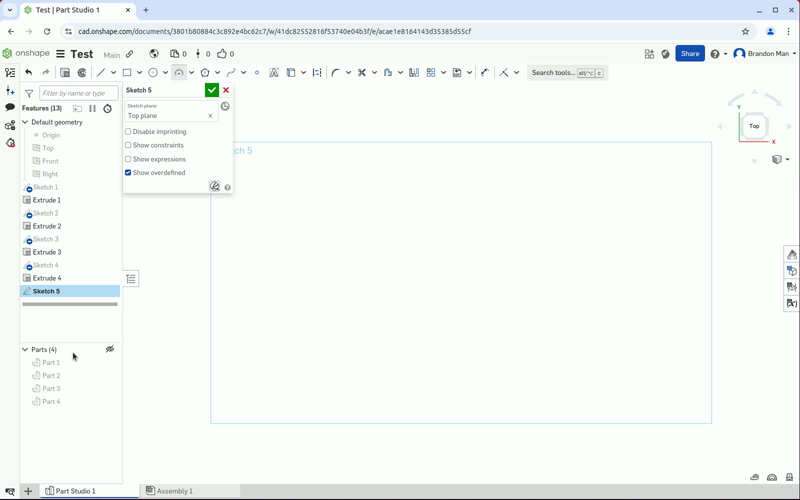
key_down(shift)
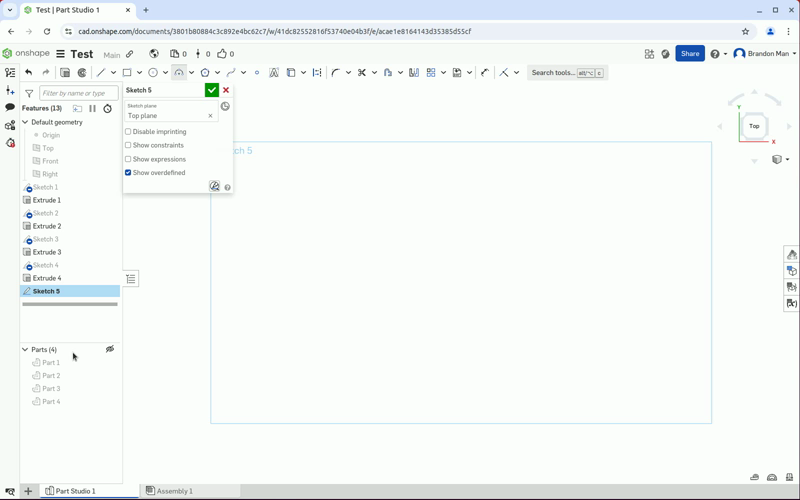
mouse_move(348, 295)
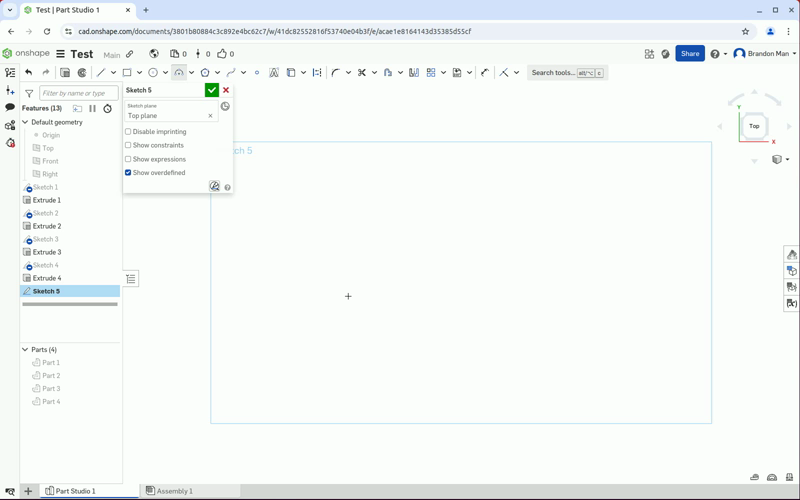
click(348, 295)
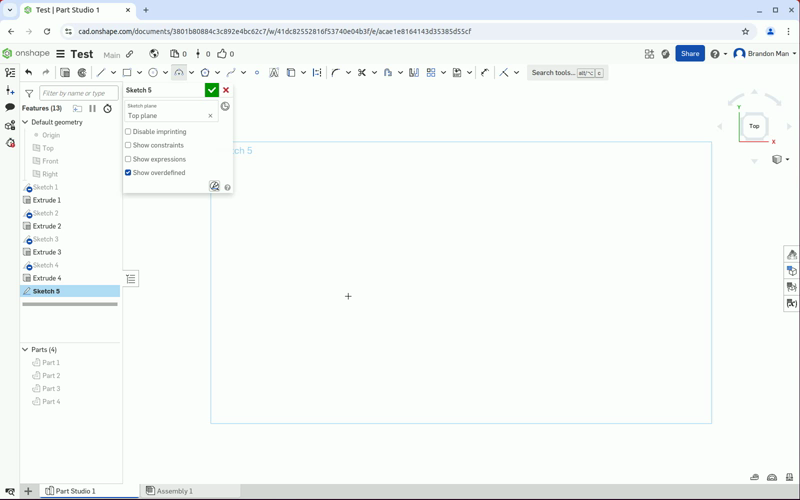
key_up(shift)
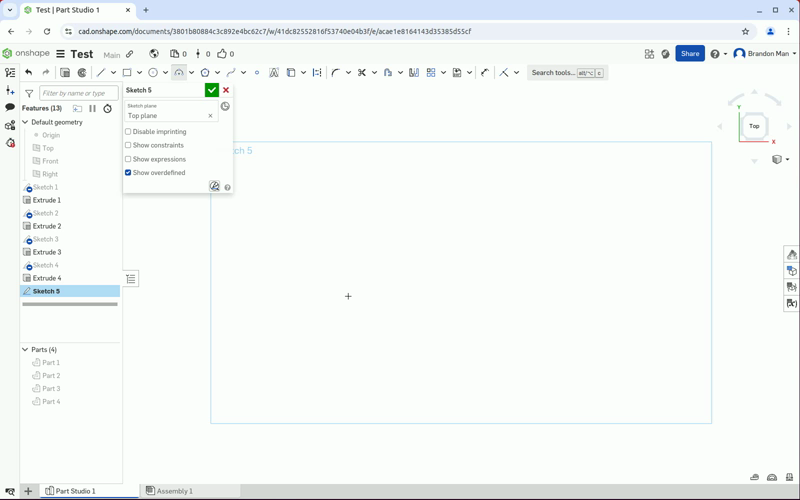
key_down(shift)
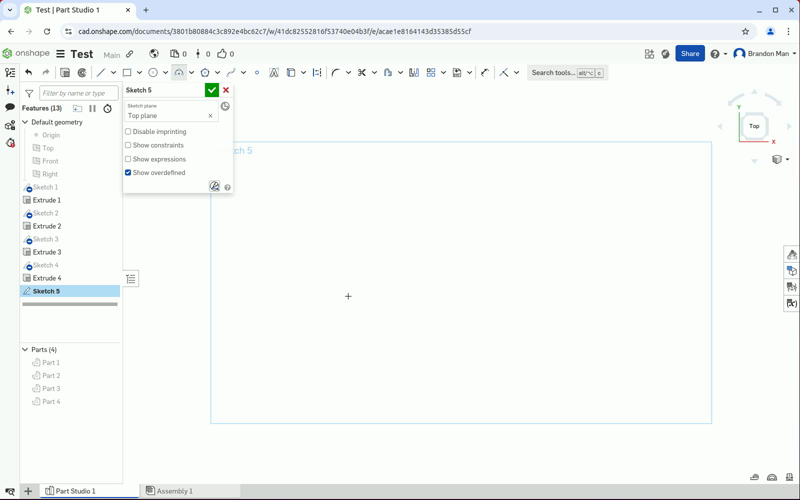
mouse_move(359, 306)
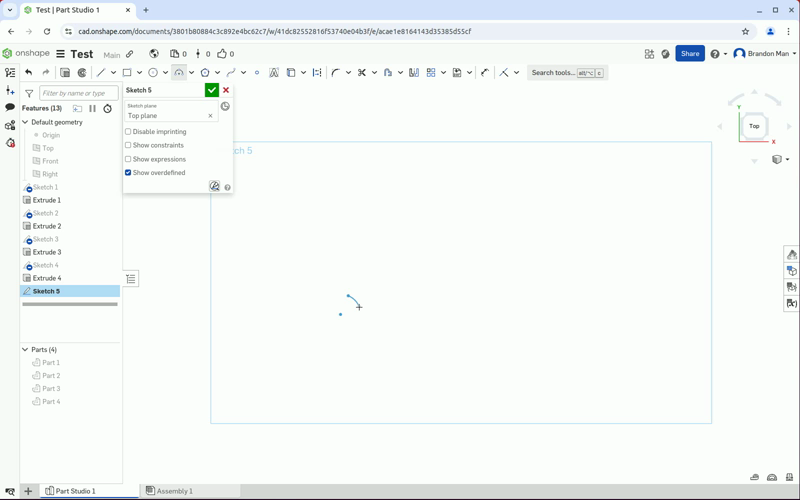
click(359, 306)
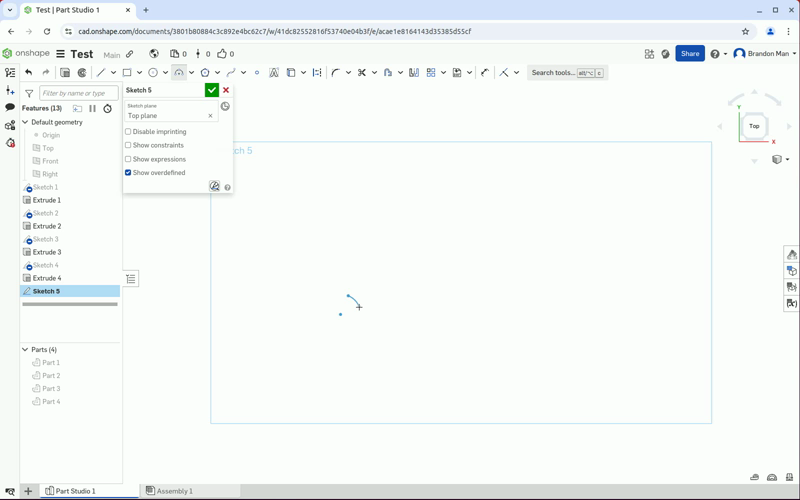
mouse_move(351, 303)
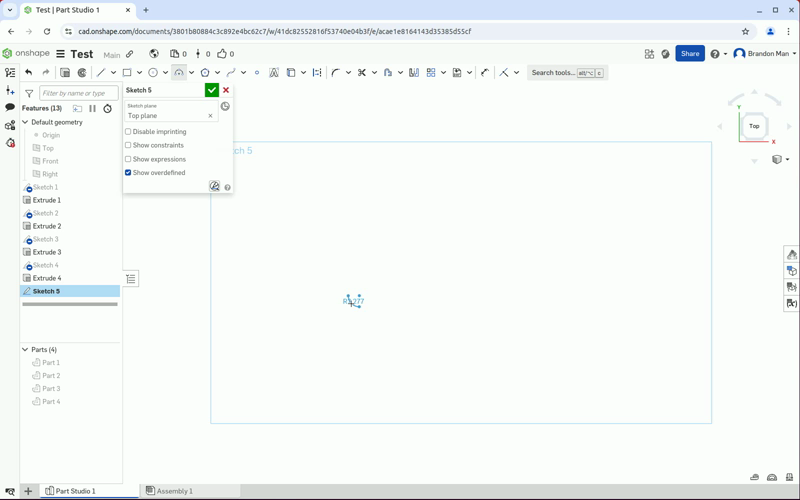
click(351, 303)
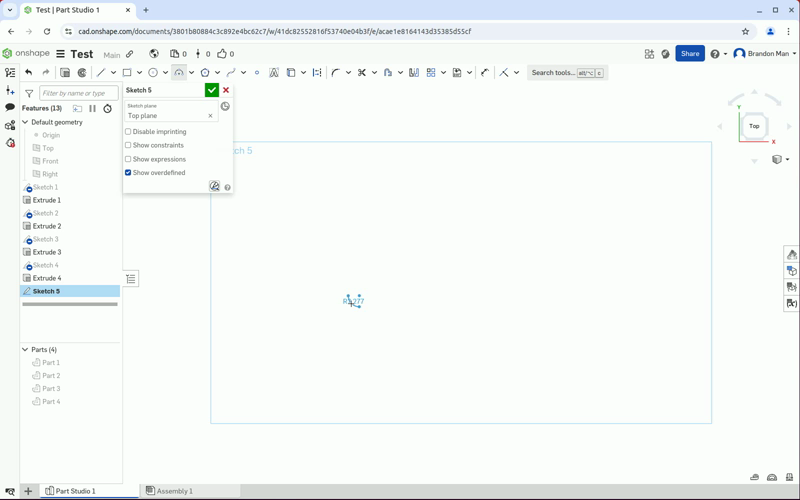
key_up(shift)
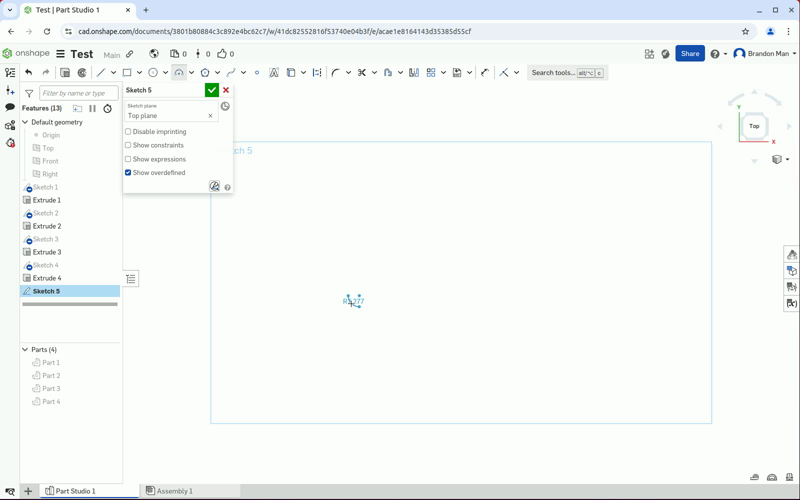
key(esc)
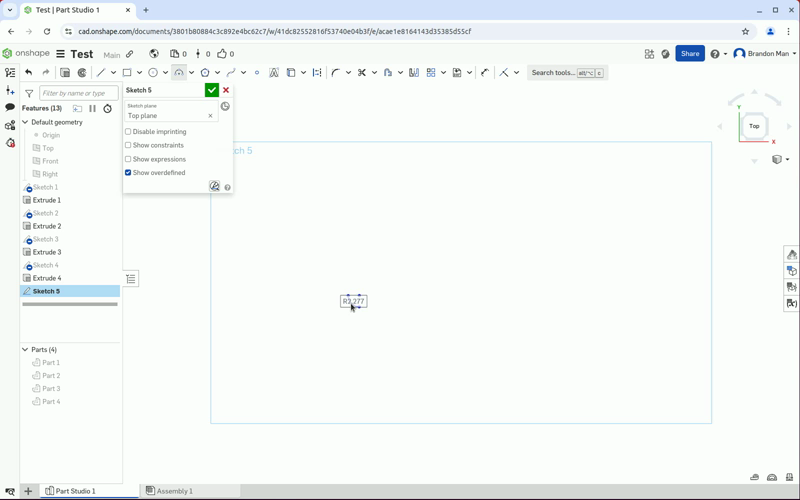
key(l)
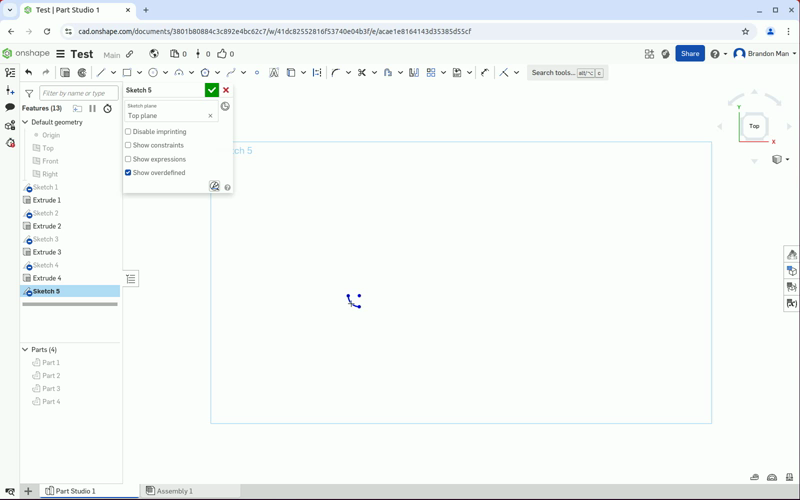
mouse_move(359, 306)
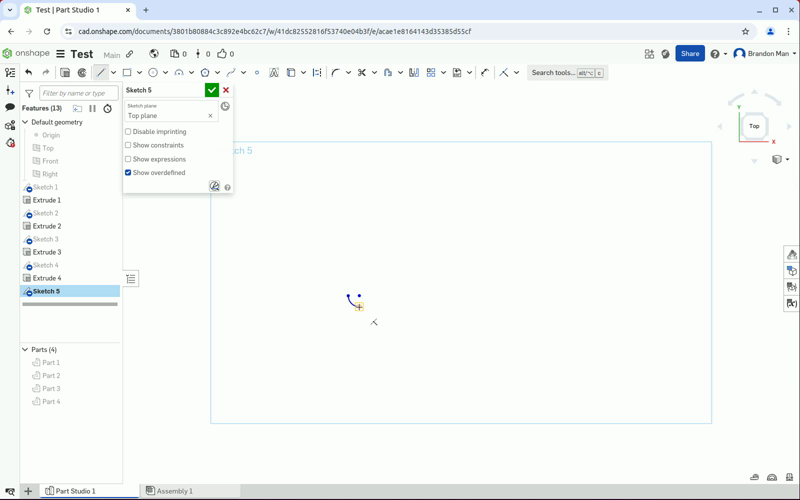
click(359, 306)
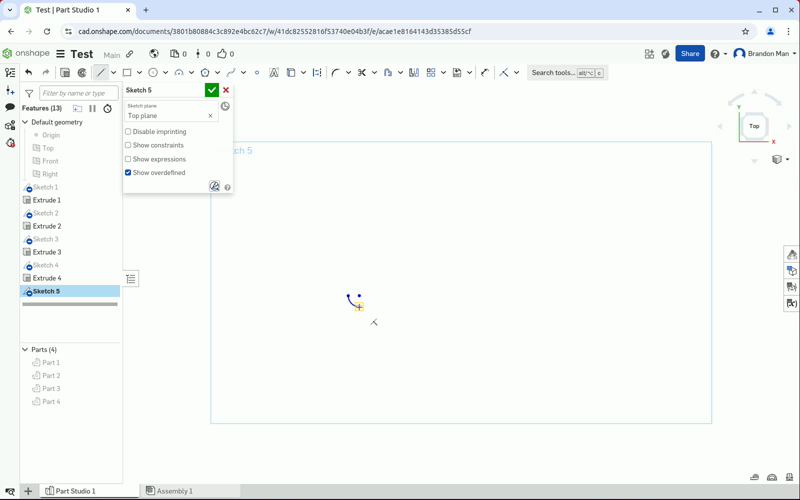
key_down(shift)
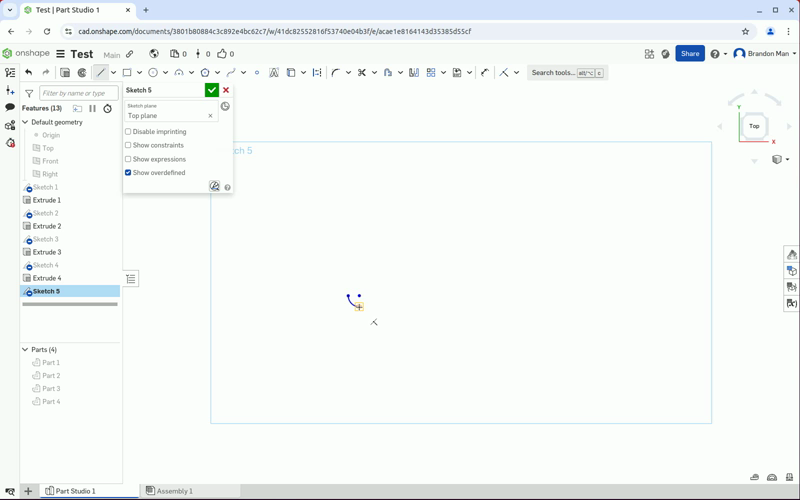
mouse_move(460, 306)
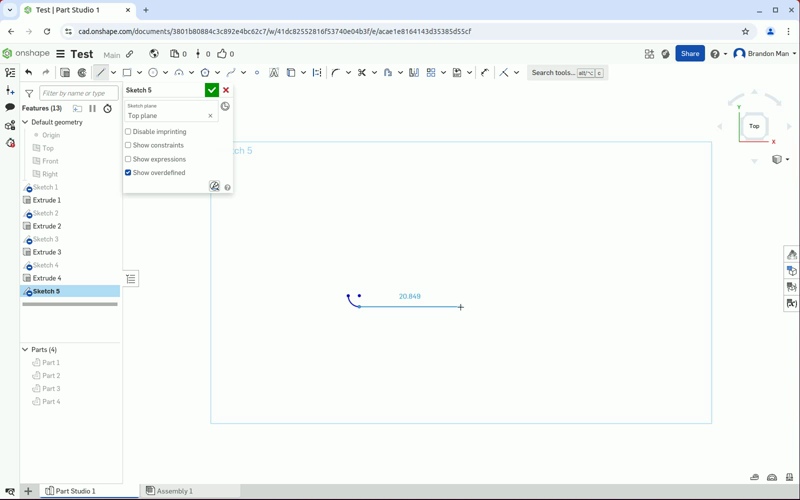
click(460, 306)
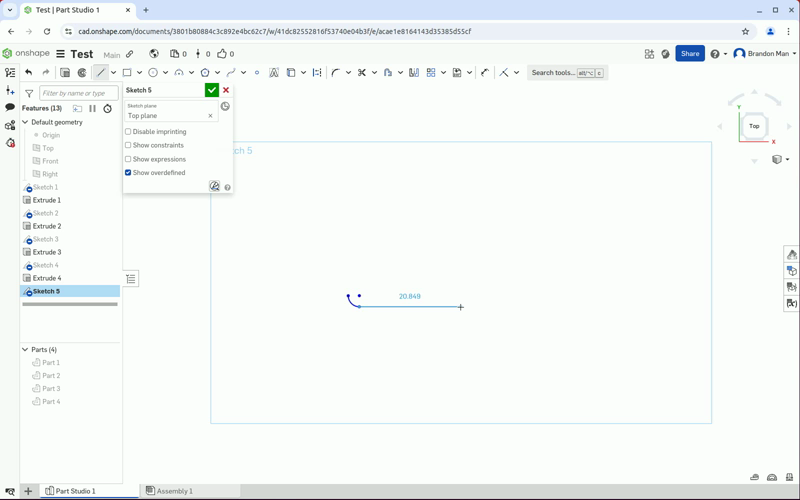
key_up(shift)
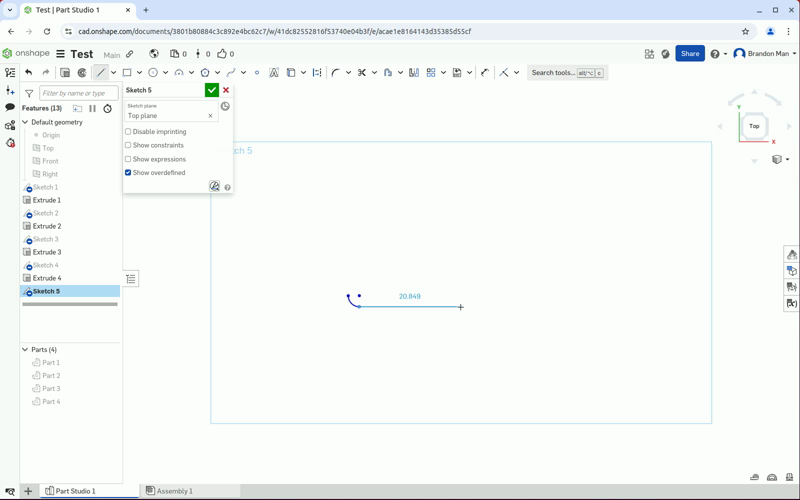
key_down(shift)
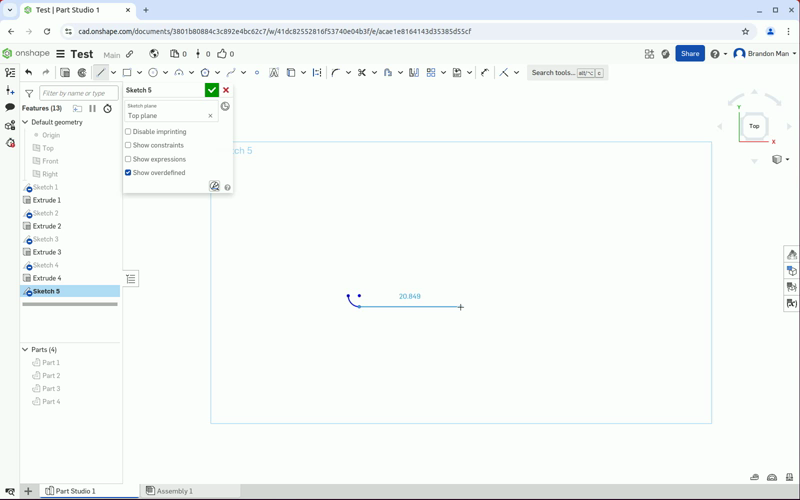
mouse_move(490, 306)
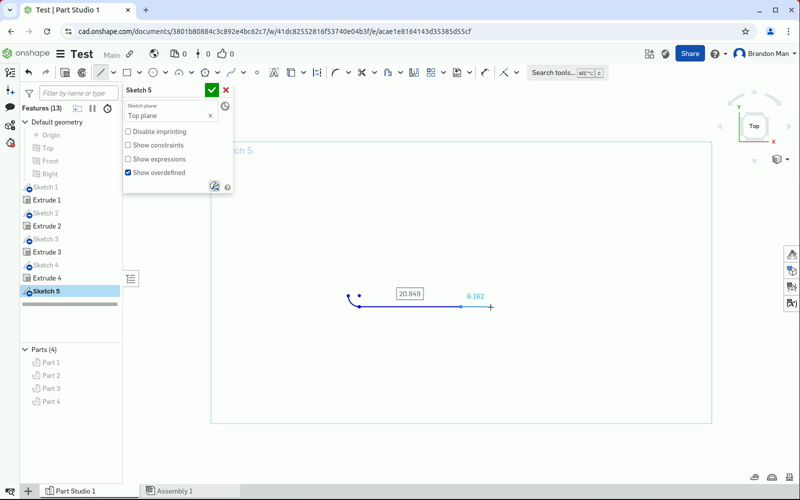
mouse_move(460, 289)
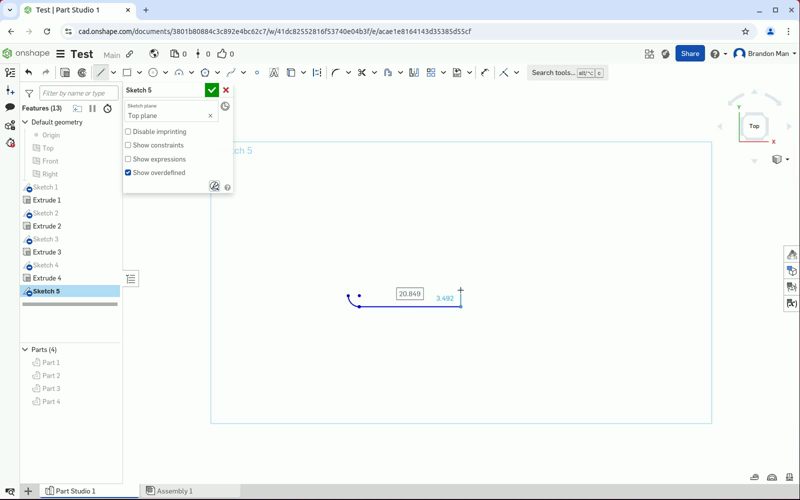
click(460, 289)
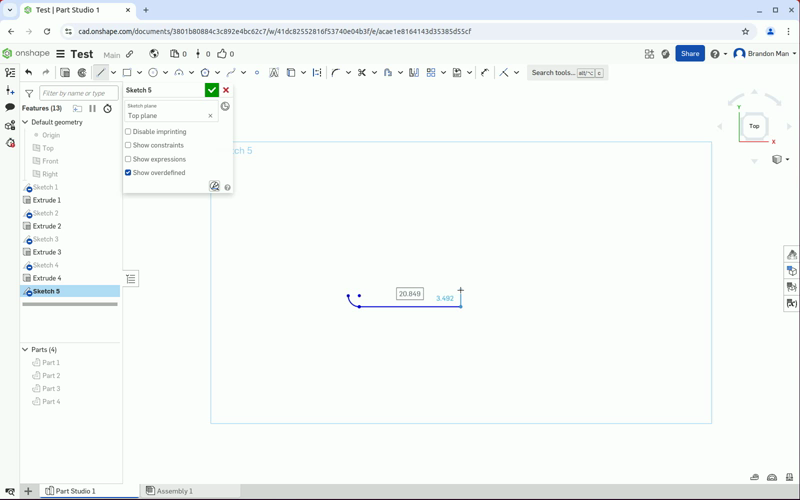
key_up(shift)
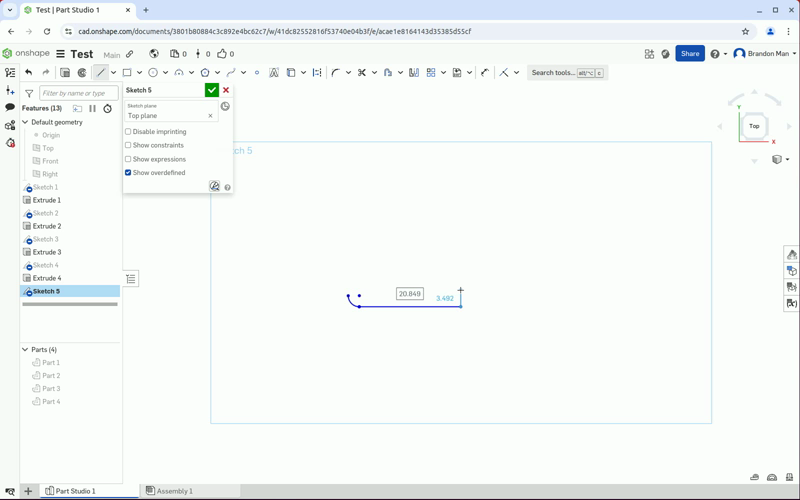
key(esc)
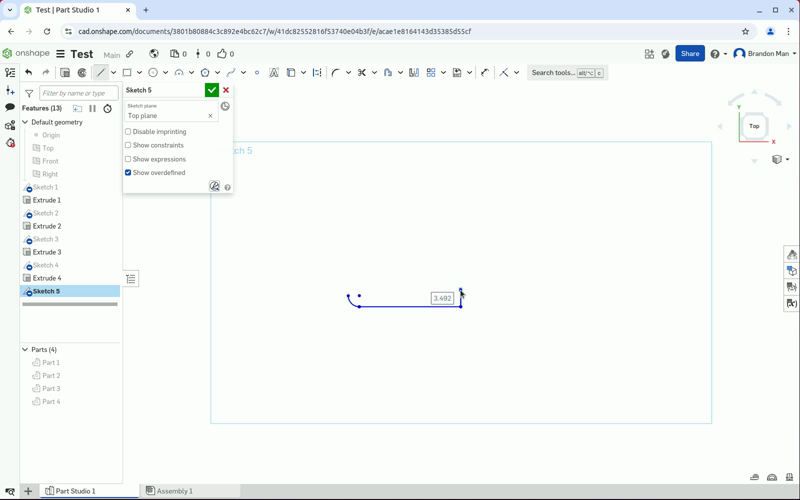
key(a)
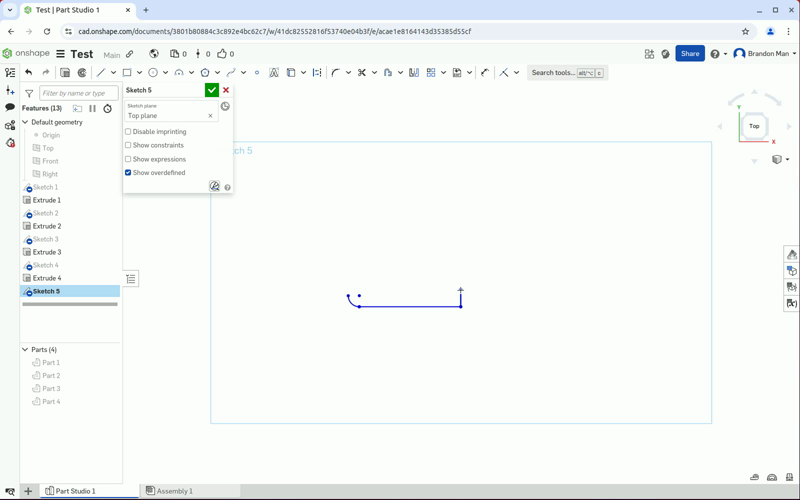
mouse_move(460, 289)
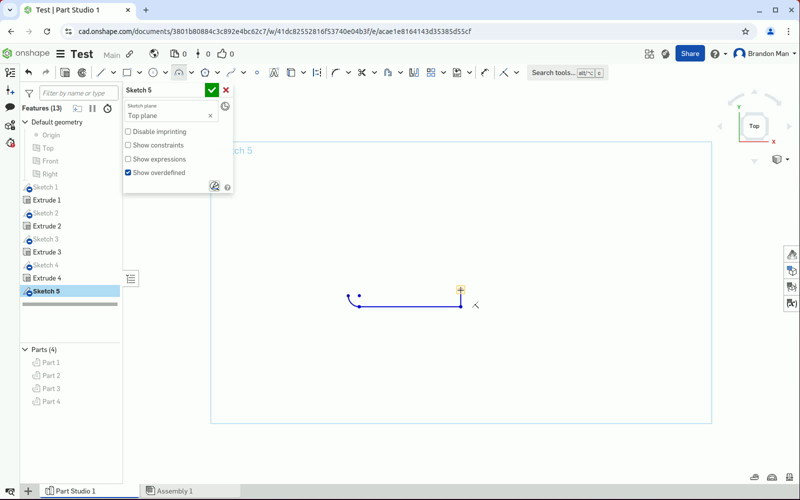
click(460, 289)
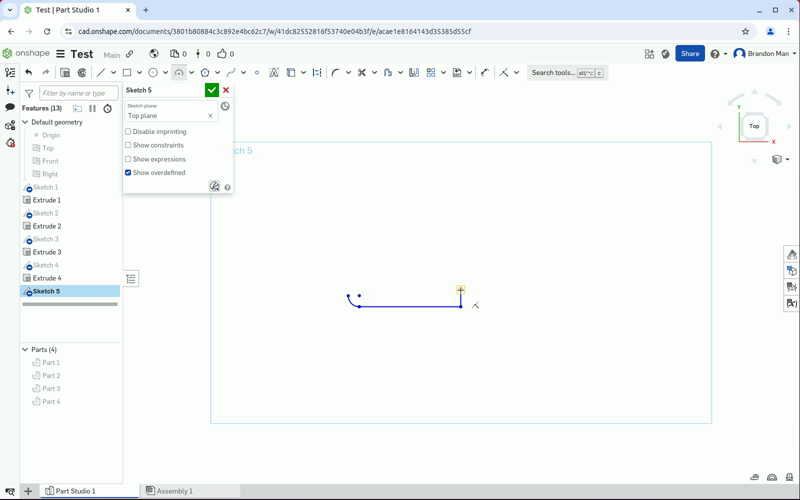
key_down(shift)
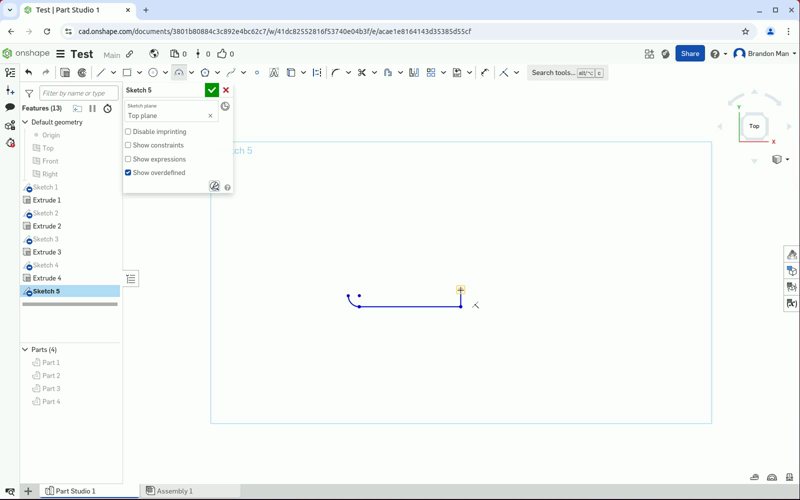
mouse_move(453, 284)
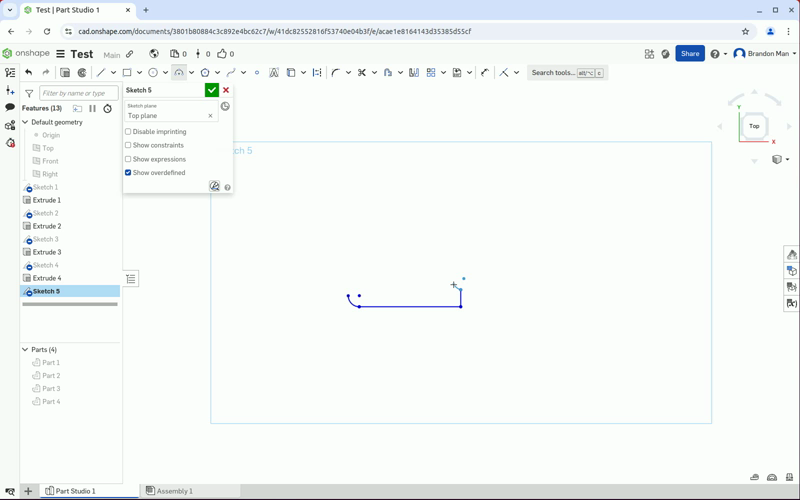
click(453, 284)
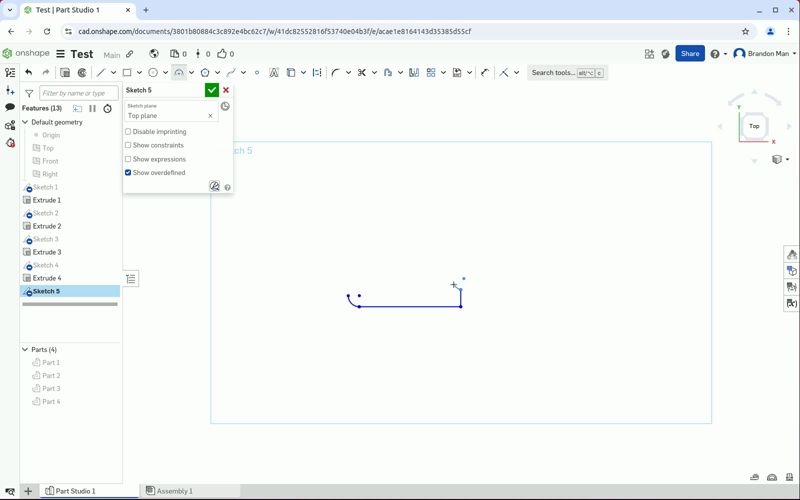
mouse_move(456, 288)
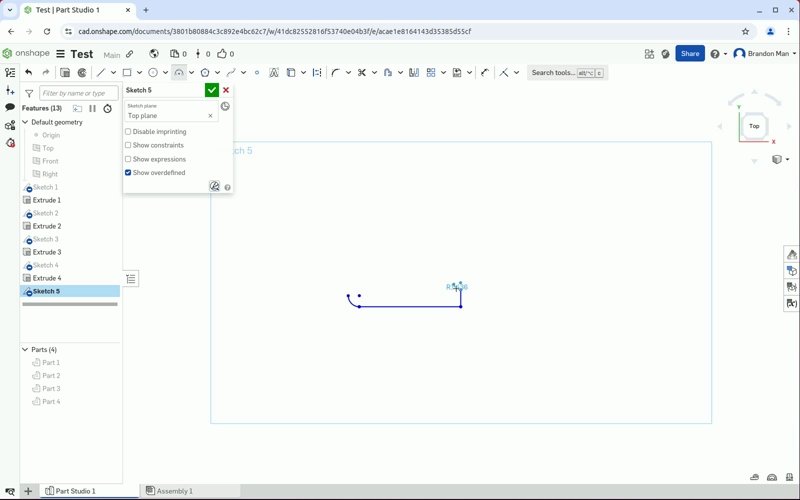
click(456, 288)
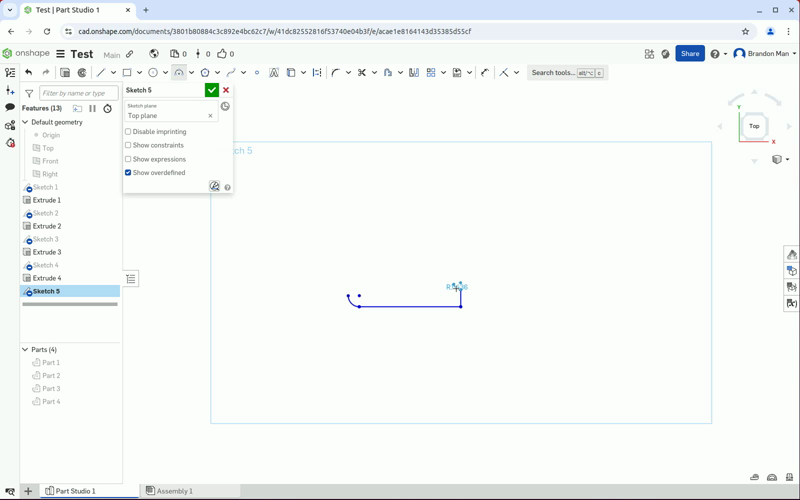
key_up(shift)
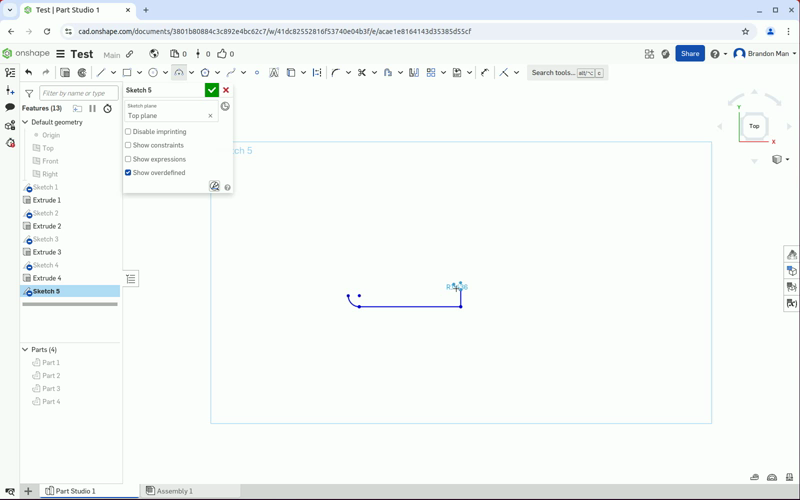
key(esc)
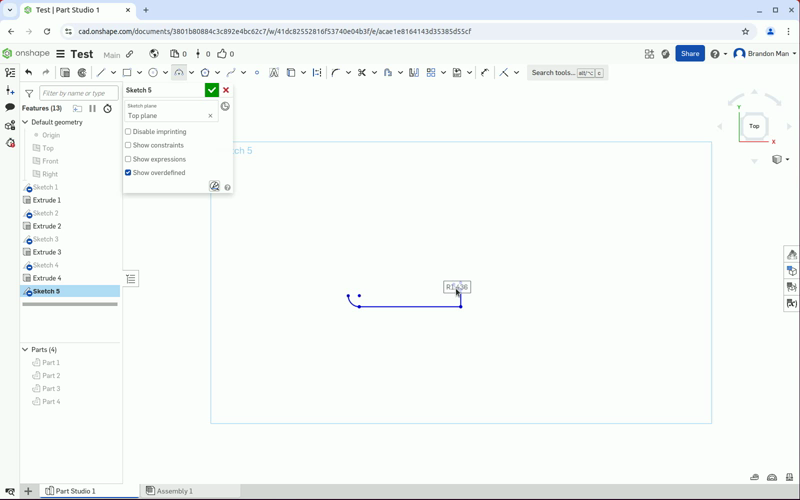
key(l)
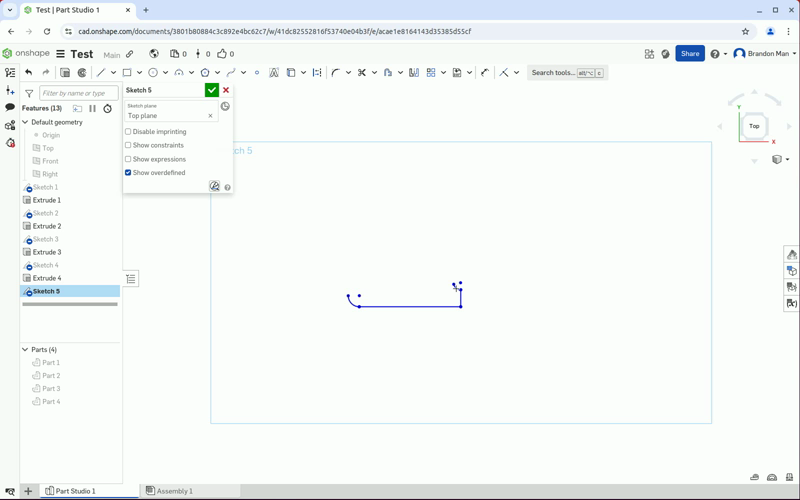
mouse_move(453, 284)
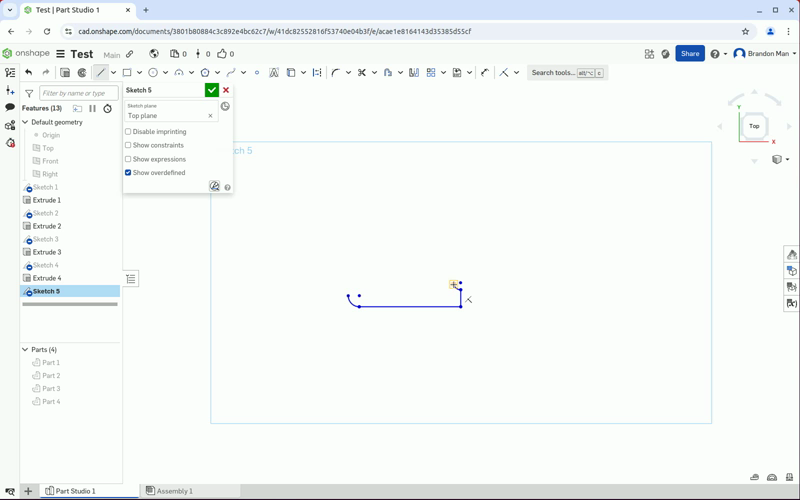
click(453, 284)
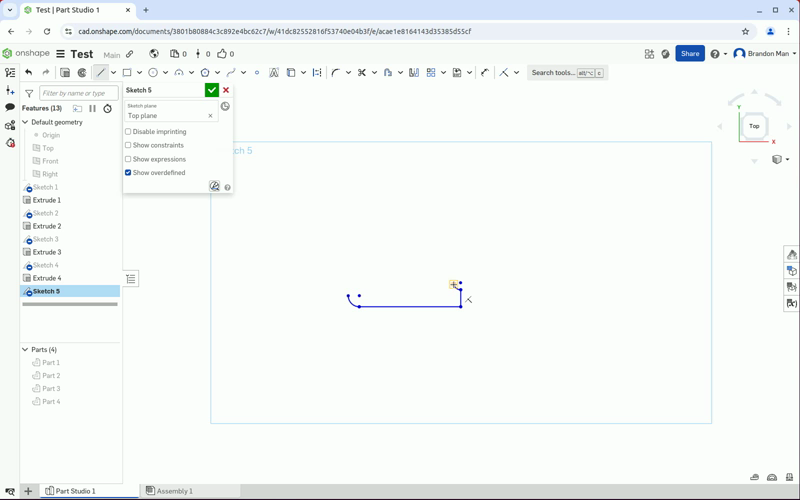
key_down(shift)
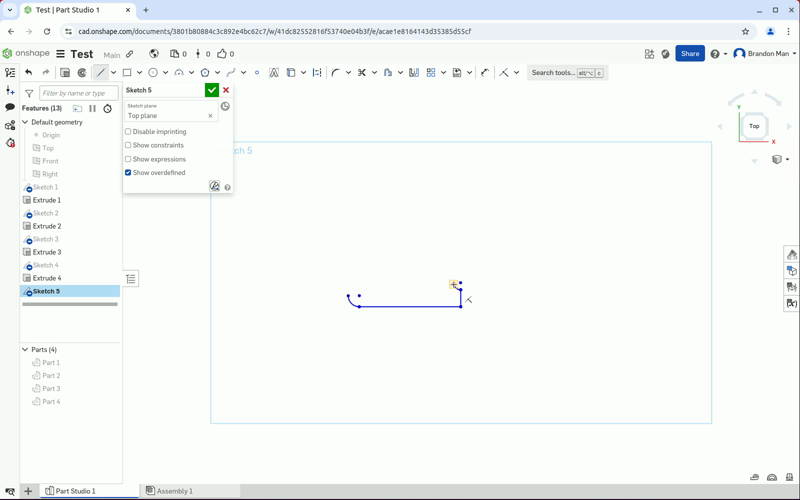
mouse_move(386, 284)
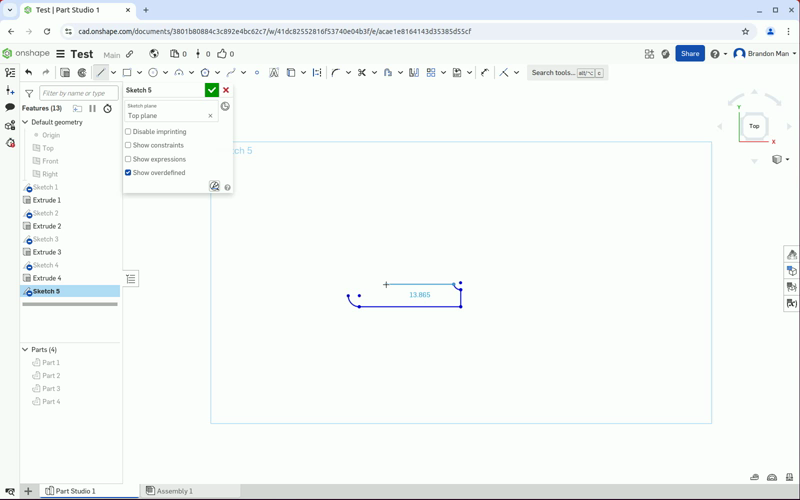
click(386, 284)
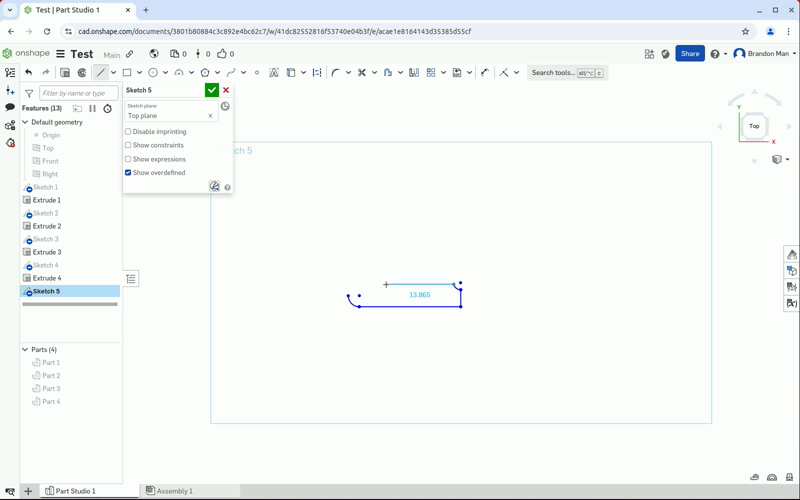
key_up(shift)
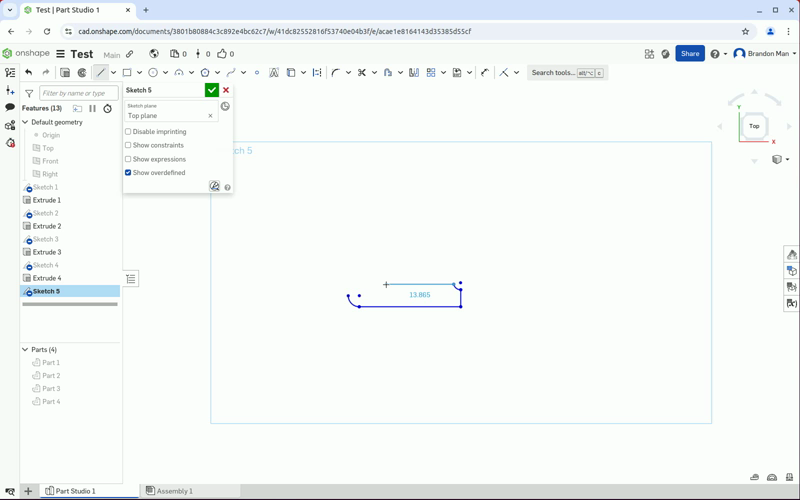
key(esc)
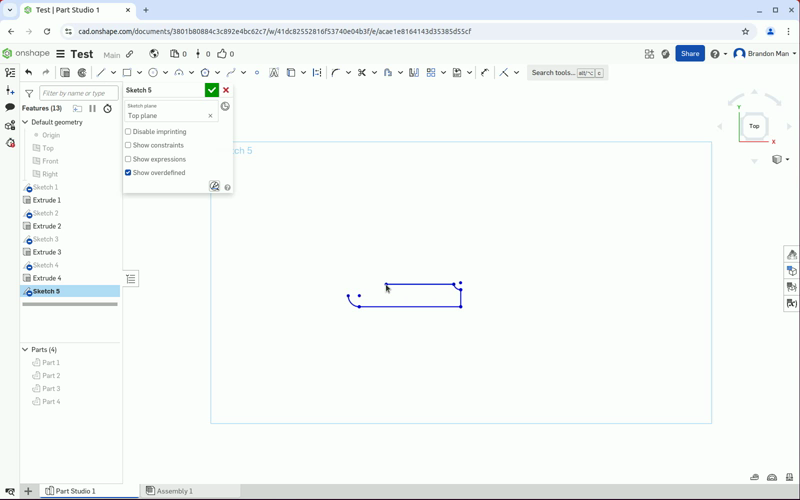
key(a)
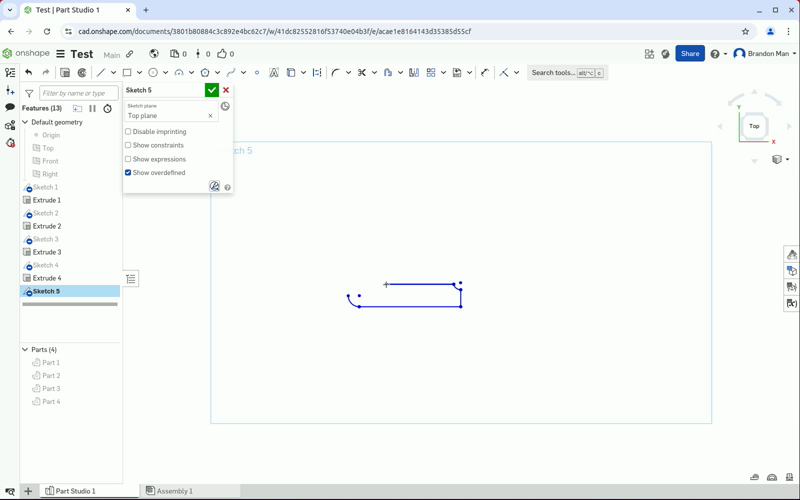
mouse_move(386, 284)
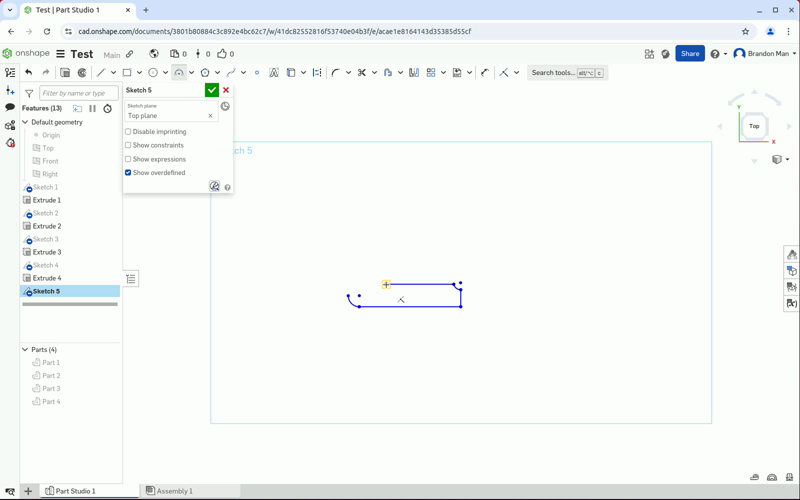
click(386, 284)
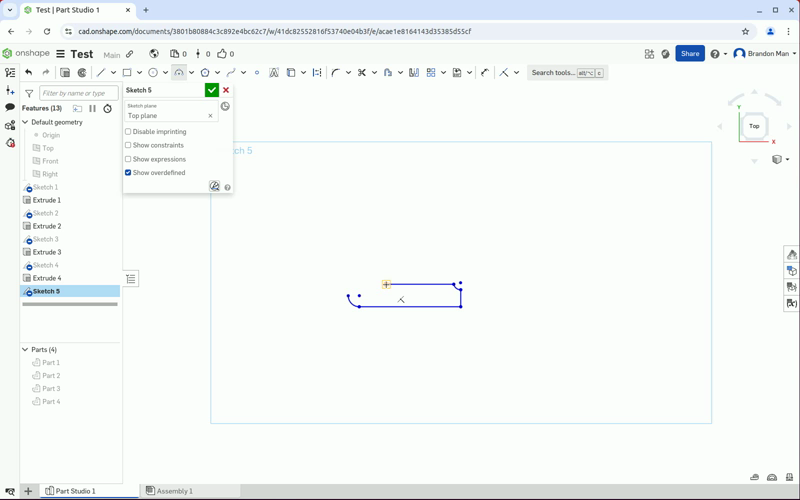
key_down(shift)
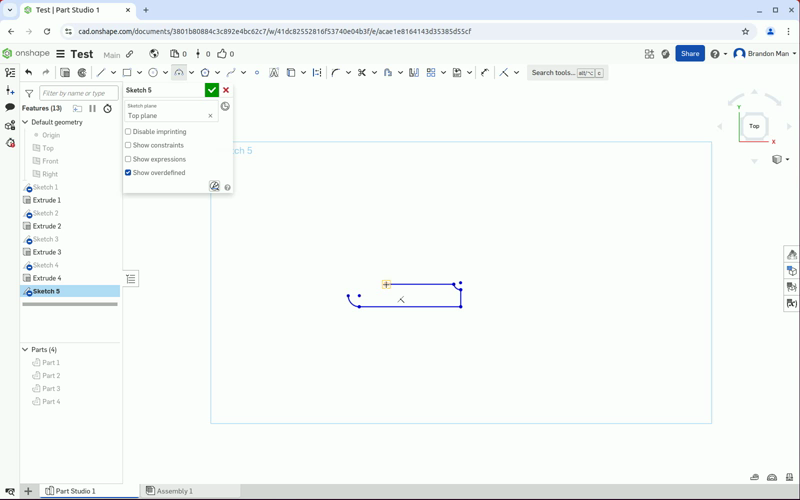
mouse_move(371, 284)
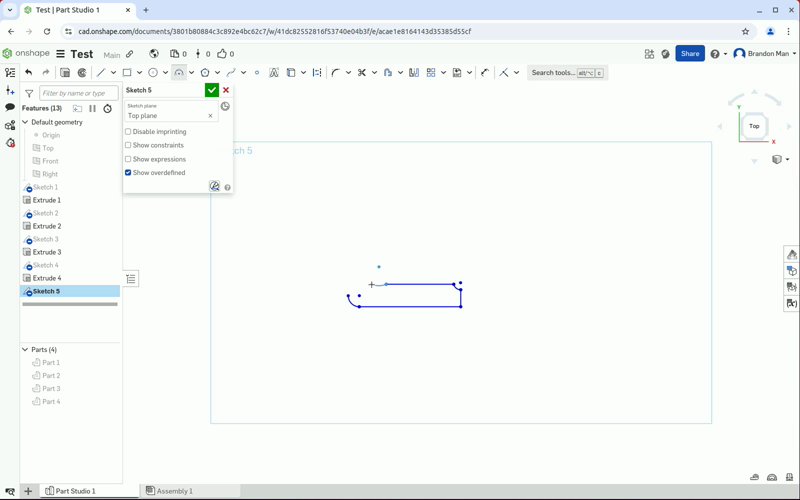
click(371, 284)
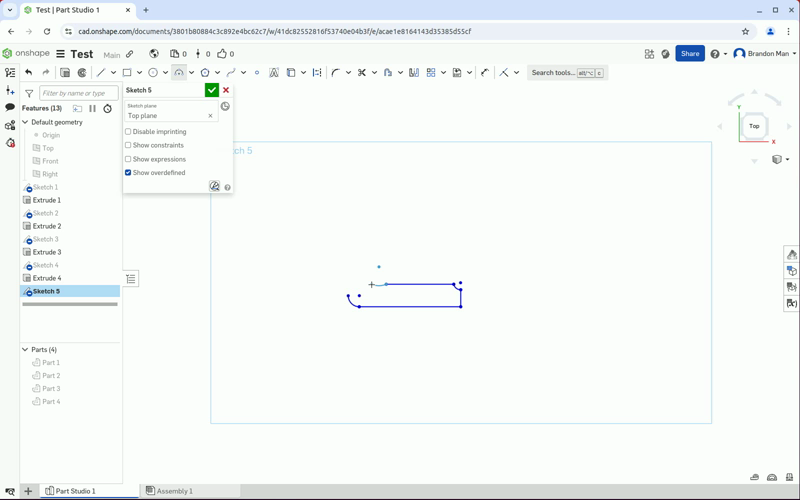
mouse_move(379, 291)
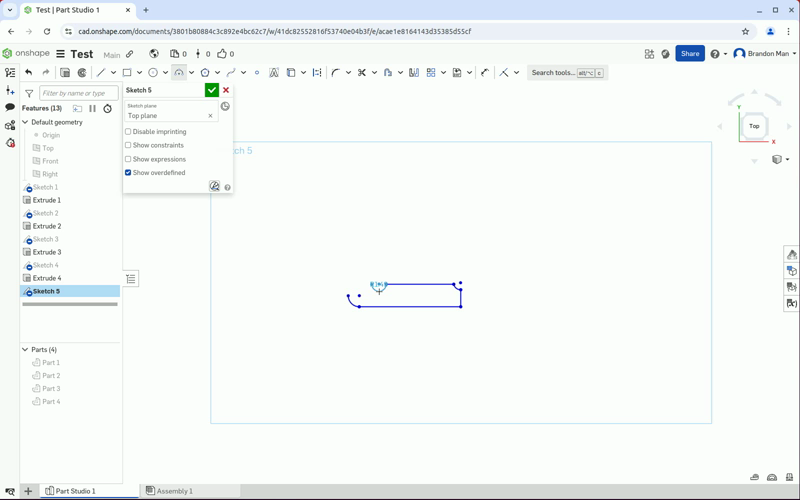
click(379, 291)
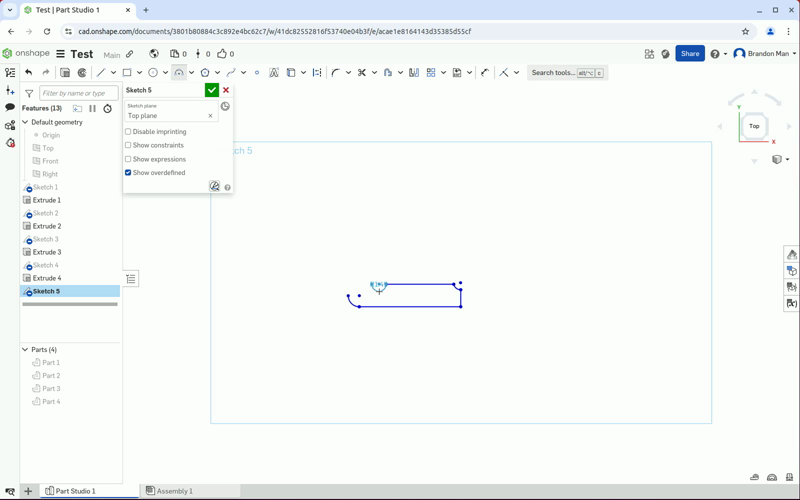
key_up(shift)
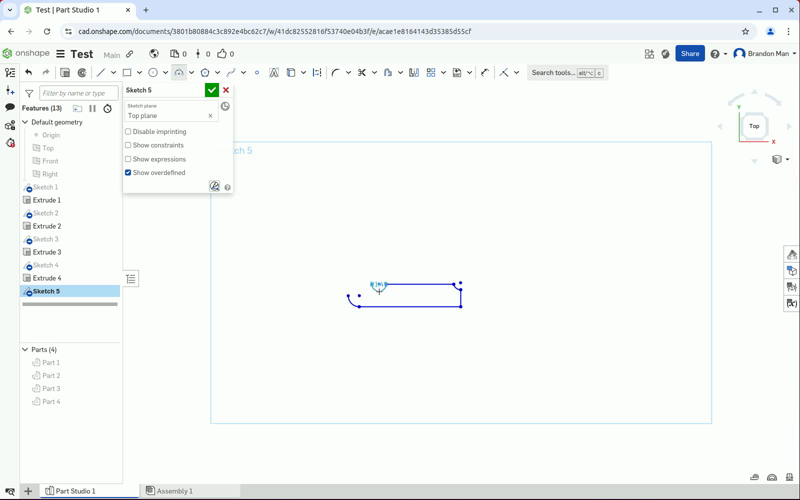
key(esc)
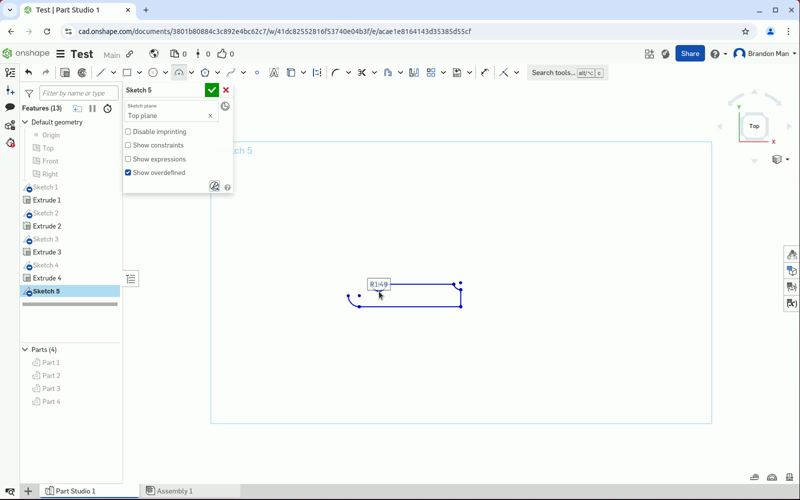
key(l)
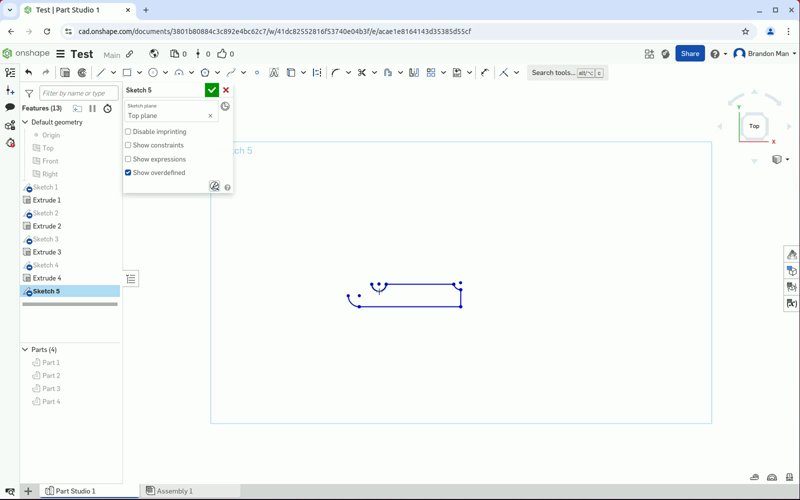
mouse_move(371, 284)
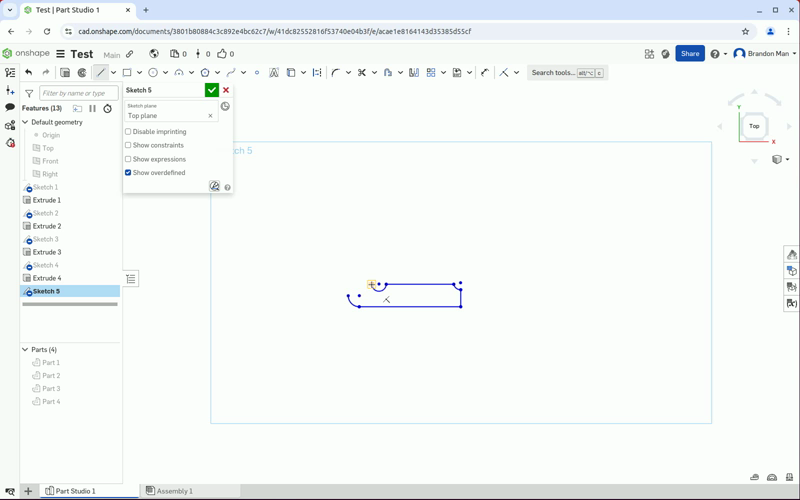
click(371, 284)
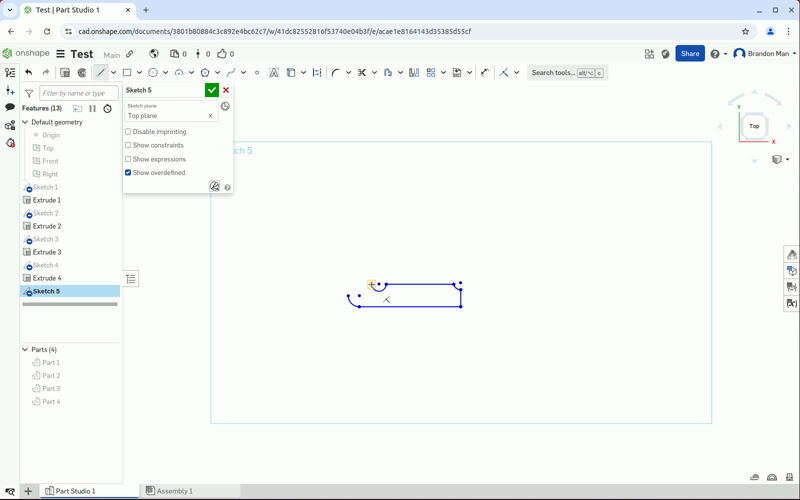
key_down(shift)
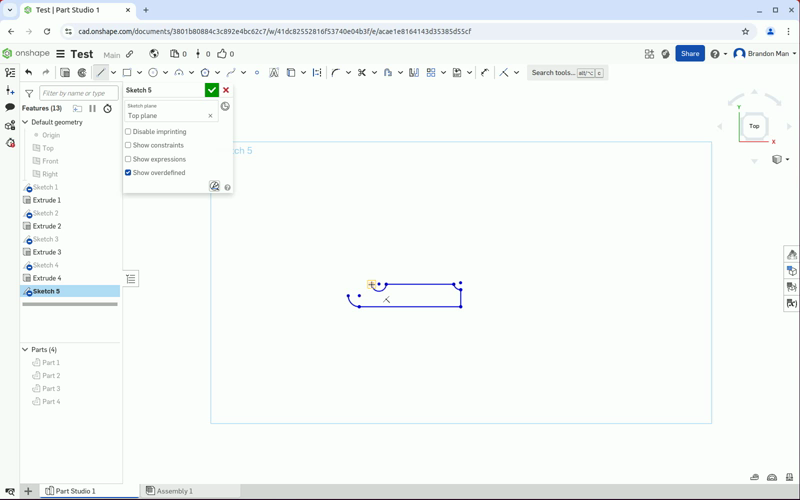
mouse_move(401, 284)
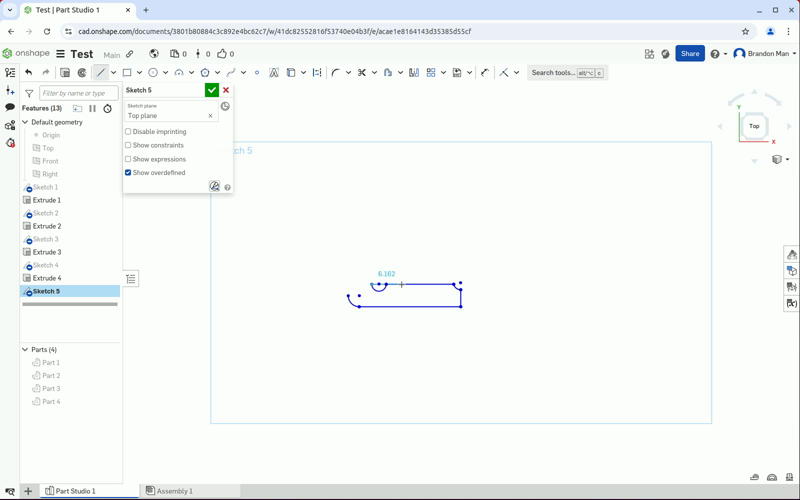
mouse_move(348, 284)
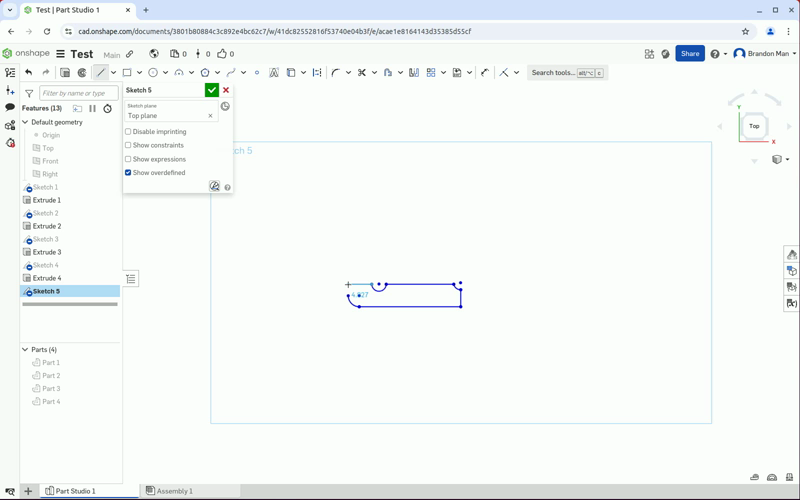
click(348, 284)
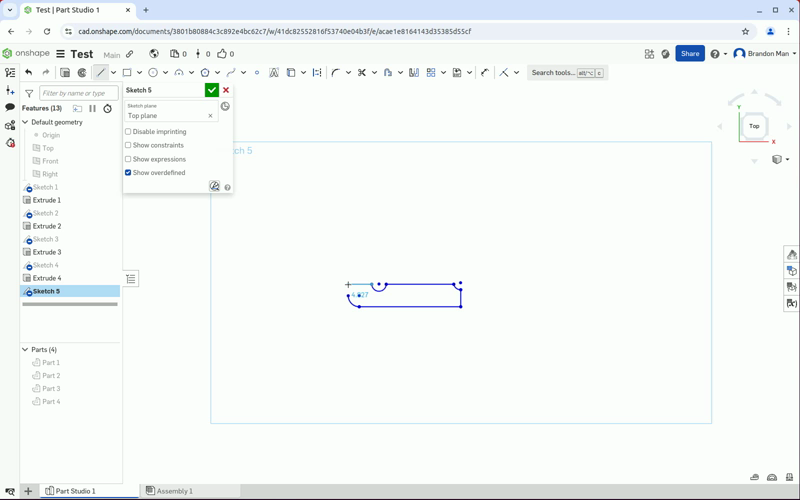
key_up(shift)
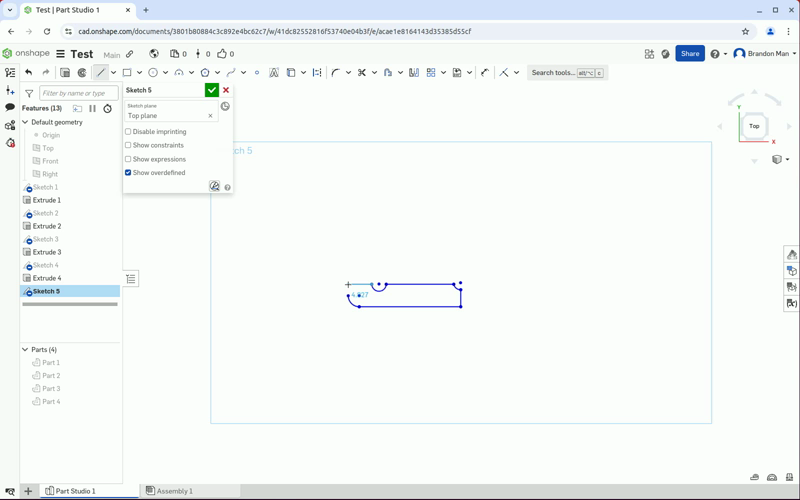
mouse_move(378, 284)
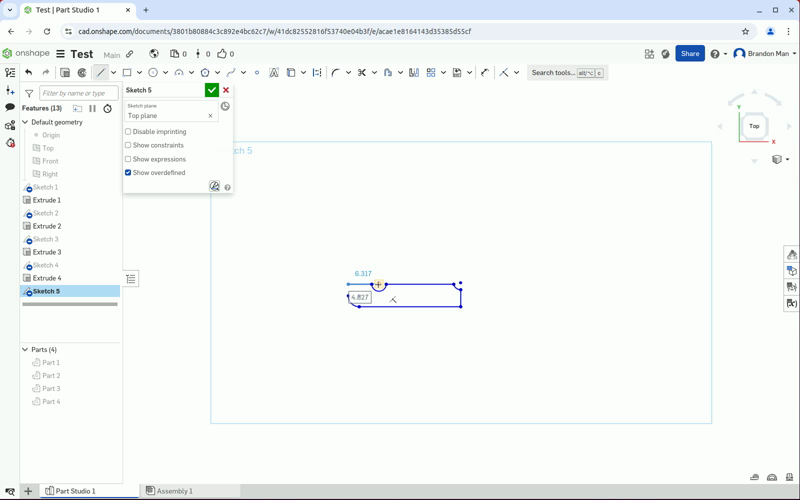
key_down(shift)
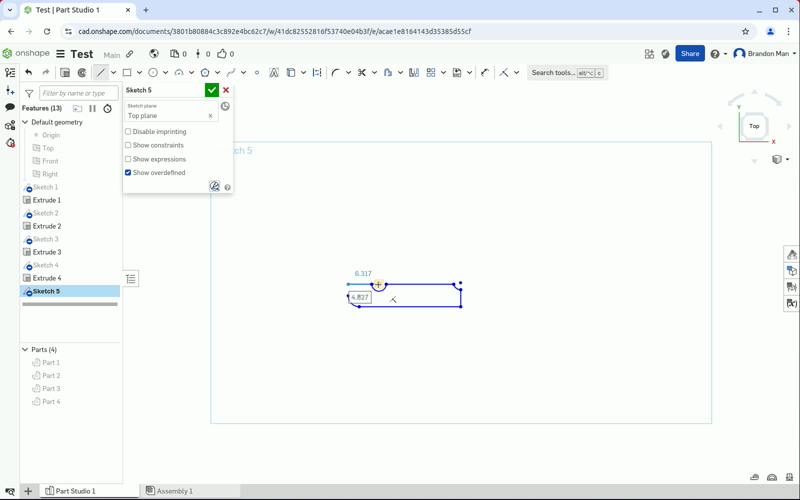
mouse_move(348, 295)
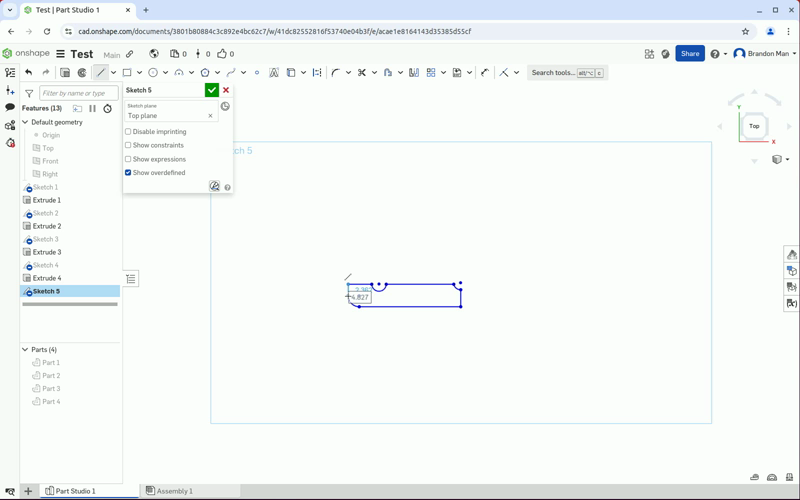
key_up(shift)
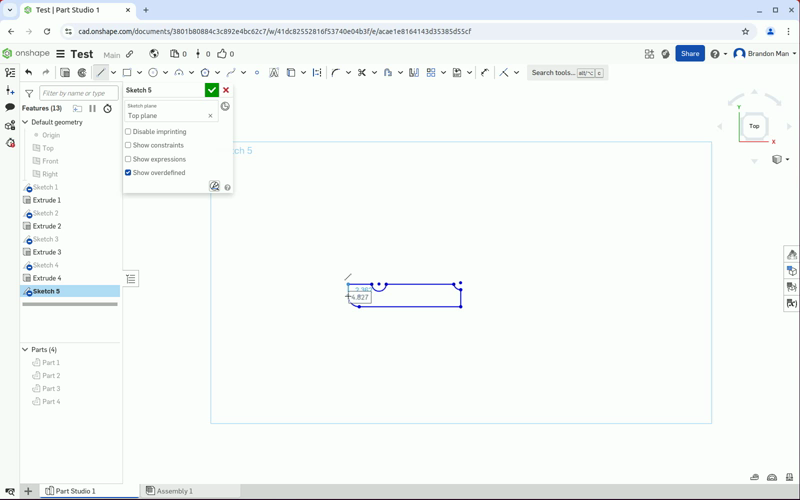
click(348, 295)
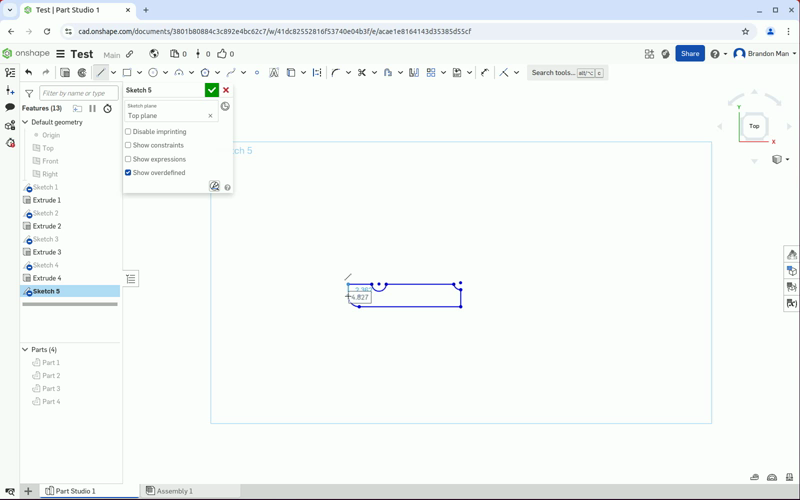
key(esc)
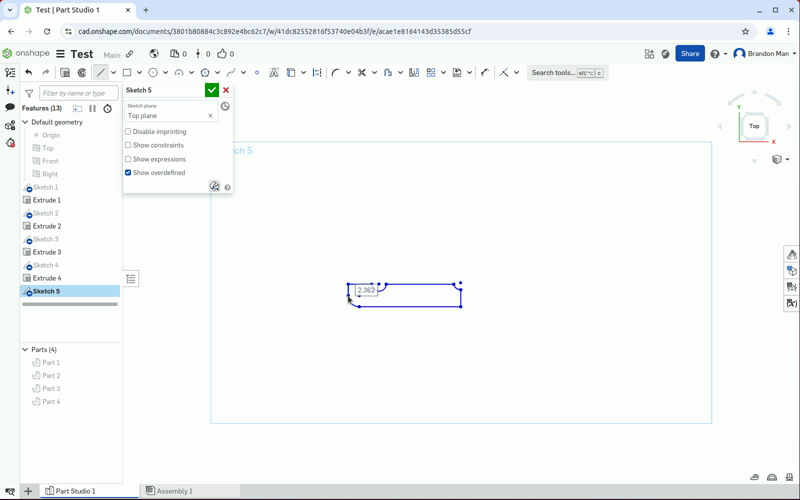
mouse_move(367, 302)
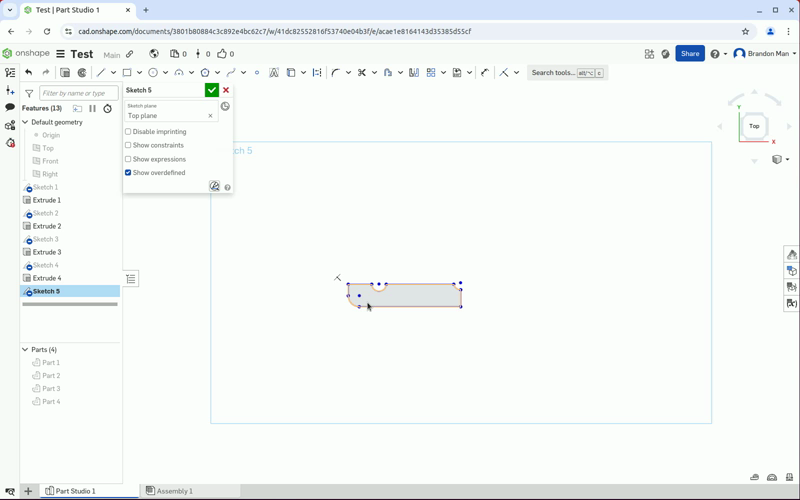
scroll(6)
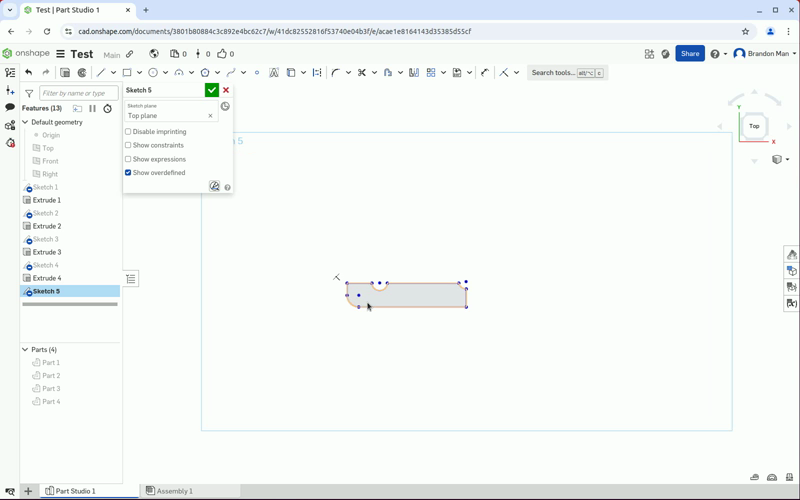
scroll(6)
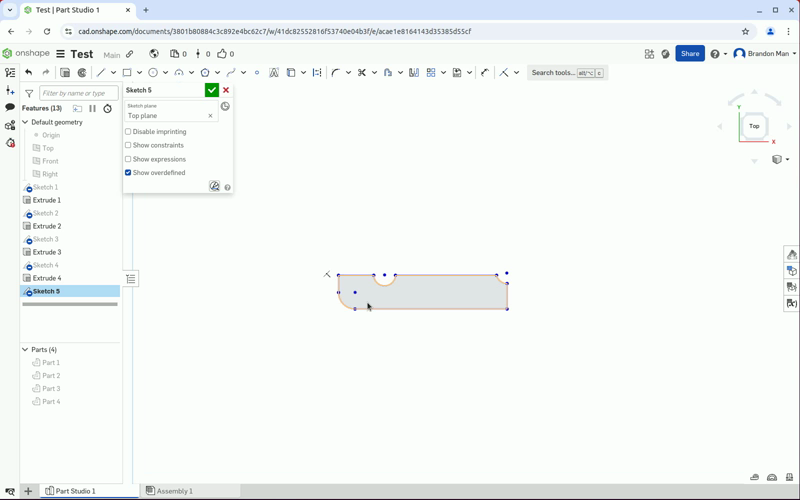
scroll(6)
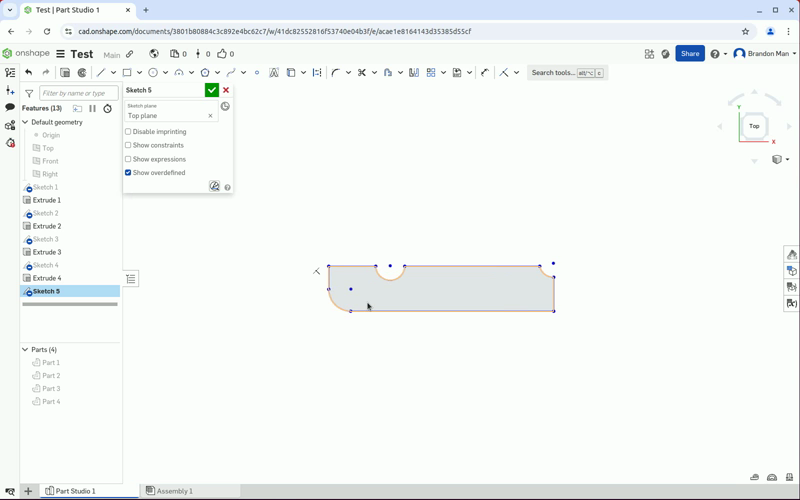
scroll(6)
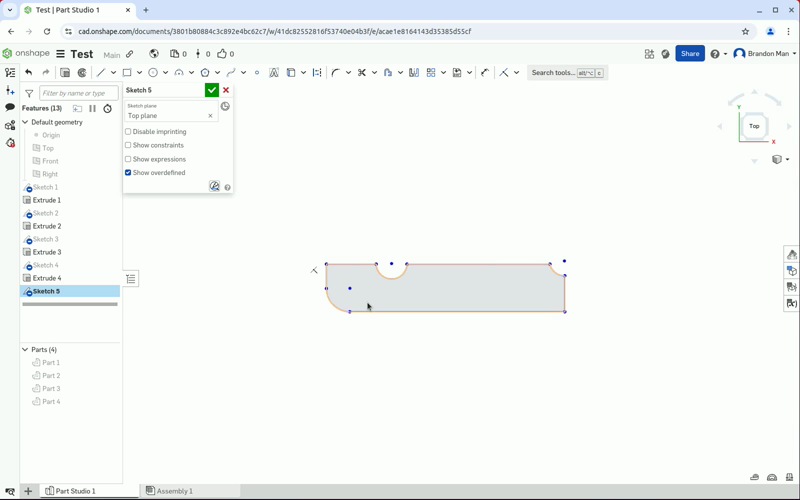
scroll(6)
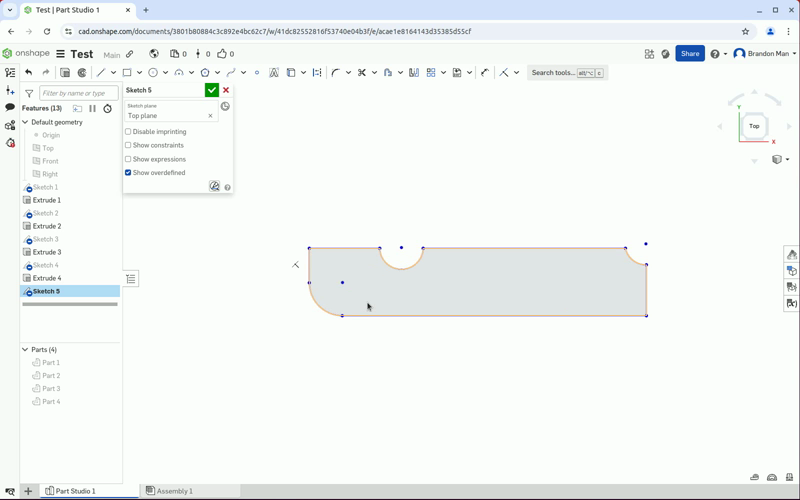
scroll(6)
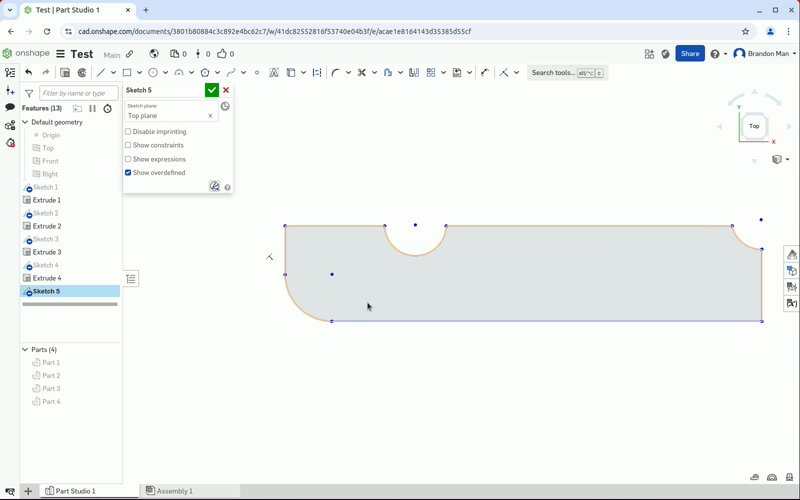
scroll(6)
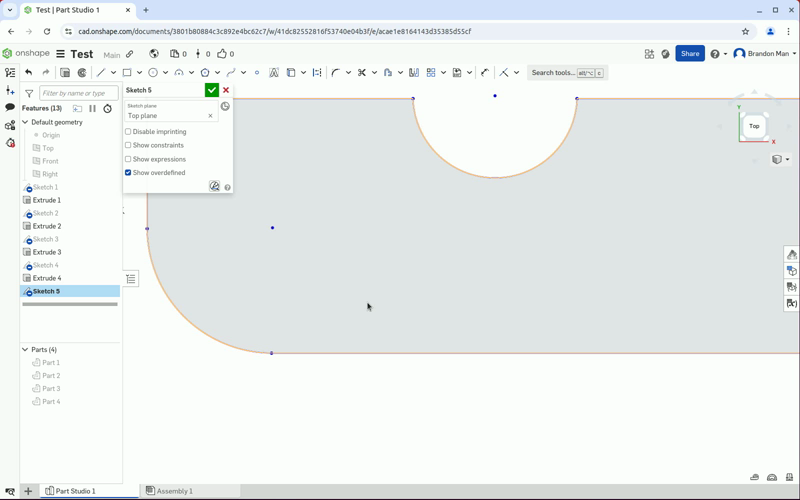
click(367, 302)
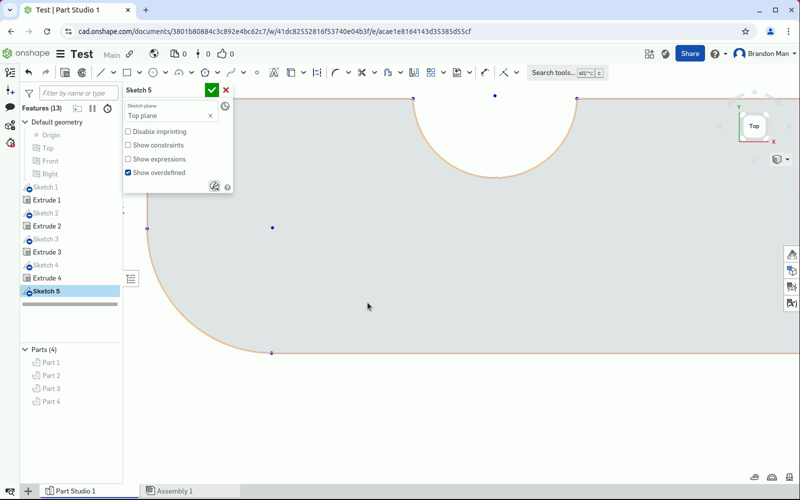
scroll(-6)
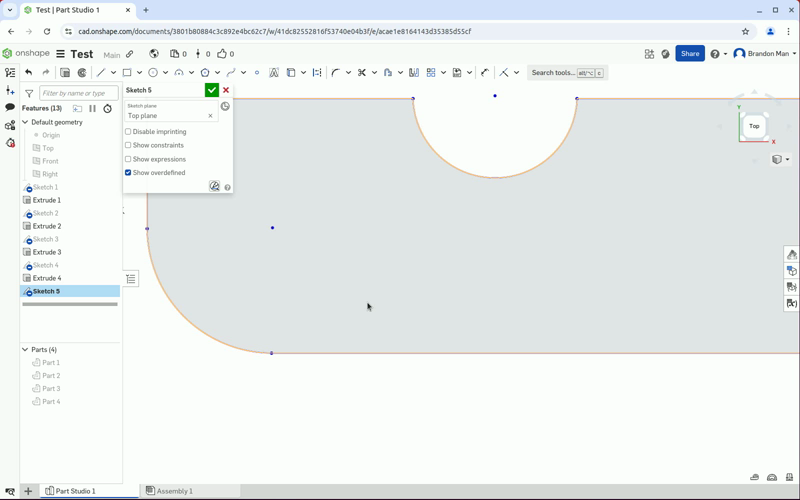
scroll(-6)
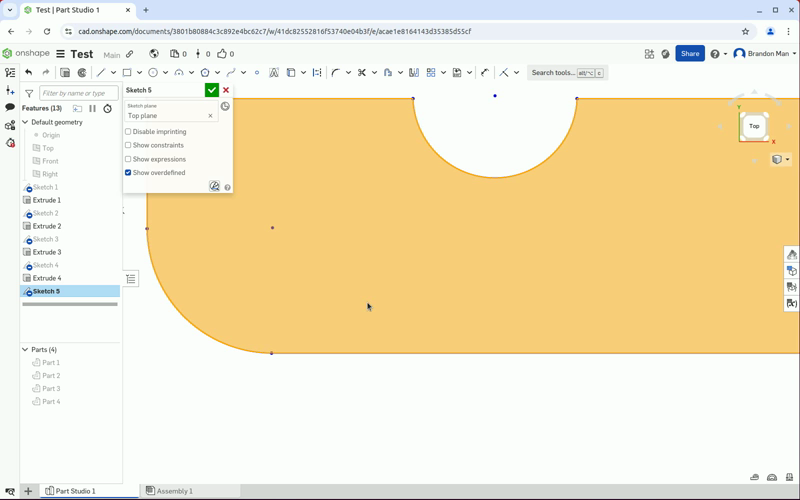
scroll(-6)
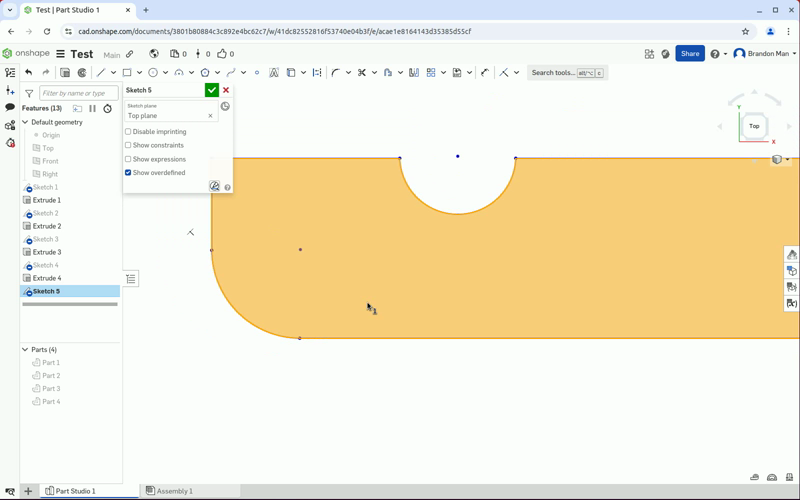
scroll(-6)
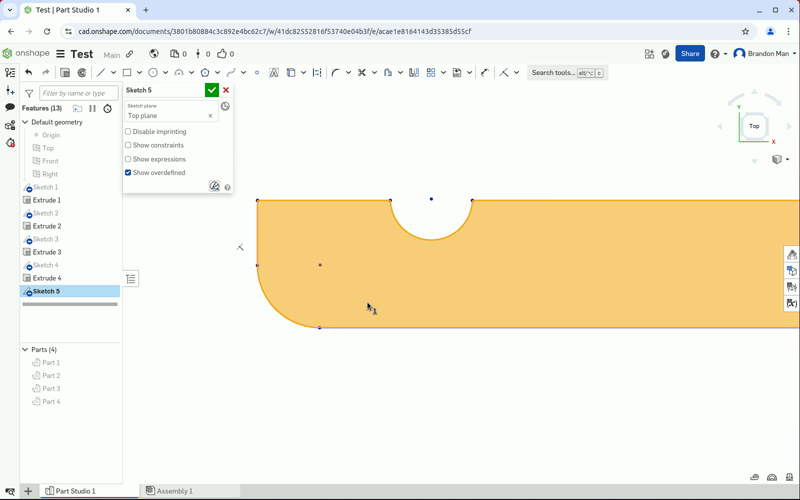
scroll(-6)
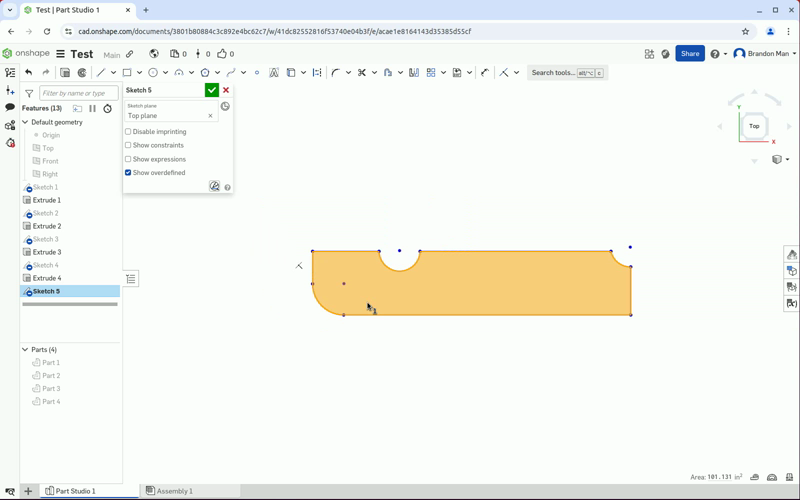
scroll(-6)
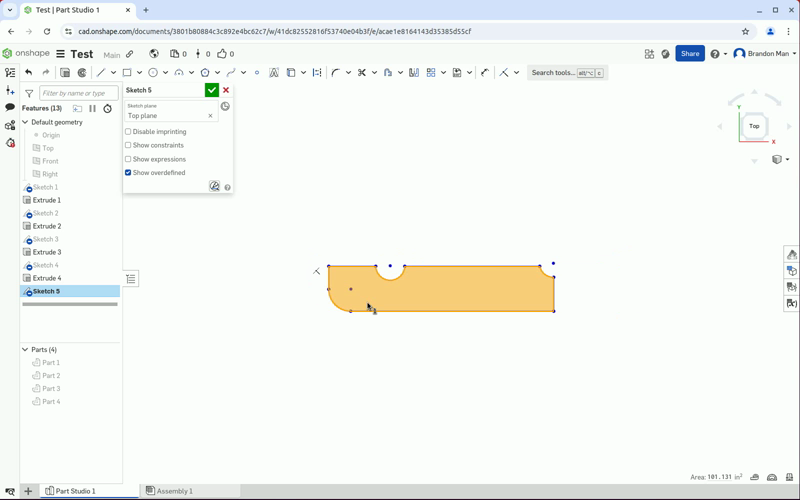
scroll(-6)
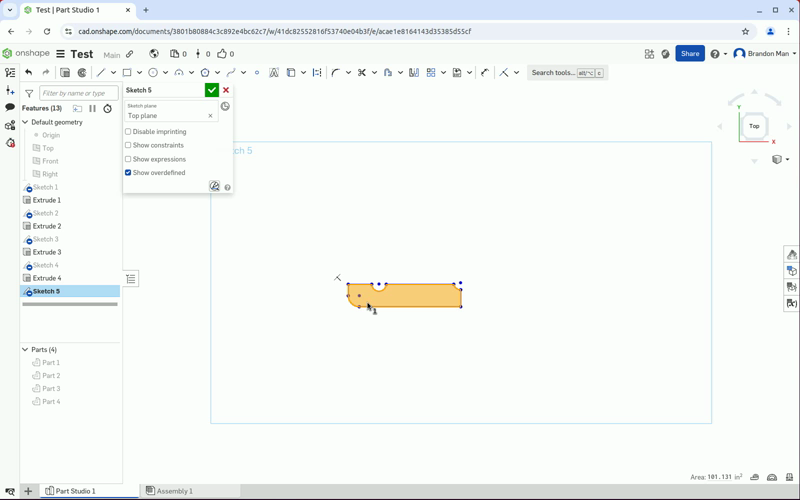
mouse_move(73, 352)
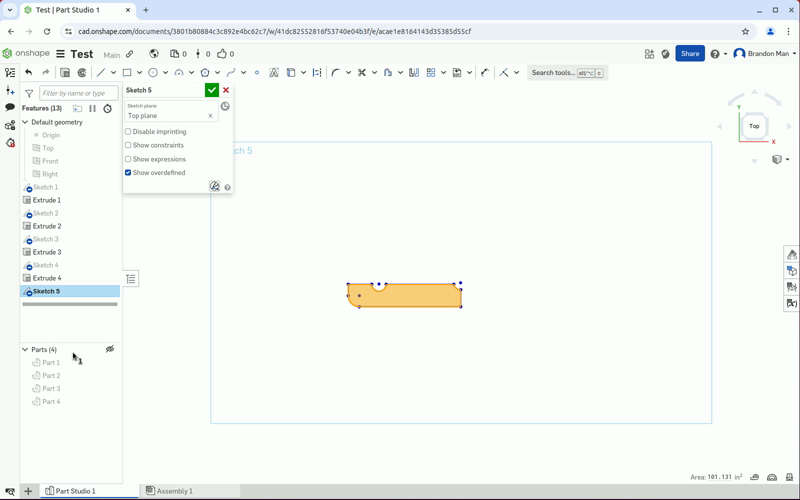
key(shift+y)
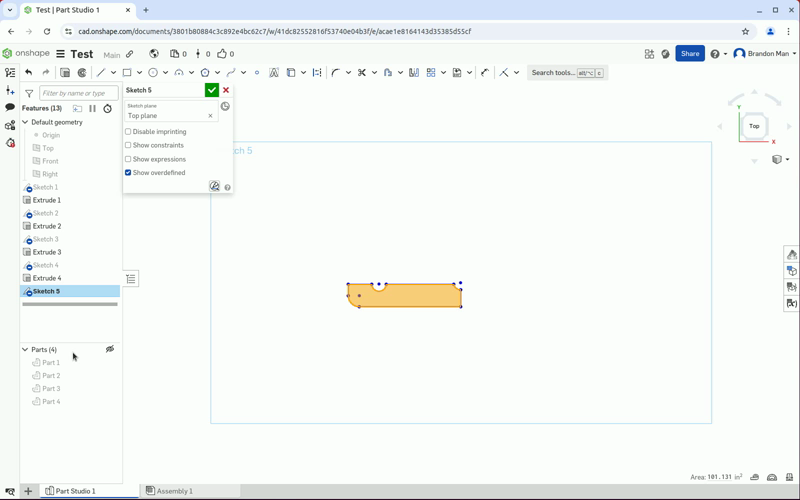
key(shift+e)
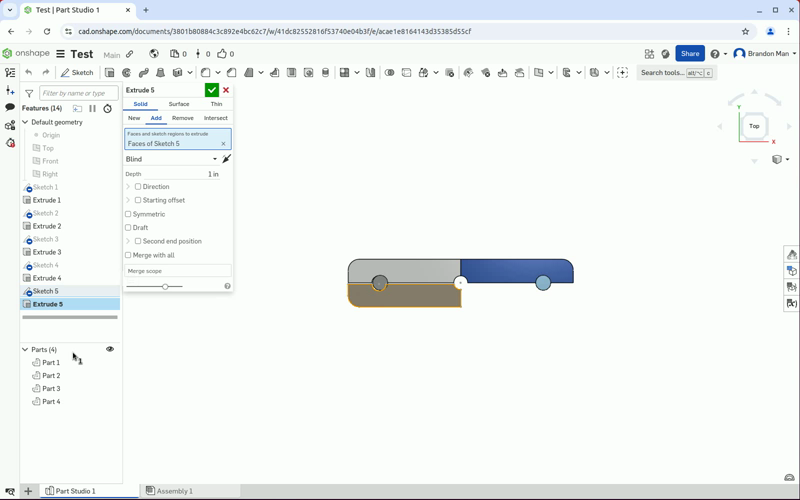
mouse_move(143, 106)
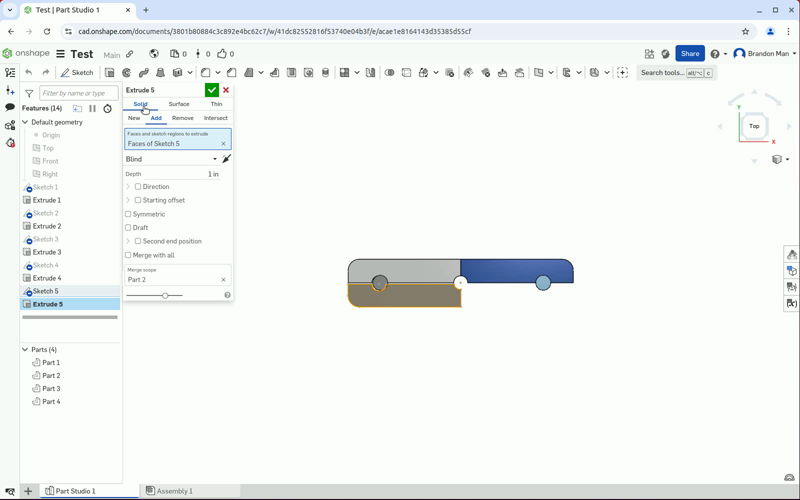
click(143, 106)
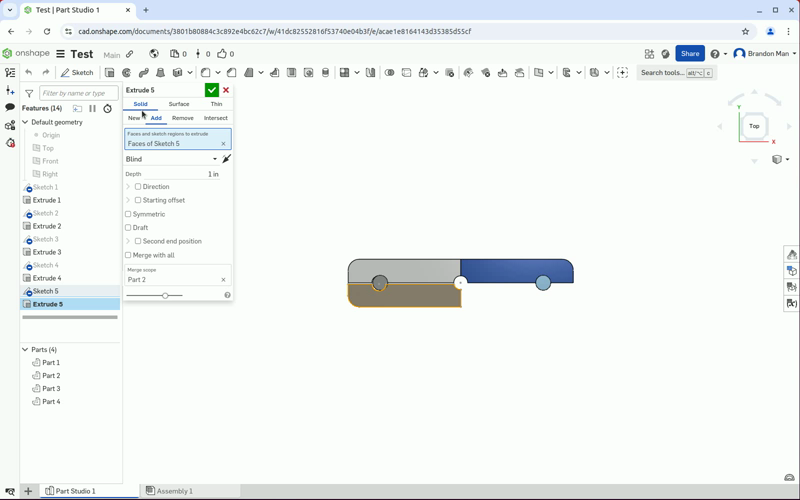
mouse_move(137, 120)
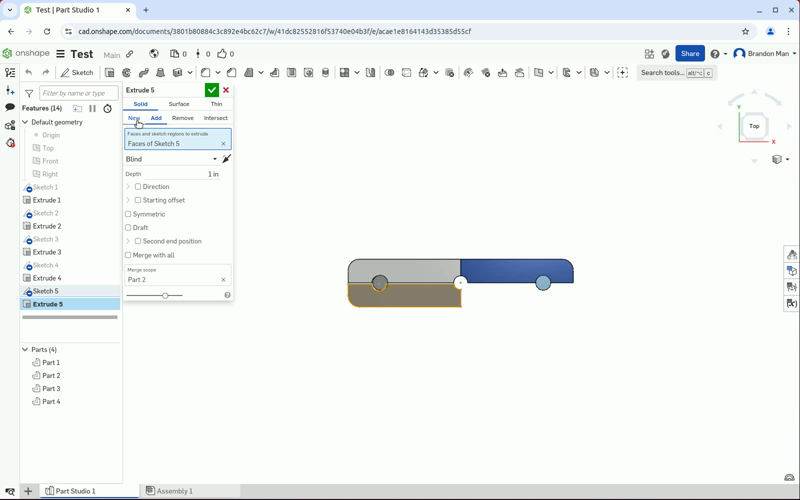
click(137, 120)
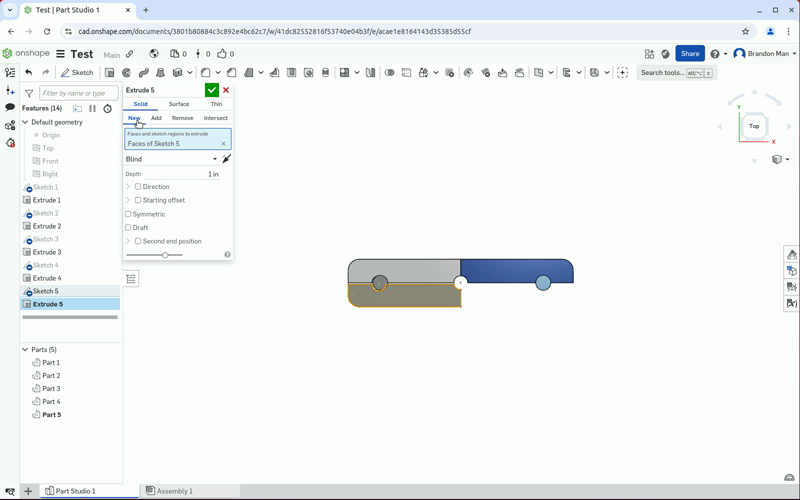
key(tab, 4)
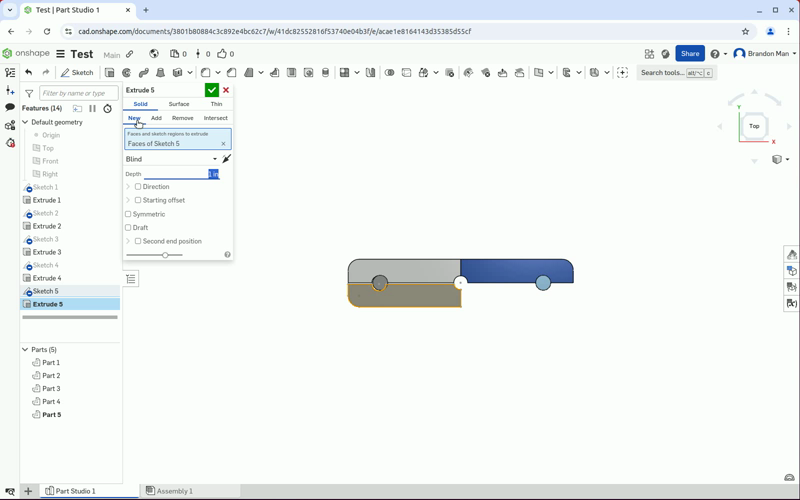
text(0.963)
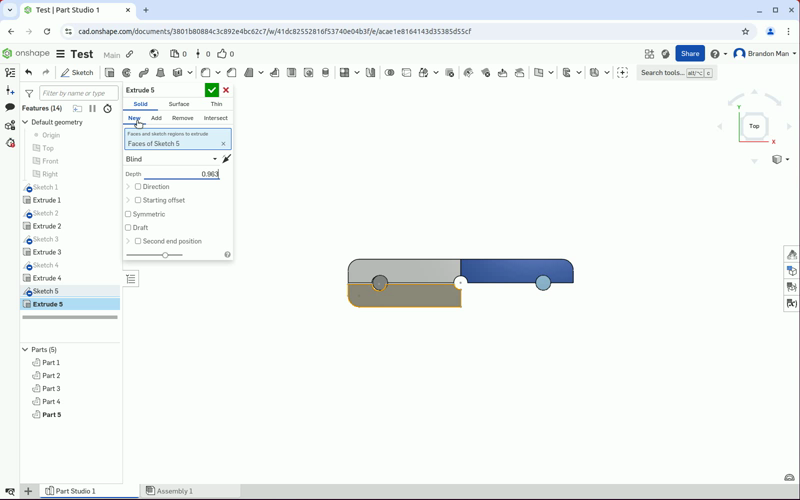
key(enter)
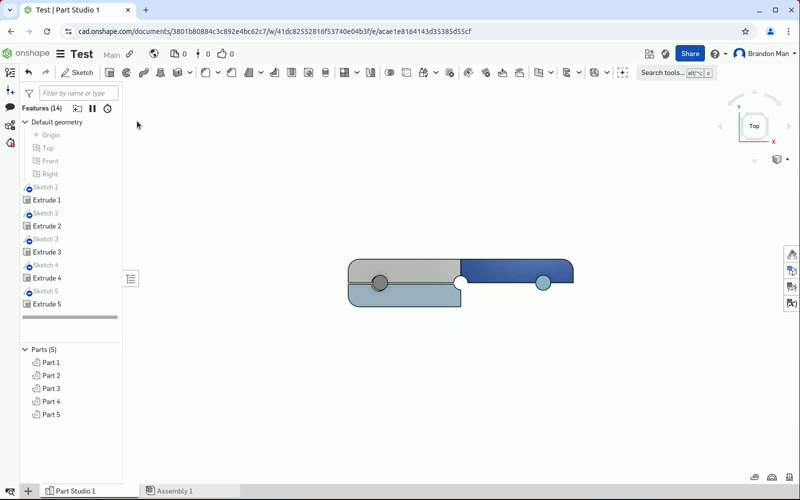
key(shift+h)
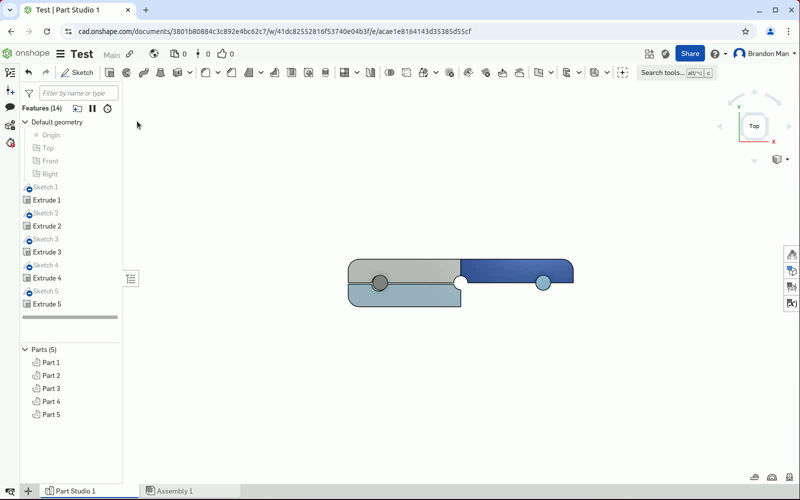
key(shift+h)
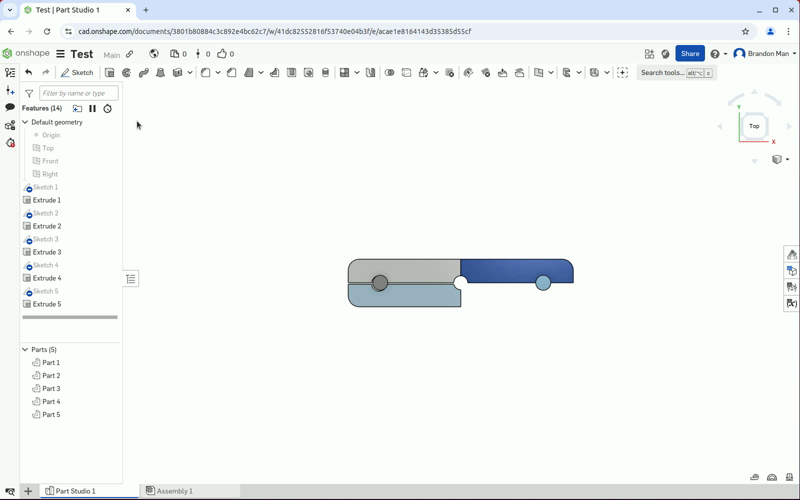
mouse_move(73, 189)
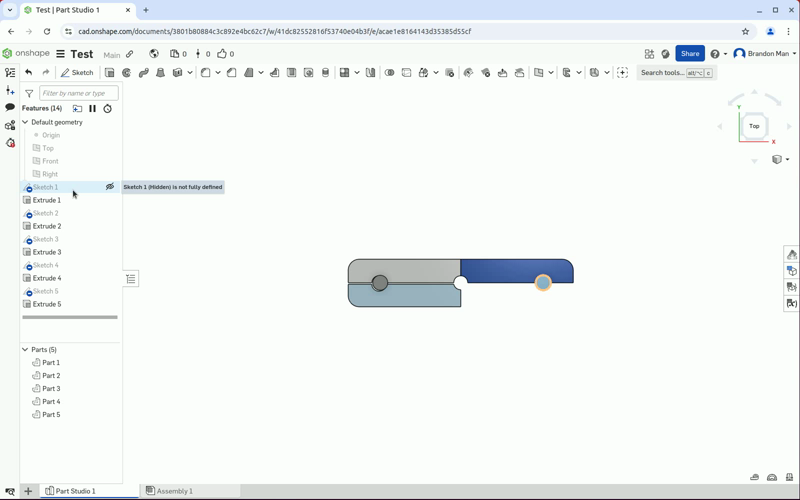
click(73, 189)
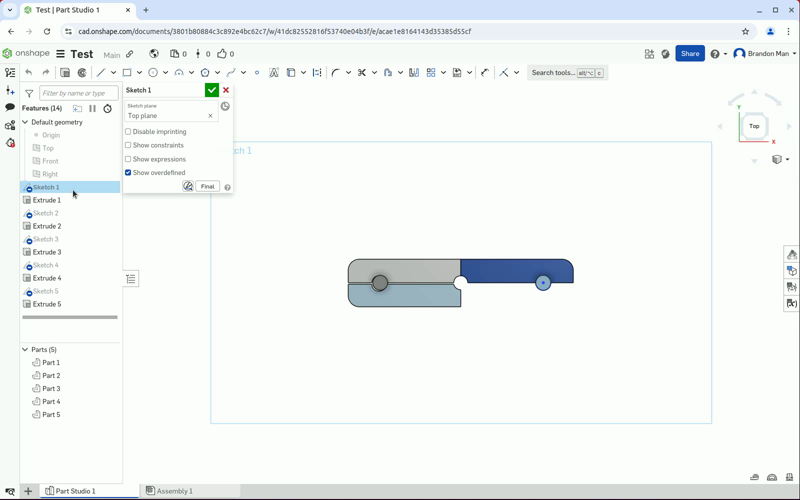
mouse_move(229, 92)
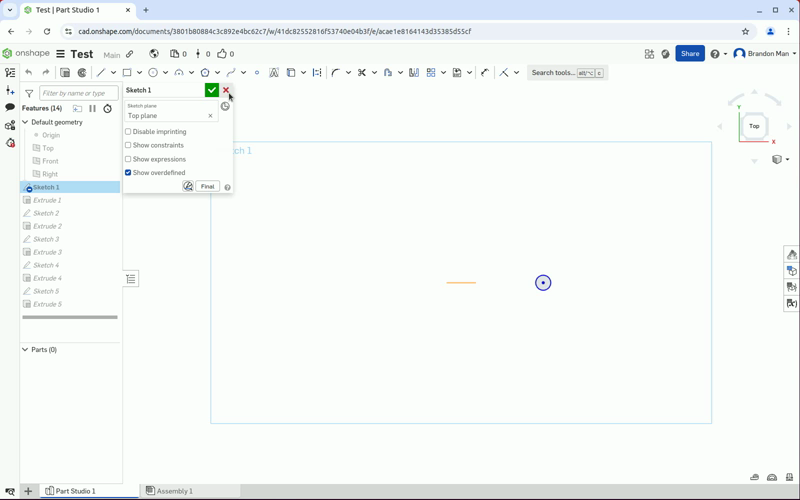
click(229, 92)
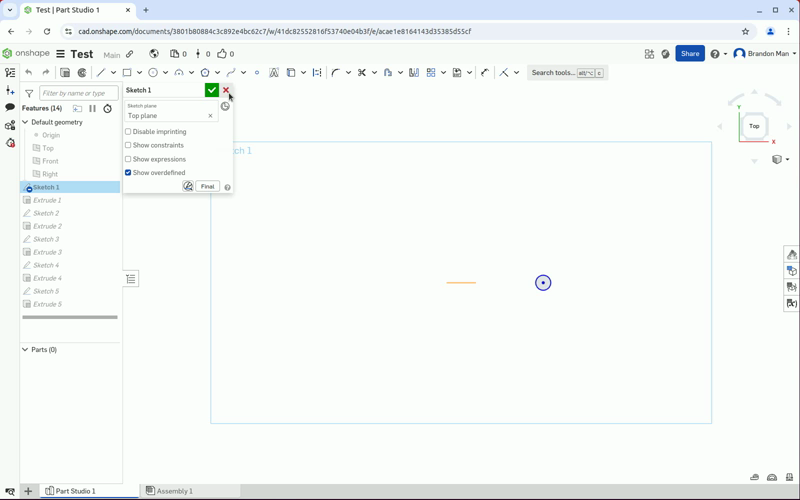
key(shift+s)
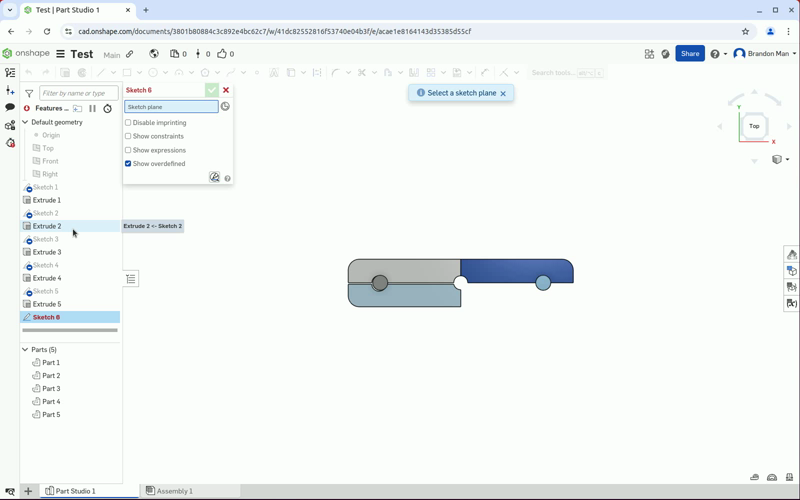
scroll(3)
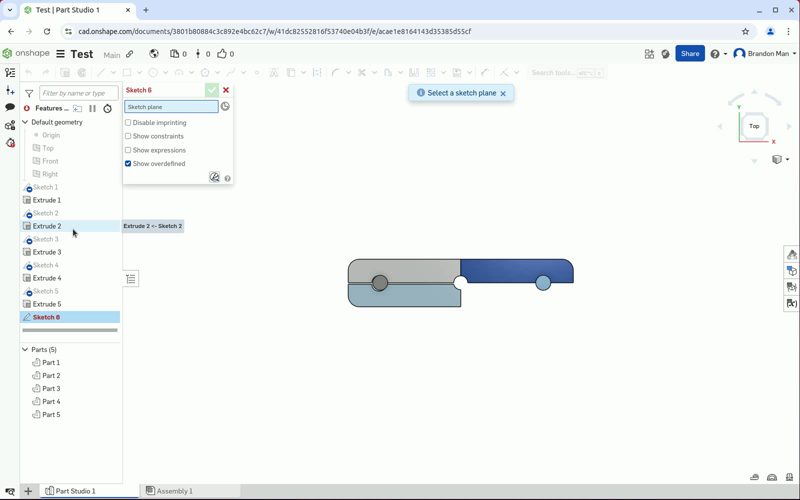
mouse_move(73, 150)
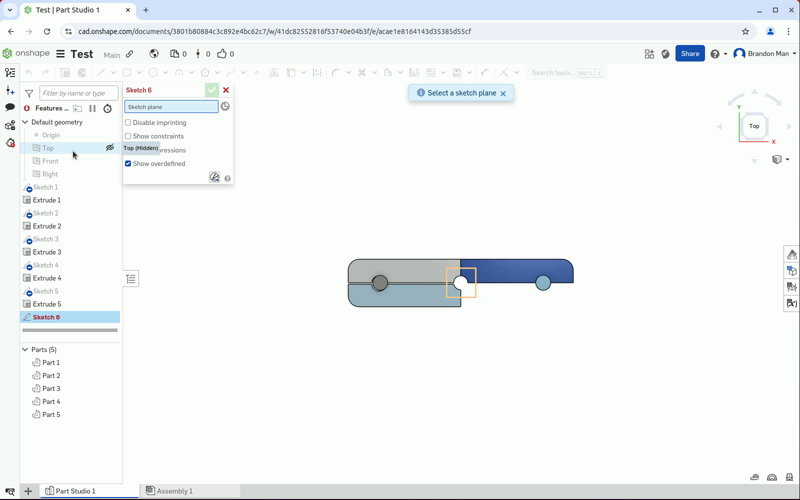
click(73, 150)
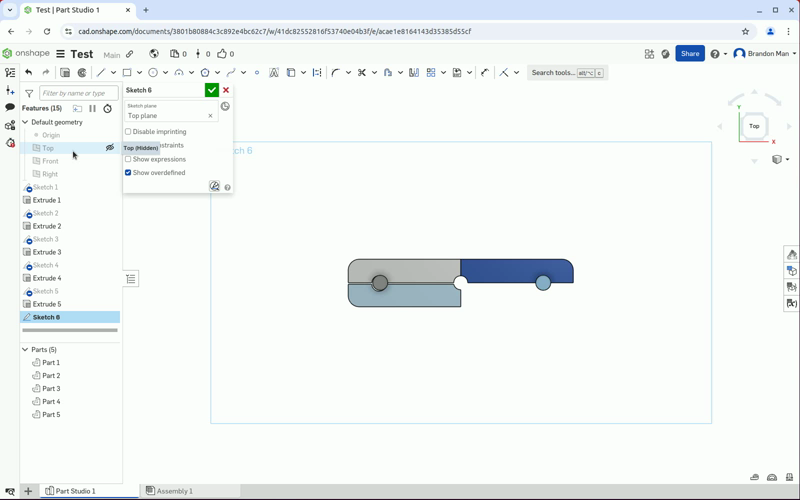
mouse_move(73, 352)
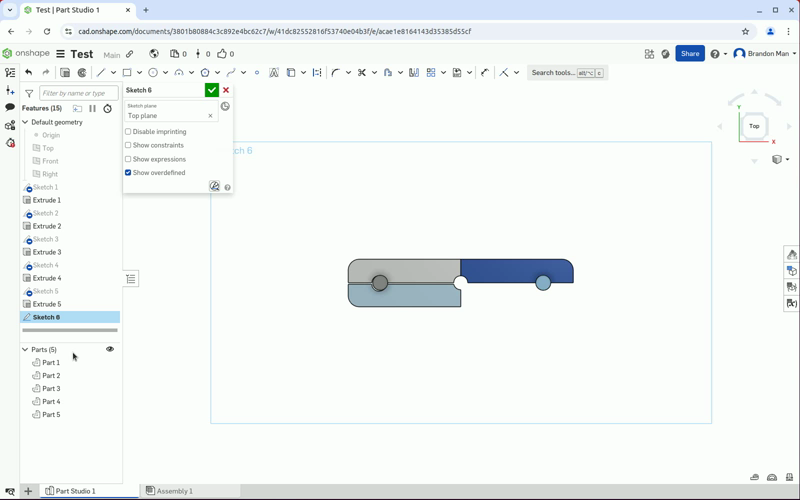
key(y)
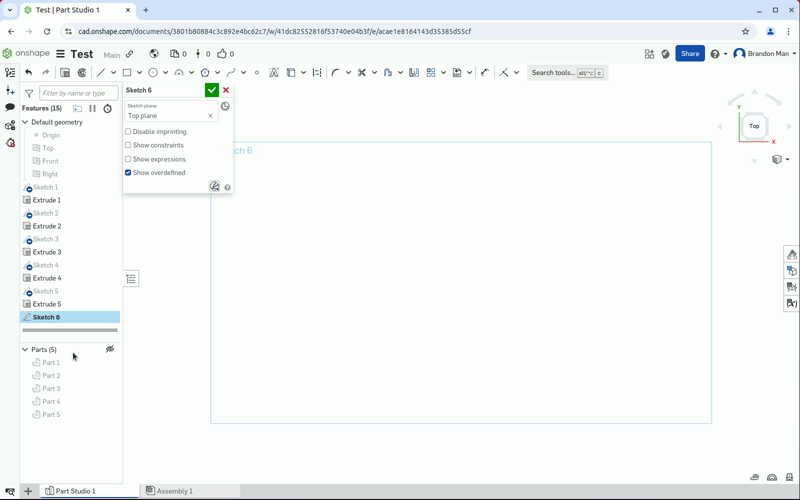
key(l)
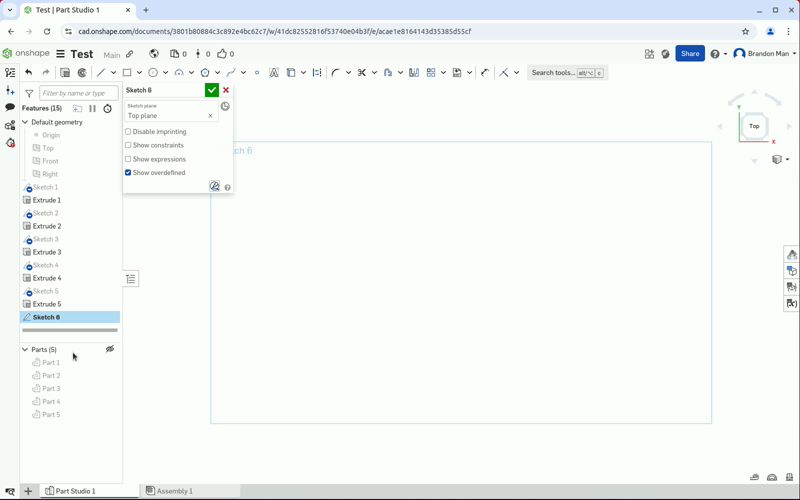
key_down(shift)
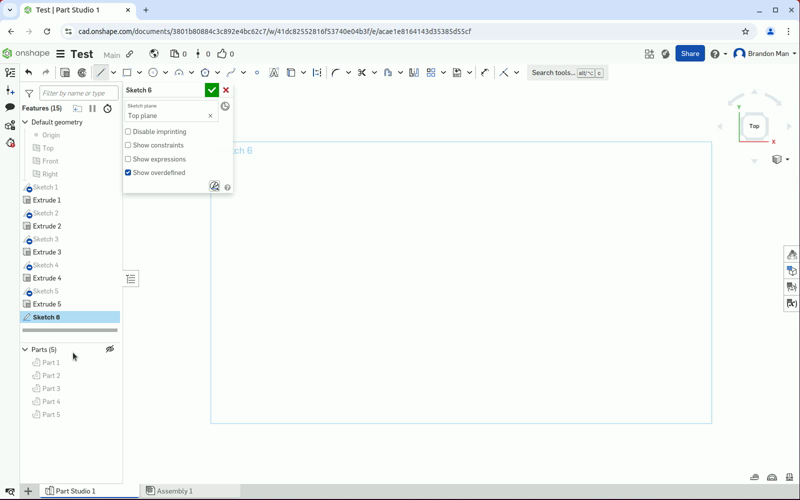
mouse_move(460, 306)
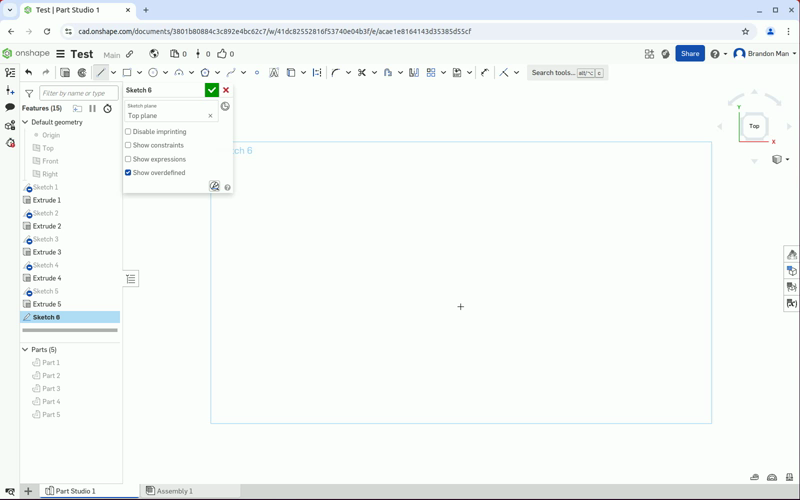
click(460, 306)
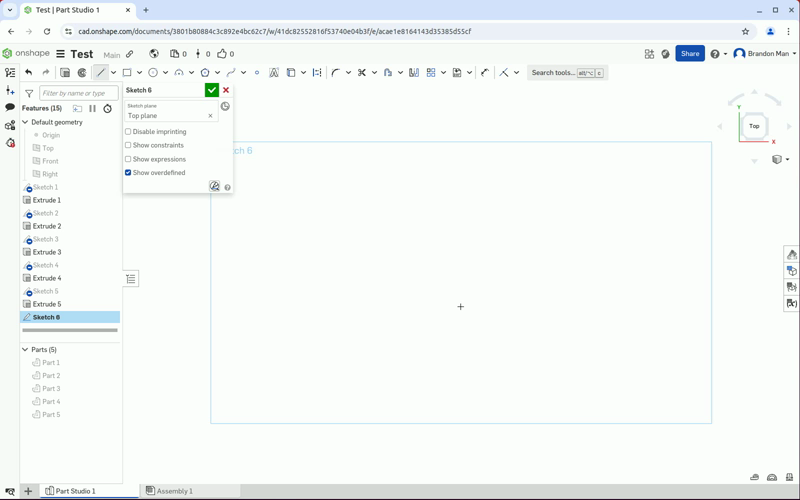
key_up(shift)
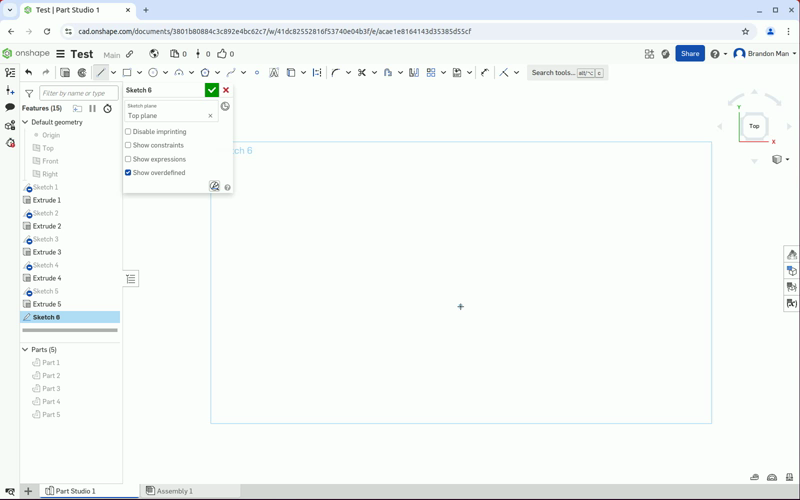
key_down(shift)
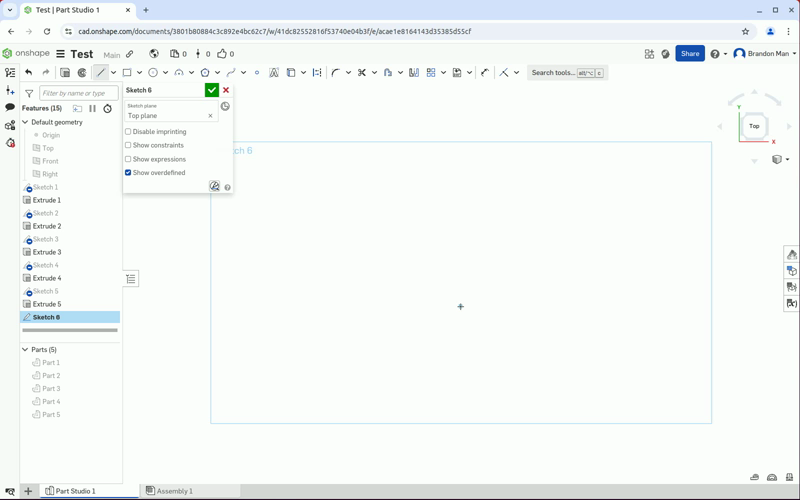
mouse_move(562, 306)
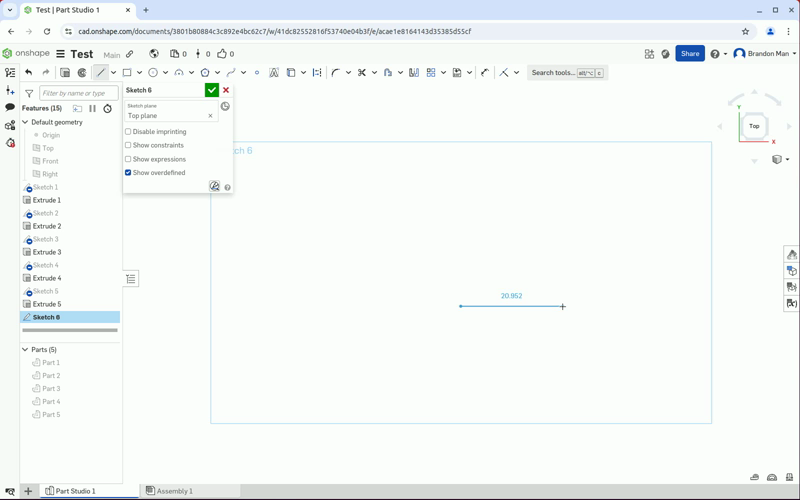
click(562, 306)
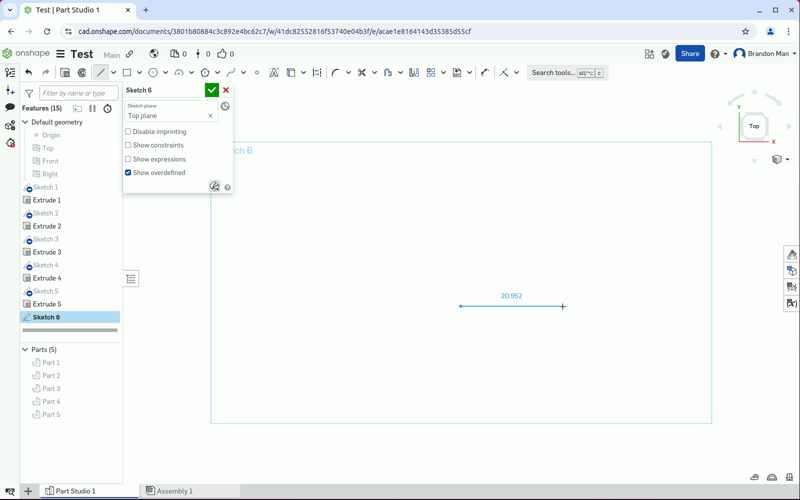
key_up(shift)
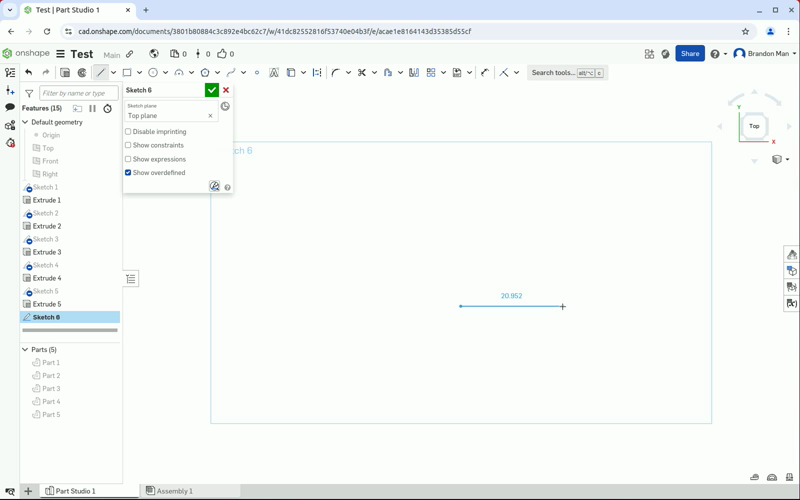
key(esc)
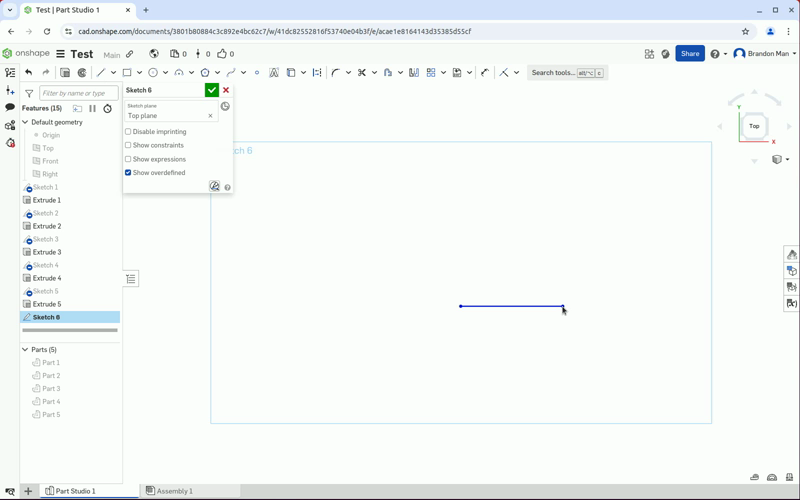
key(a)
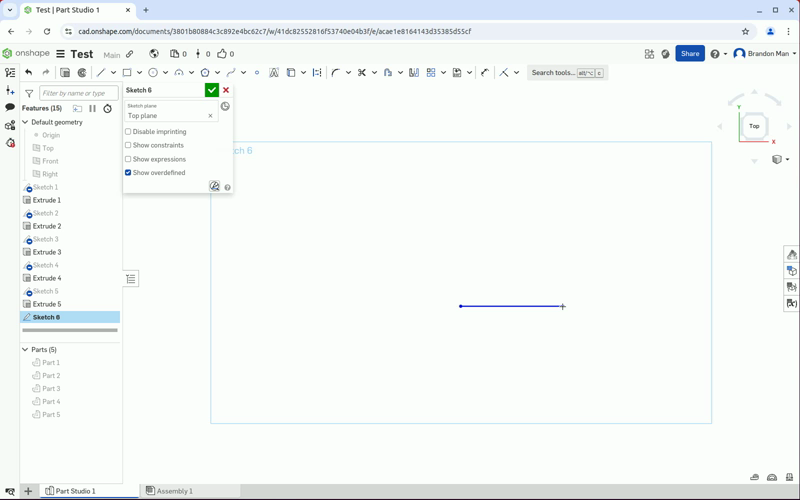
mouse_move(562, 306)
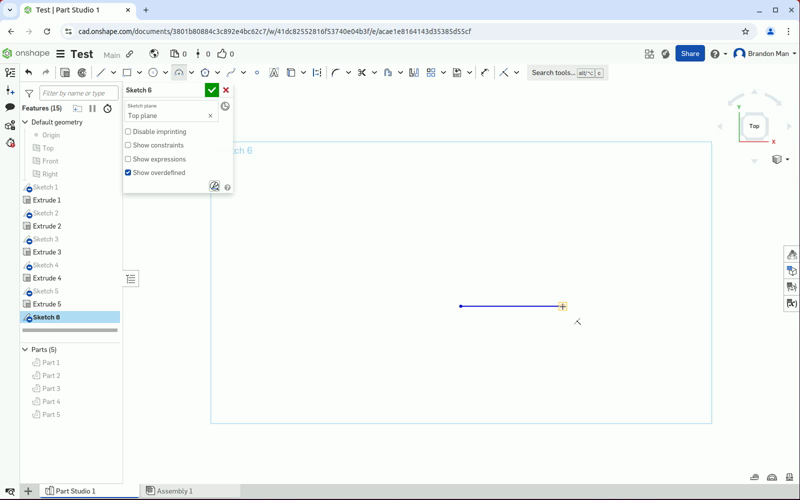
click(562, 306)
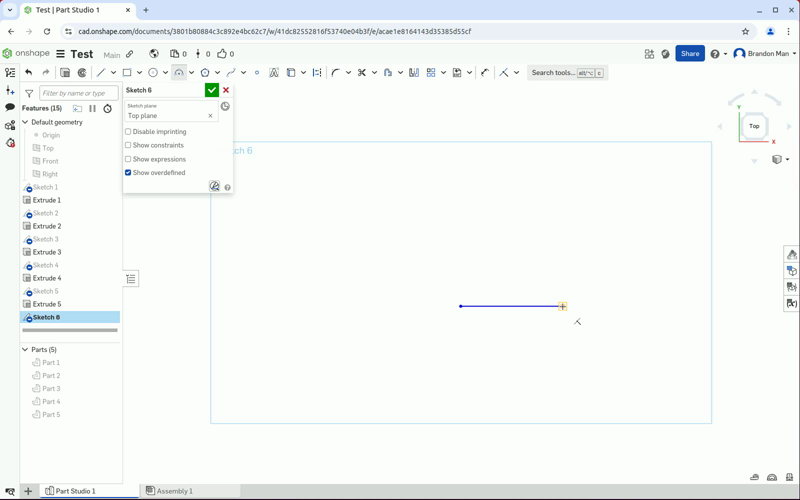
key_down(shift)
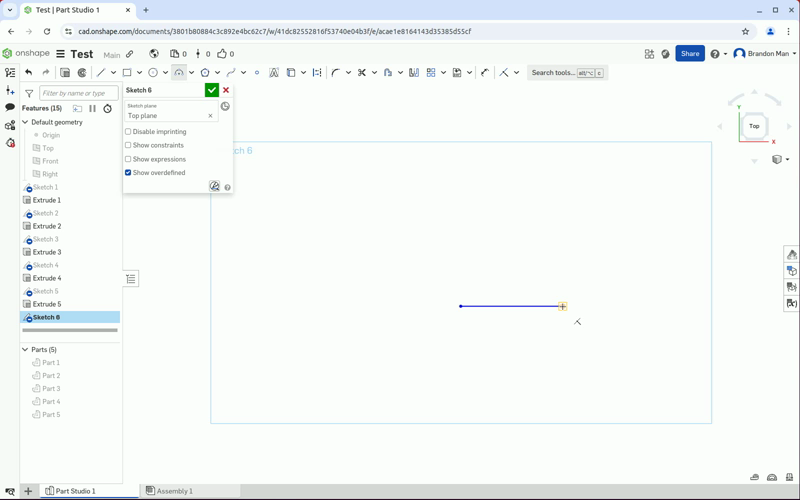
mouse_move(573, 295)
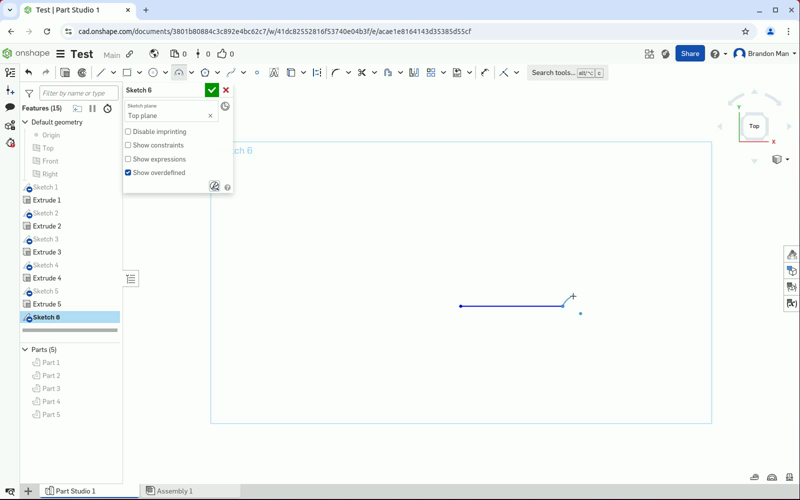
click(573, 295)
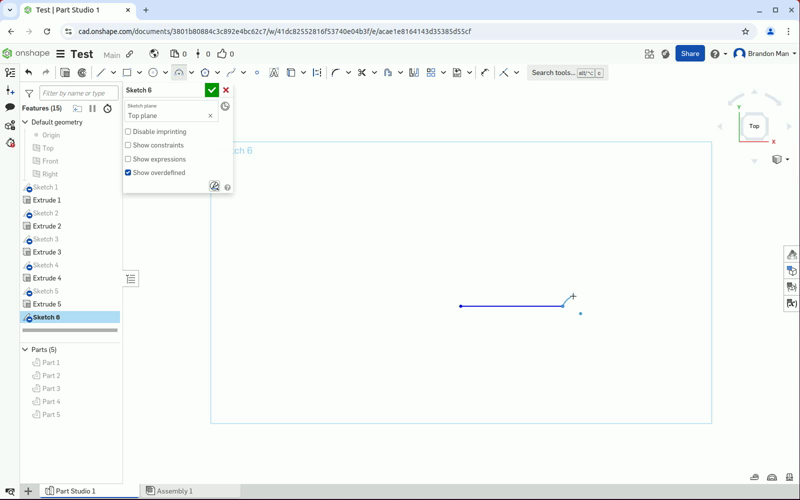
mouse_move(570, 303)
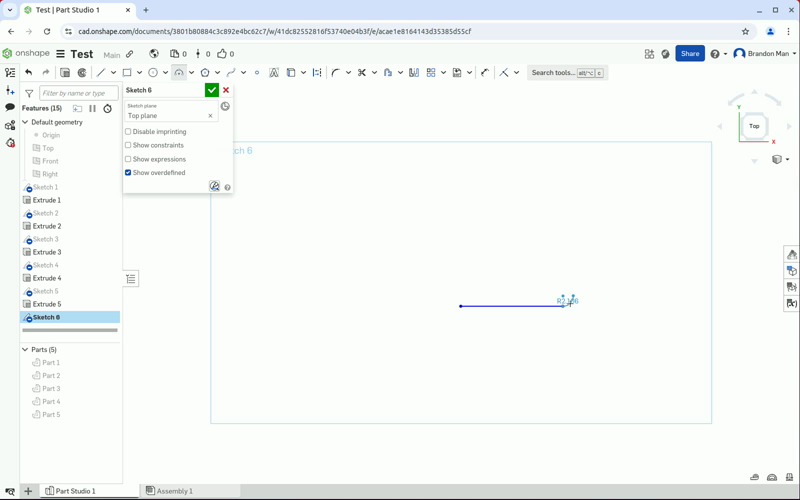
click(570, 303)
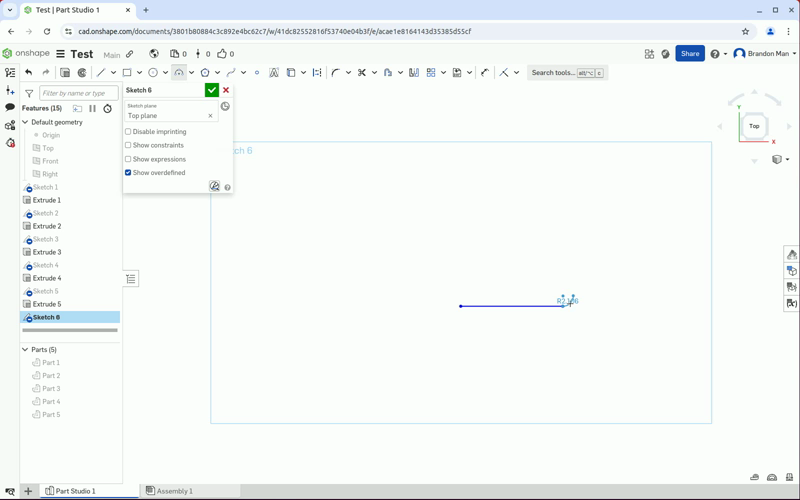
key_up(shift)
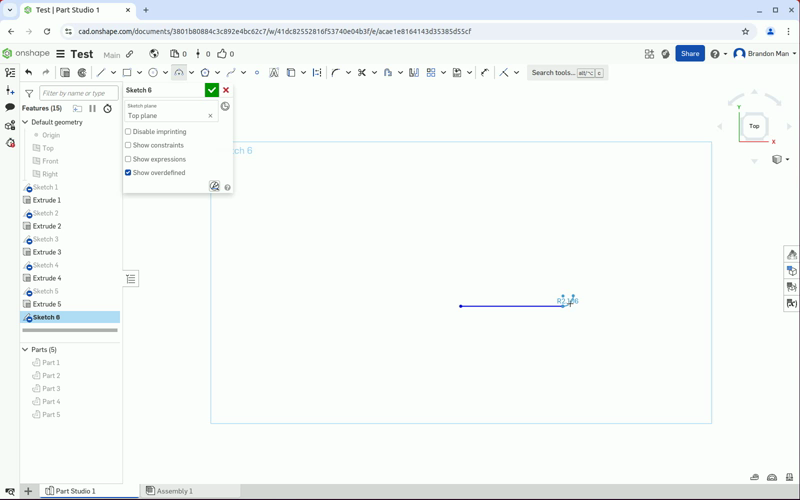
key(esc)
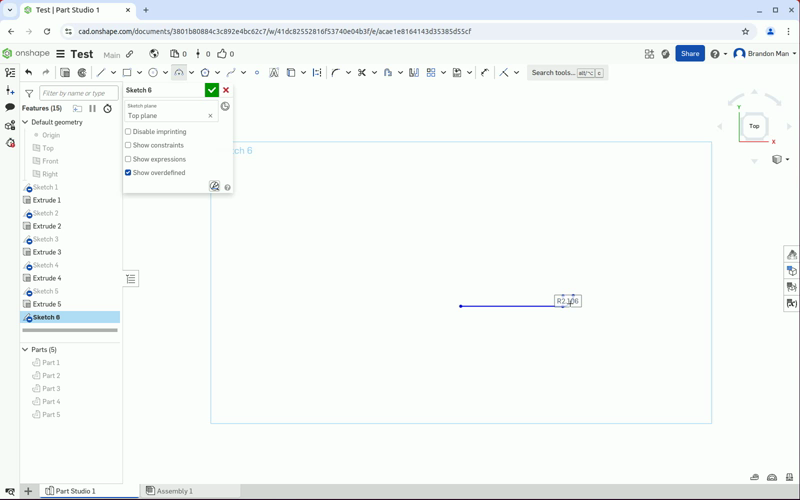
key(l)
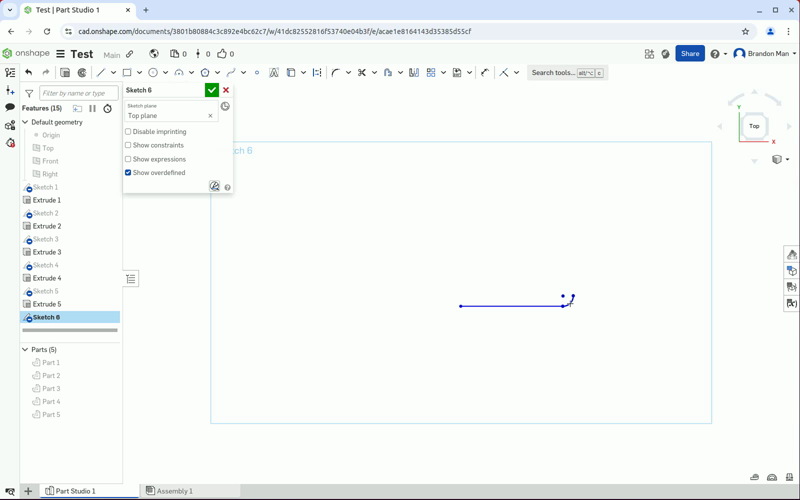
mouse_move(573, 295)
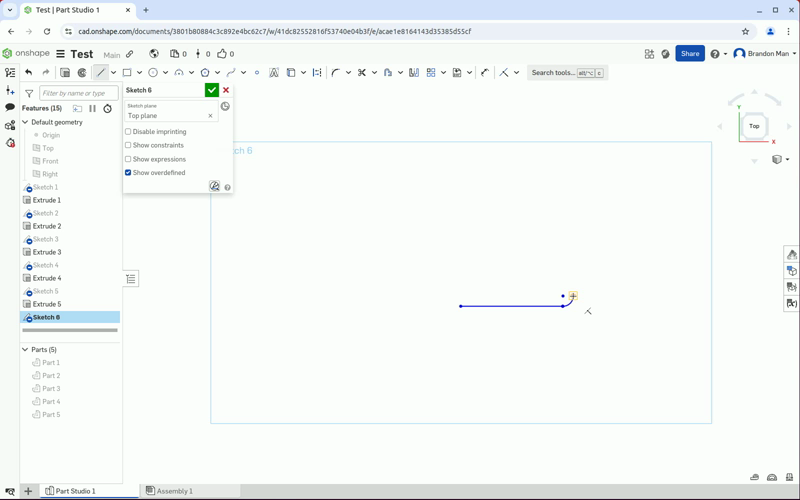
click(573, 295)
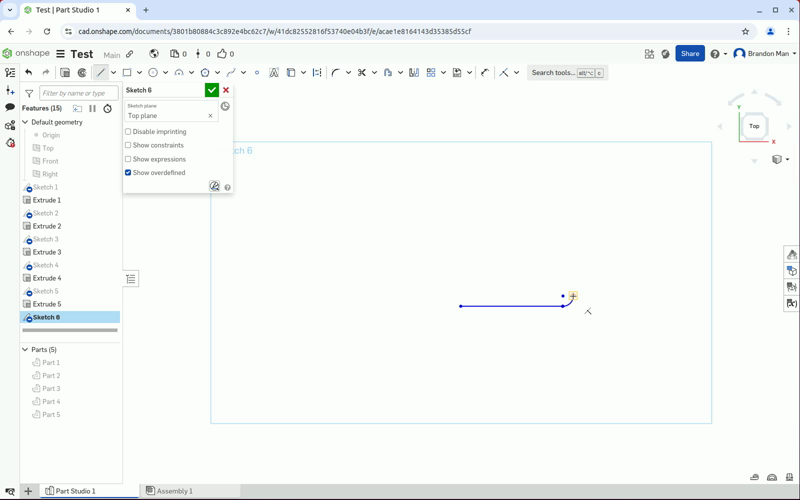
key_down(shift)
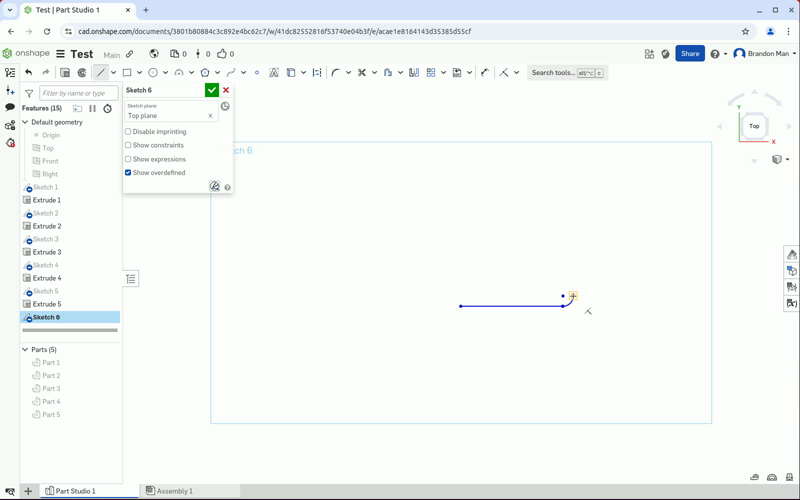
mouse_move(589, 295)
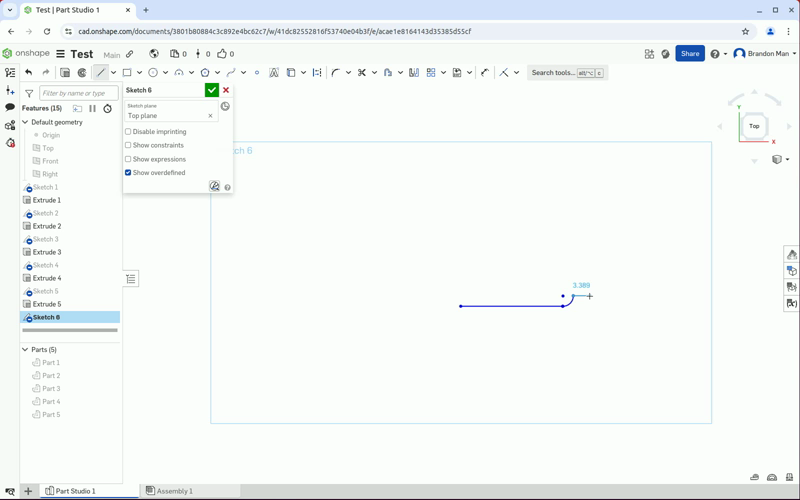
mouse_move(573, 282)
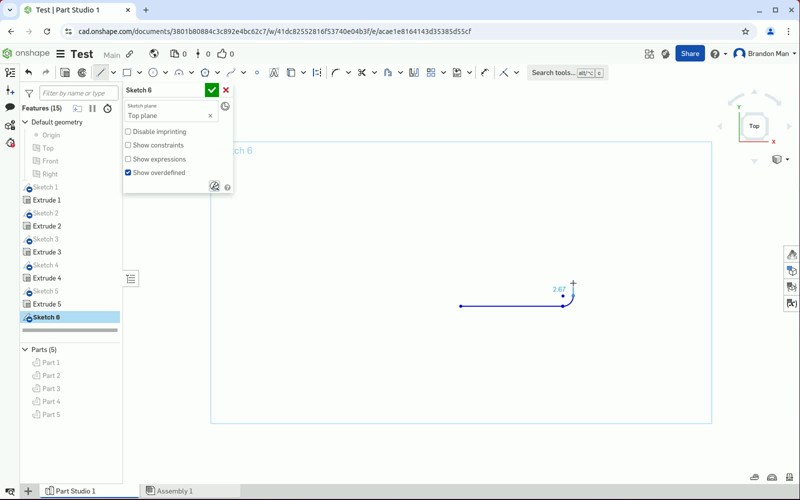
click(573, 282)
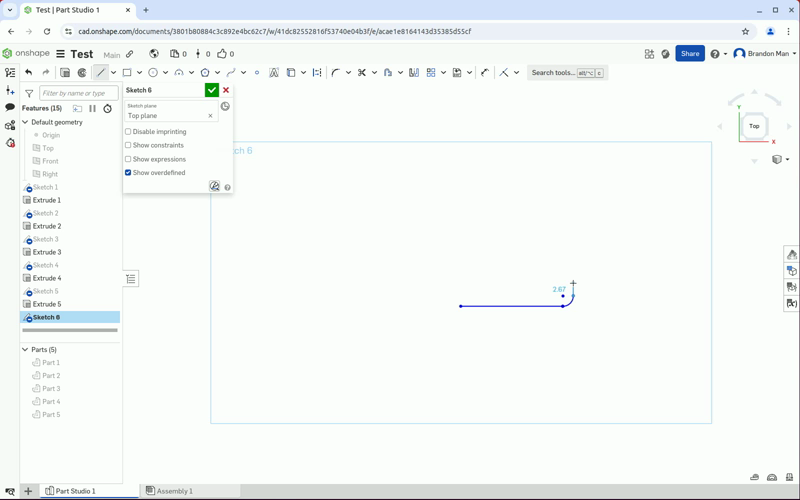
key_up(shift)
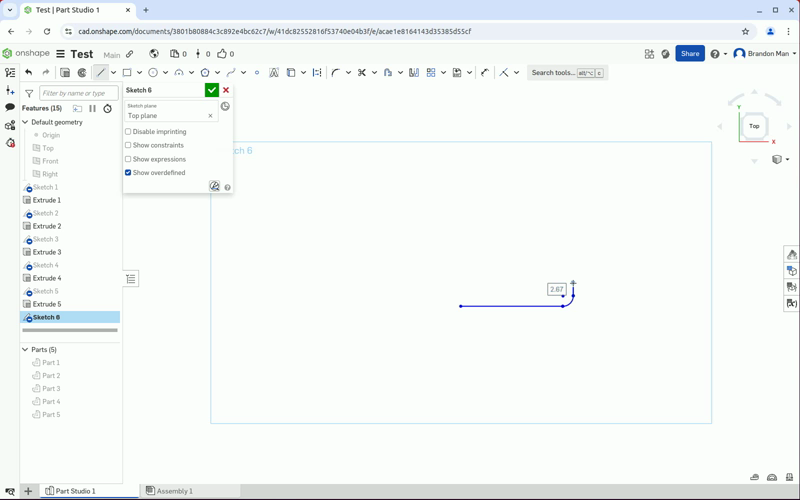
key_down(shift)
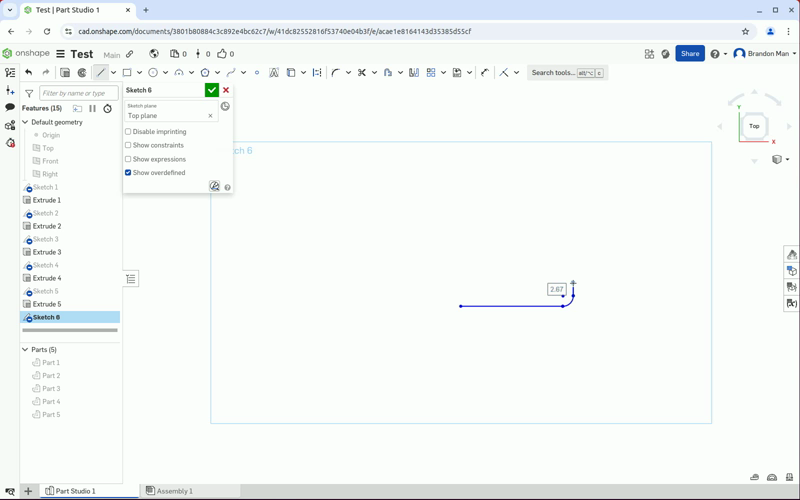
mouse_move(589, 282)
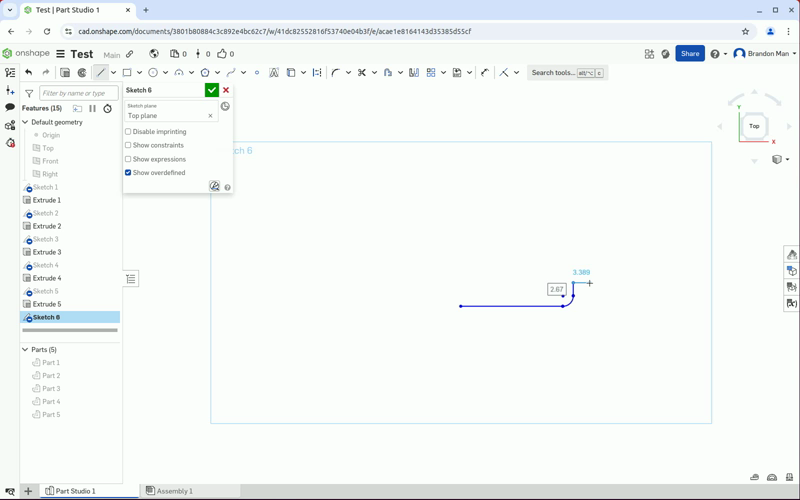
mouse_move(549, 282)
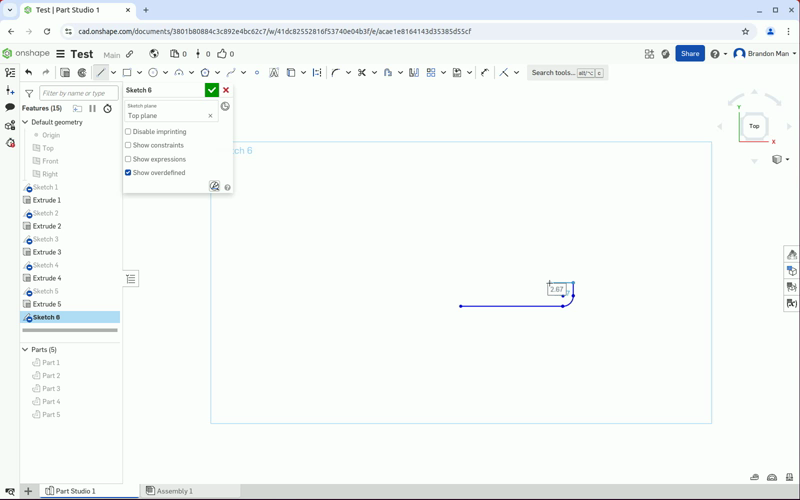
click(549, 282)
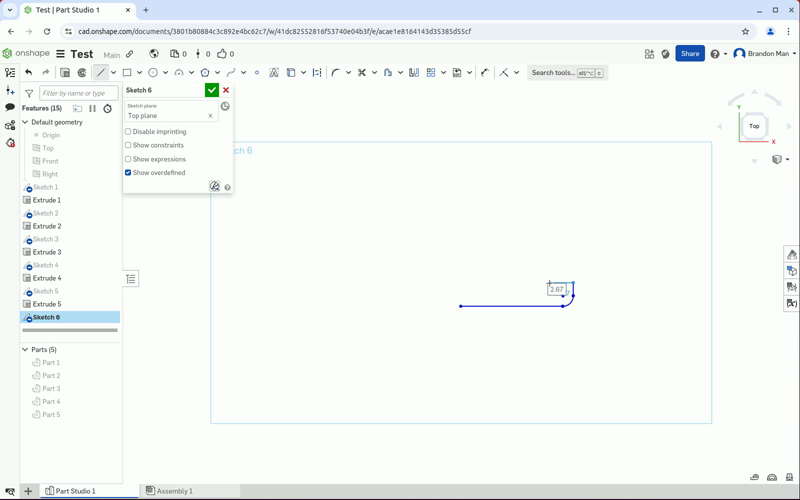
key_up(shift)
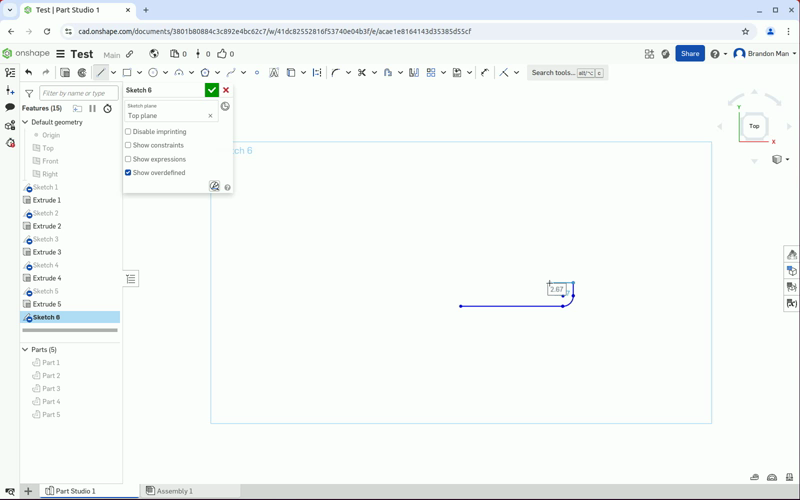
key(esc)
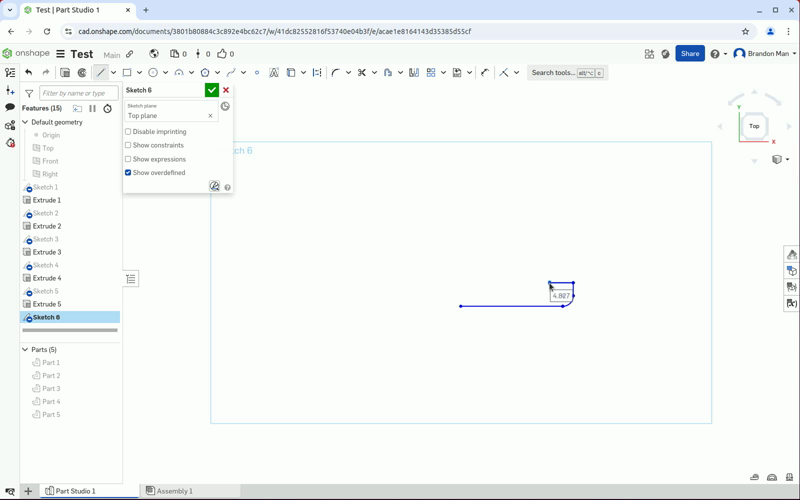
key(a)
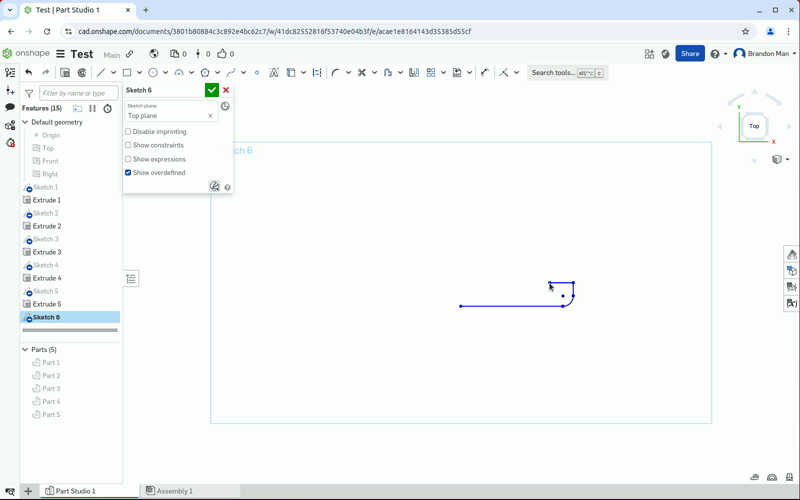
mouse_move(549, 282)
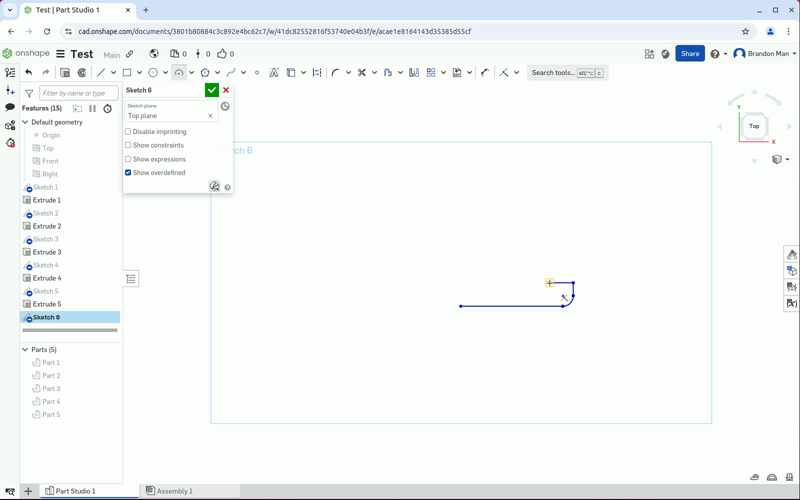
click(549, 282)
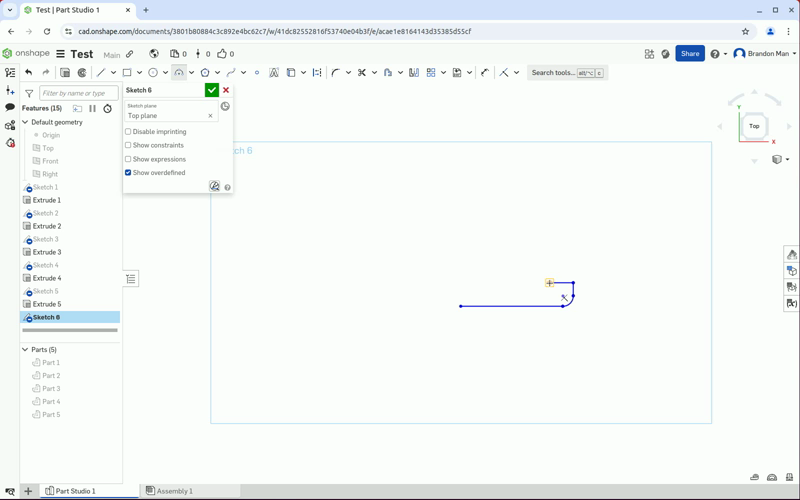
key_down(shift)
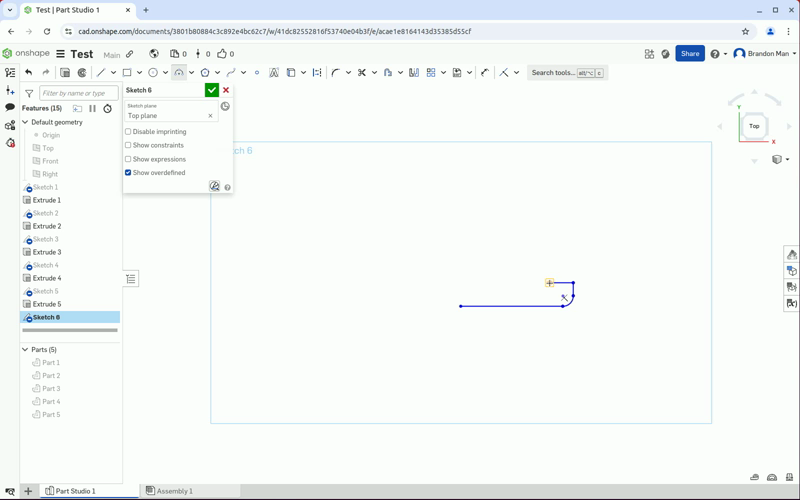
mouse_move(535, 282)
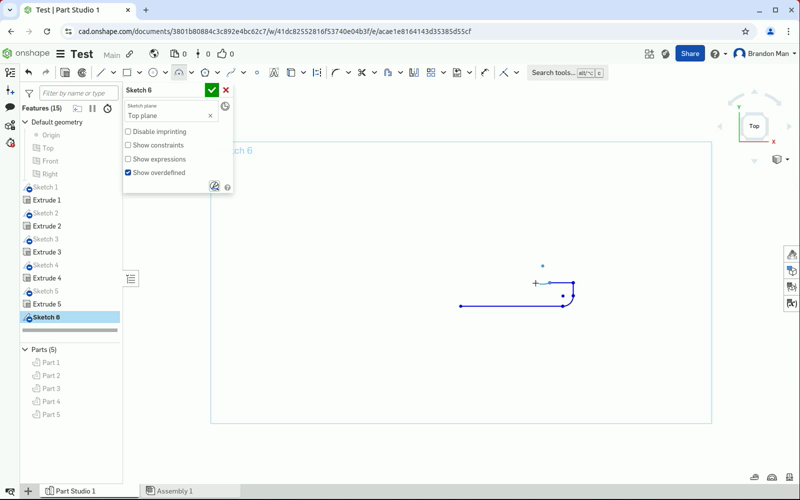
click(535, 282)
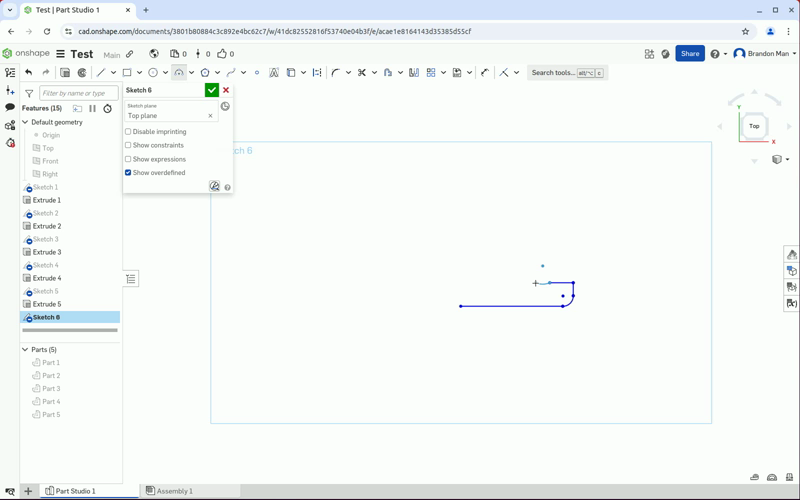
mouse_move(542, 289)
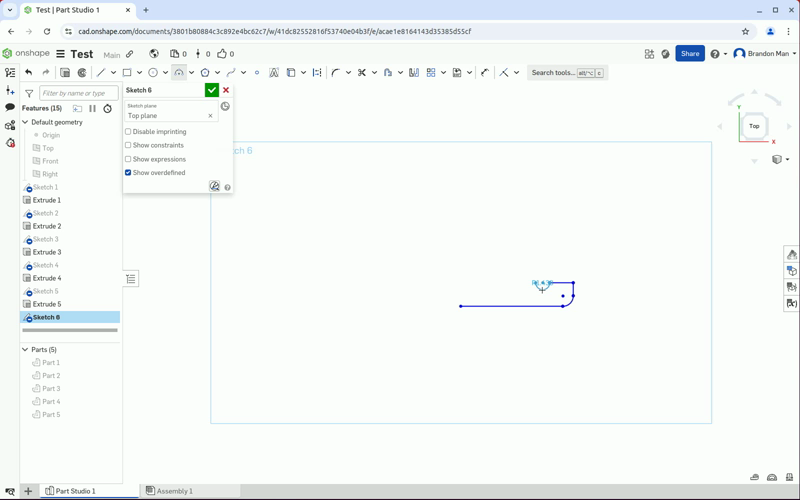
click(542, 289)
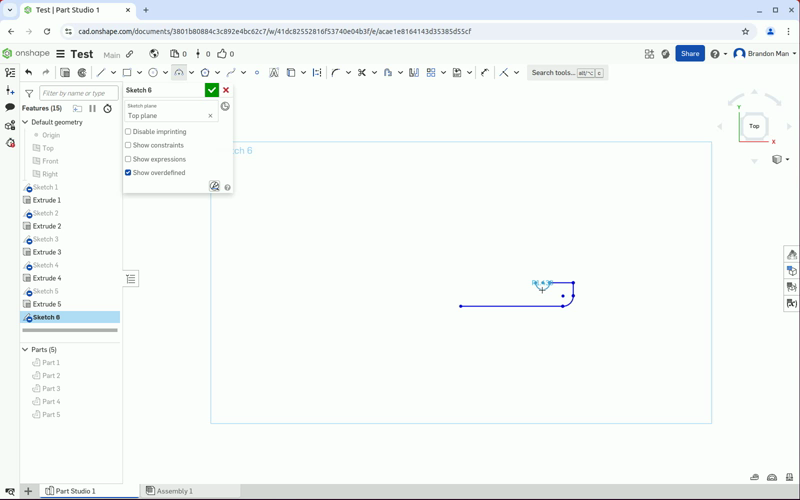
key_up(shift)
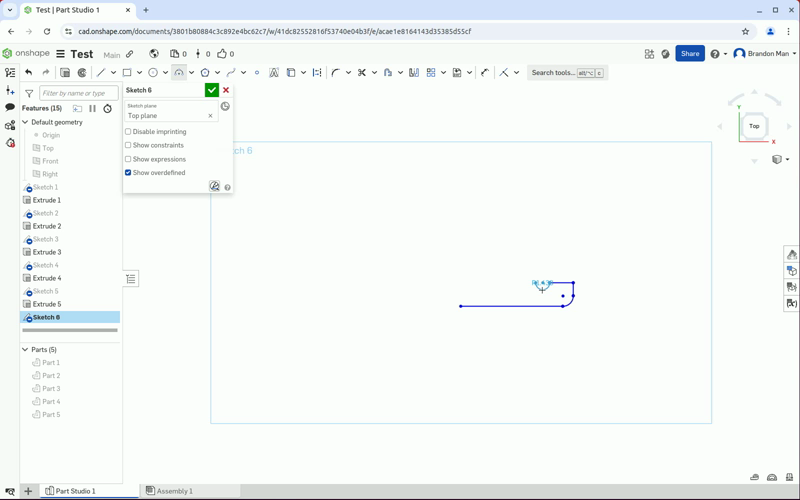
key(esc)
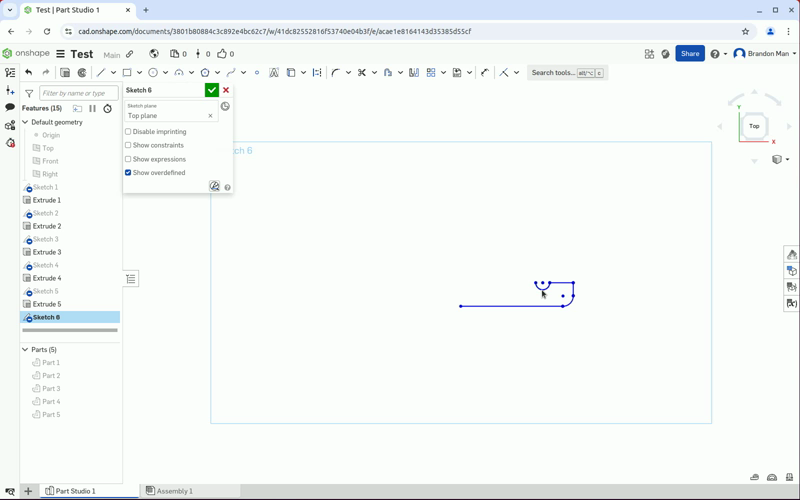
key(l)
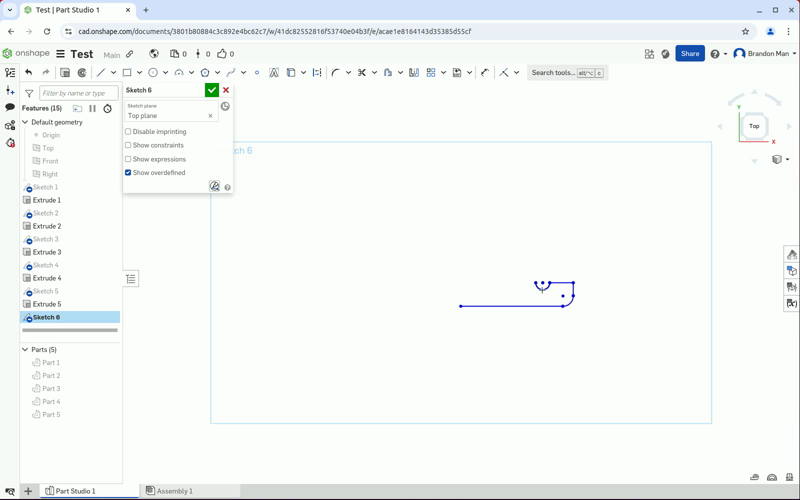
mouse_move(535, 282)
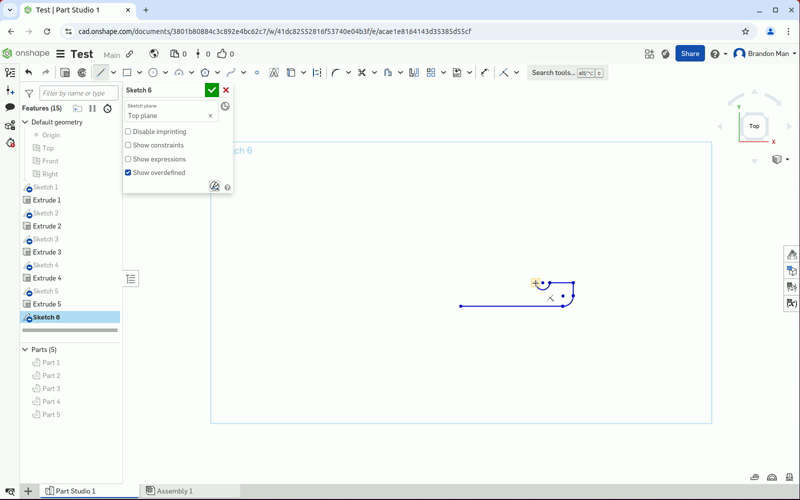
click(535, 282)
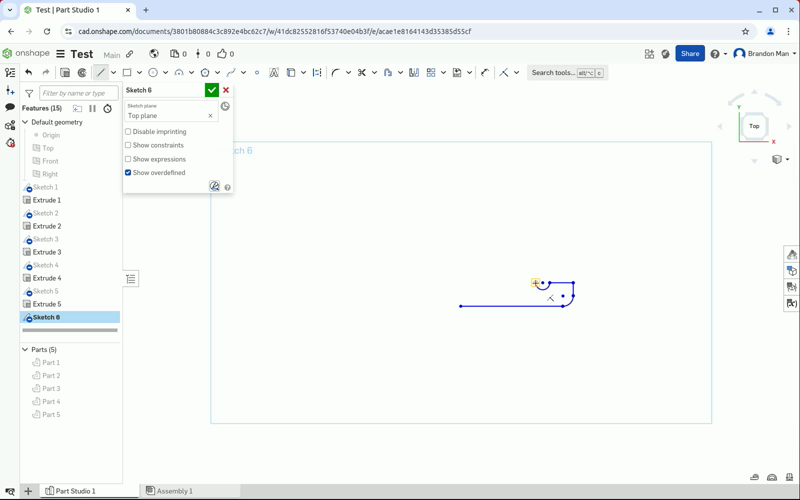
key_down(shift)
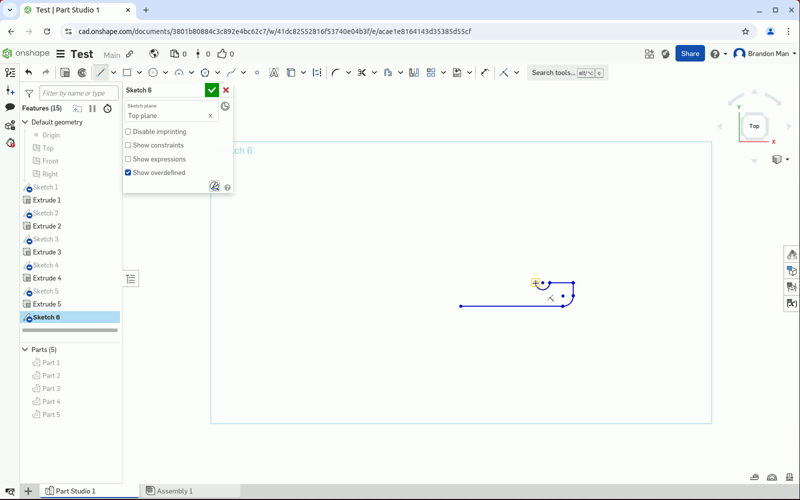
mouse_move(467, 282)
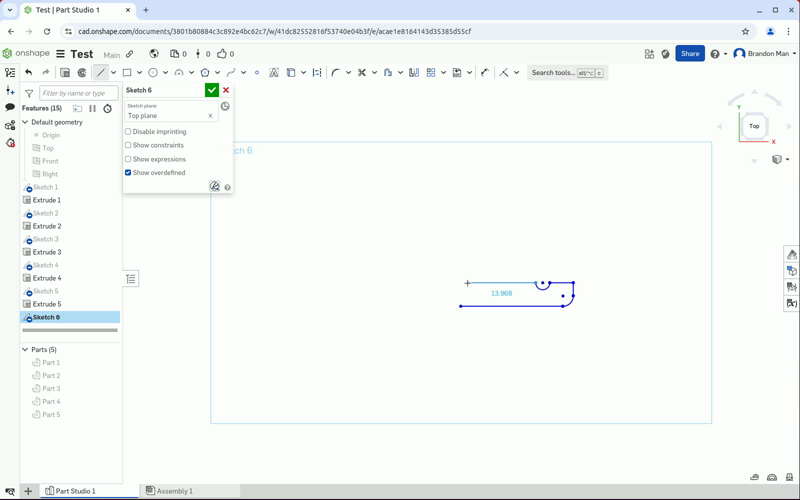
click(467, 282)
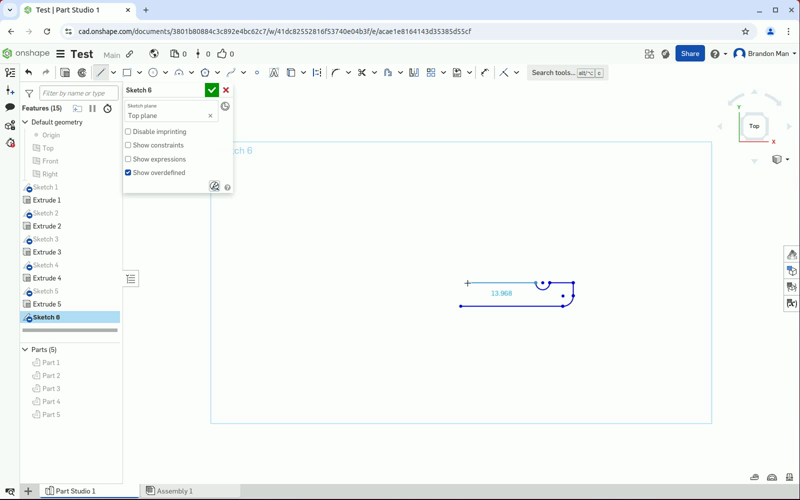
key_up(shift)
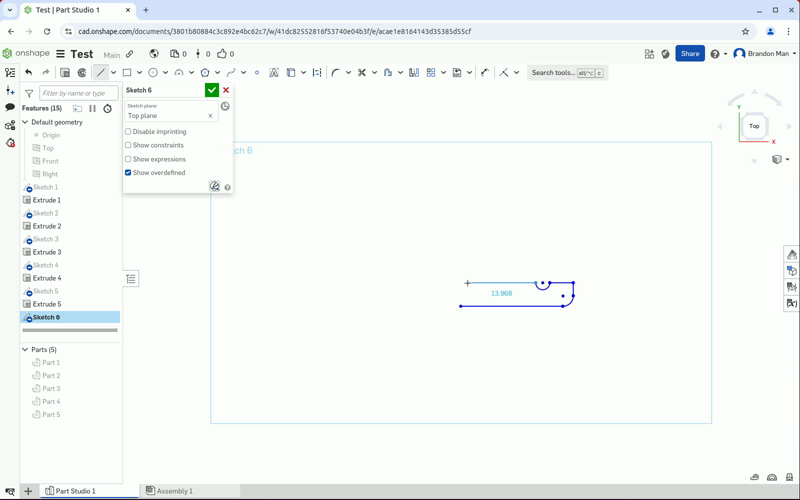
key(esc)
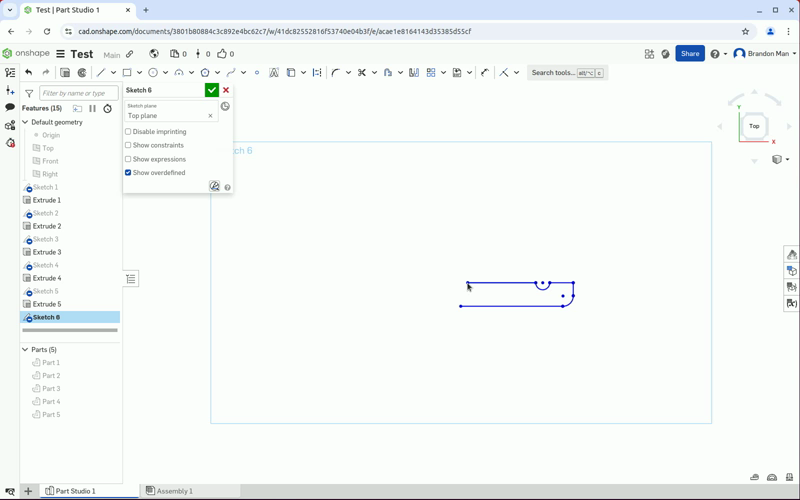
key(a)
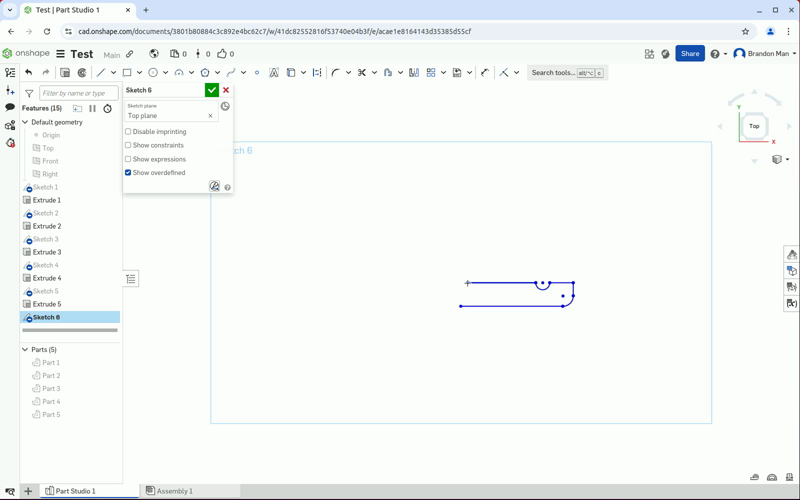
mouse_move(467, 282)
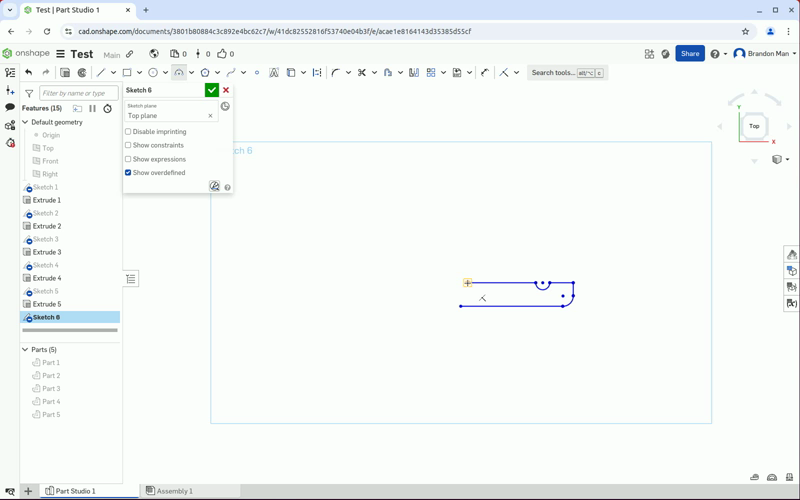
click(467, 282)
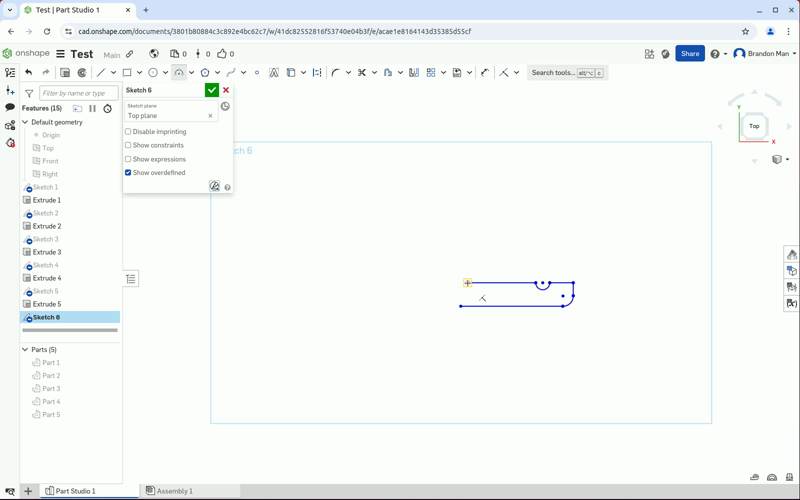
key_down(shift)
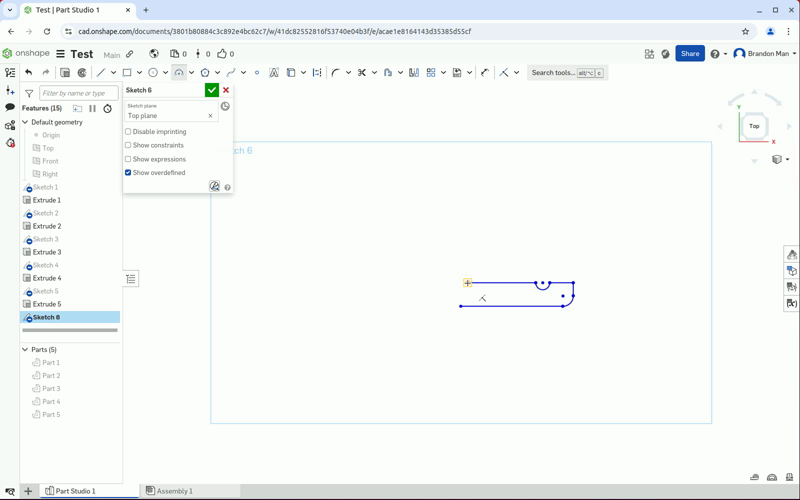
mouse_move(460, 289)
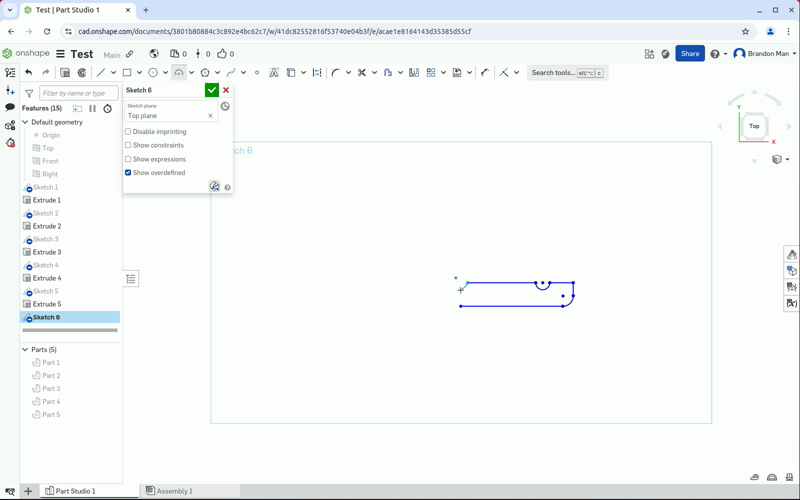
click(460, 289)
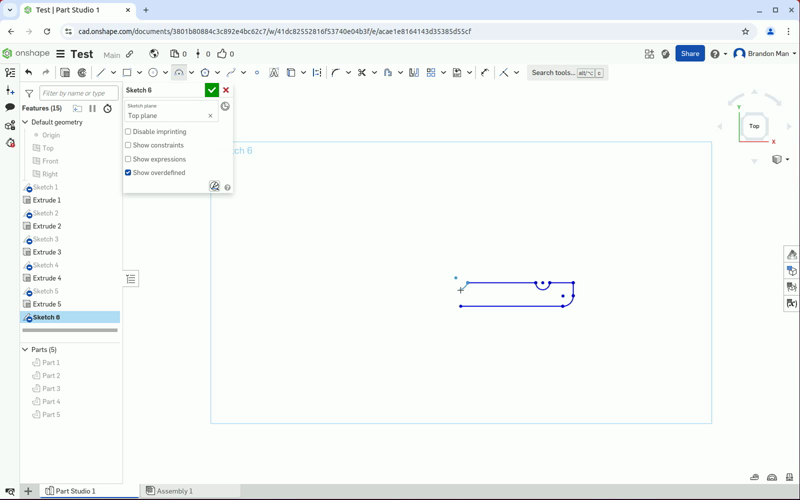
mouse_move(465, 287)
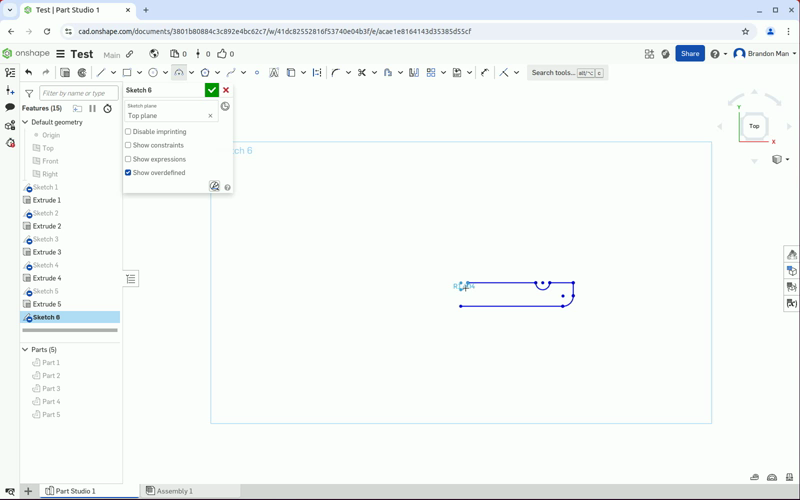
click(465, 287)
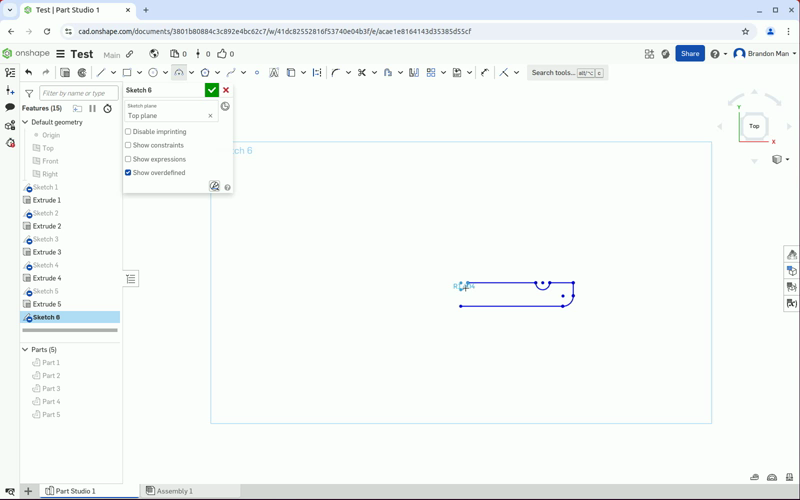
key_up(shift)
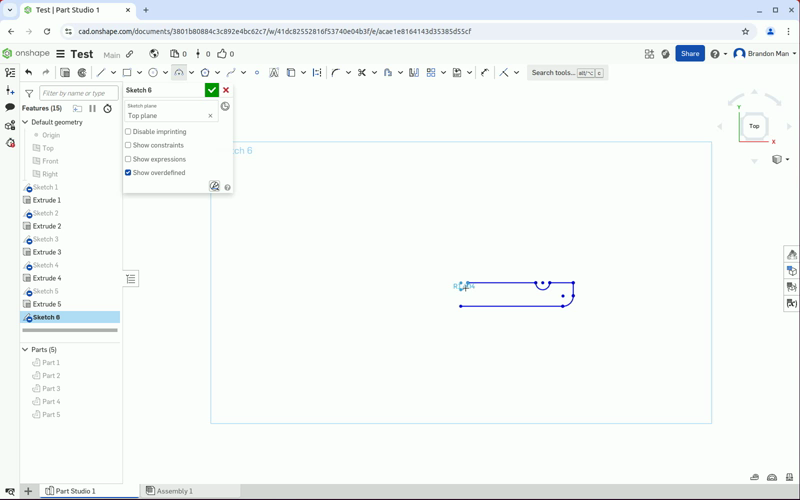
key(esc)
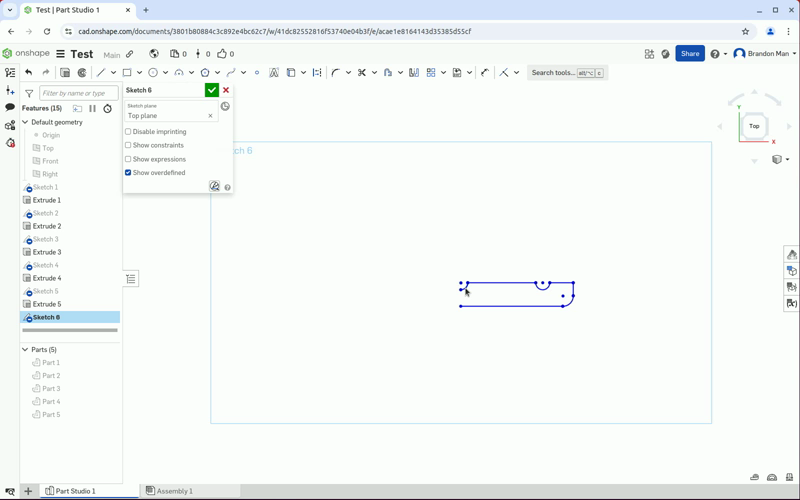
key(l)
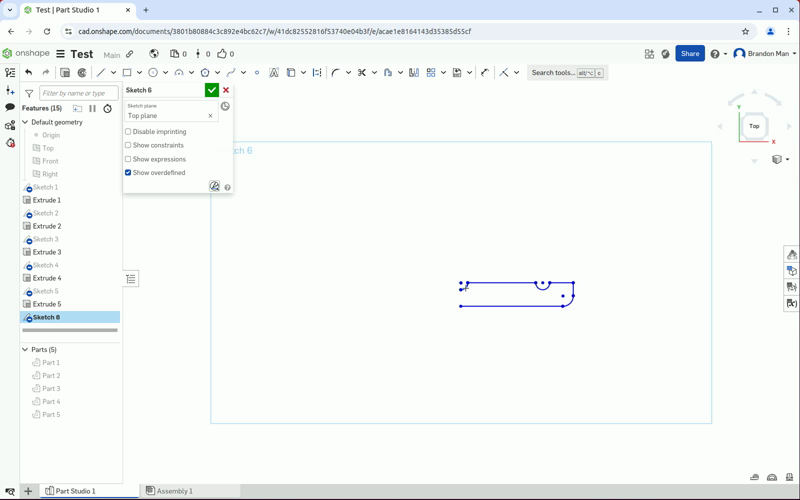
mouse_move(460, 289)
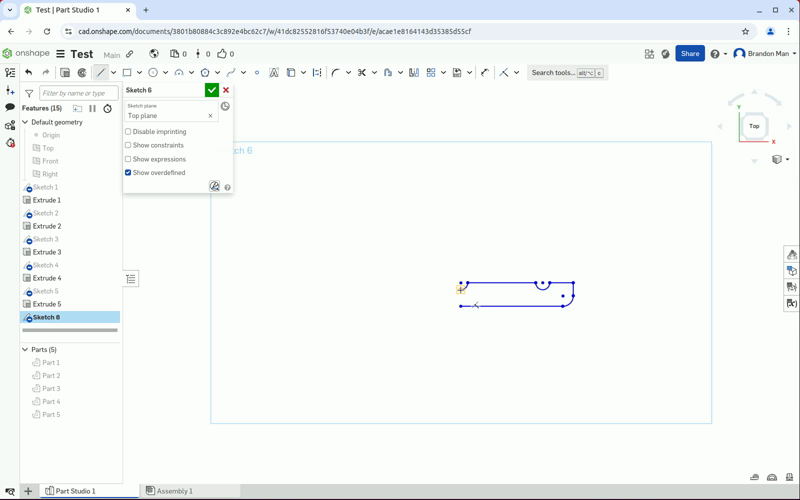
click(460, 289)
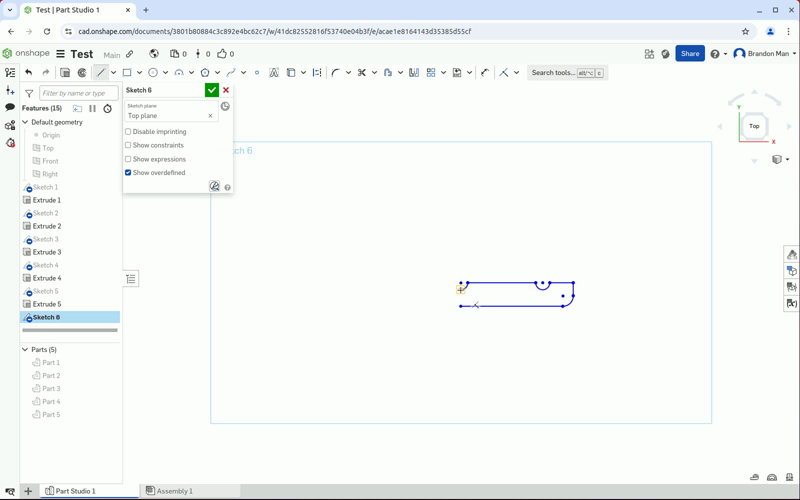
mouse_move(490, 289)
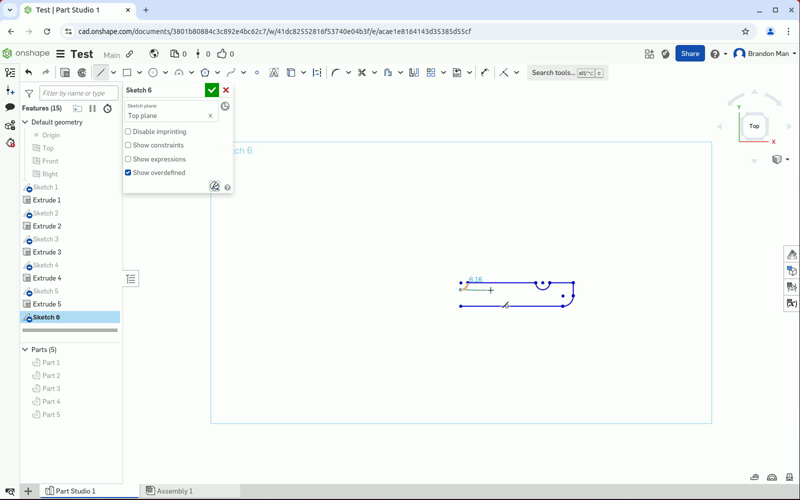
key_down(shift)
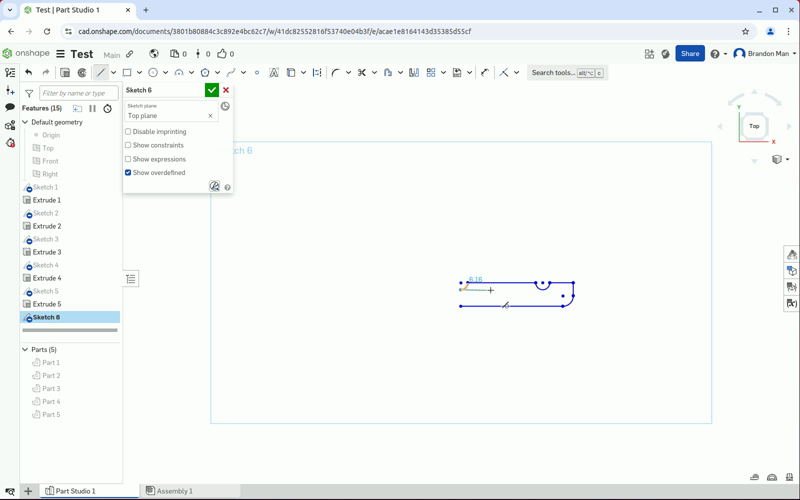
mouse_move(460, 306)
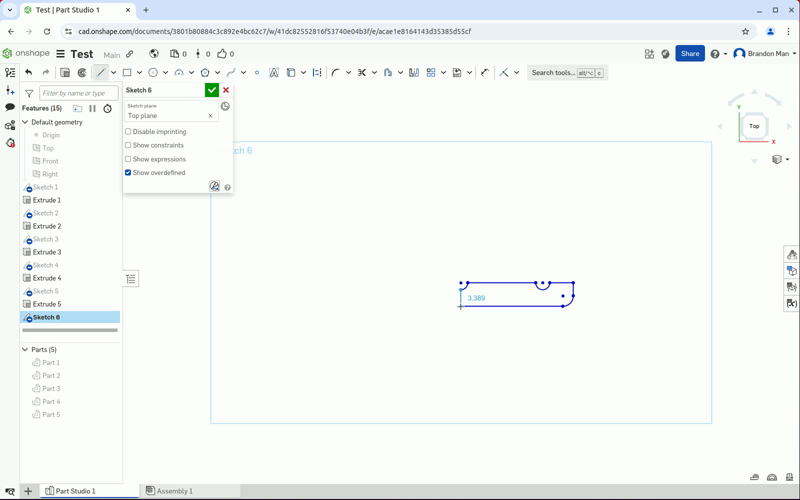
key_up(shift)
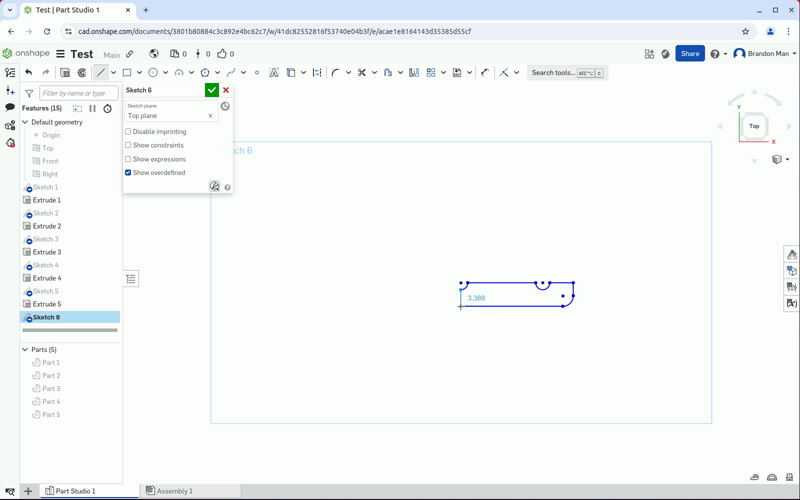
click(460, 306)
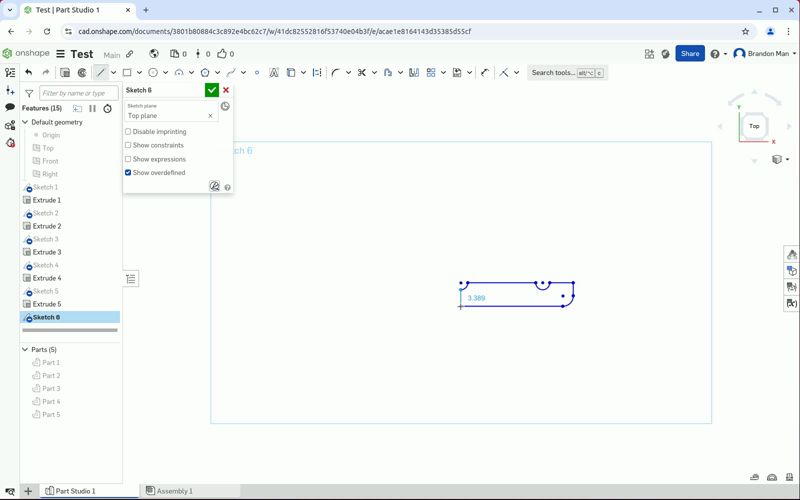
key(esc)
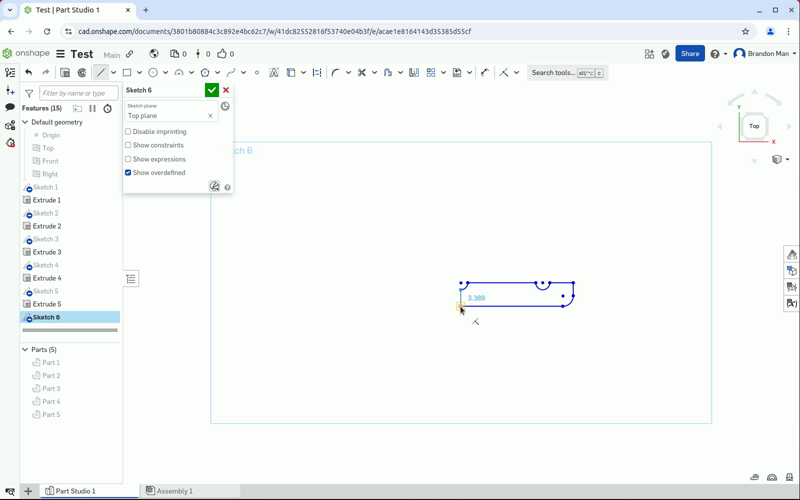
mouse_move(543, 288)
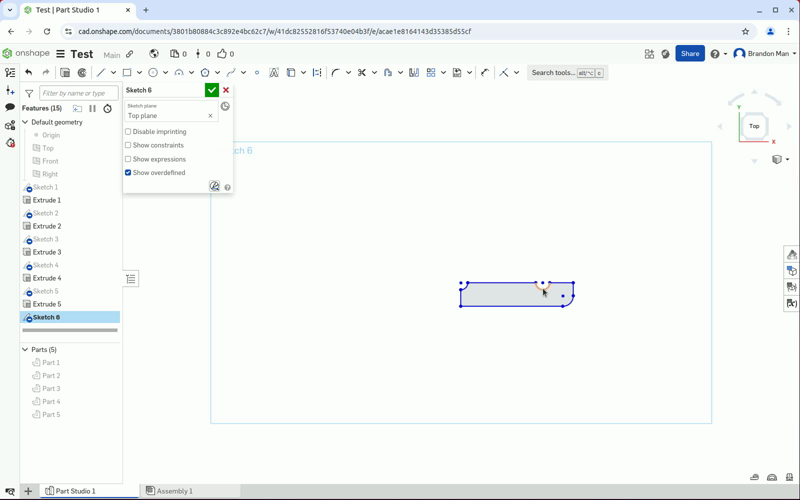
scroll(6)
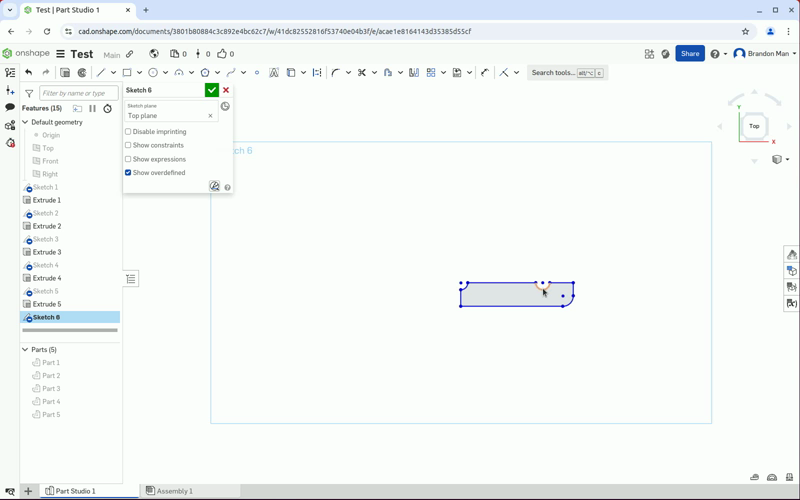
scroll(6)
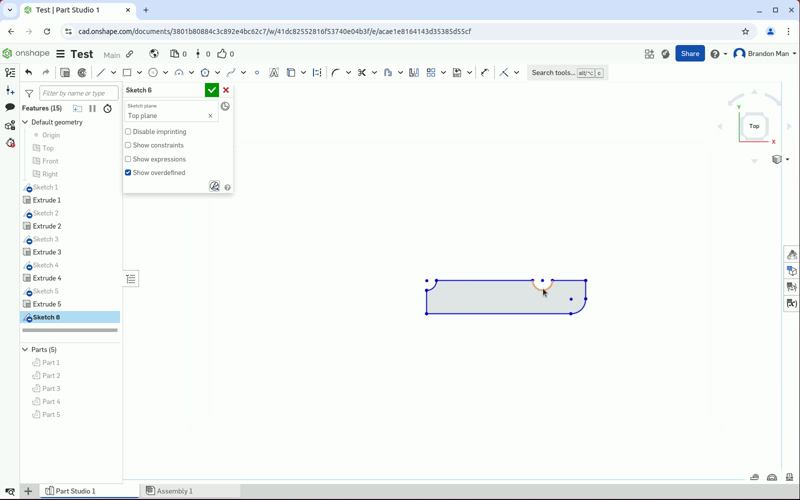
scroll(6)
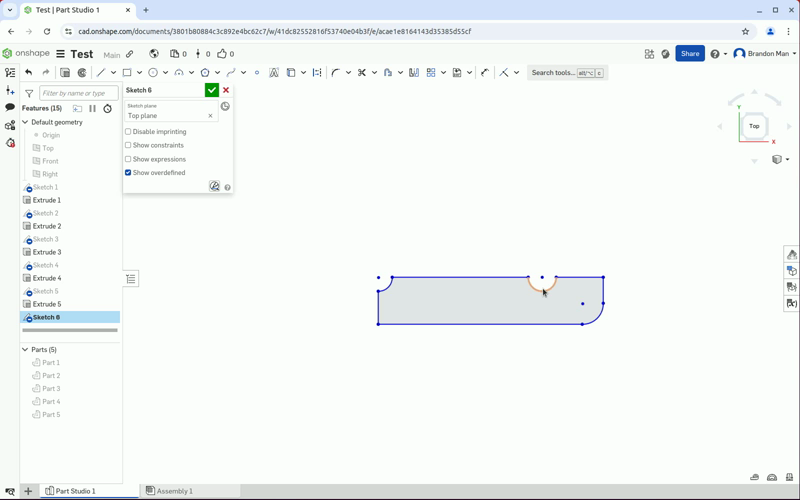
scroll(6)
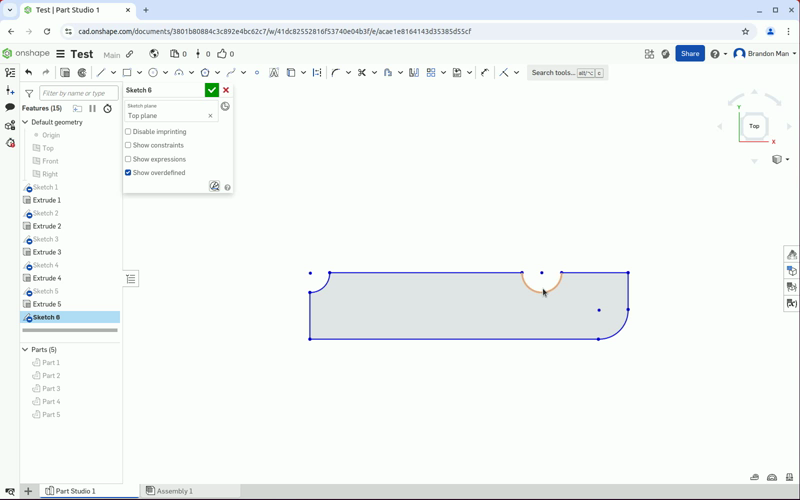
scroll(6)
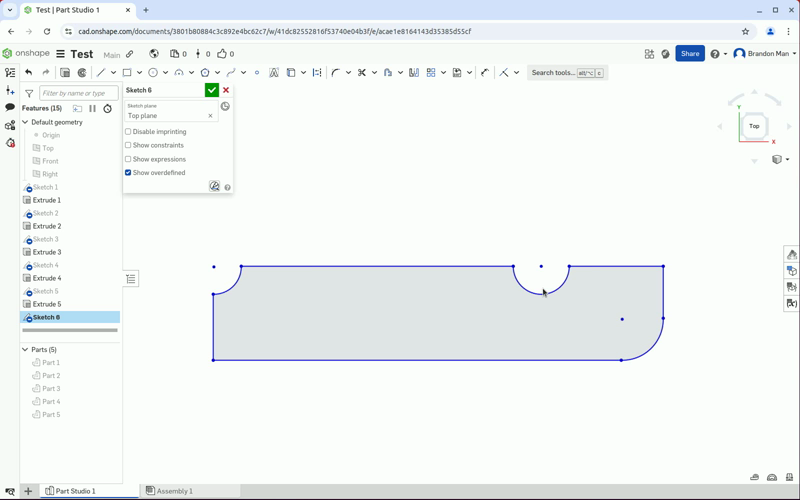
scroll(6)
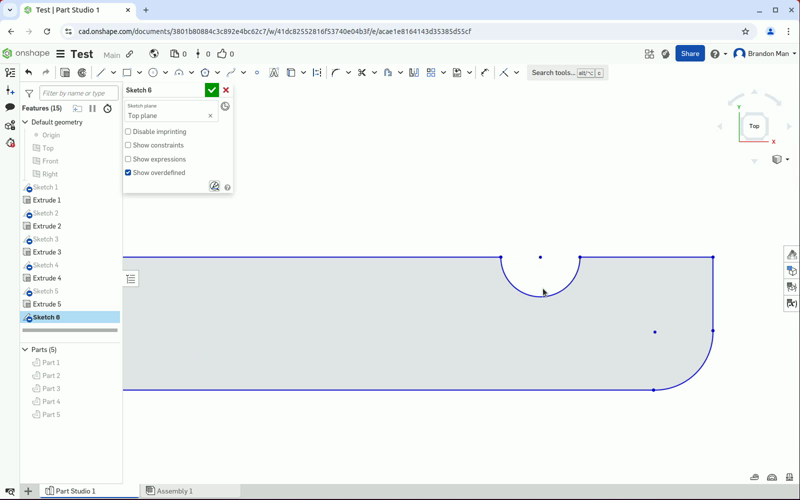
scroll(6)
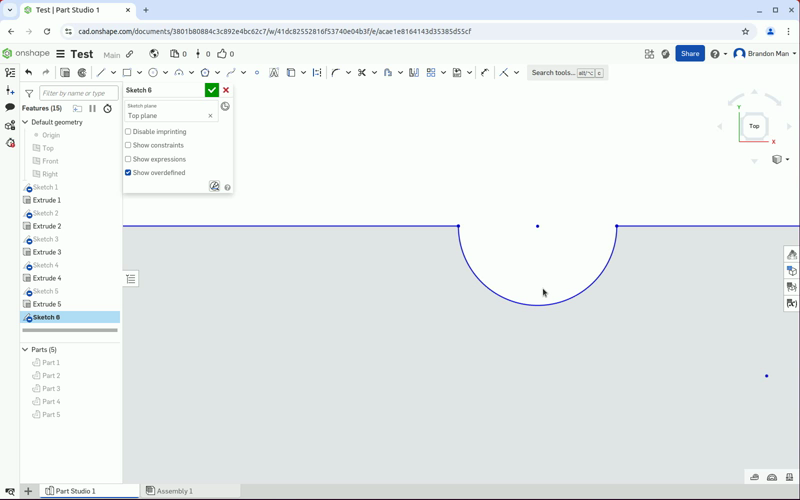
click(543, 288)
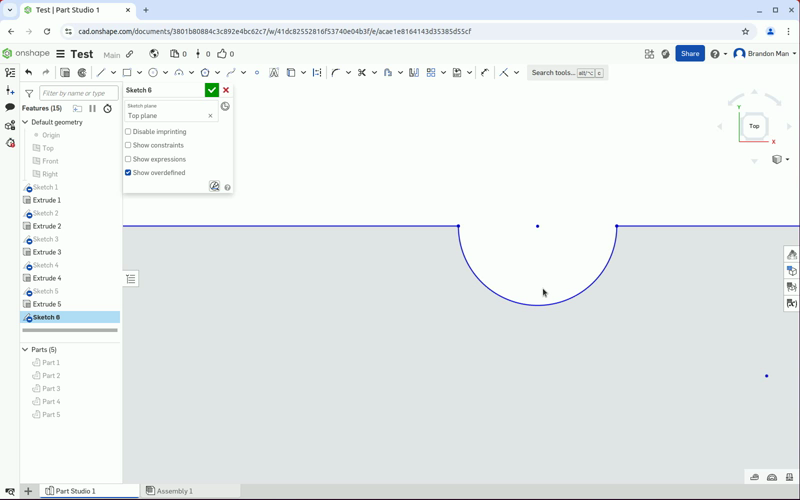
scroll(-6)
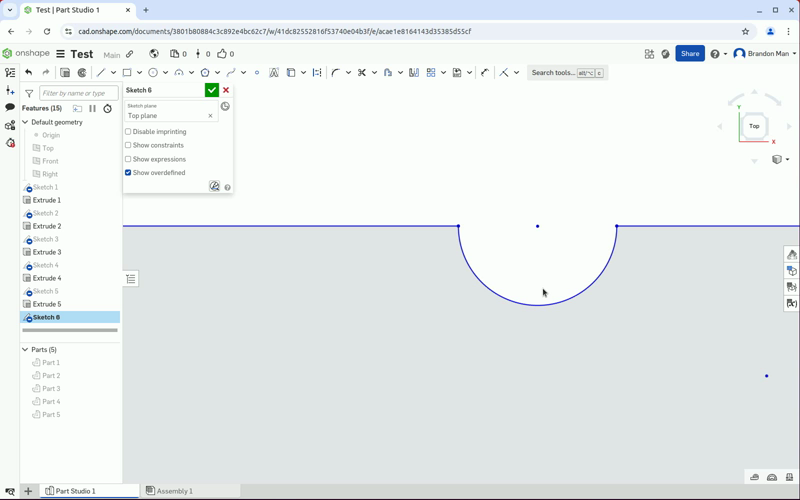
scroll(-6)
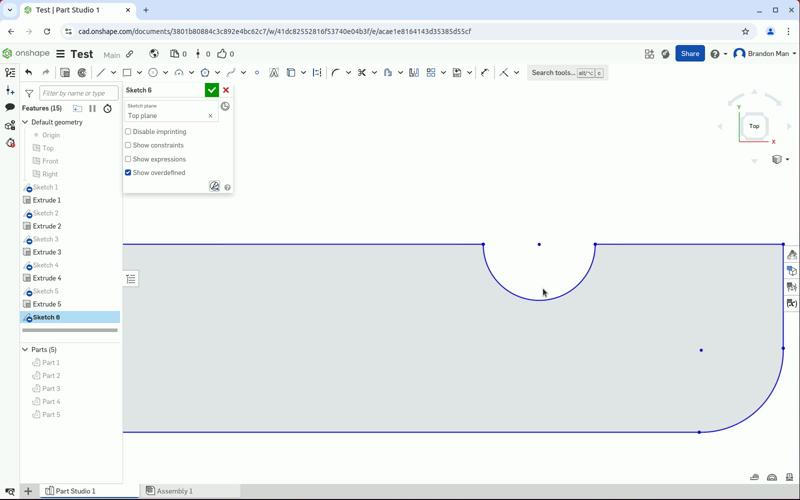
scroll(-6)
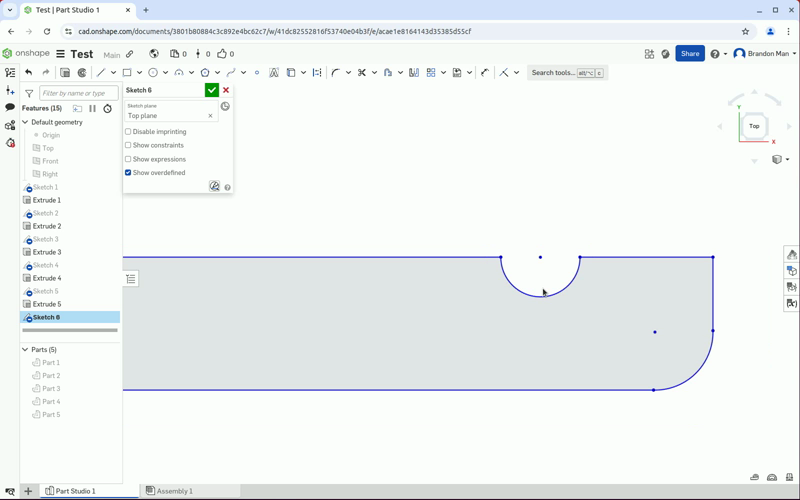
scroll(-6)
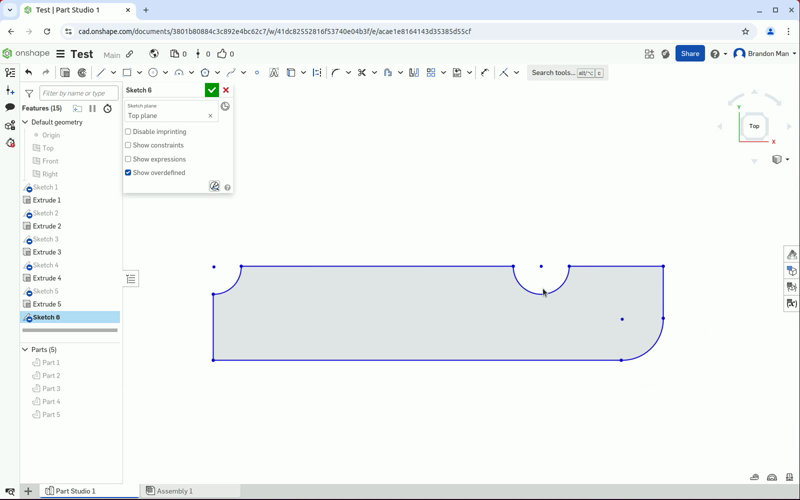
scroll(-6)
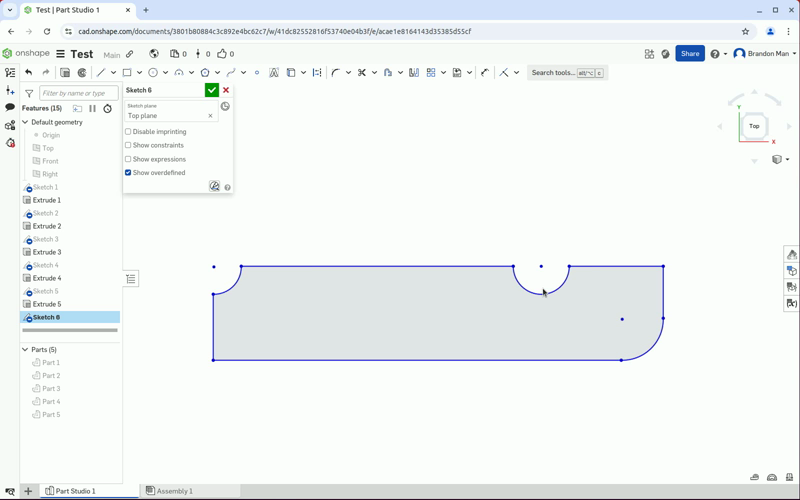
scroll(-6)
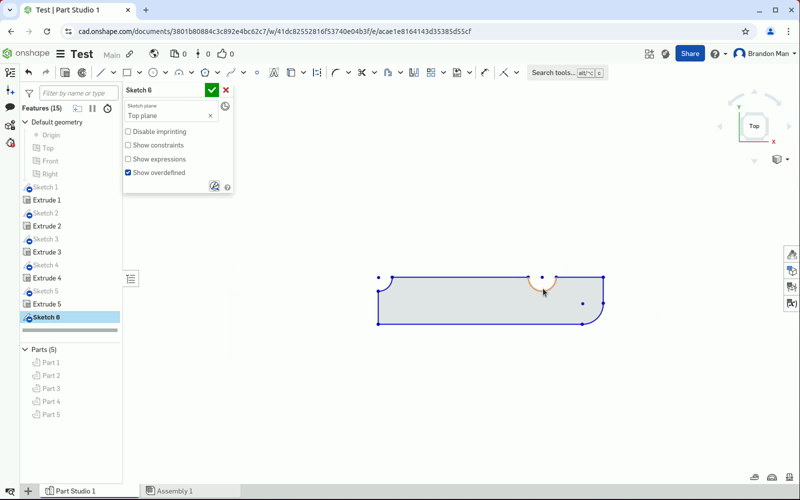
scroll(-6)
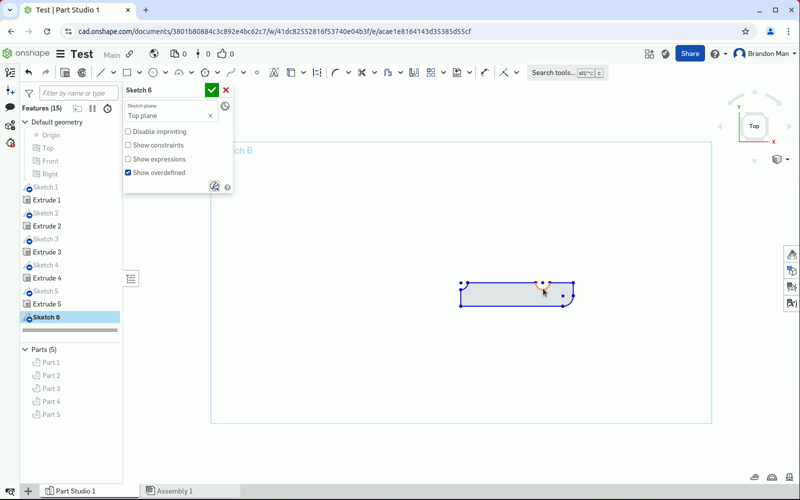
mouse_move(73, 352)
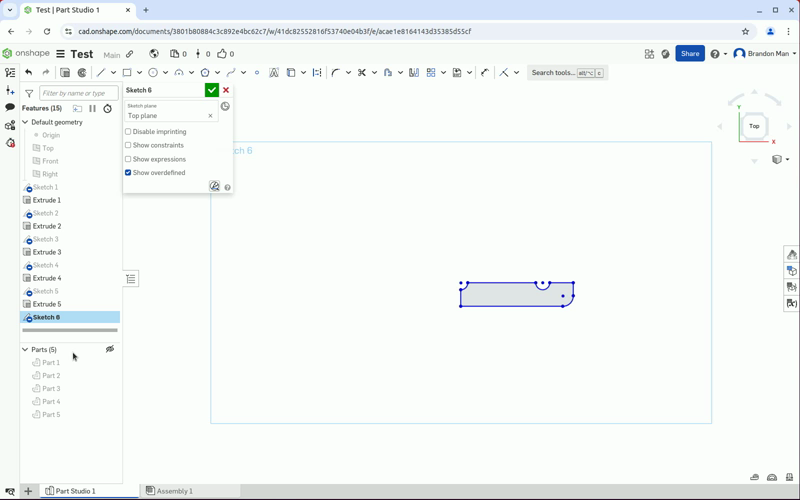
key(shift+y)
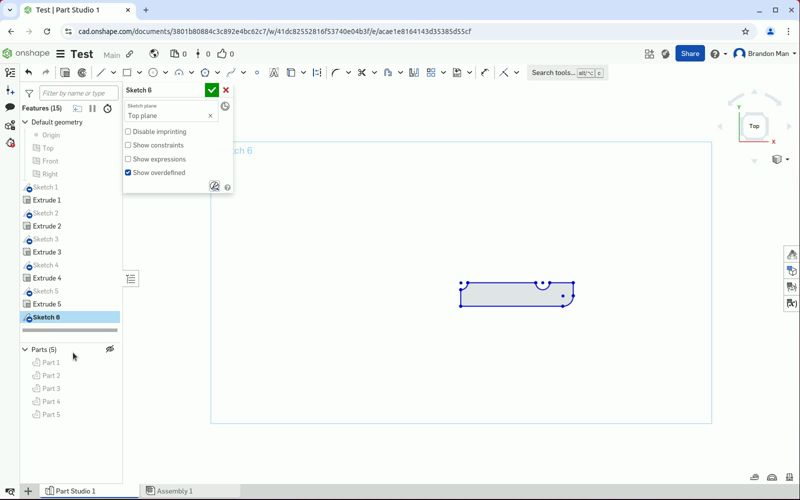
key(shift+e)
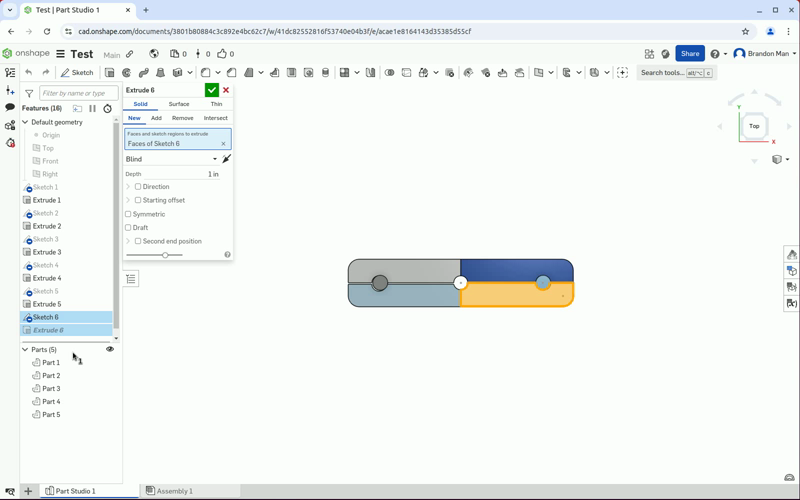
mouse_move(143, 106)
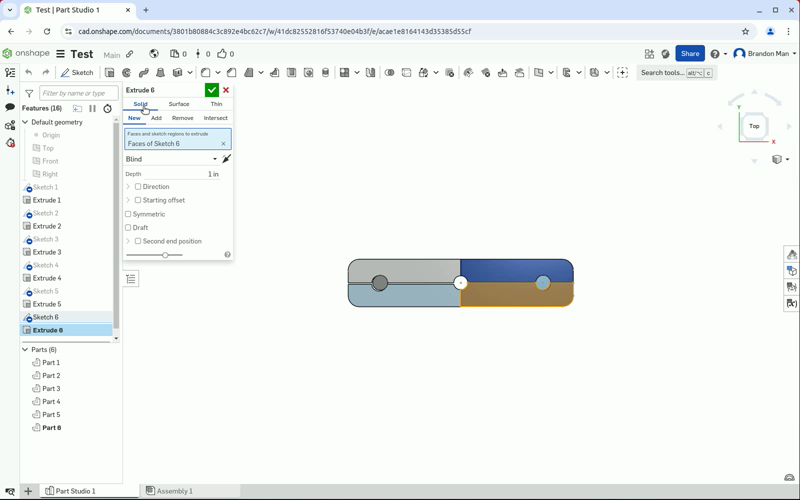
click(143, 106)
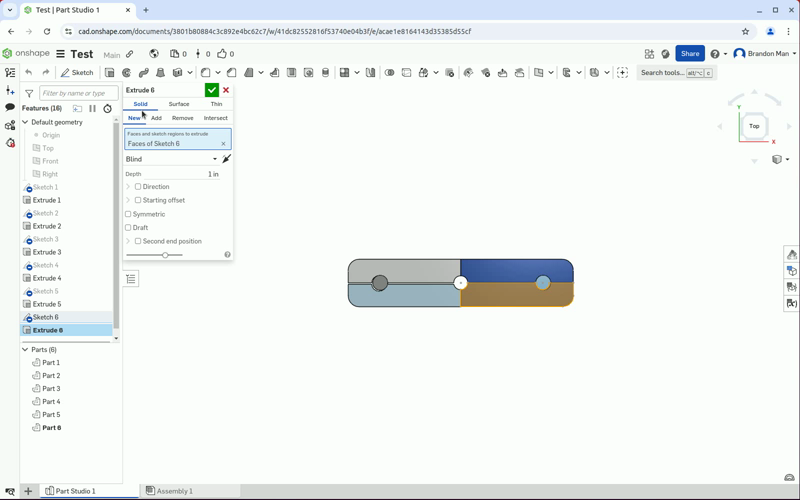
mouse_move(137, 120)
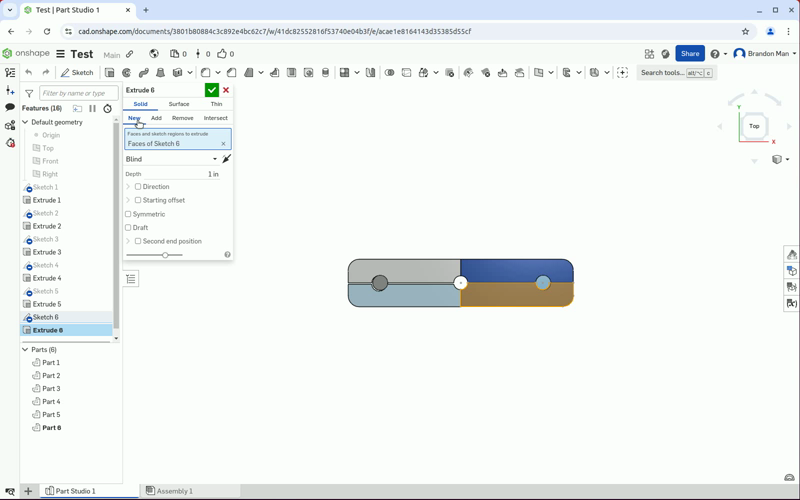
click(137, 120)
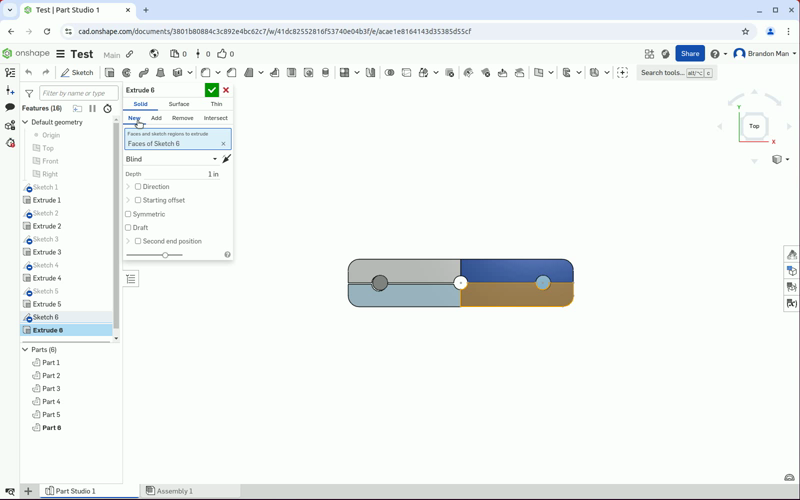
key(tab, 4)
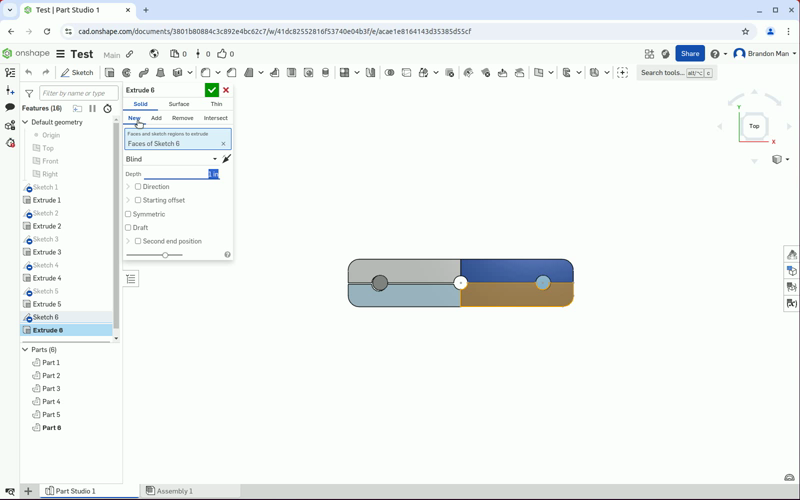
text(0.963)
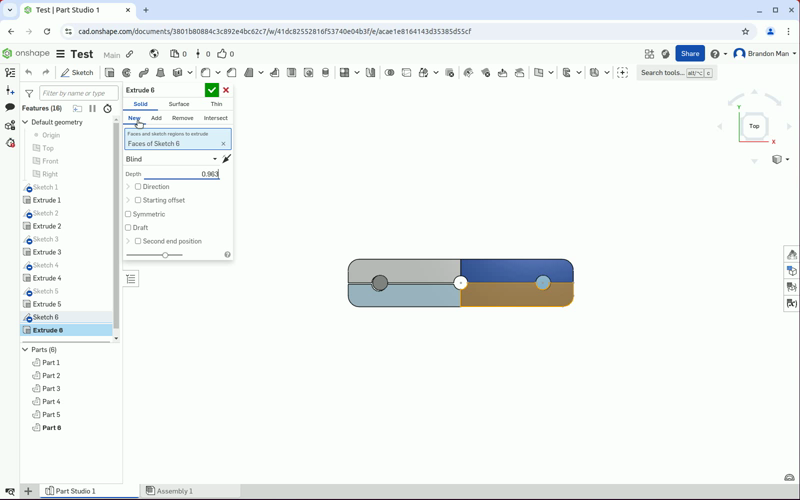
key(enter)
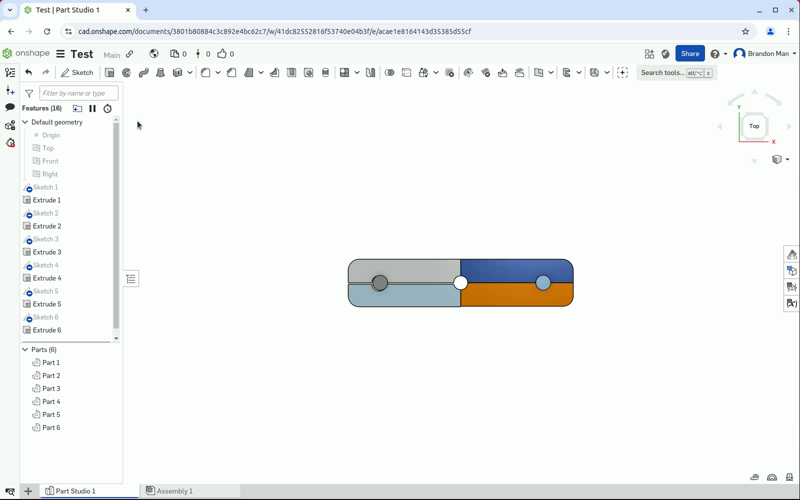
key(shift+h)
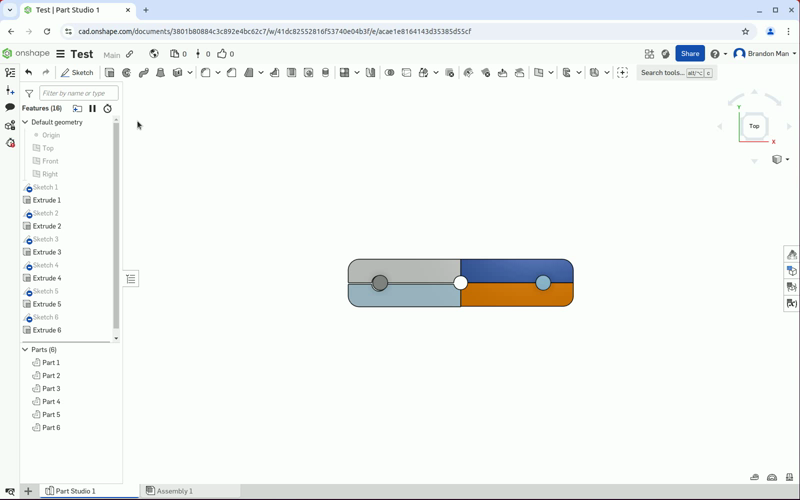
key(shift+h)
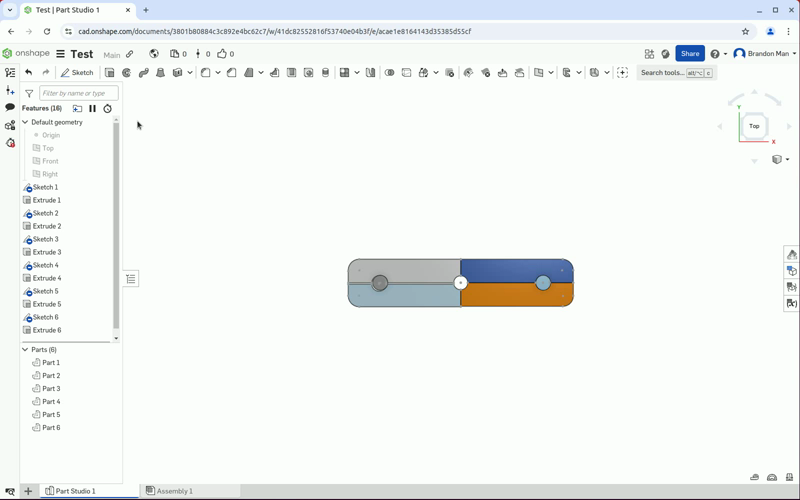
key(shift+7)
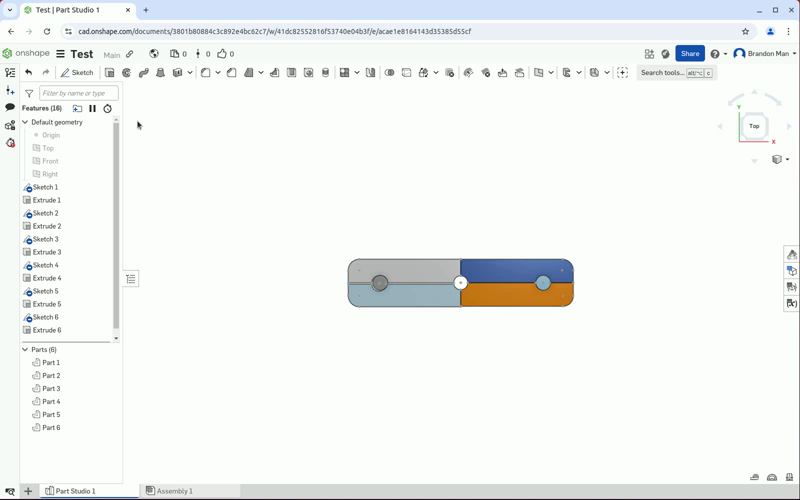
key(up, 3)
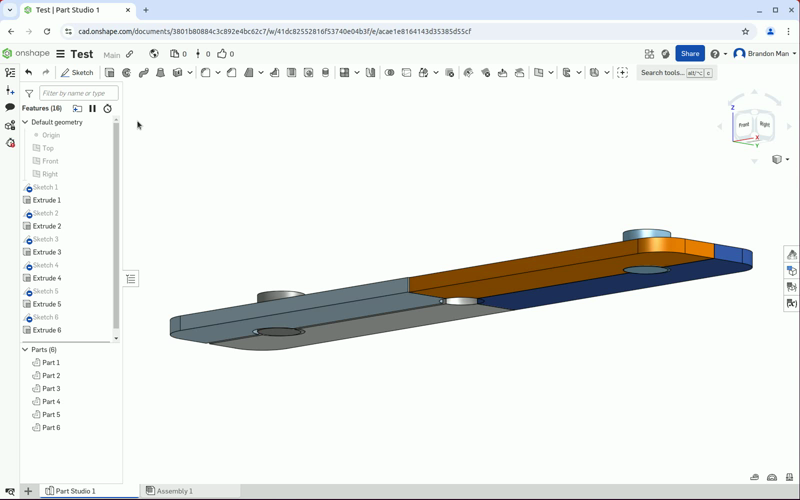
key(left, 3)
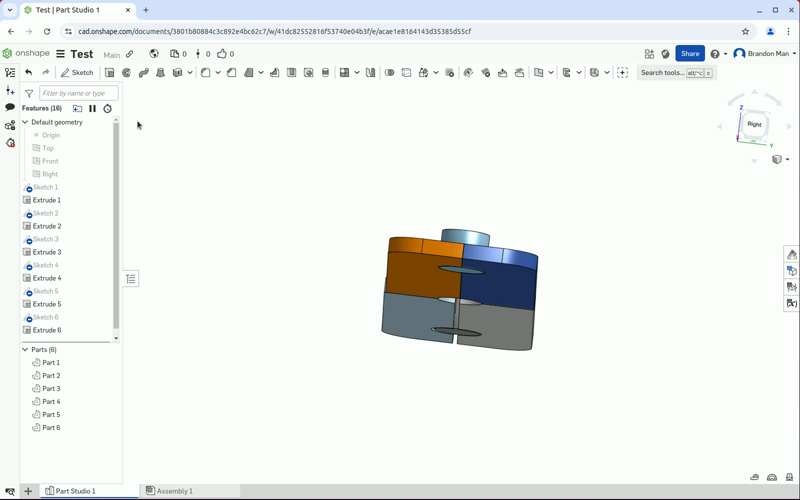
key(right, 3)
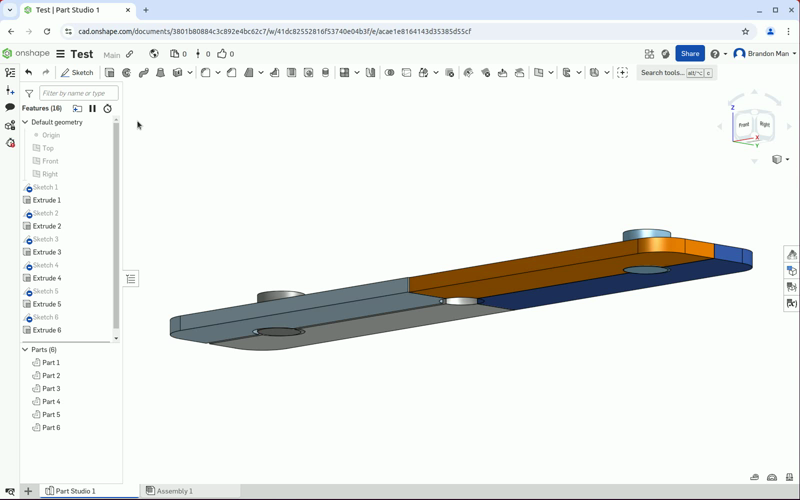
key(down, 3)
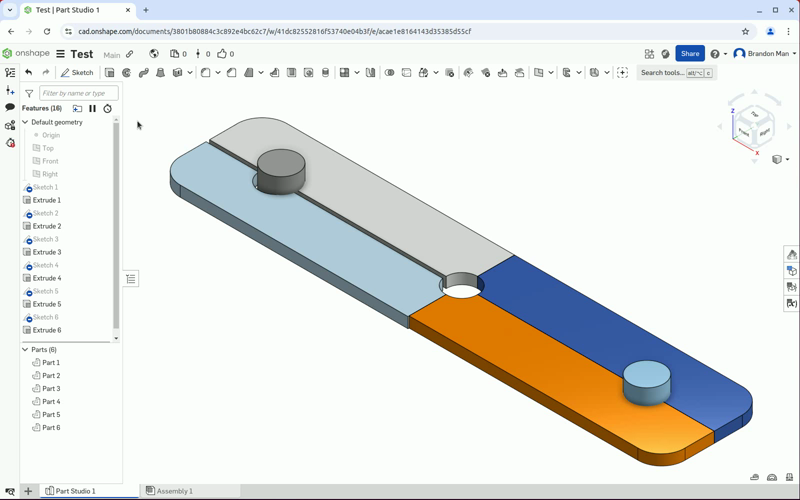
mouse_move(69, 189)
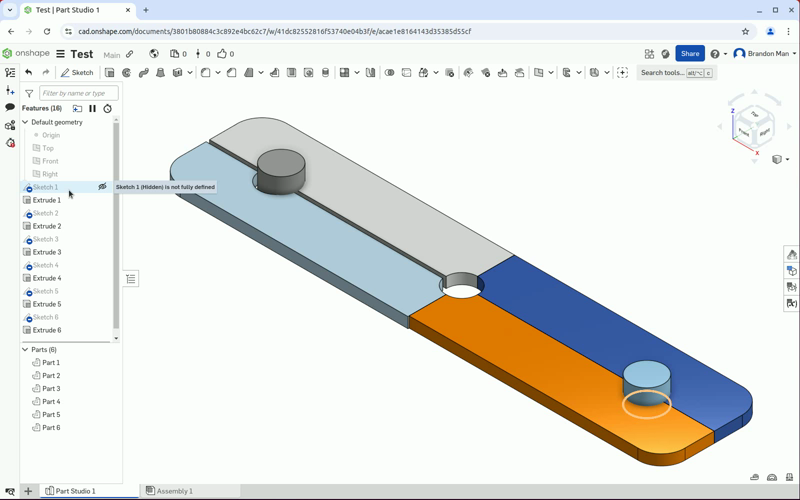
click(69, 189)